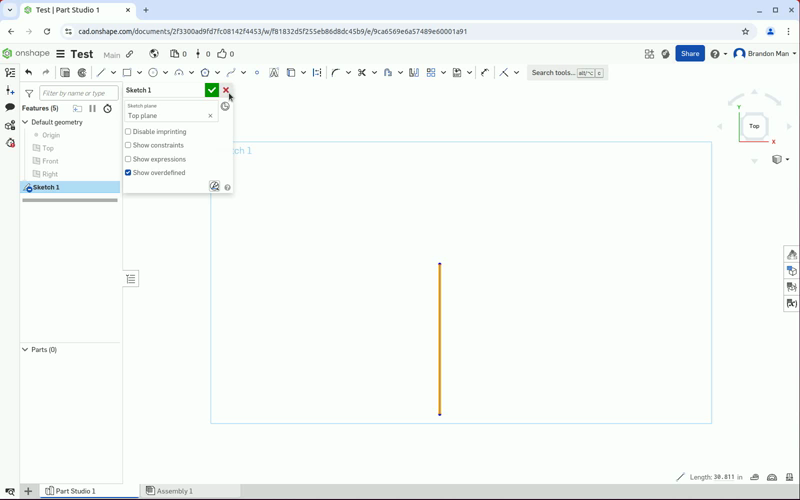
key(shift+h)
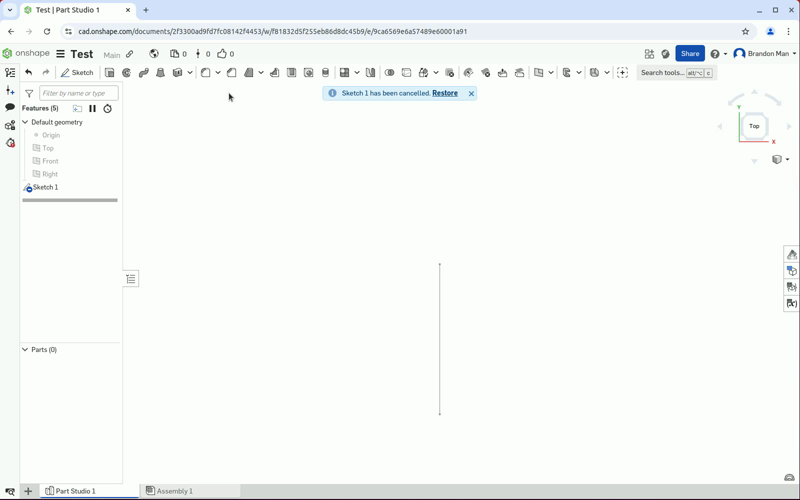
key(shift+s)
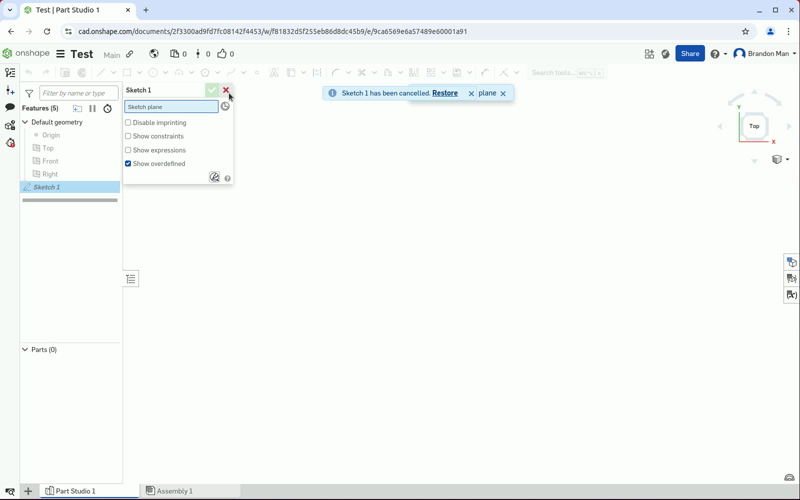
mouse_move(73, 150)
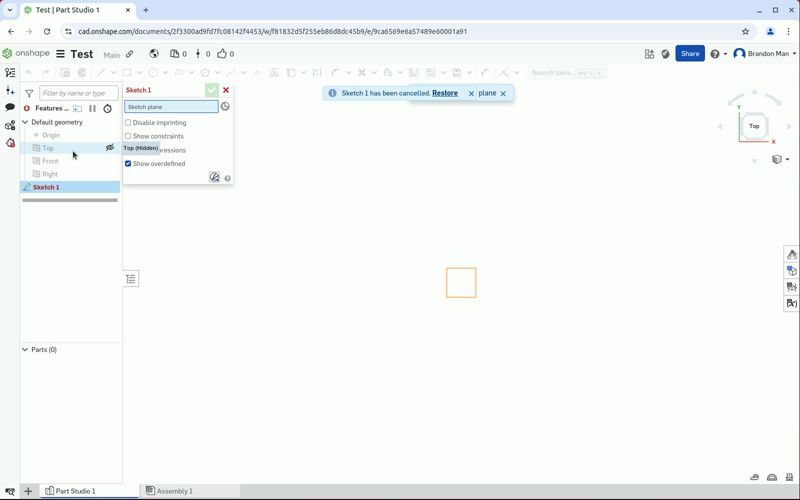
click(73, 150)
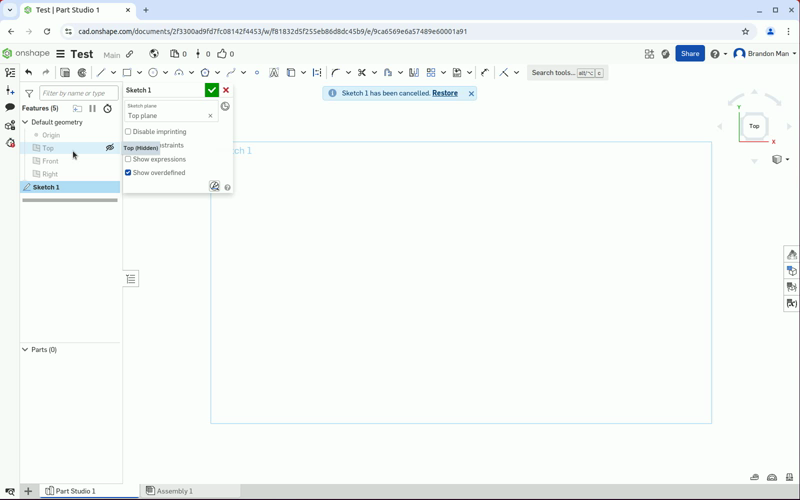
mouse_move(73, 352)
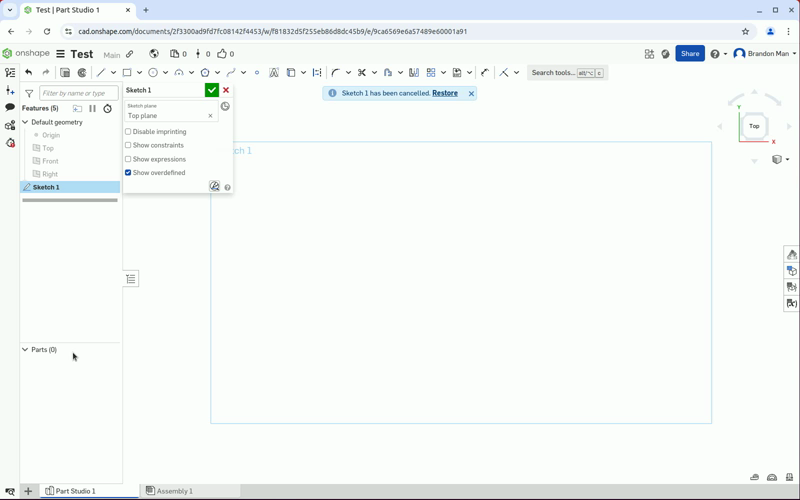
key(y)
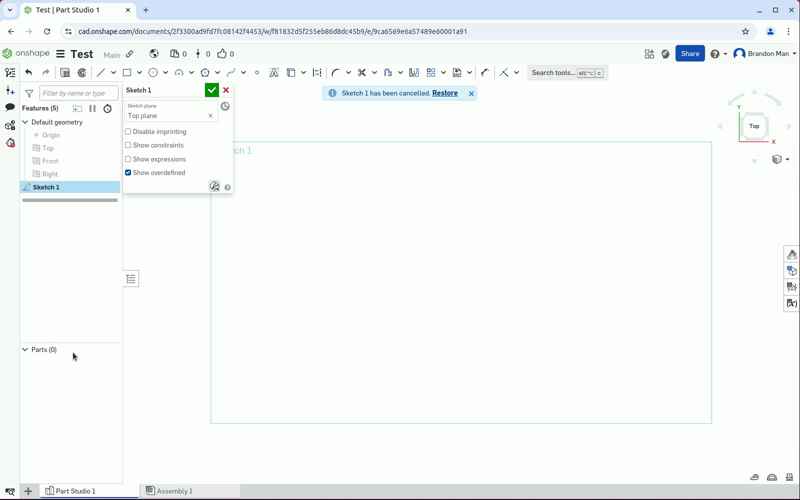
key(l)
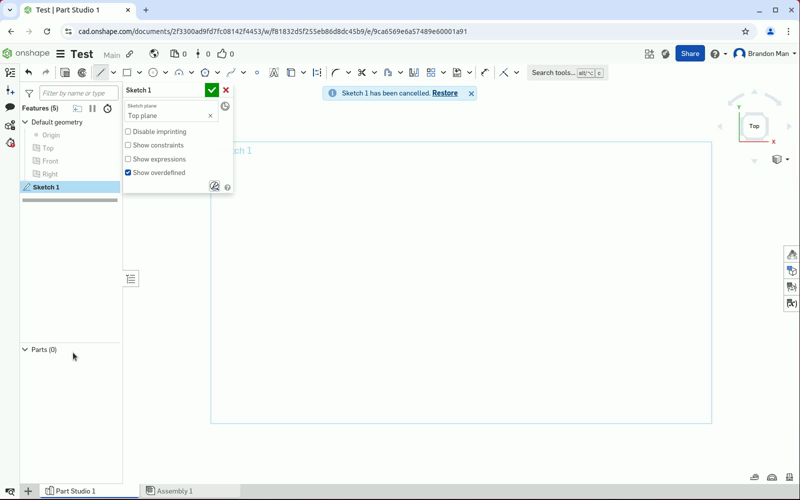
key_down(shift)
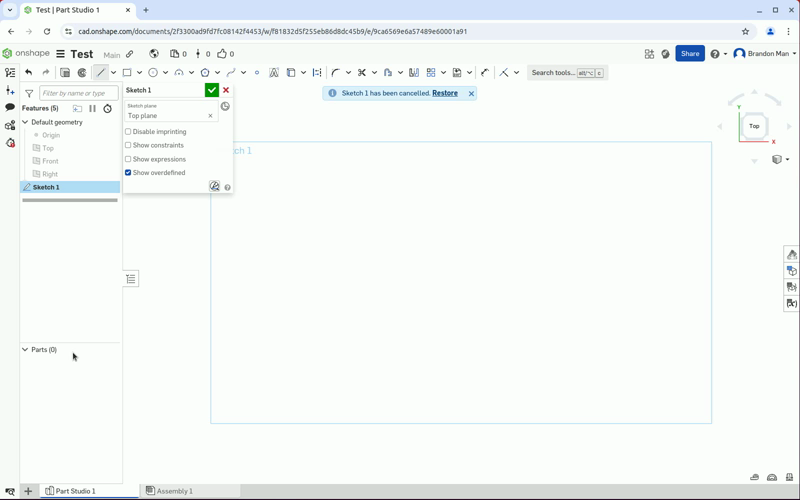
mouse_move(348, 292)
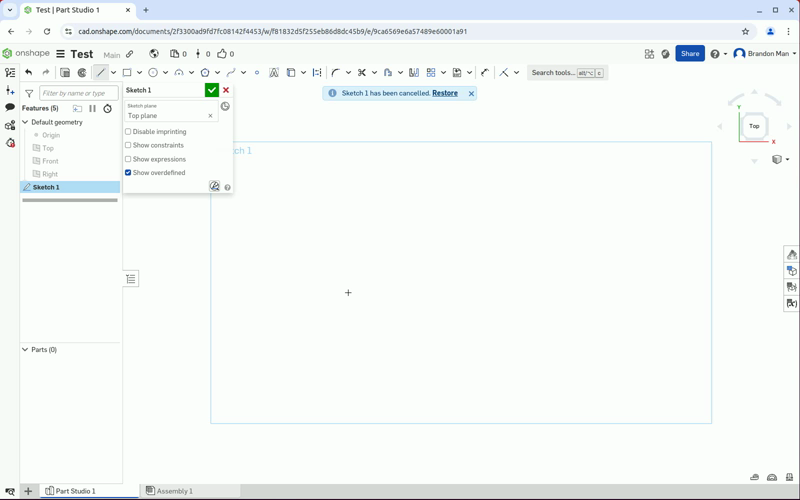
click(348, 292)
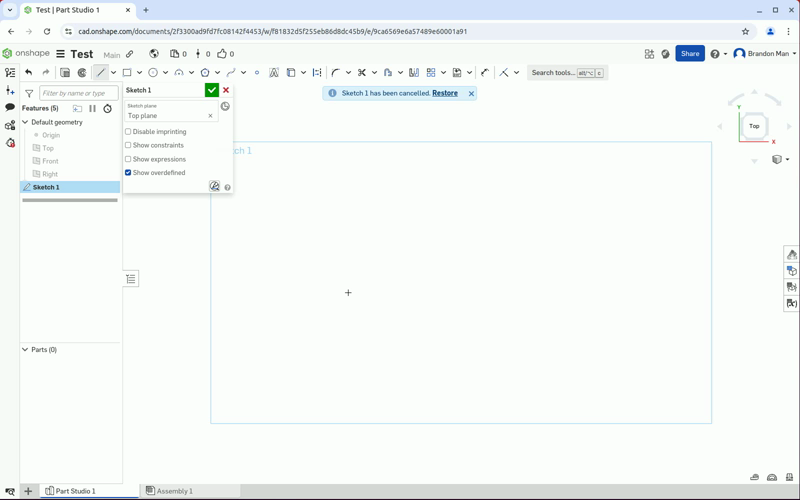
key_up(shift)
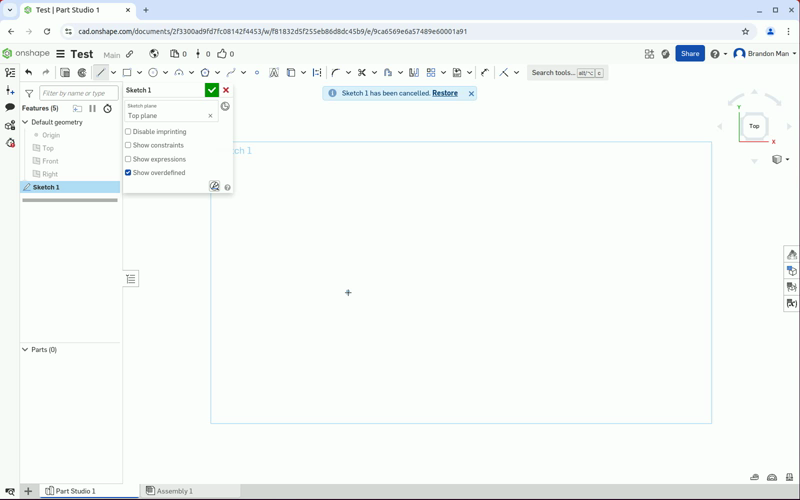
key_down(shift)
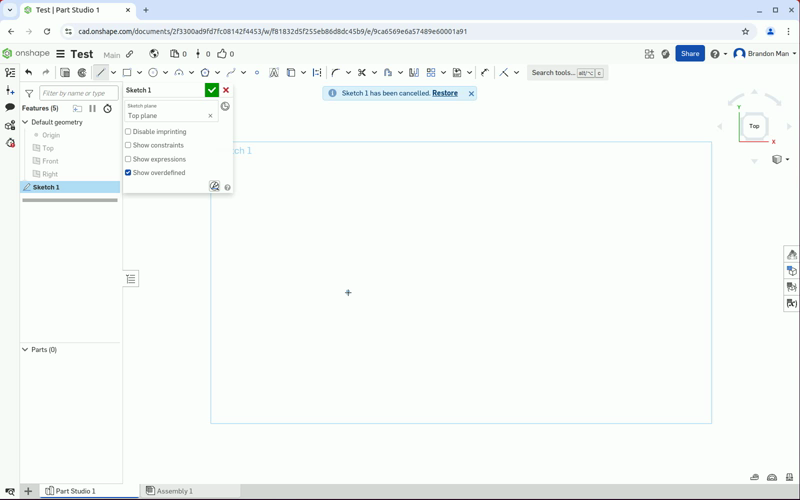
mouse_move(572, 292)
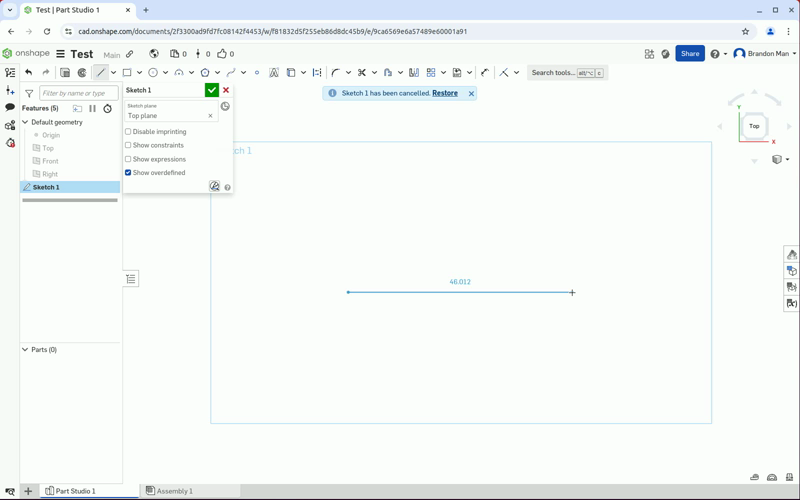
click(572, 292)
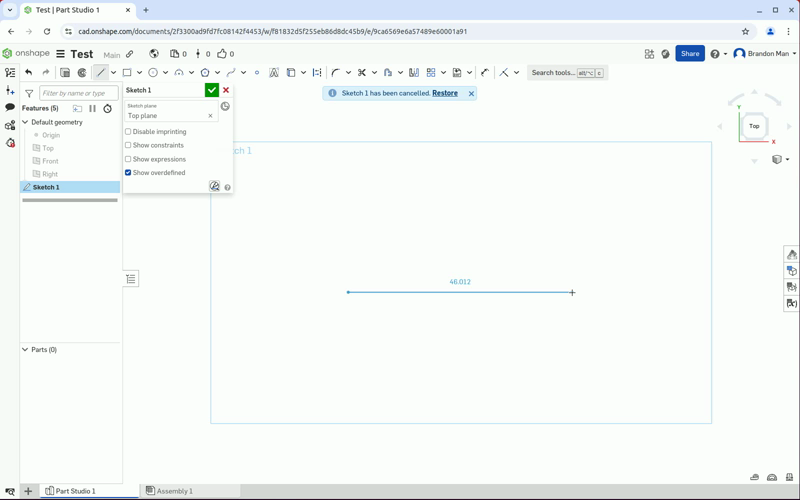
key_up(shift)
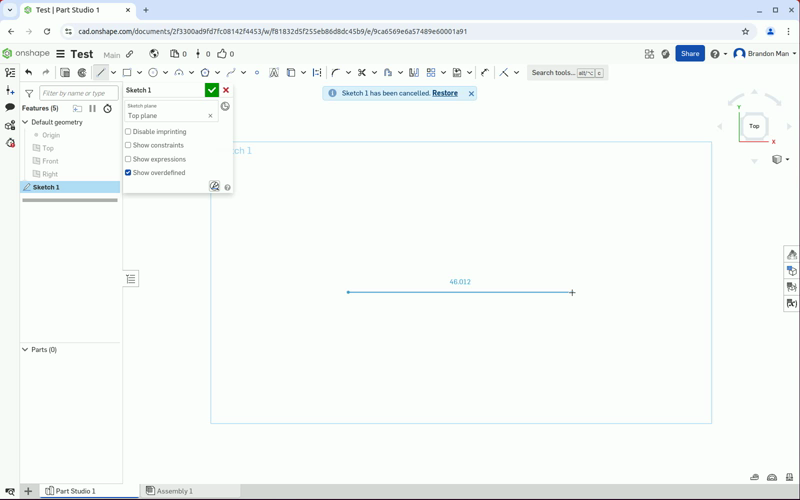
key_down(shift)
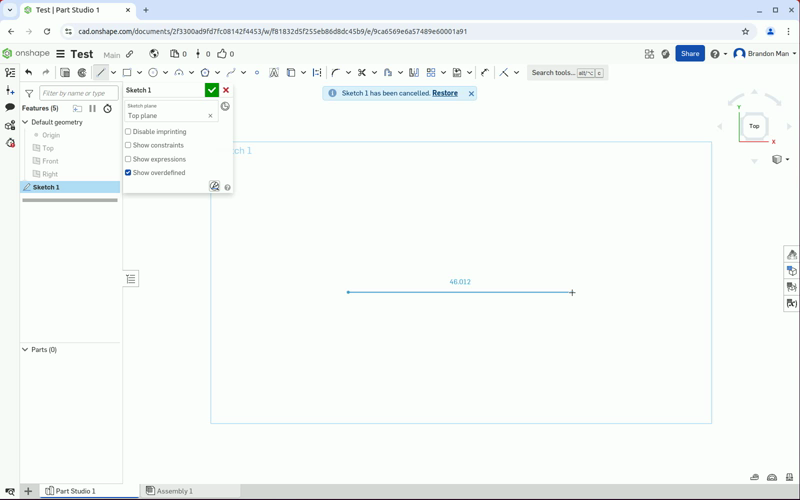
mouse_move(589, 292)
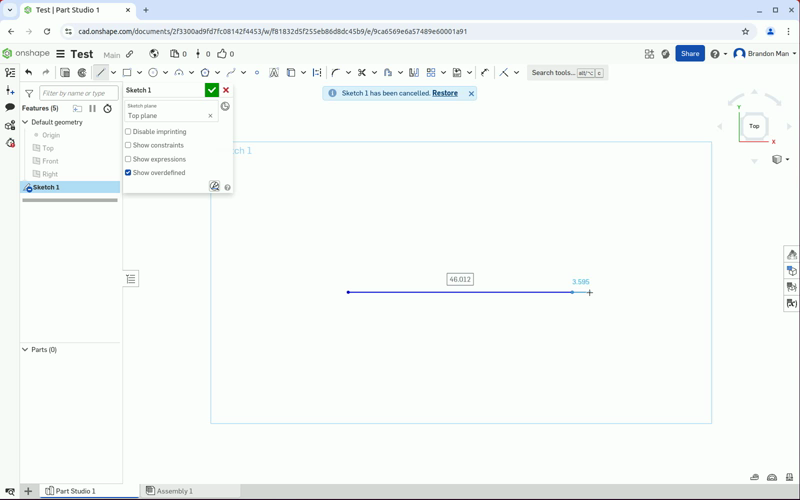
mouse_move(572, 273)
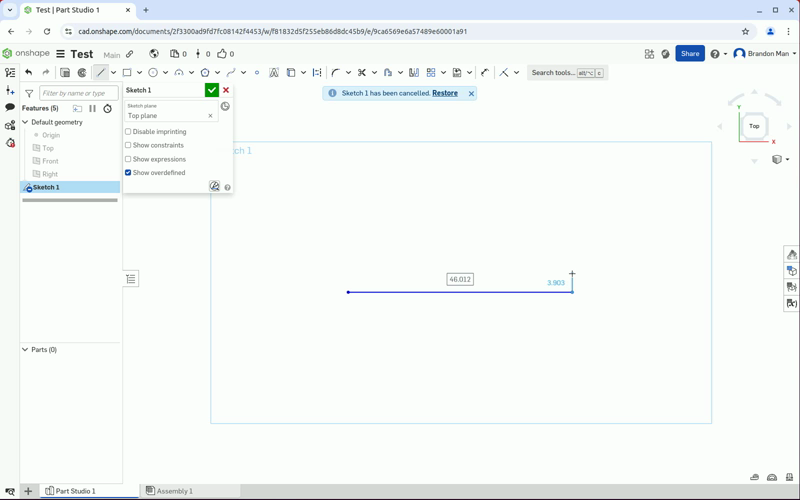
click(572, 273)
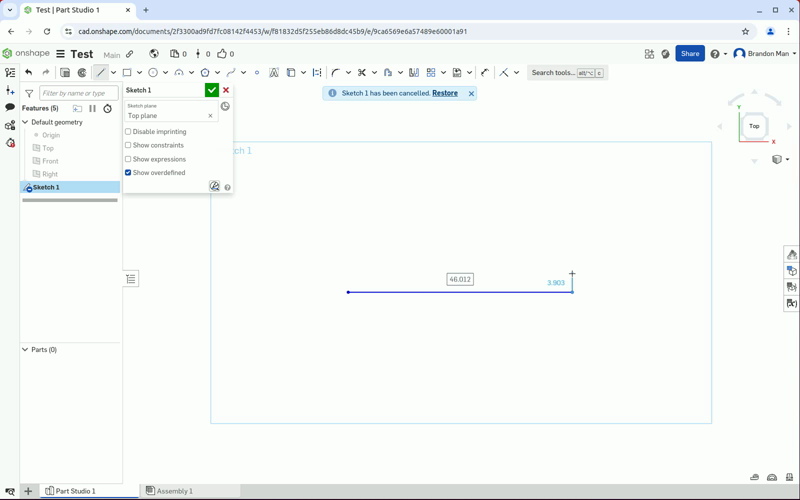
key_up(shift)
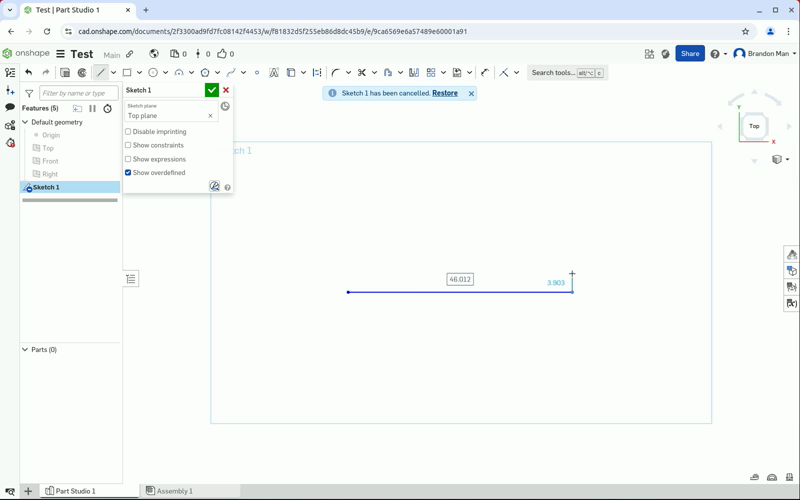
key_down(shift)
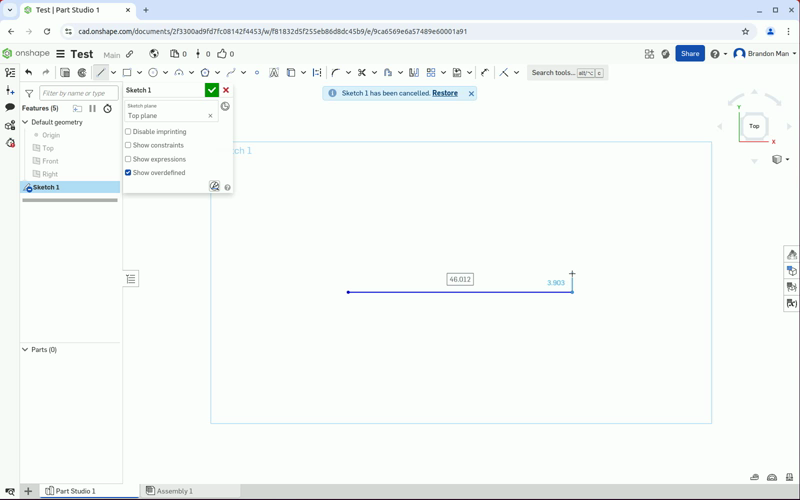
mouse_move(348, 273)
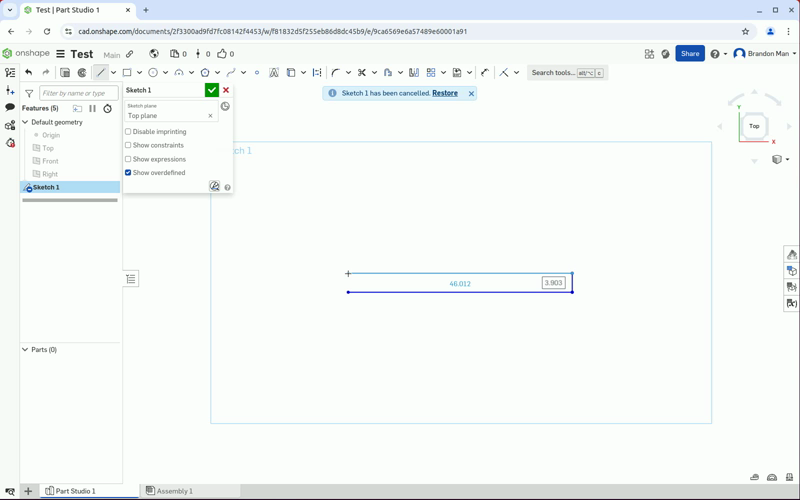
click(348, 273)
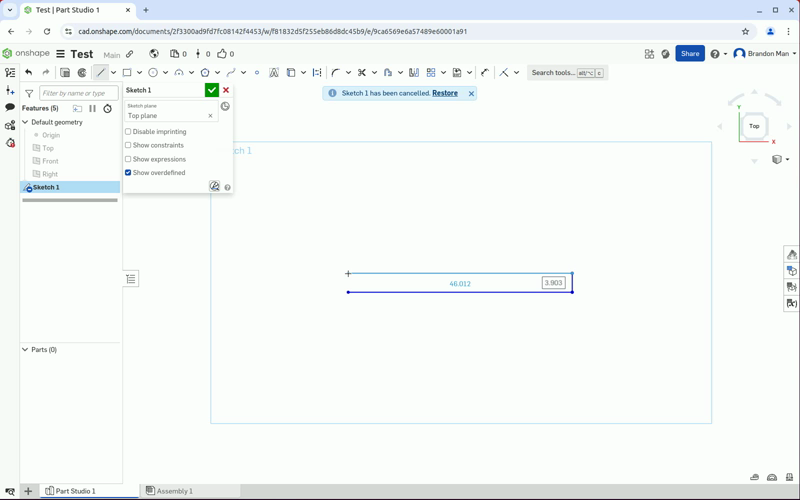
key_up(shift)
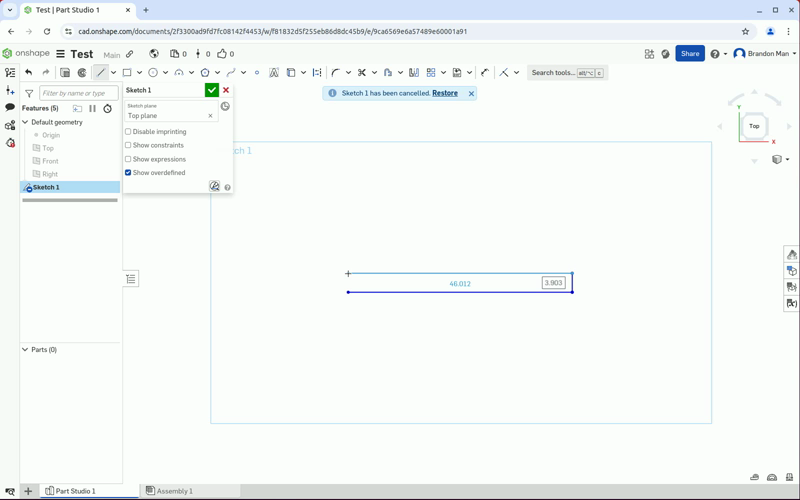
mouse_move(378, 273)
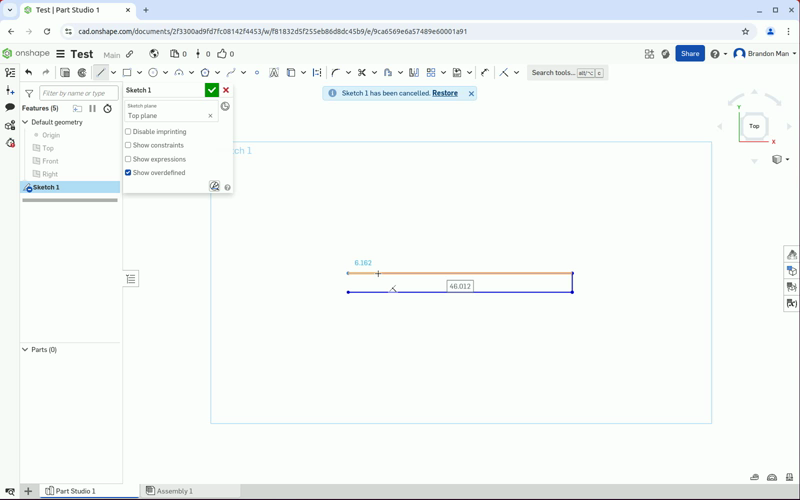
key_down(shift)
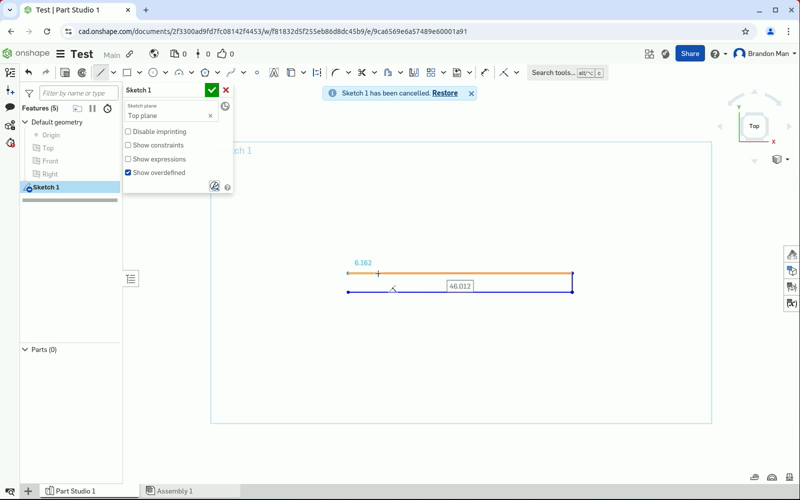
mouse_move(348, 292)
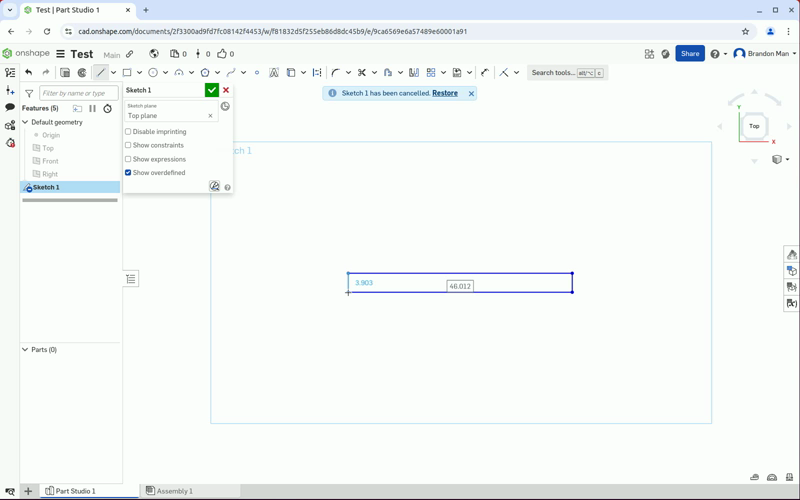
key_up(shift)
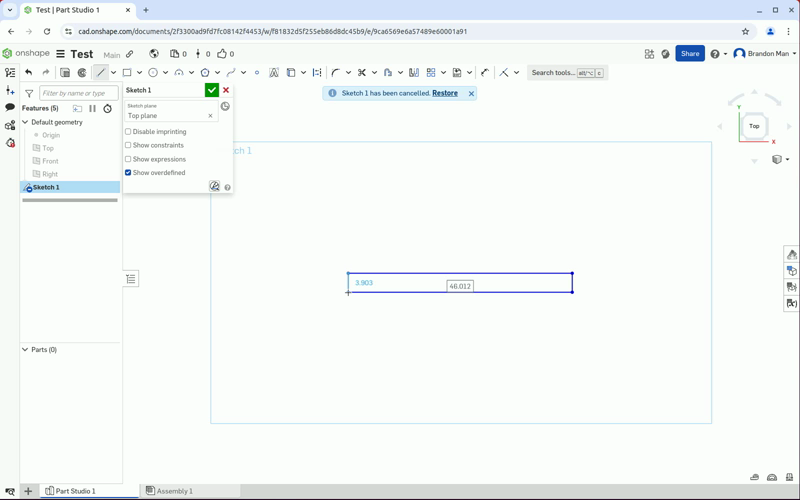
click(348, 292)
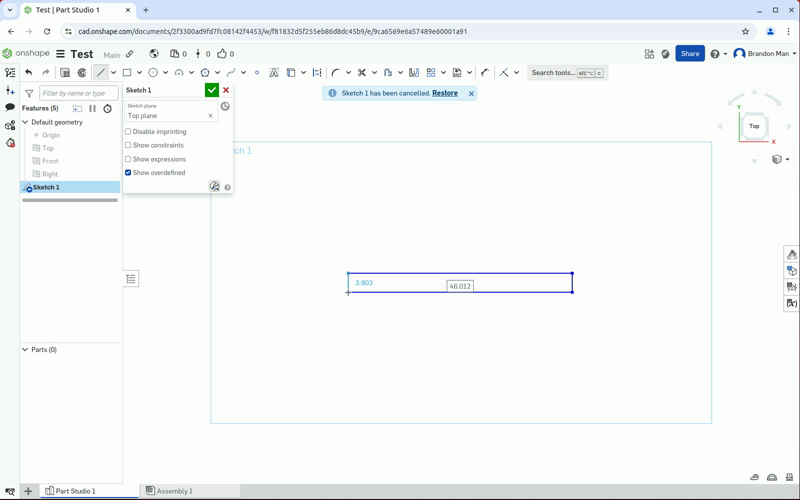
key(esc)
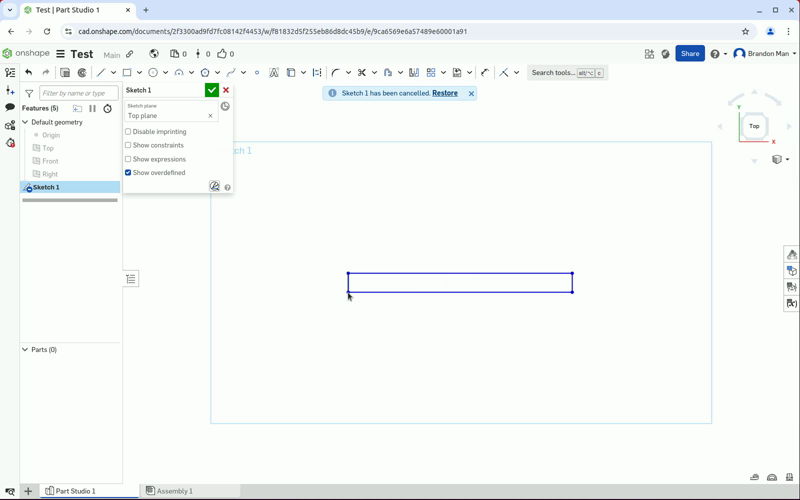
mouse_move(432, 276)
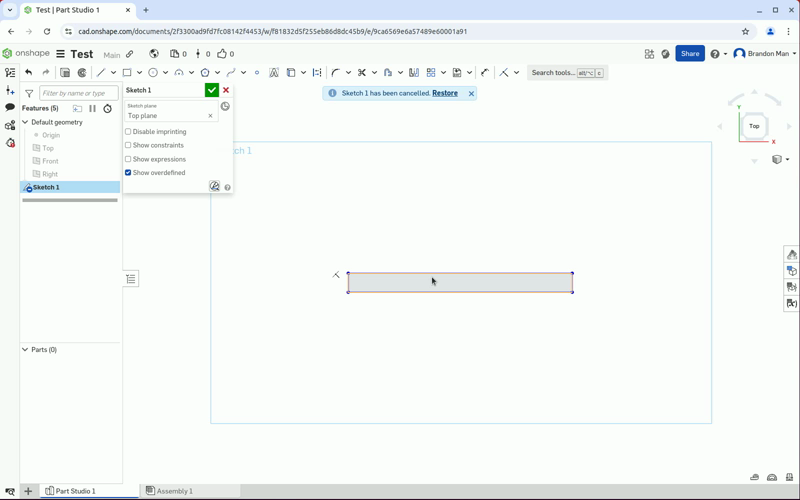
click(432, 276)
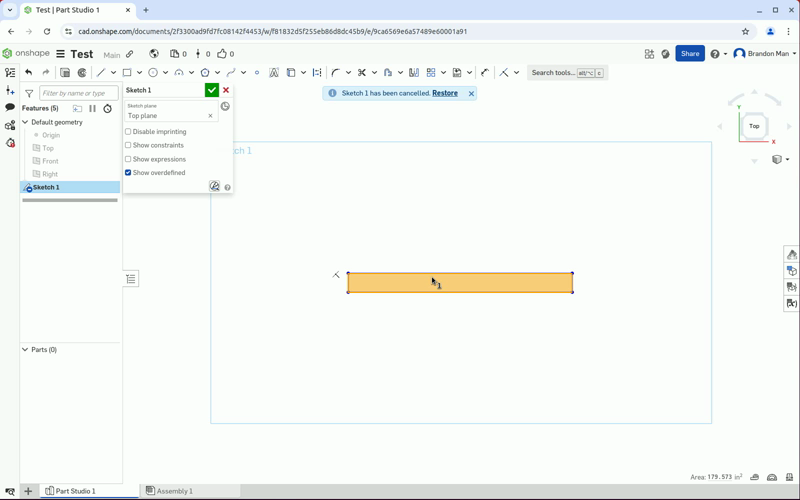
mouse_move(73, 352)
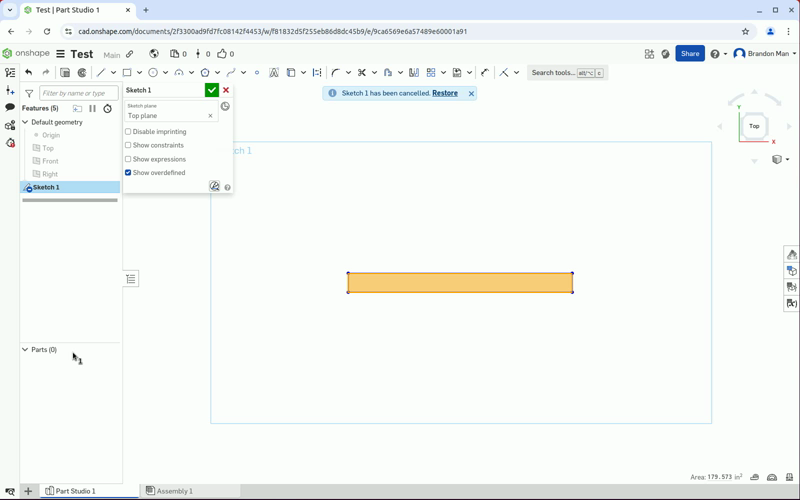
key(shift+y)
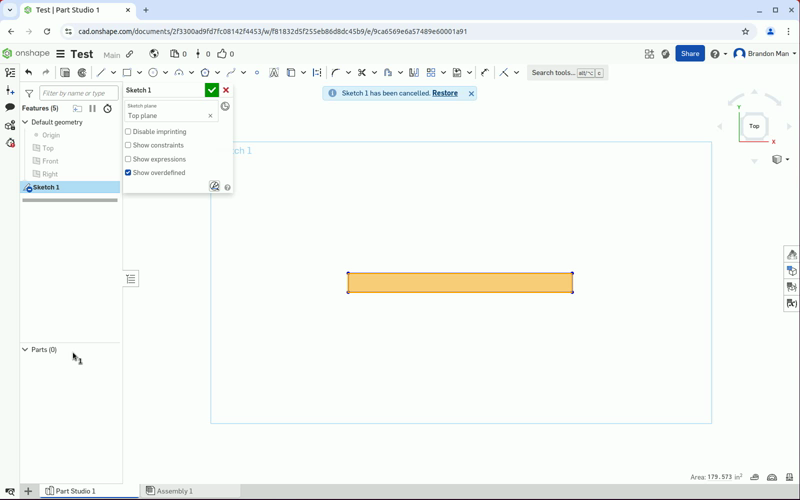
key(shift+e)
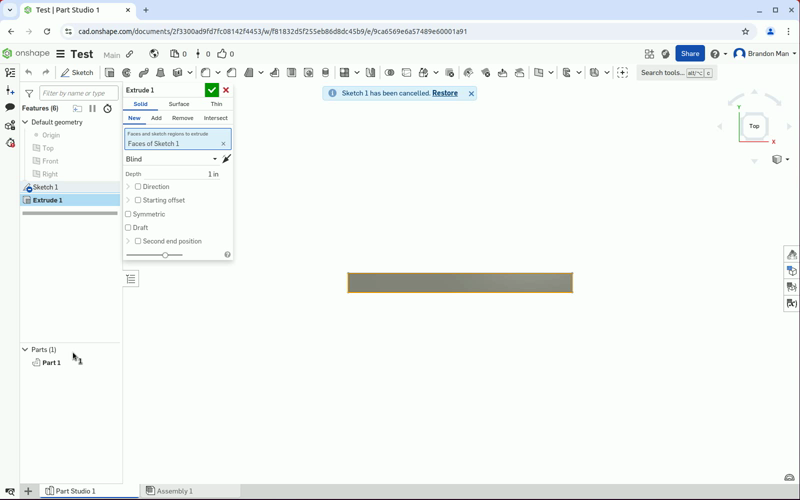
mouse_move(143, 106)
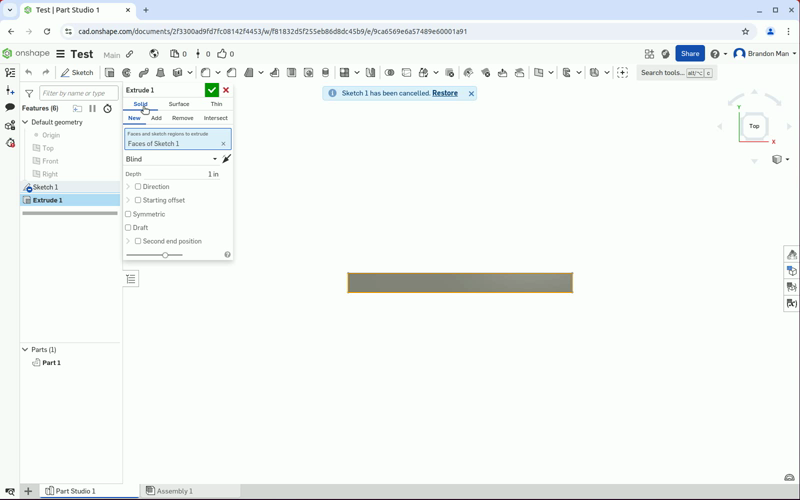
click(143, 106)
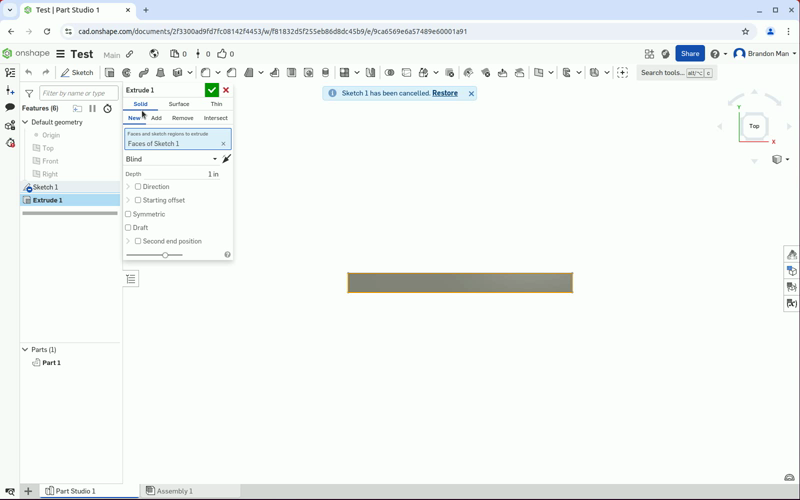
mouse_move(137, 120)
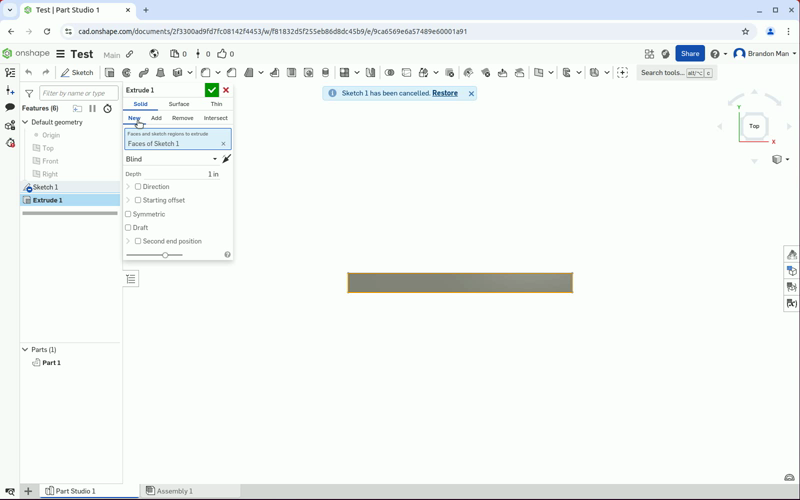
click(137, 120)
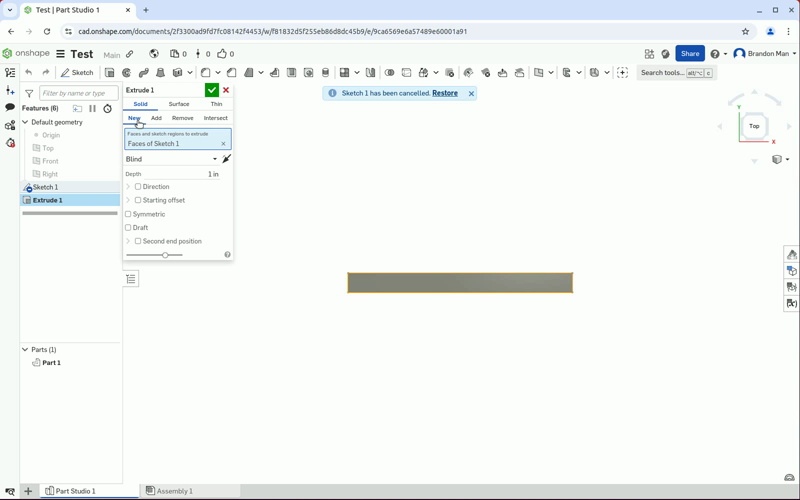
key(tab, 4)
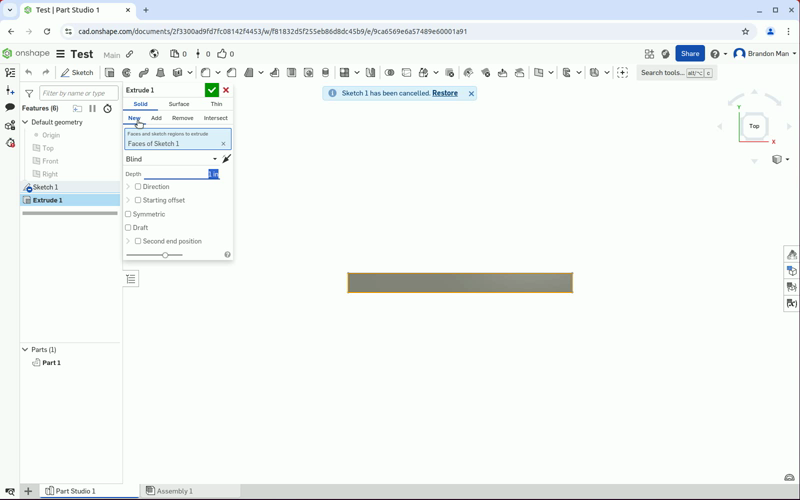
text(14.683)
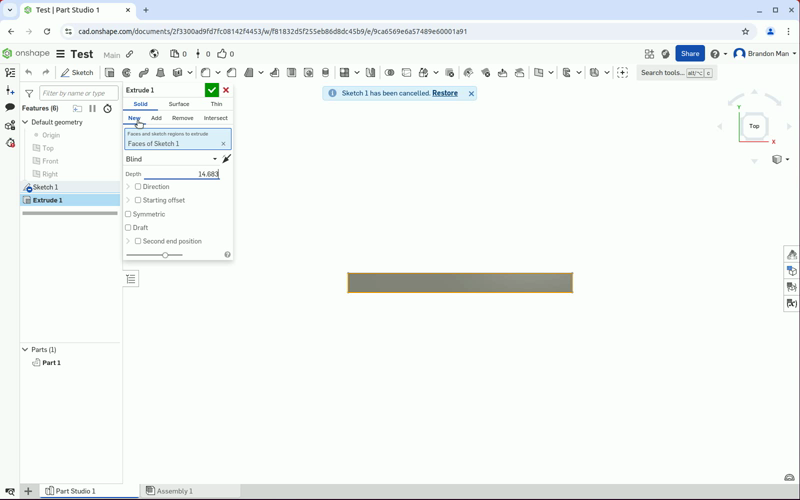
key(enter)
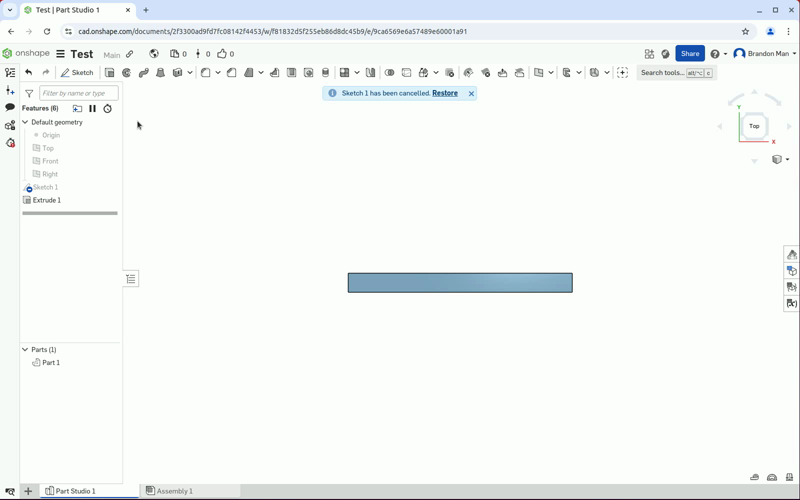
key(shift+h)
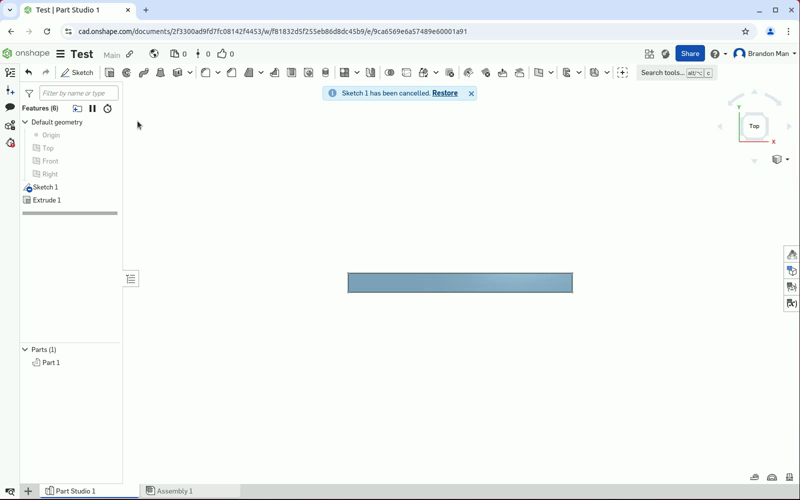
key(shift+h)
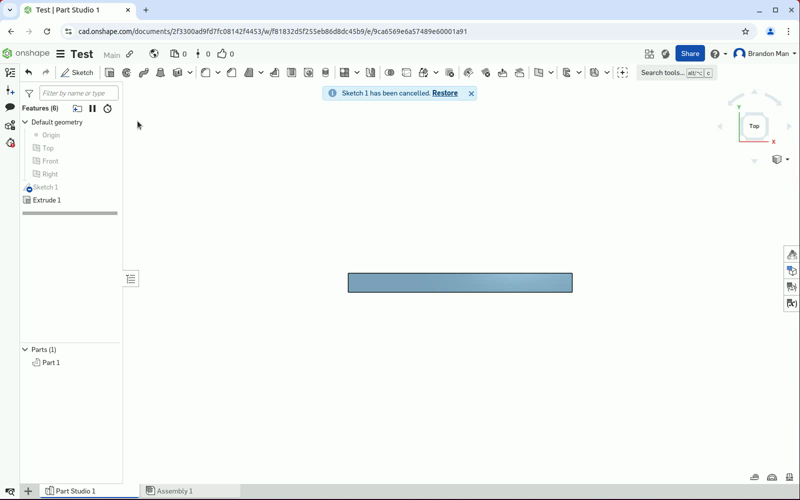
mouse_move(73, 189)
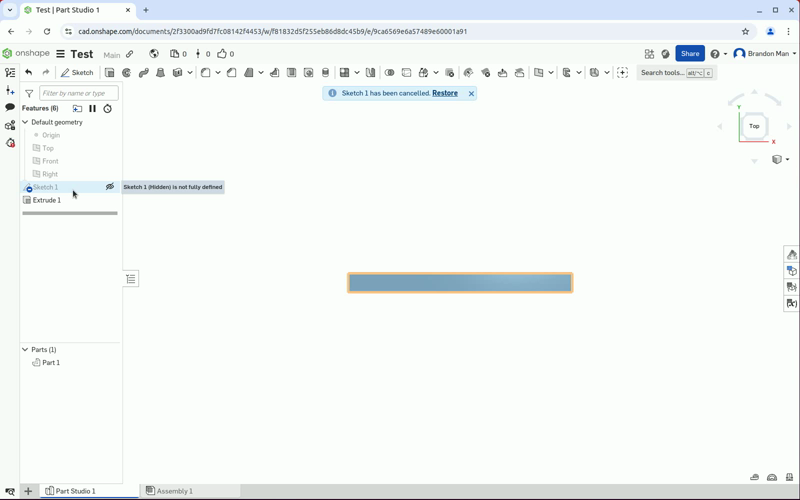
click(73, 189)
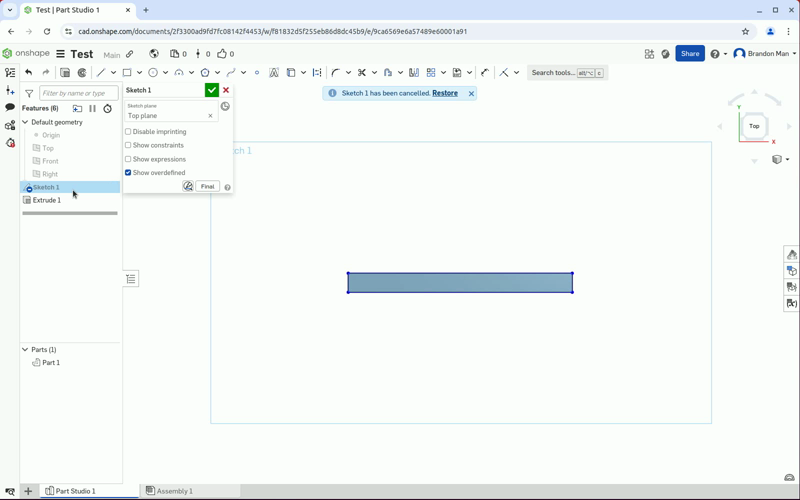
mouse_move(229, 92)
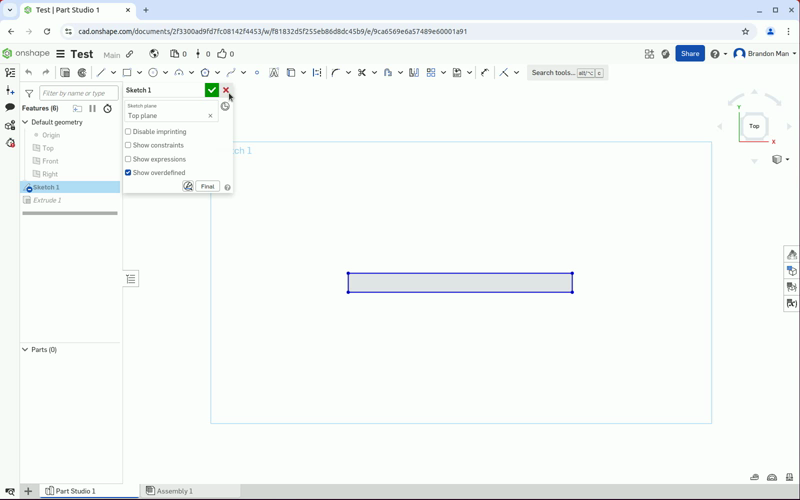
click(229, 92)
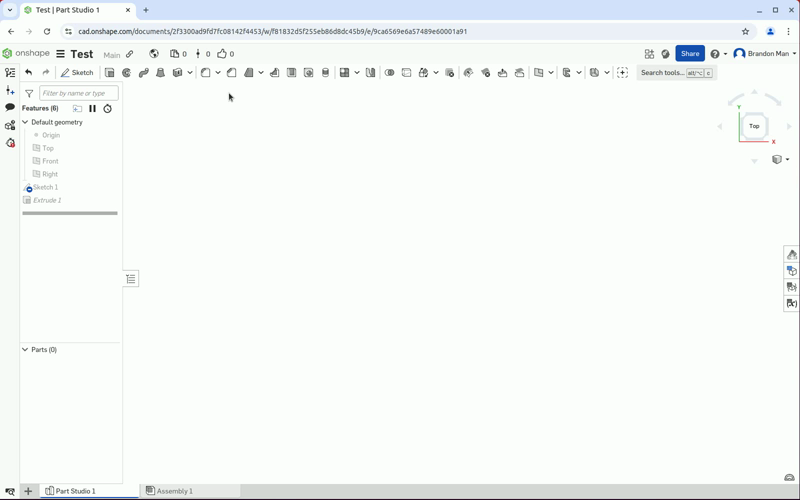
mouse_move(541, 75)
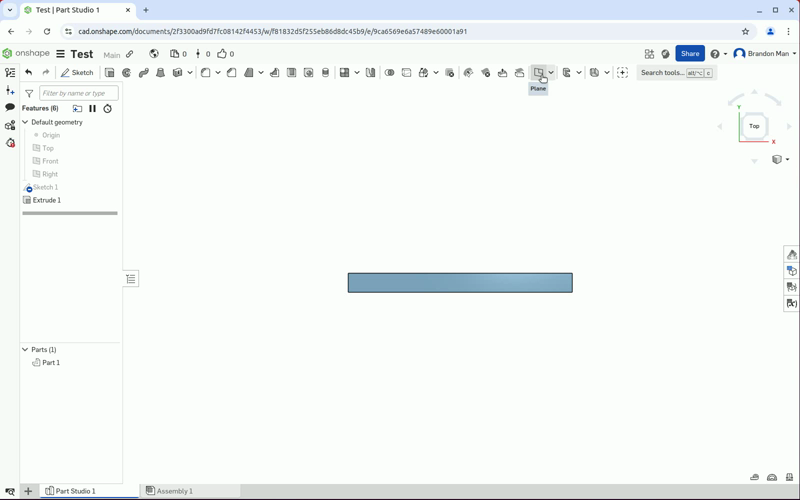
click(541, 75)
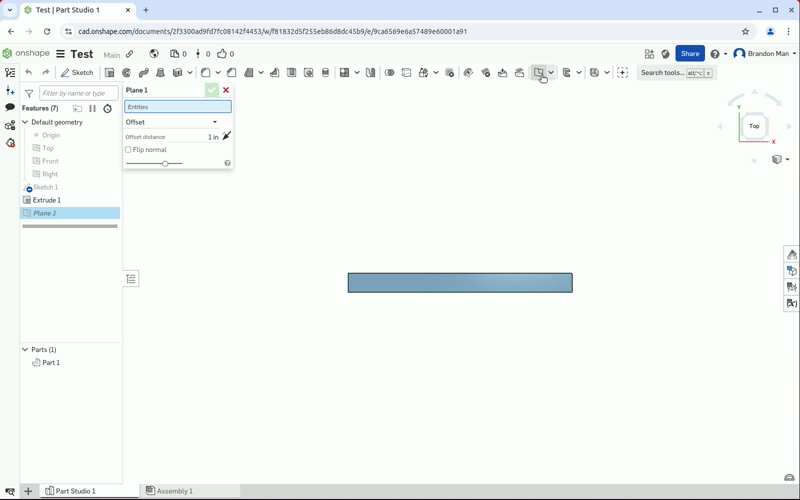
mouse_move(73, 150)
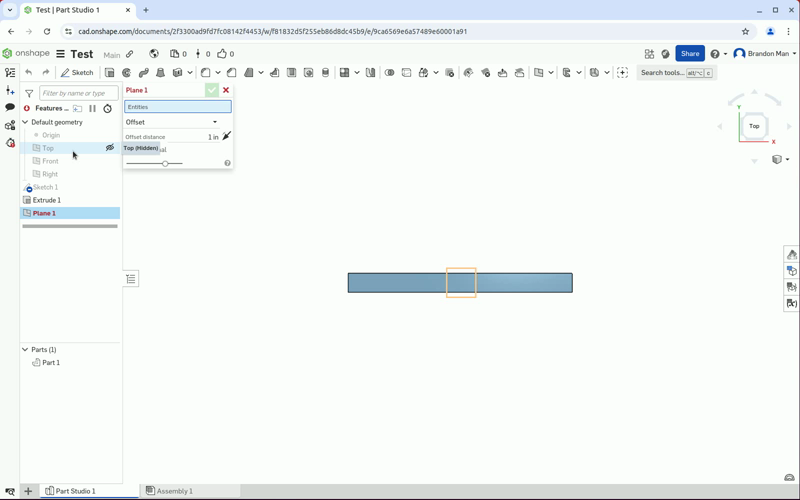
click(73, 150)
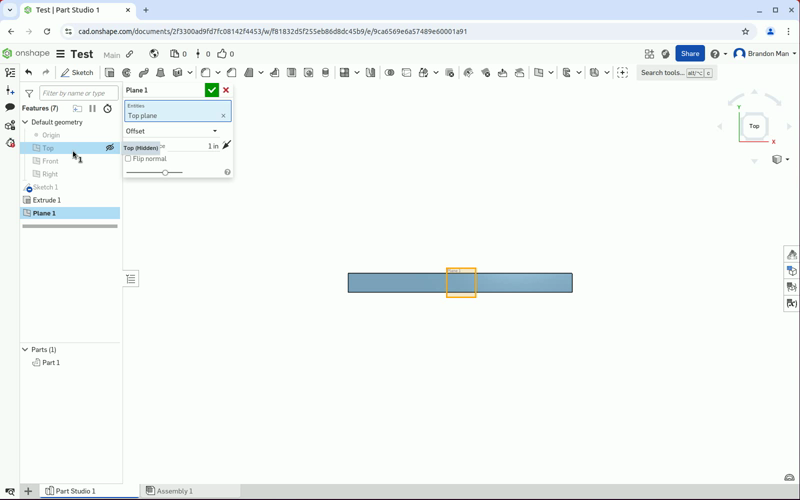
key(tab, 2)
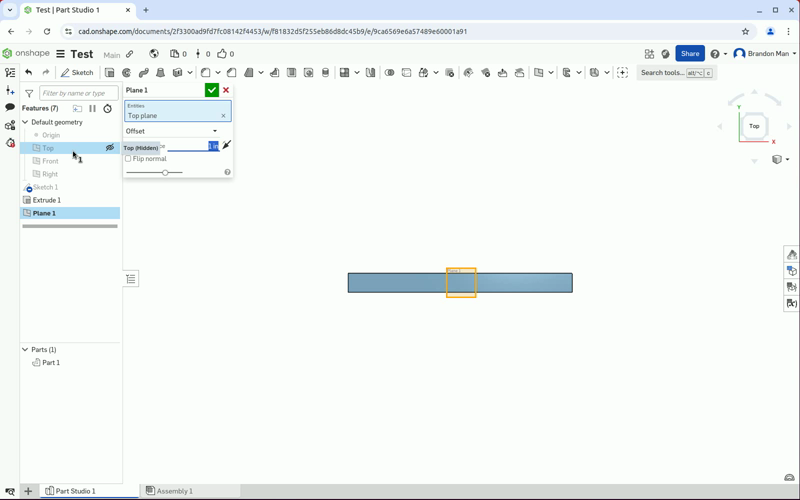
text(14.697)
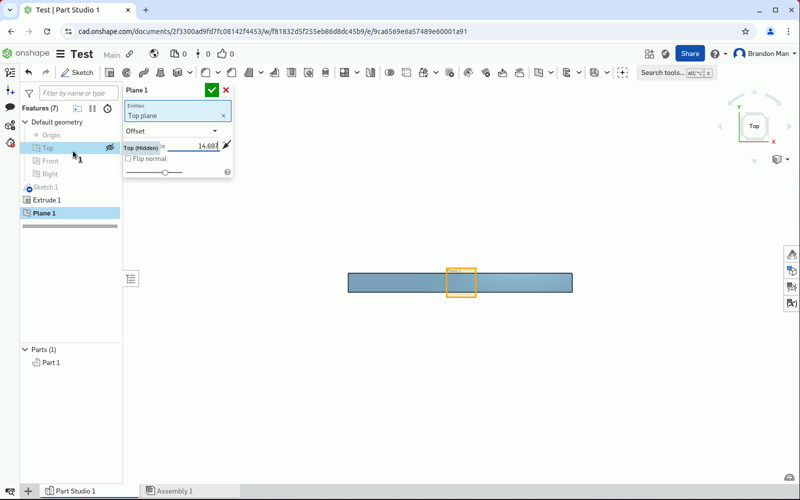
key(enter, 2)
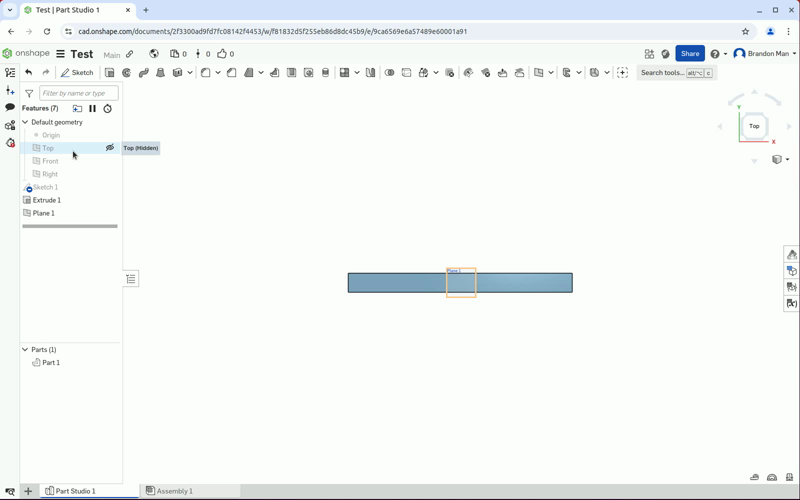
key(shift+s)
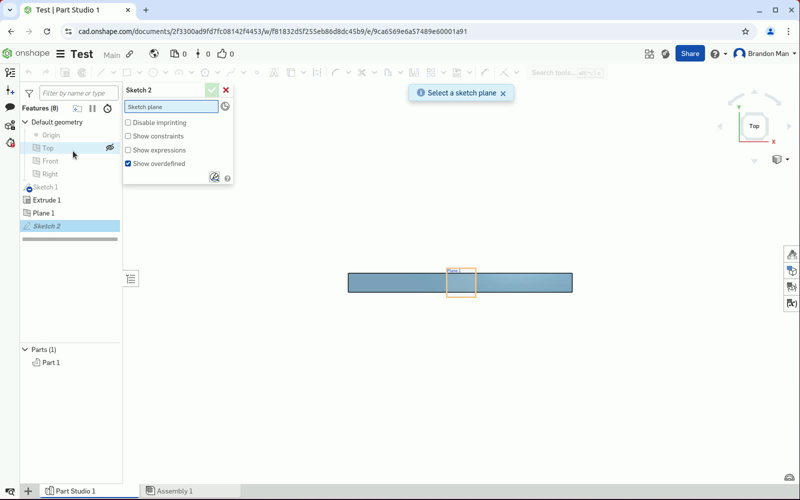
mouse_move(73, 215)
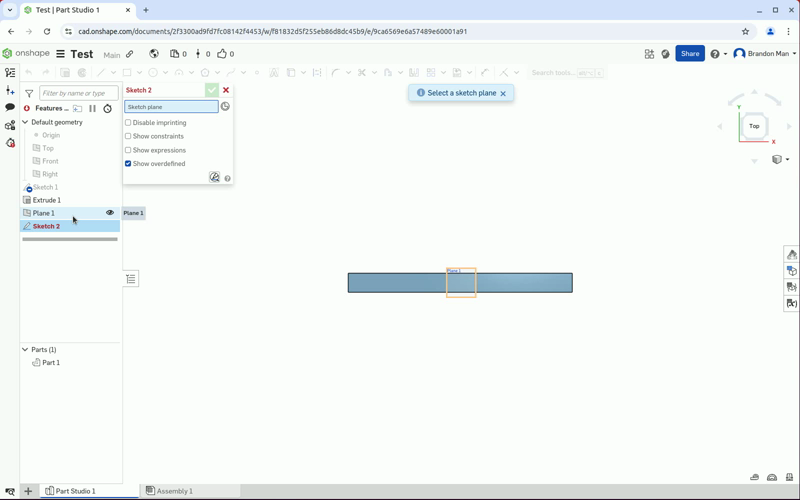
click(73, 215)
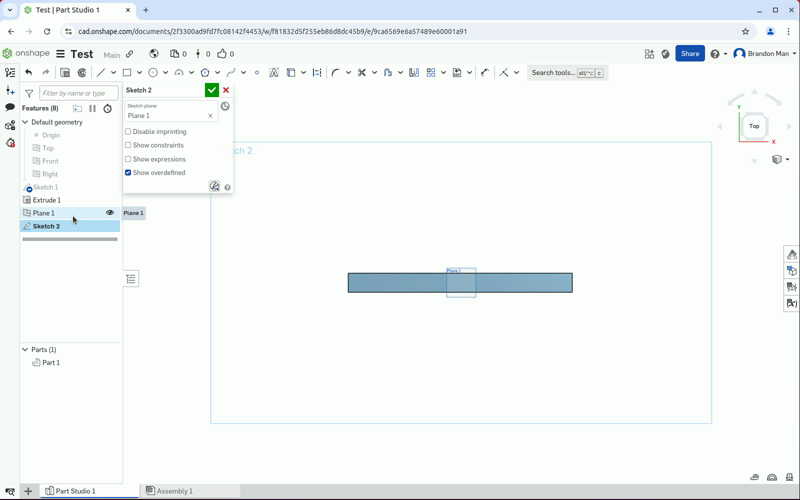
mouse_move(73, 352)
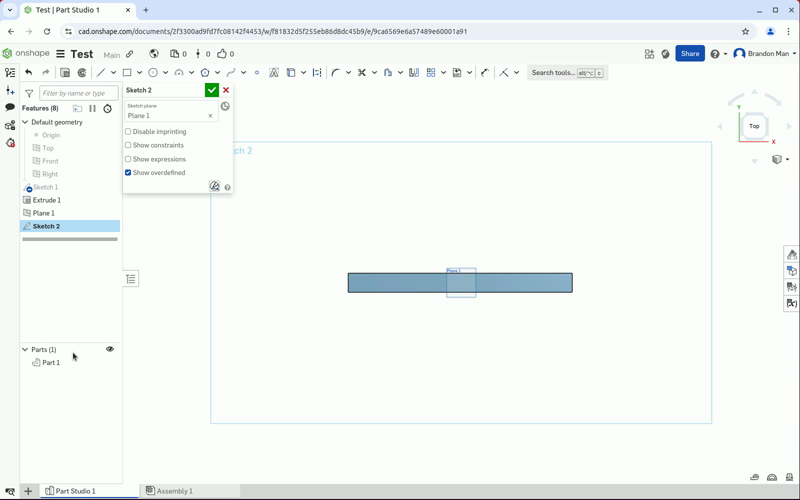
key(y)
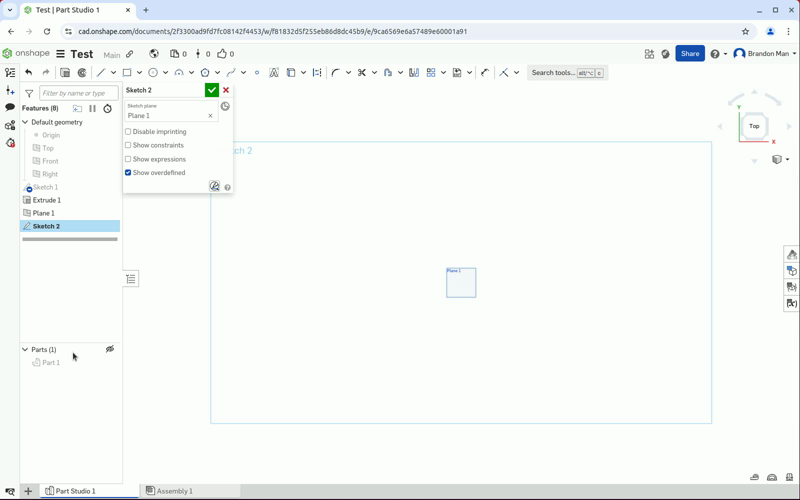
key(l)
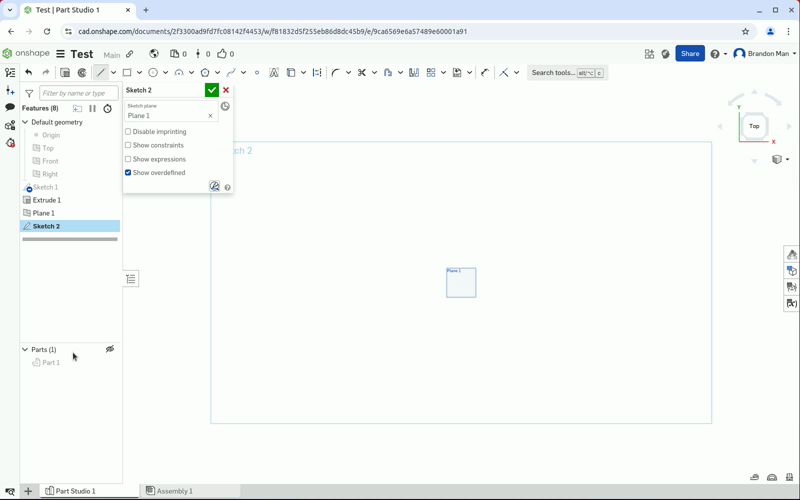
key_down(shift)
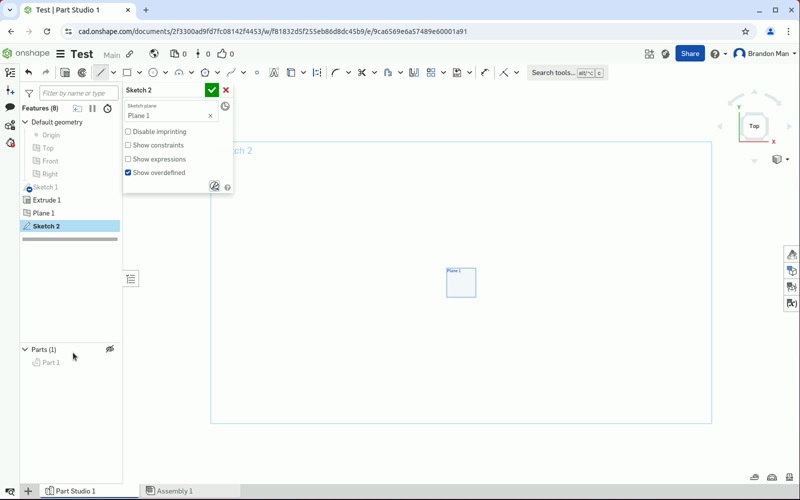
mouse_move(348, 292)
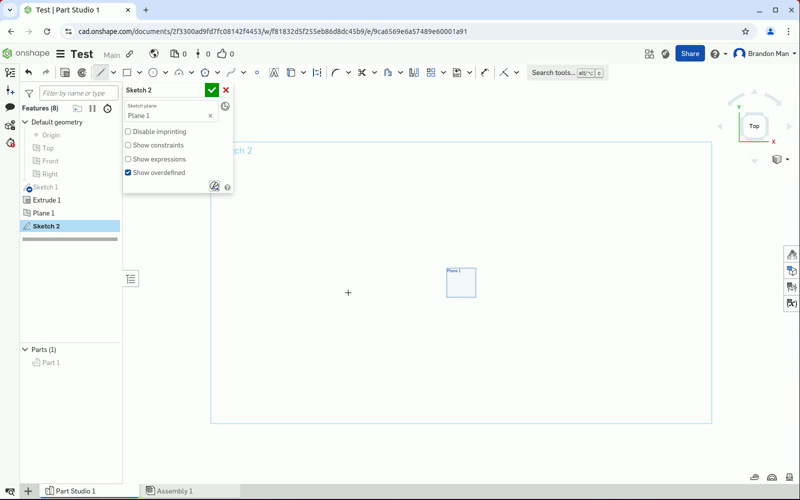
click(348, 292)
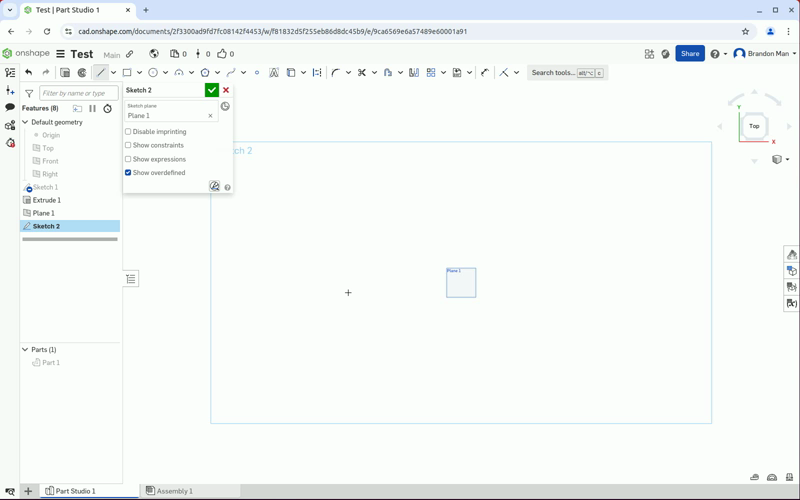
key_up(shift)
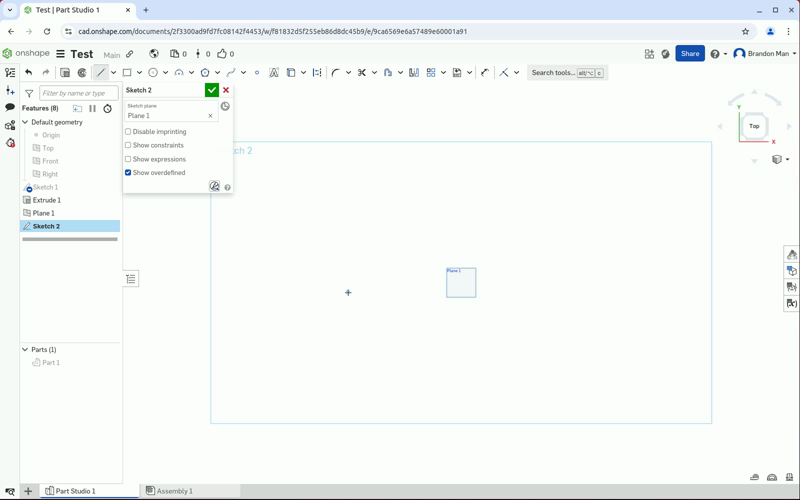
key_down(shift)
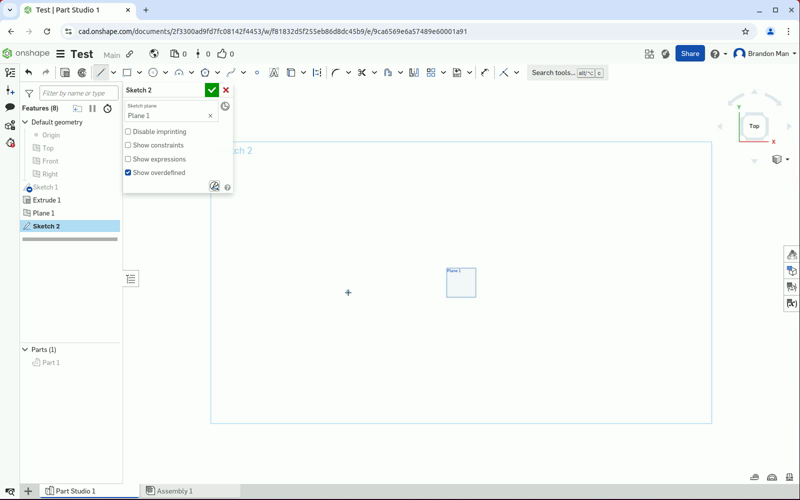
mouse_move(378, 292)
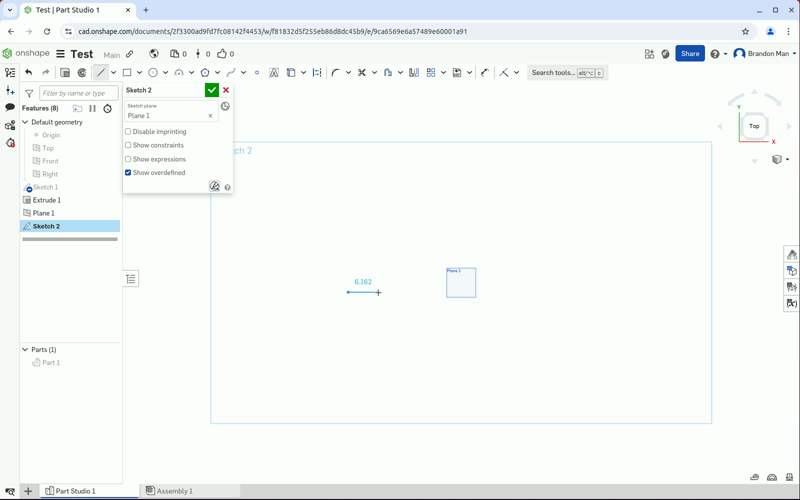
mouse_move(362, 292)
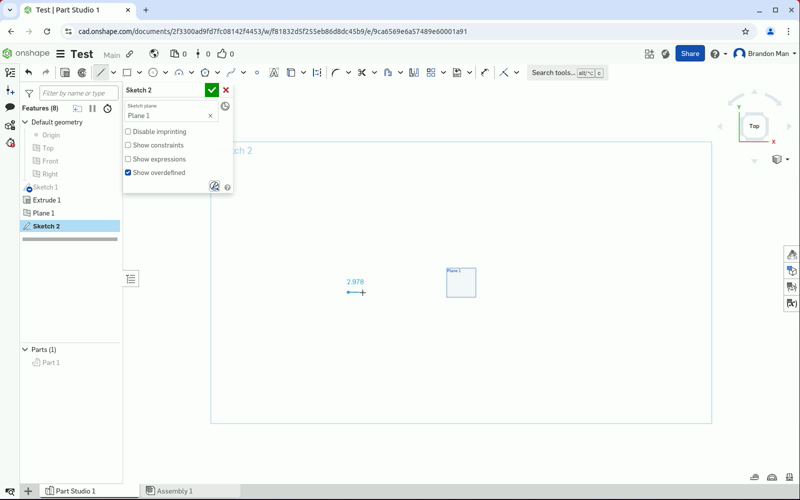
click(362, 292)
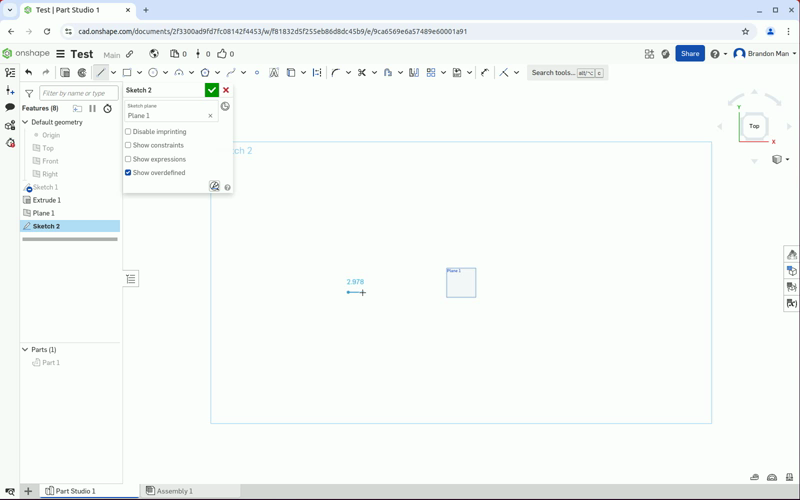
key_up(shift)
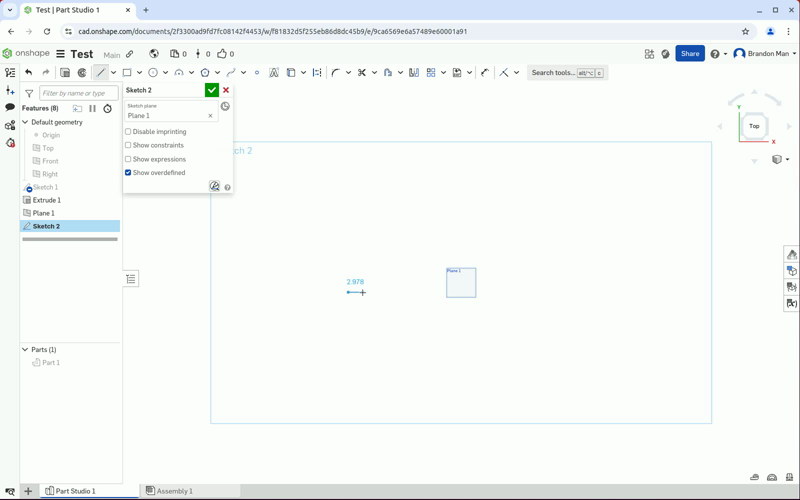
key_down(shift)
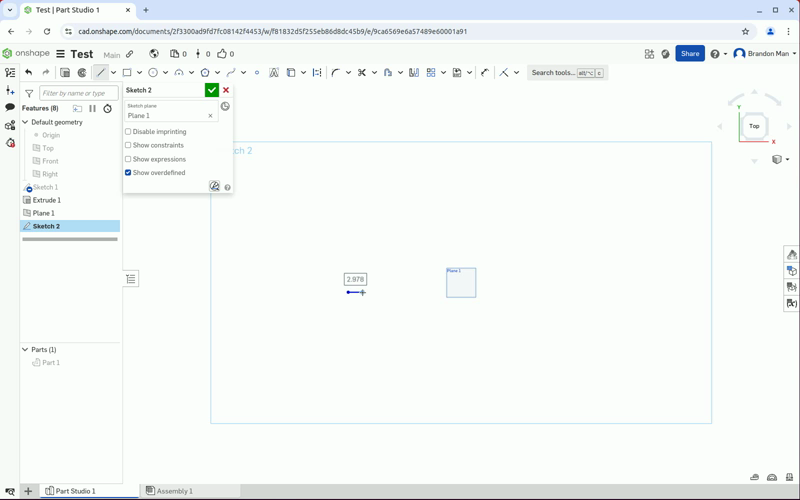
mouse_move(392, 292)
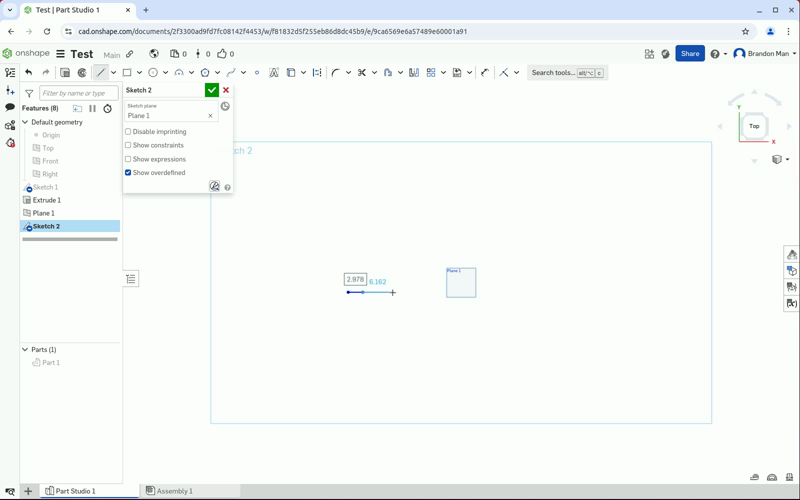
mouse_move(362, 272)
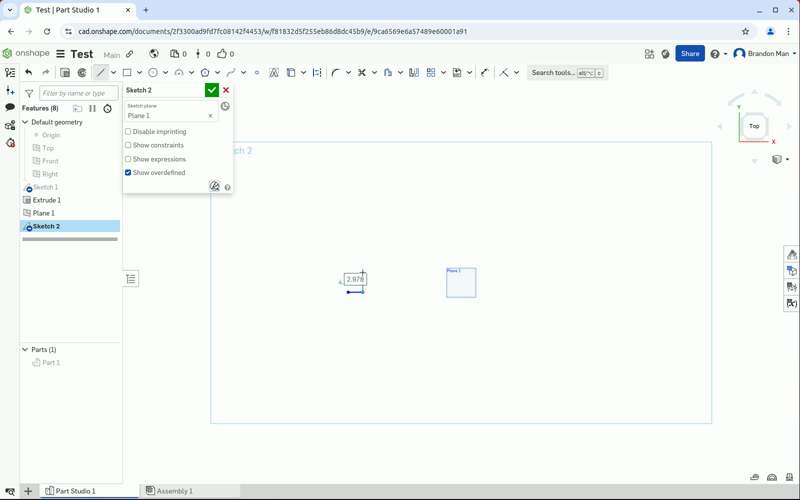
click(362, 272)
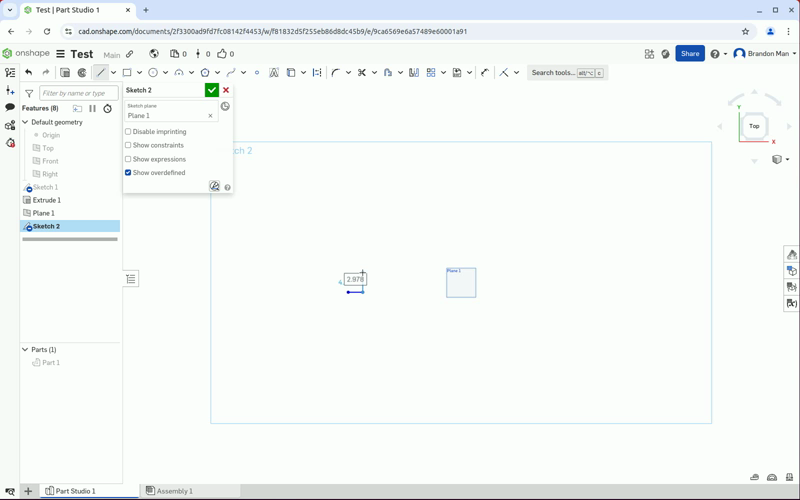
key_up(shift)
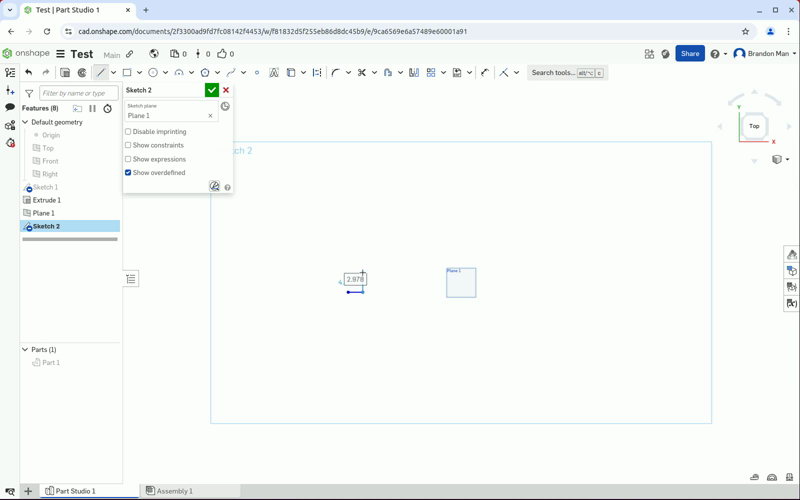
key_down(shift)
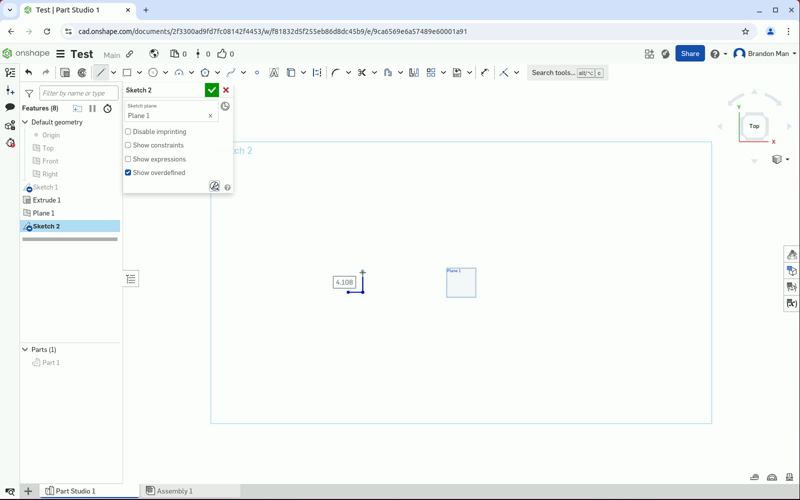
mouse_move(392, 272)
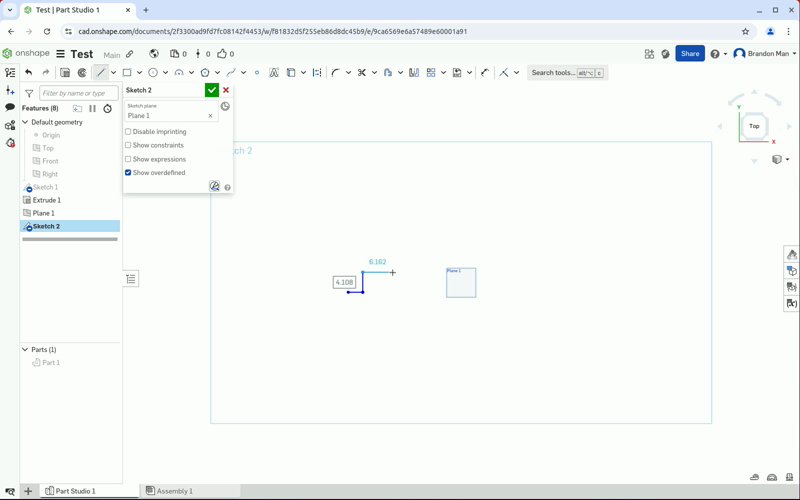
mouse_move(348, 272)
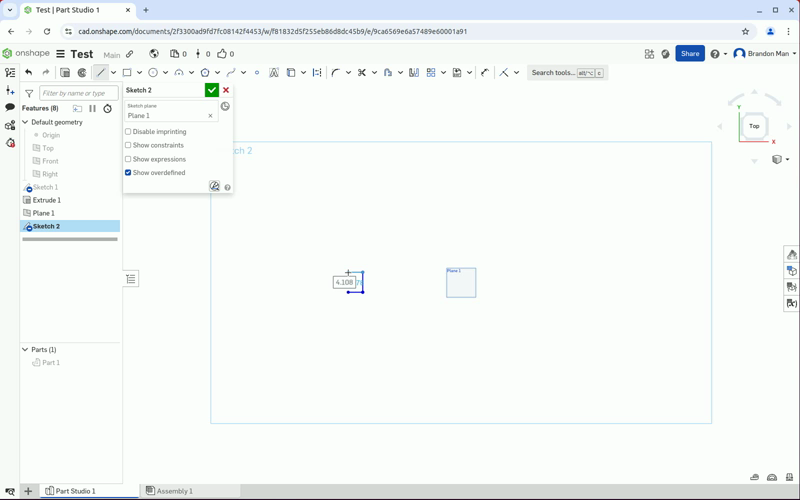
click(348, 272)
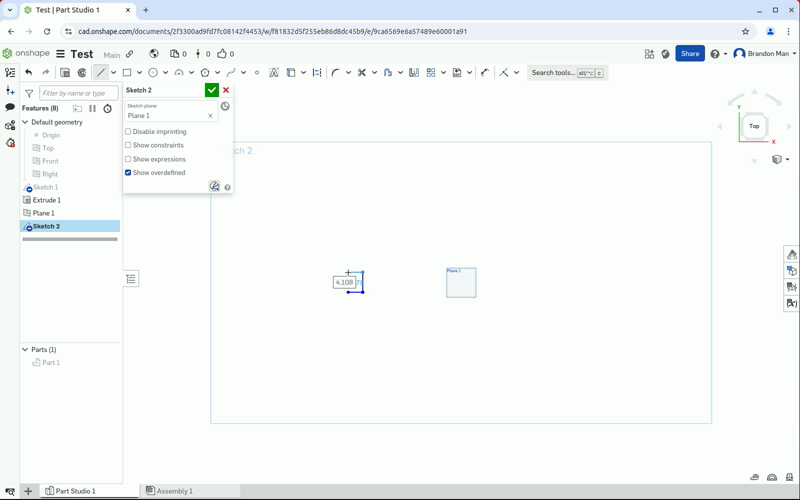
key_up(shift)
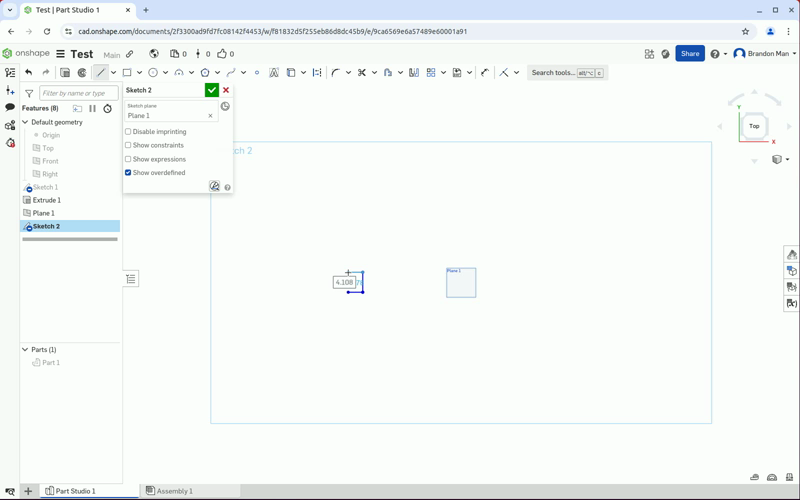
mouse_move(378, 272)
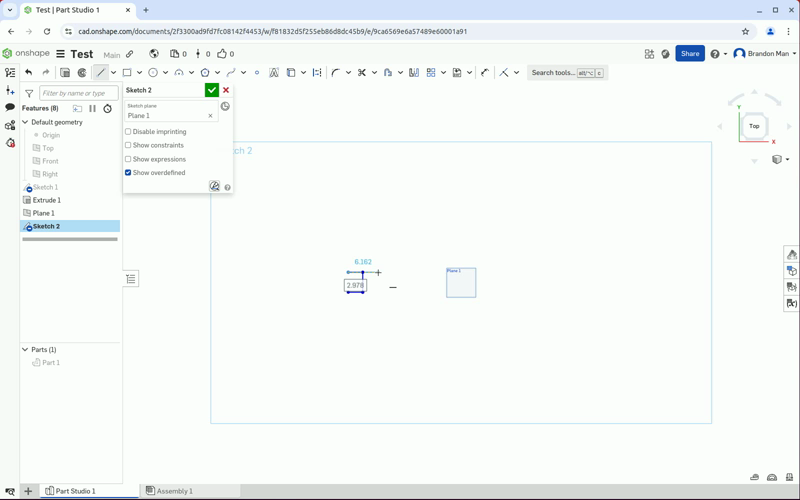
key_down(shift)
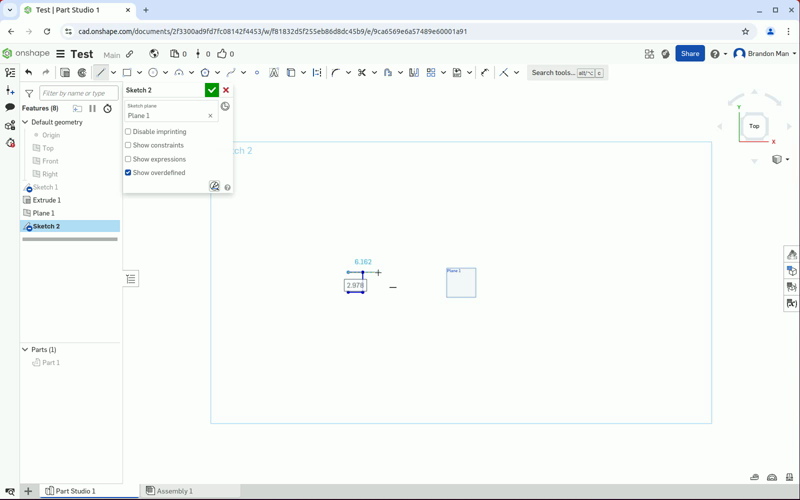
mouse_move(348, 292)
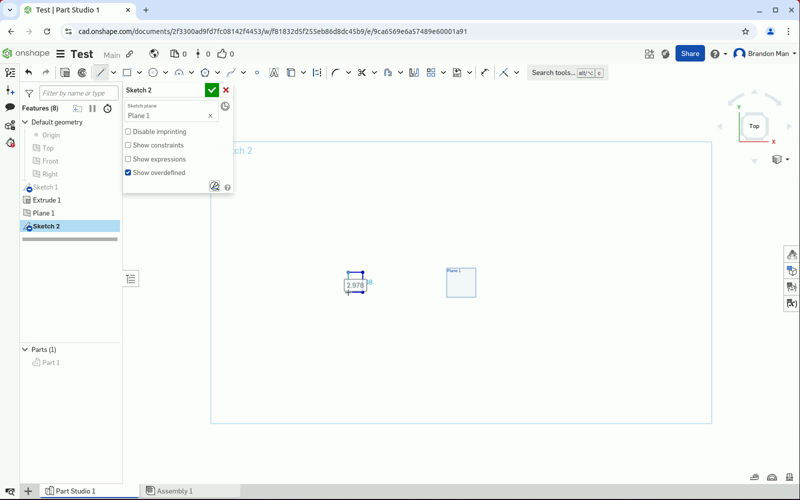
key_up(shift)
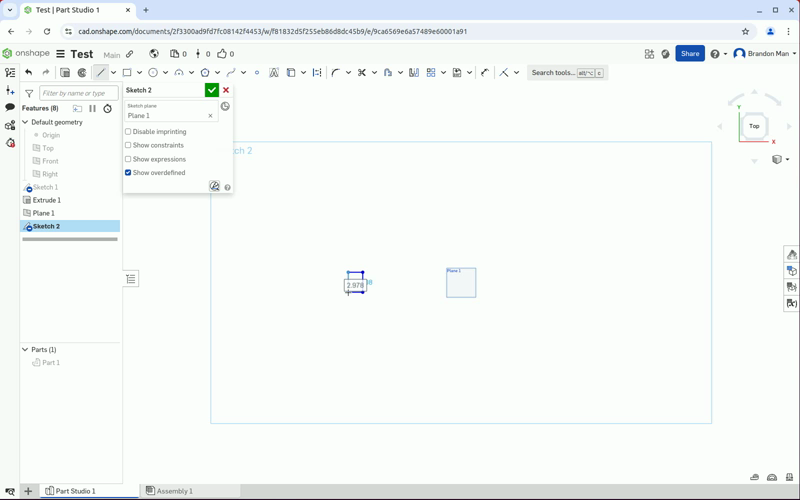
click(348, 292)
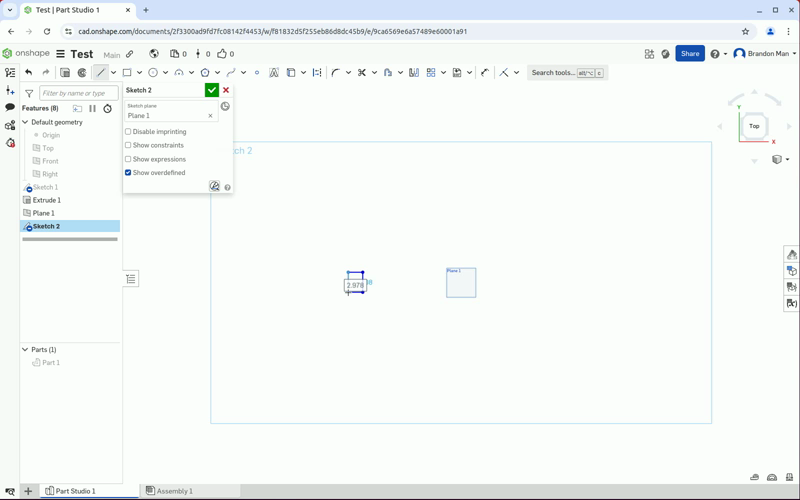
key(esc)
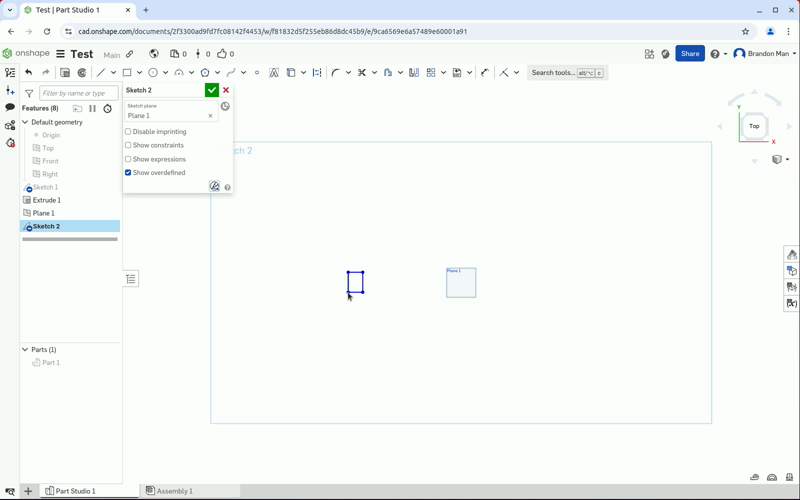
mouse_move(351, 273)
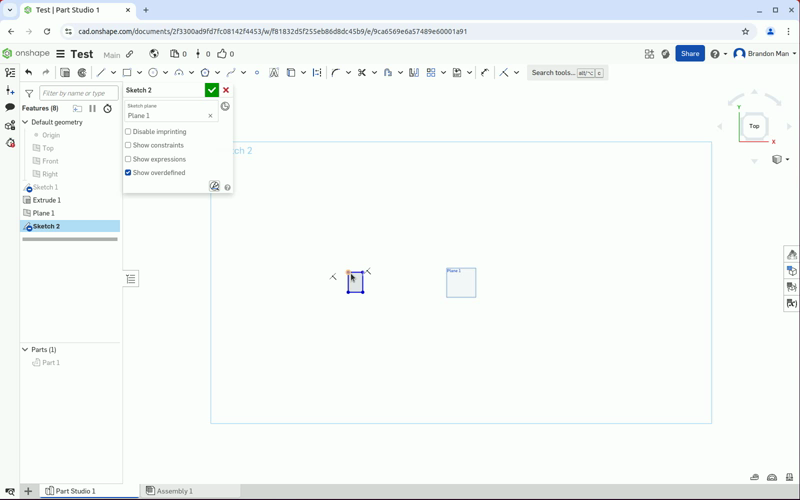
scroll(6)
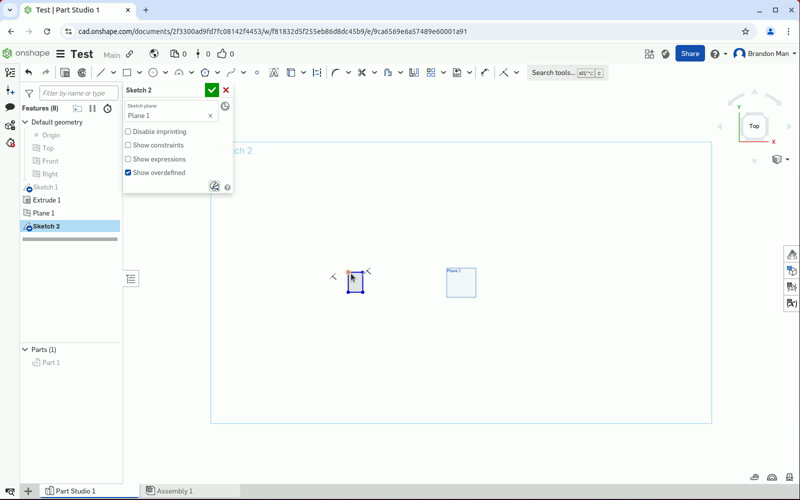
scroll(6)
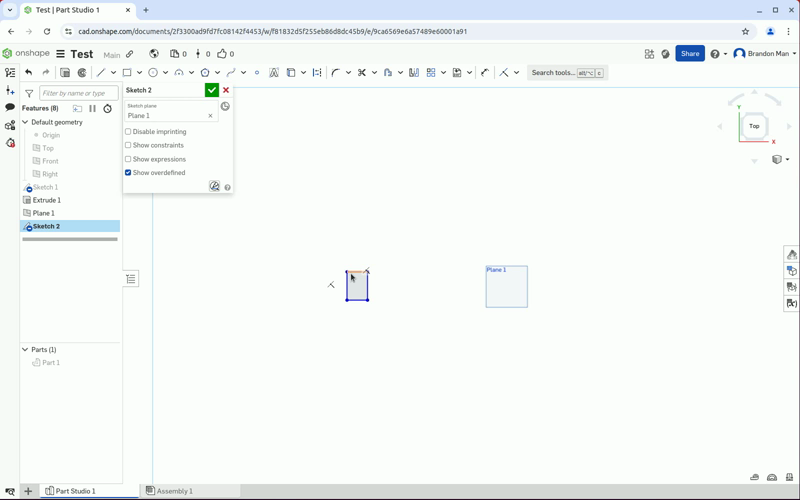
scroll(6)
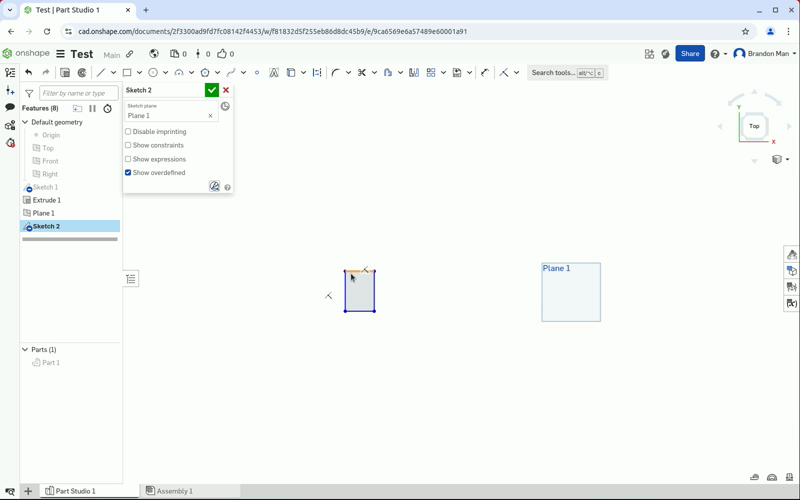
scroll(6)
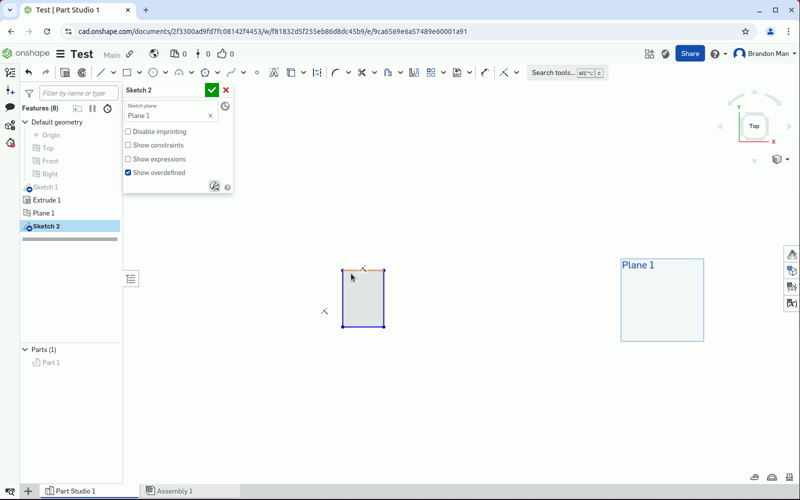
scroll(6)
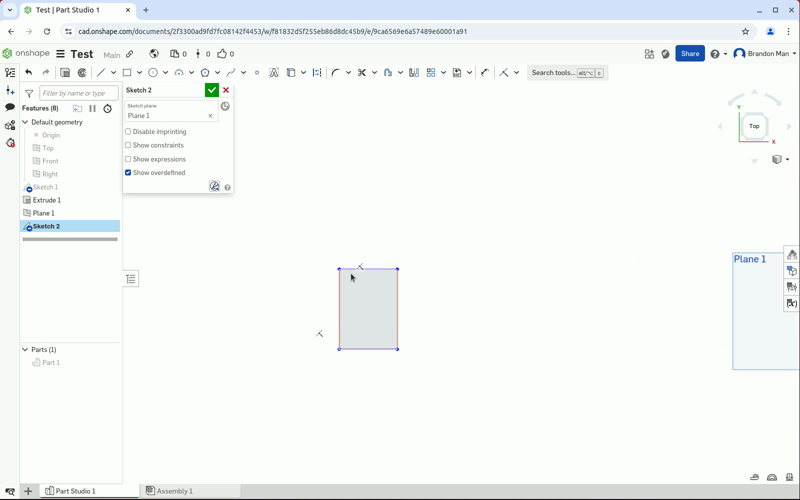
scroll(6)
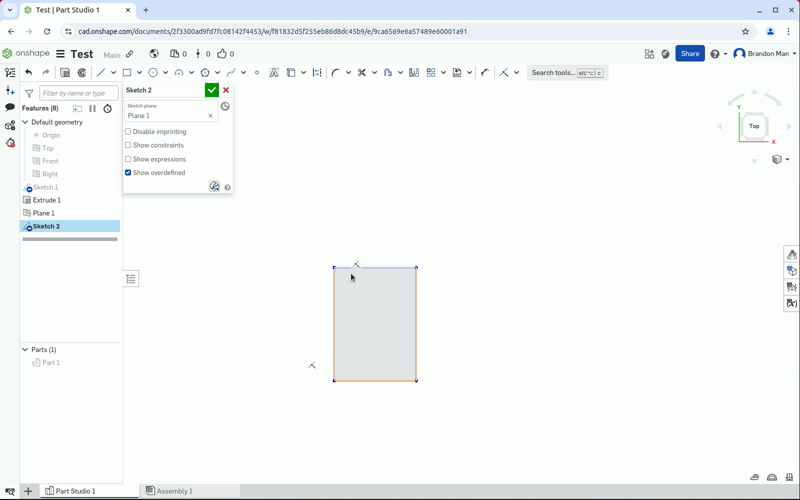
scroll(6)
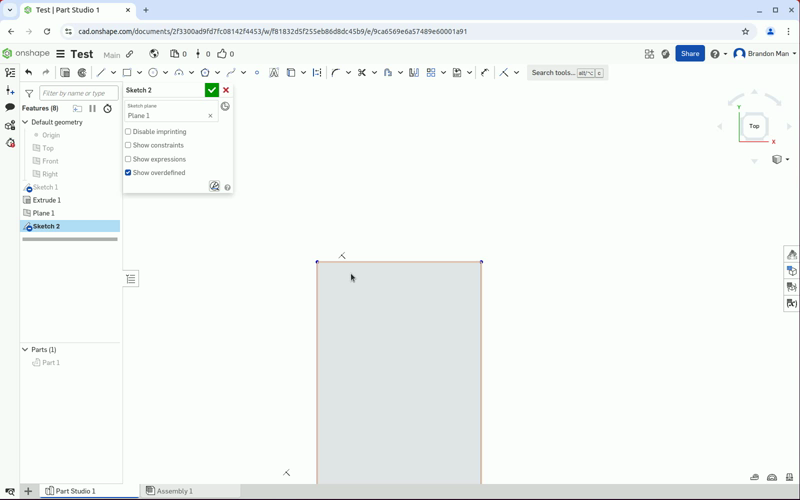
click(351, 273)
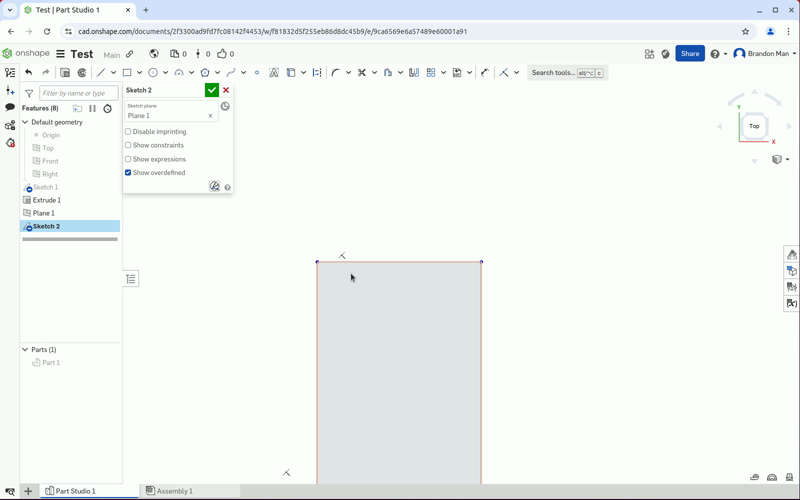
scroll(-6)
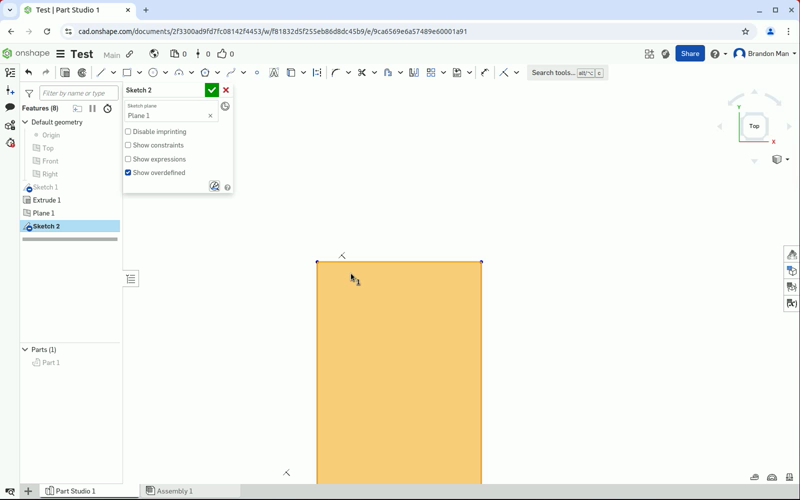
scroll(-6)
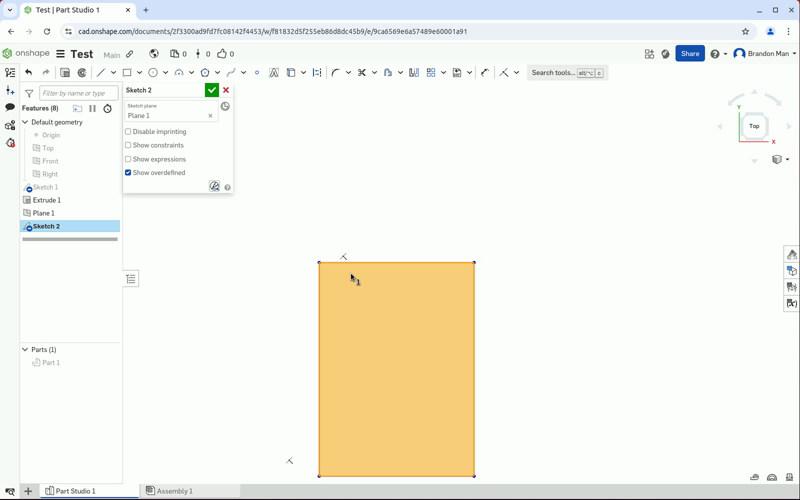
scroll(-6)
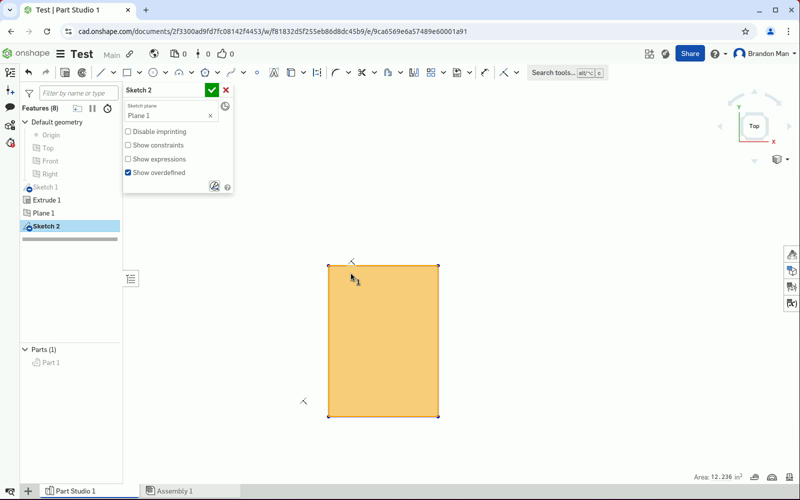
scroll(-6)
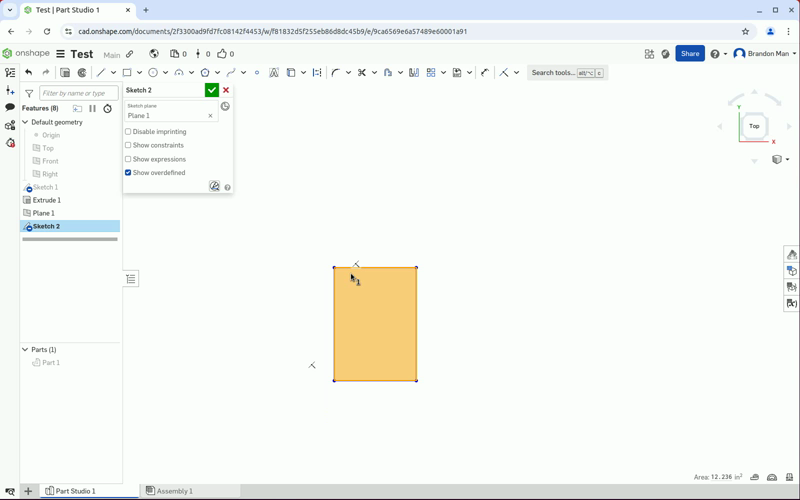
scroll(-6)
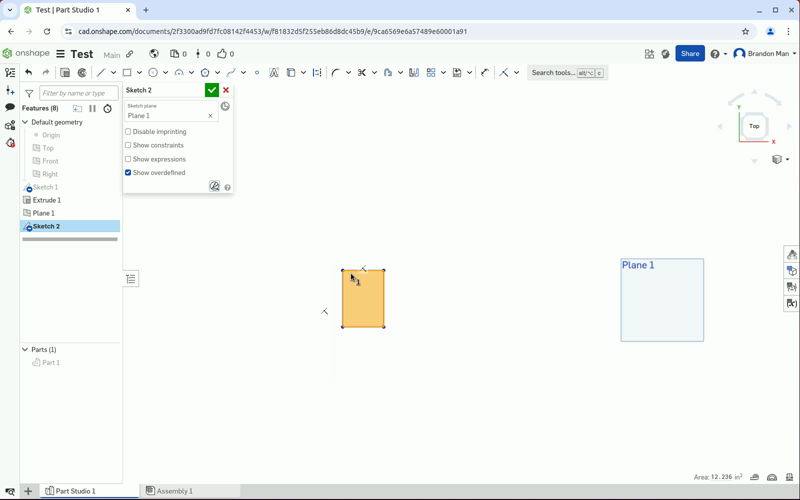
scroll(-6)
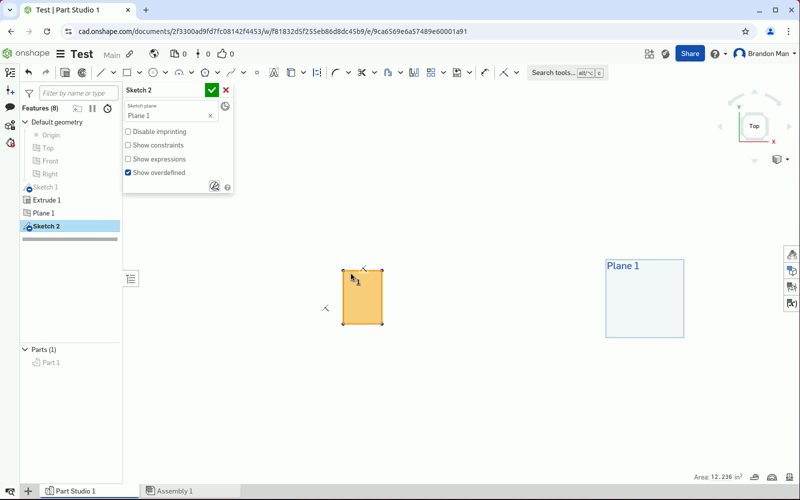
scroll(-6)
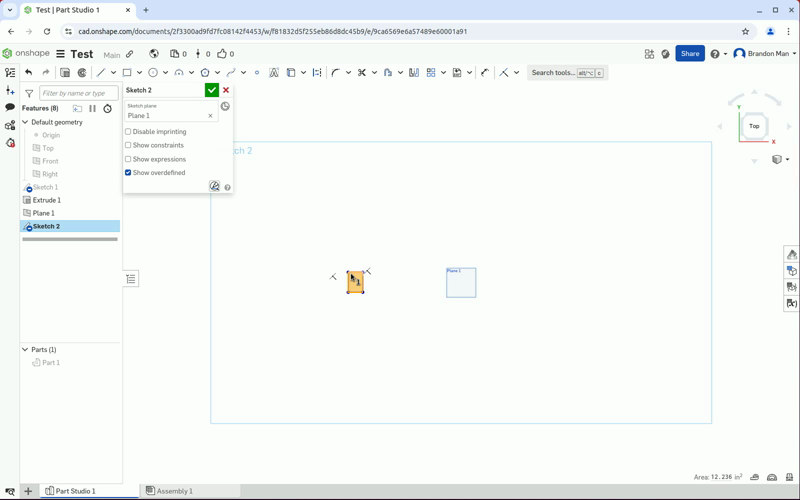
mouse_move(73, 352)
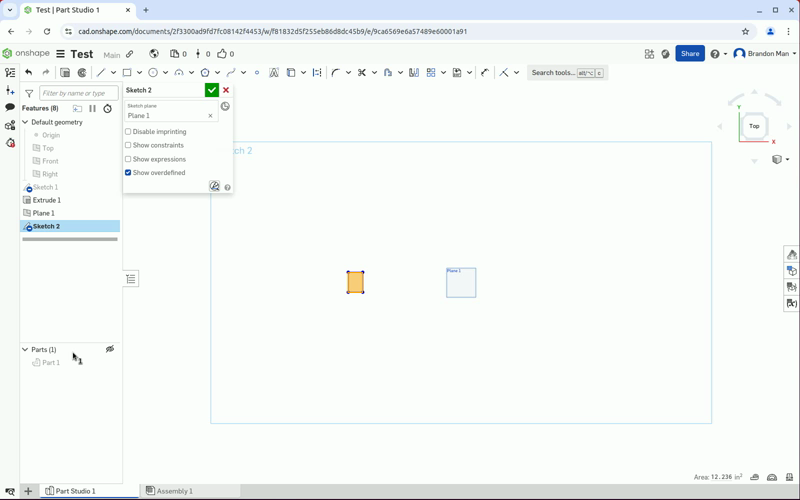
key(shift+y)
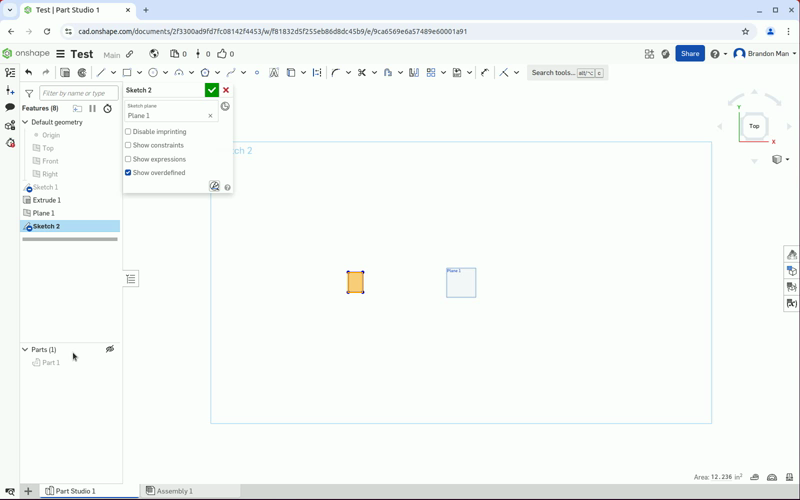
key(shift+e)
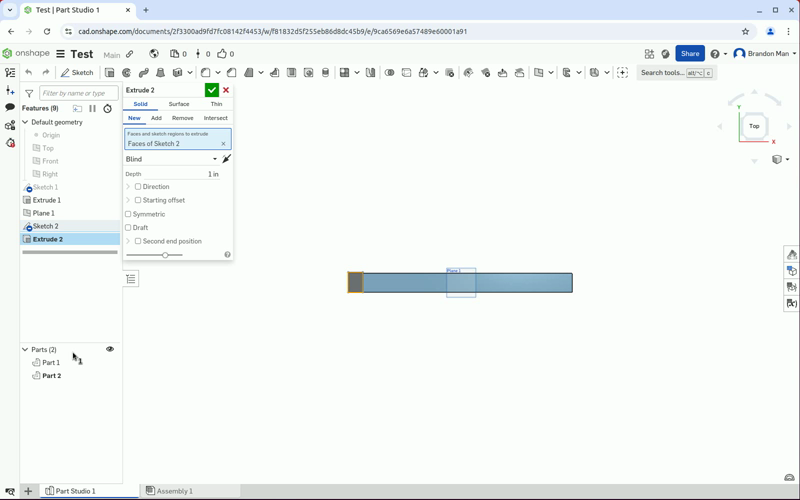
mouse_move(143, 106)
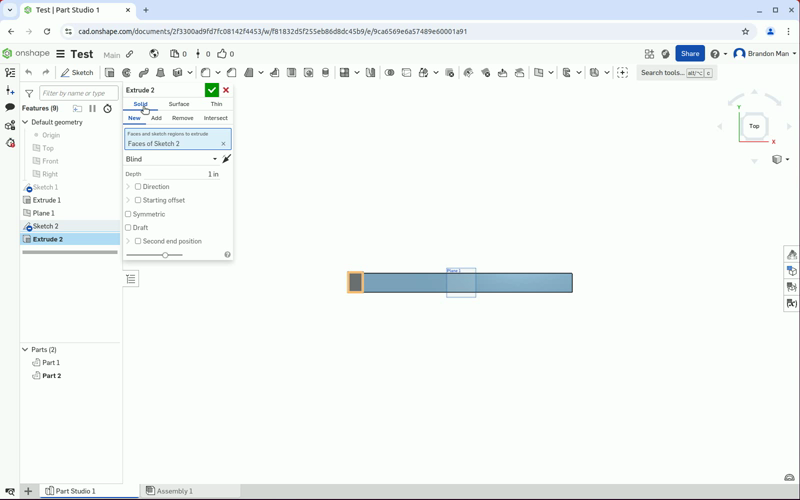
click(143, 106)
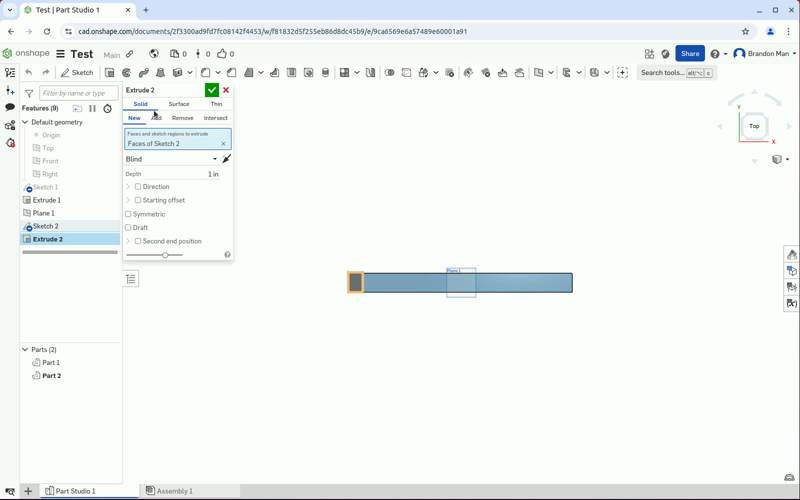
mouse_move(186, 120)
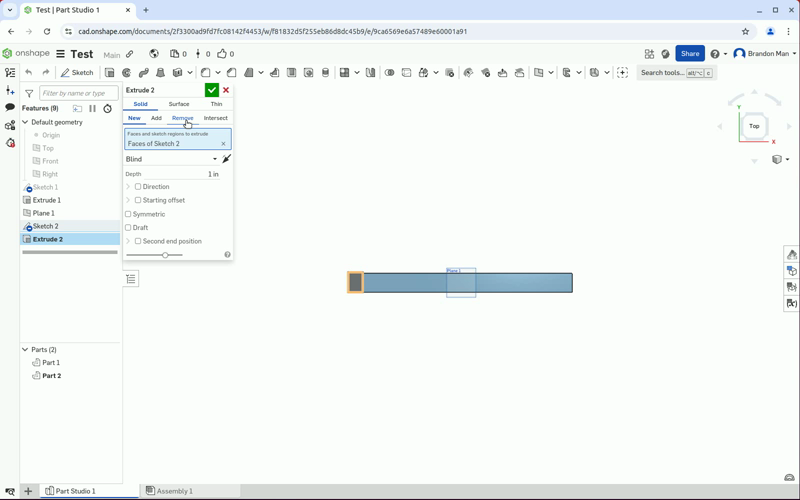
click(186, 120)
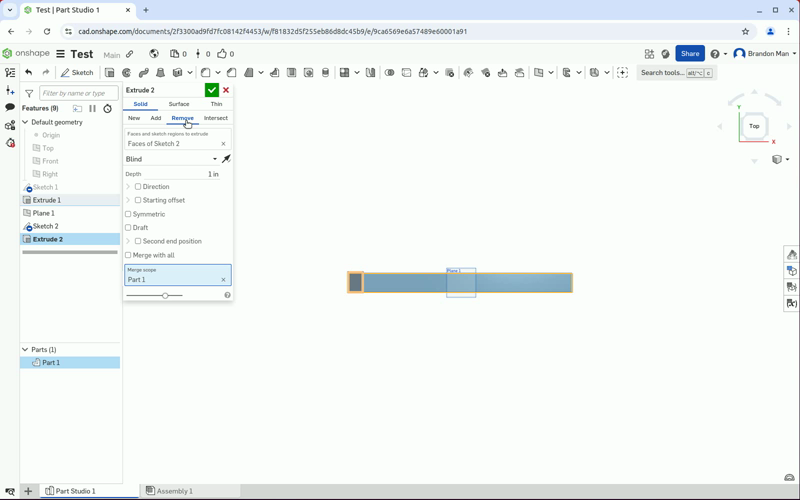
key(tab, 4)
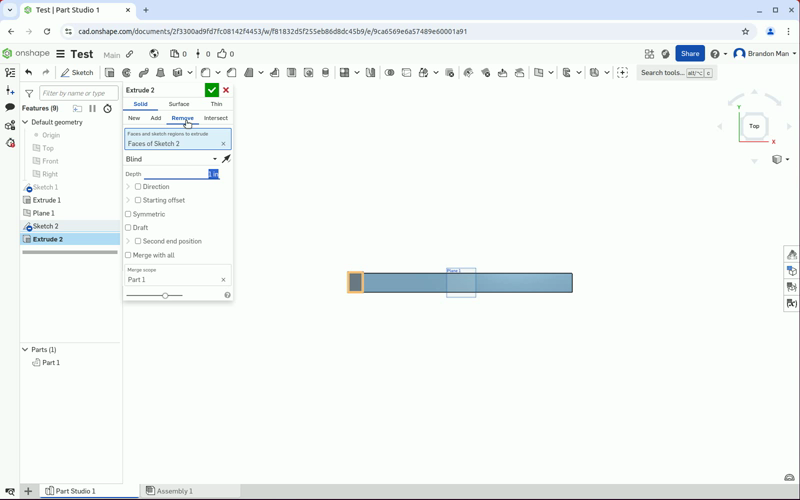
text(10.832)
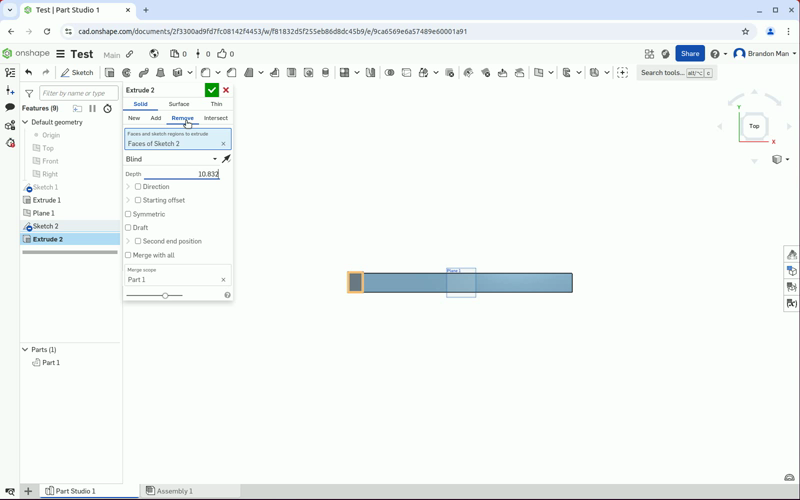
key(tab, 6)
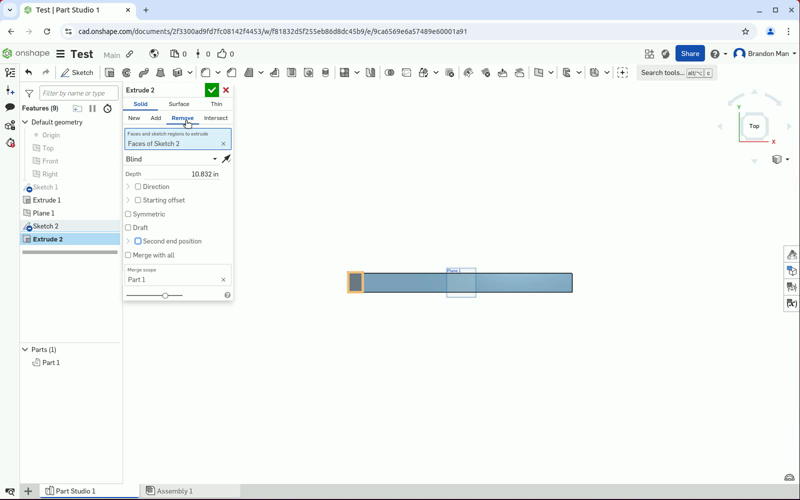
key(space)
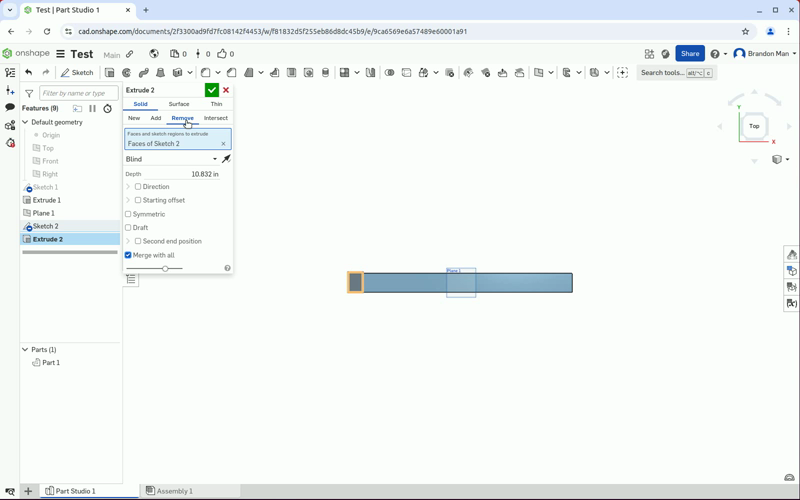
key(enter)
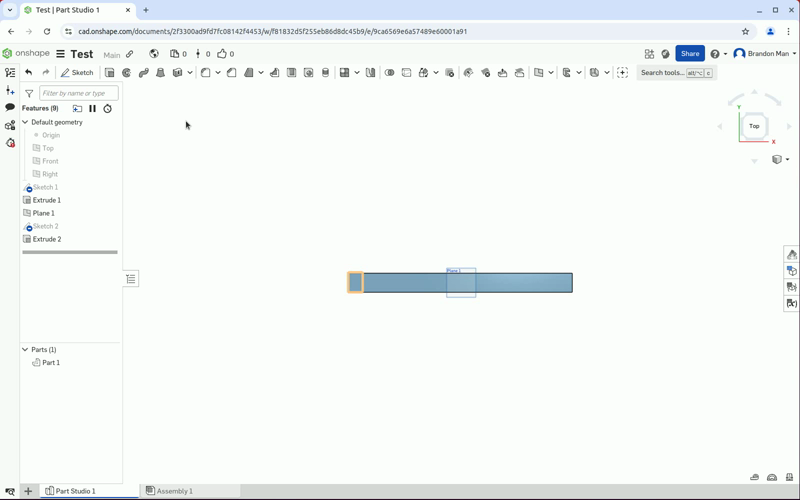
key(shift+h)
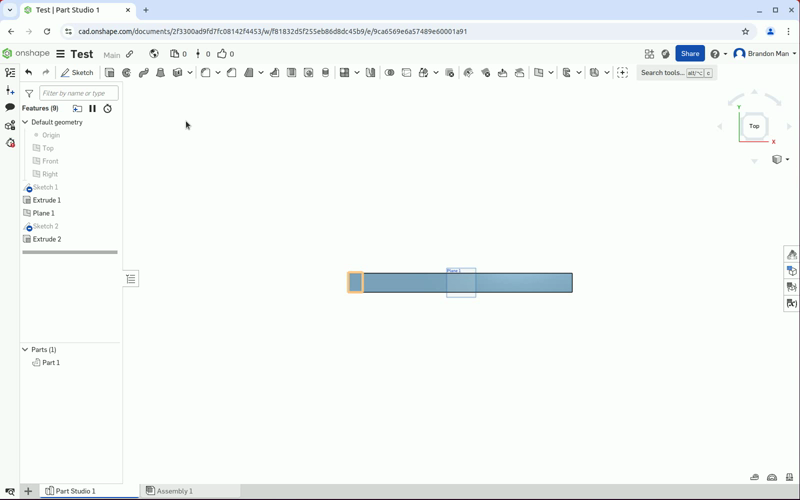
key(shift+h)
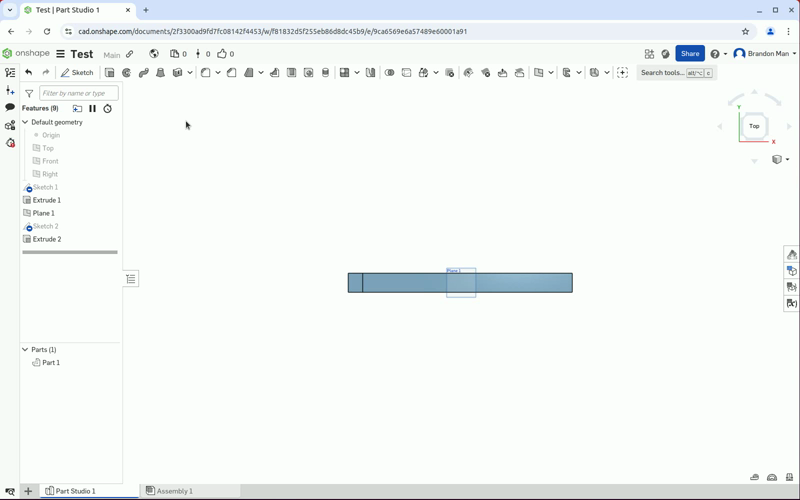
mouse_move(73, 189)
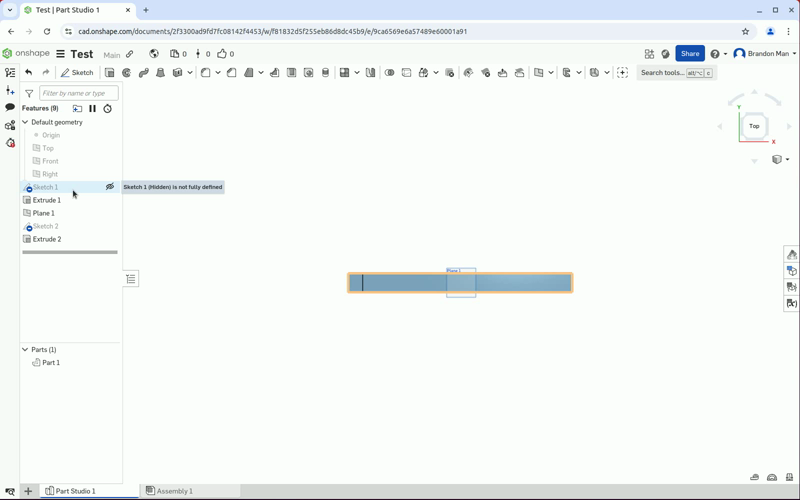
click(73, 189)
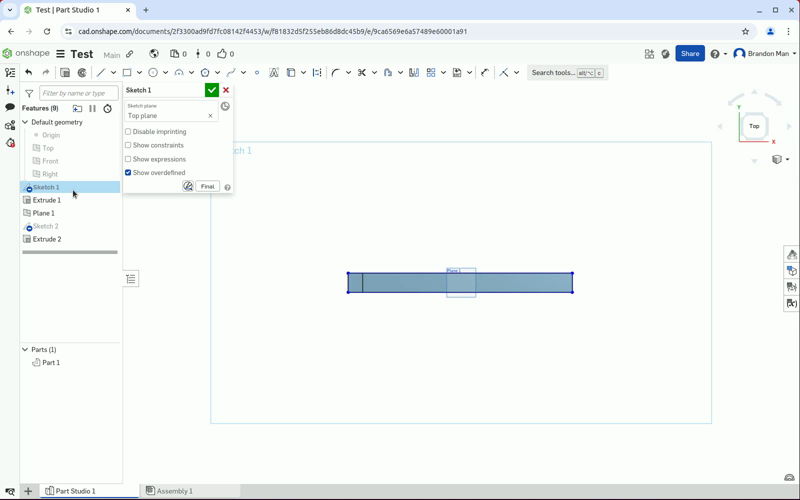
mouse_move(229, 92)
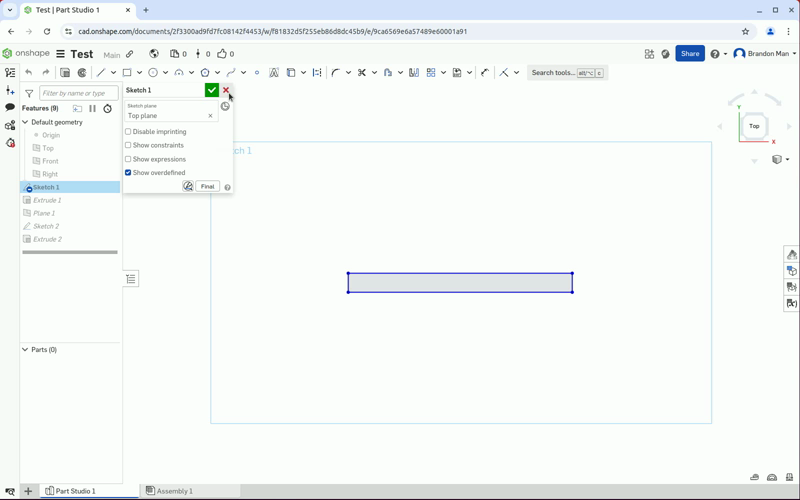
click(229, 92)
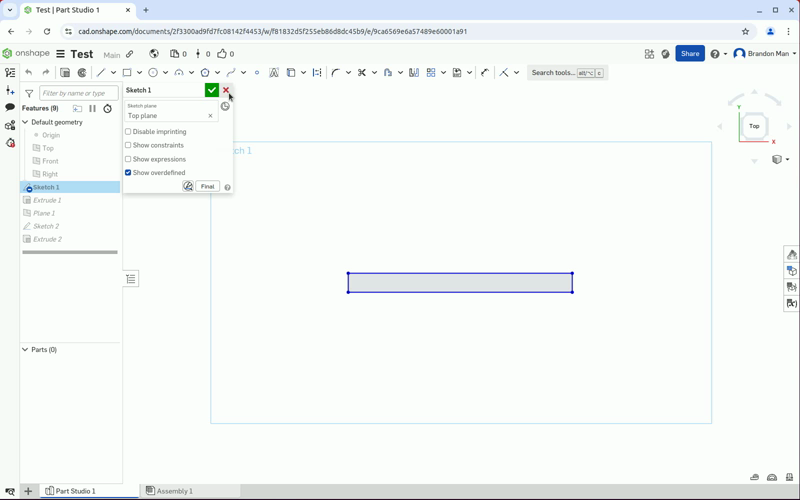
key(shift+s)
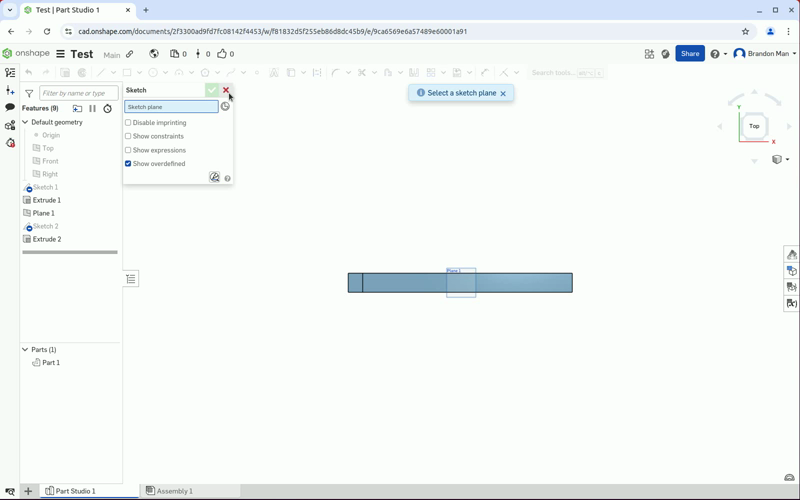
mouse_move(73, 215)
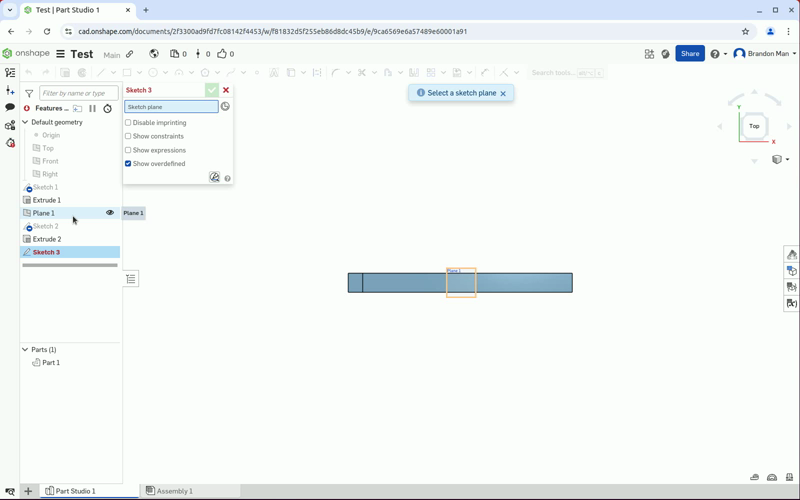
click(73, 215)
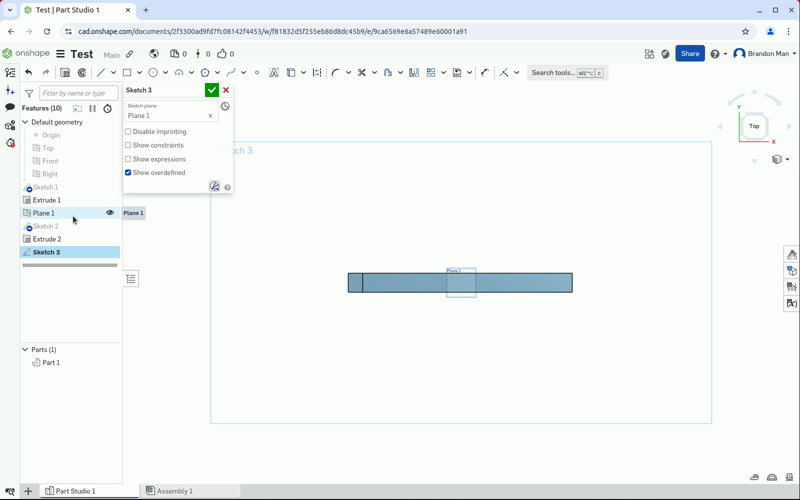
mouse_move(73, 352)
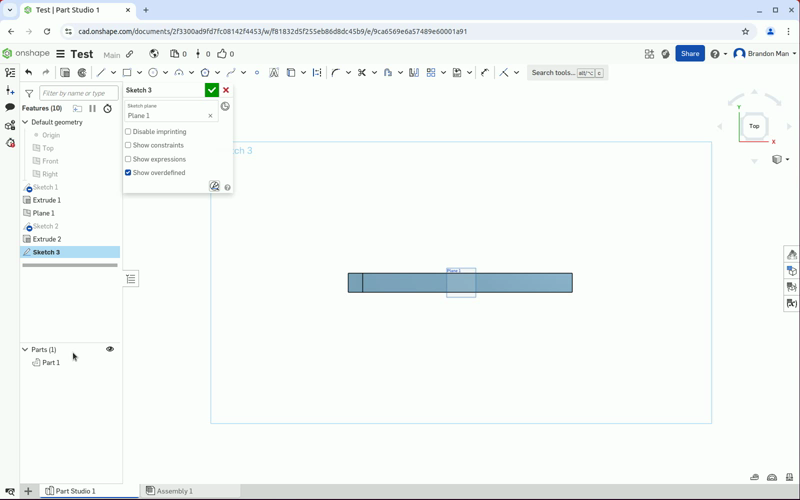
key(y)
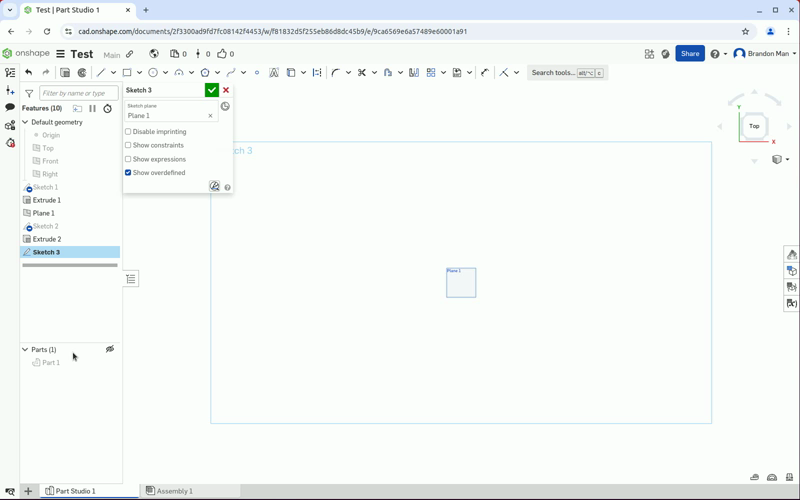
key(l)
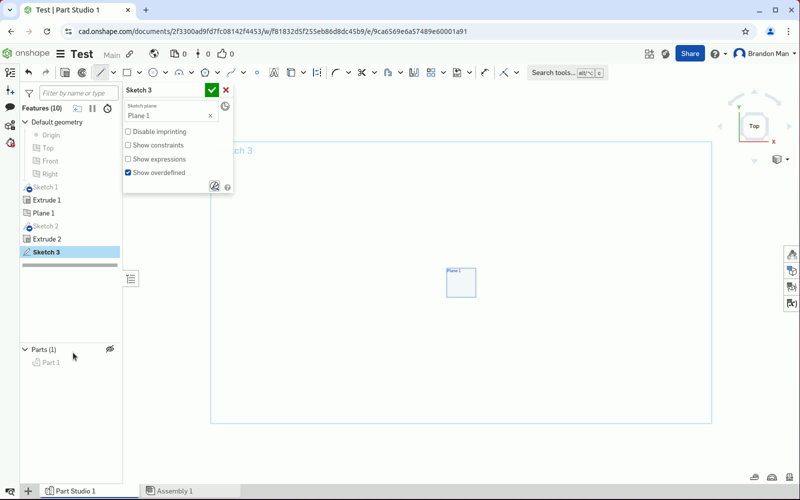
key_down(shift)
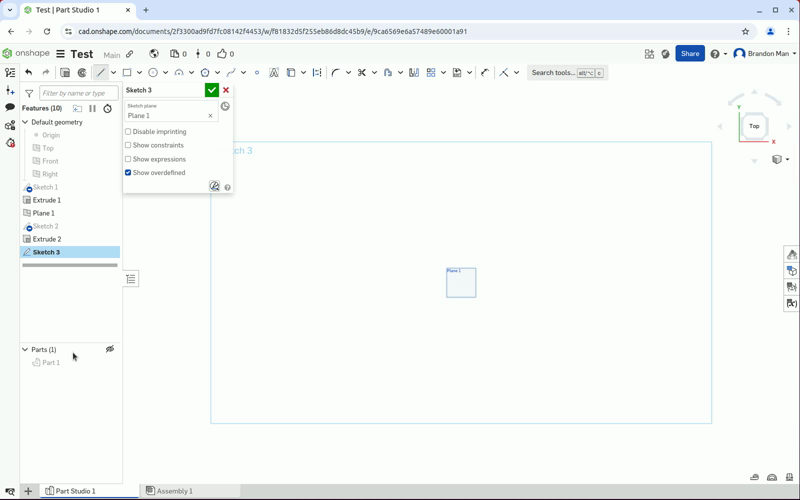
mouse_move(559, 292)
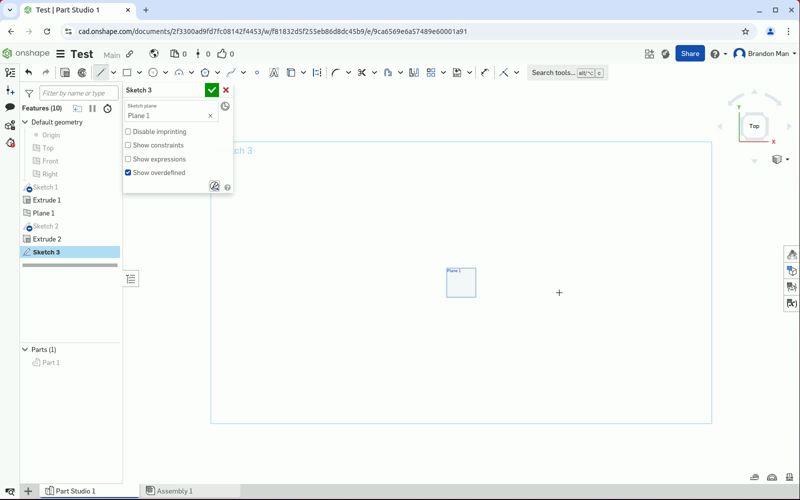
click(559, 292)
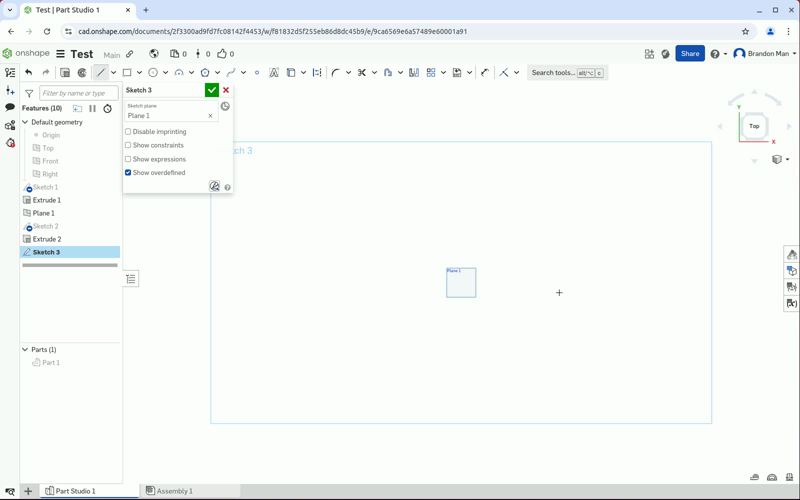
key_up(shift)
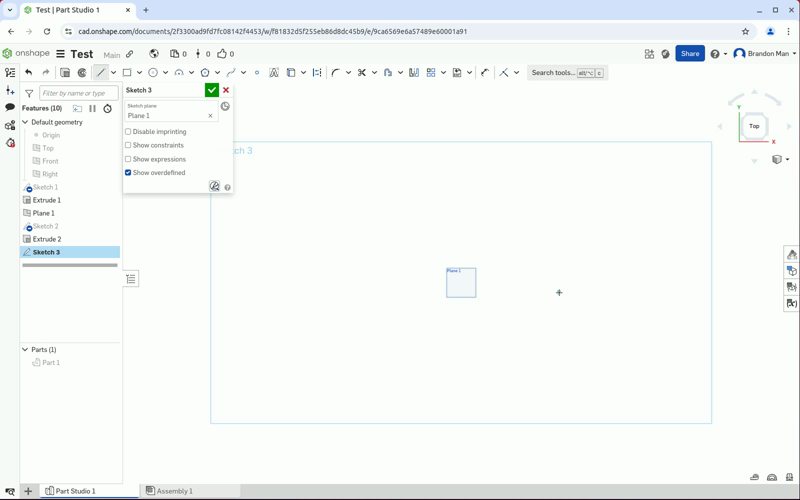
key_down(shift)
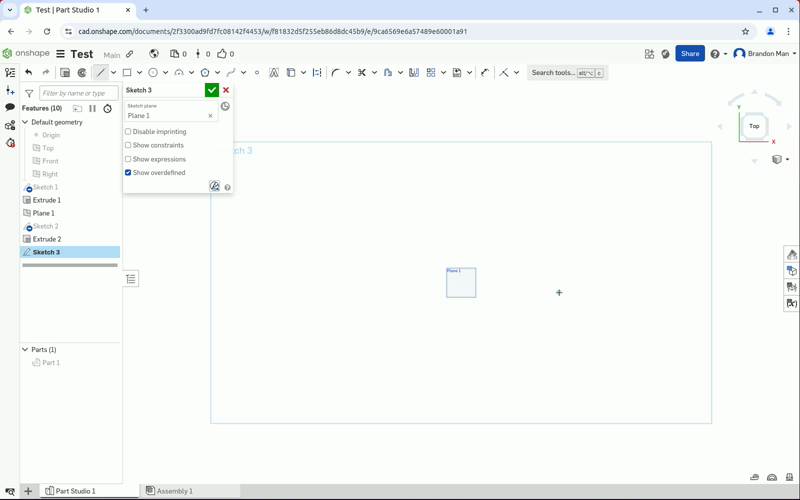
mouse_move(589, 292)
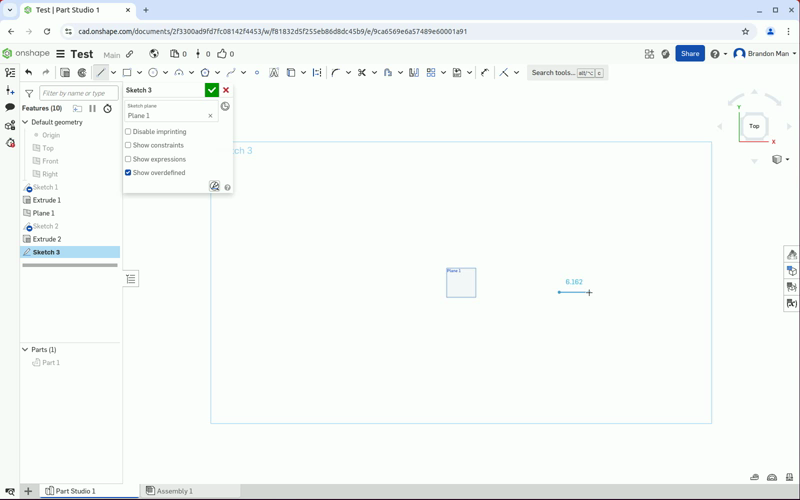
mouse_move(573, 292)
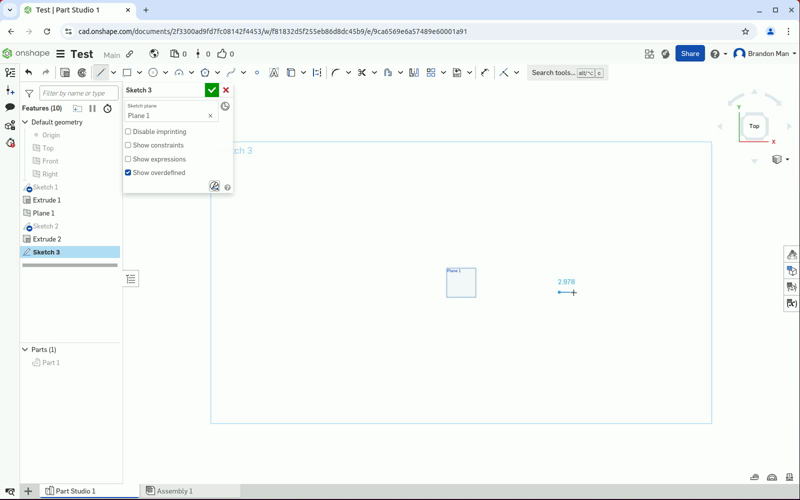
click(573, 292)
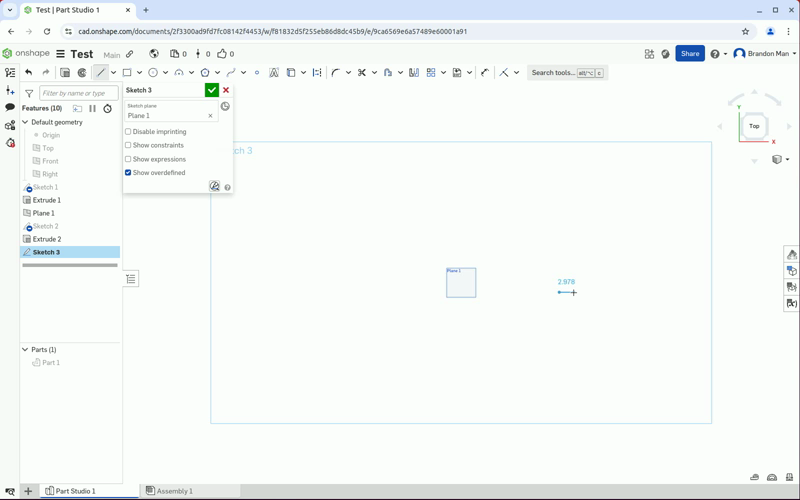
key_up(shift)
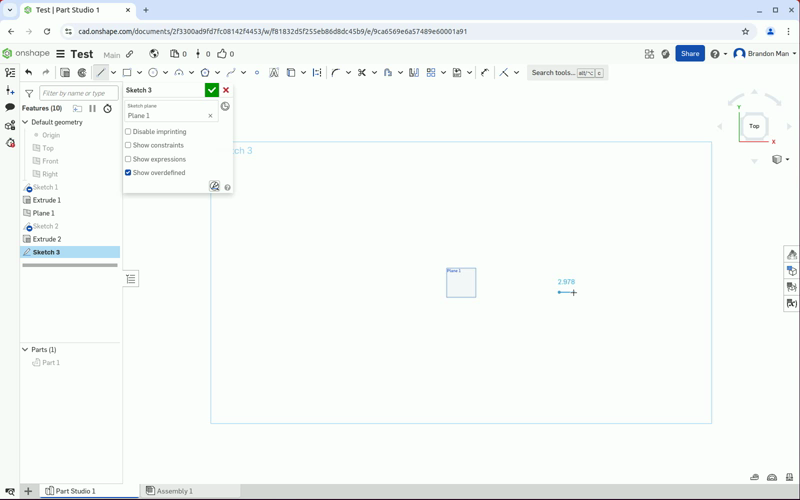
key_down(shift)
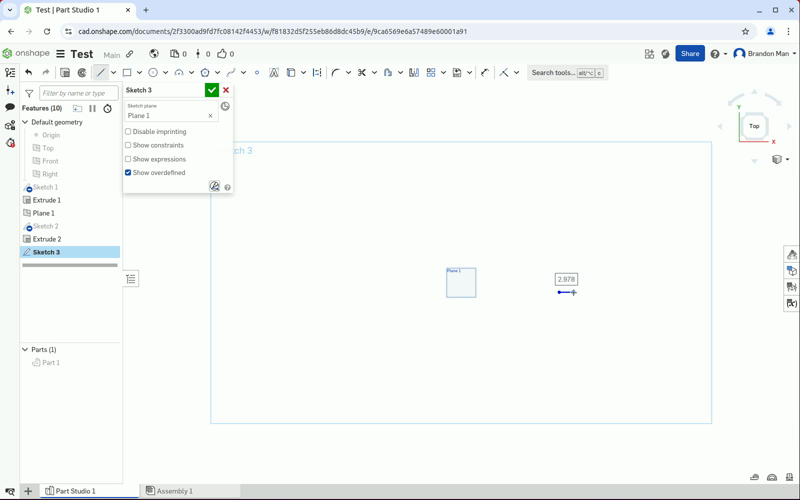
mouse_move(589, 292)
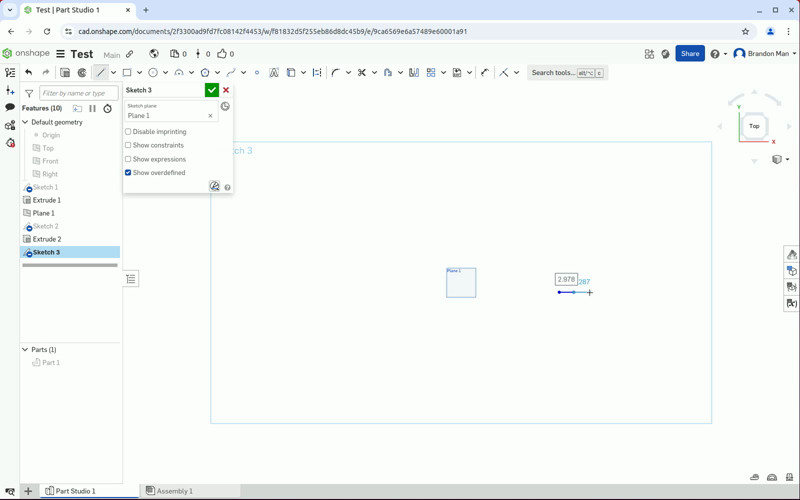
mouse_move(573, 272)
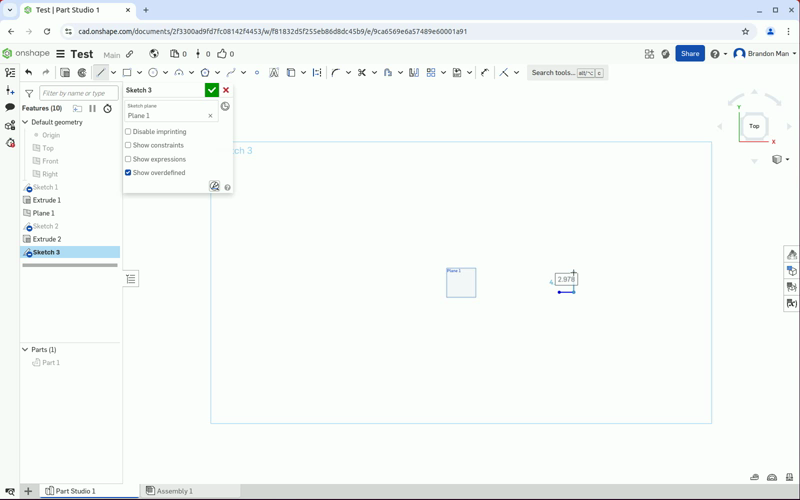
click(573, 272)
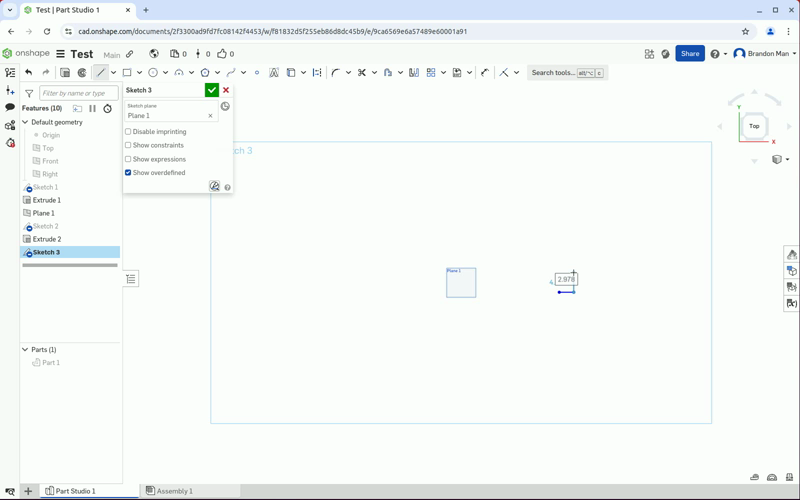
key_up(shift)
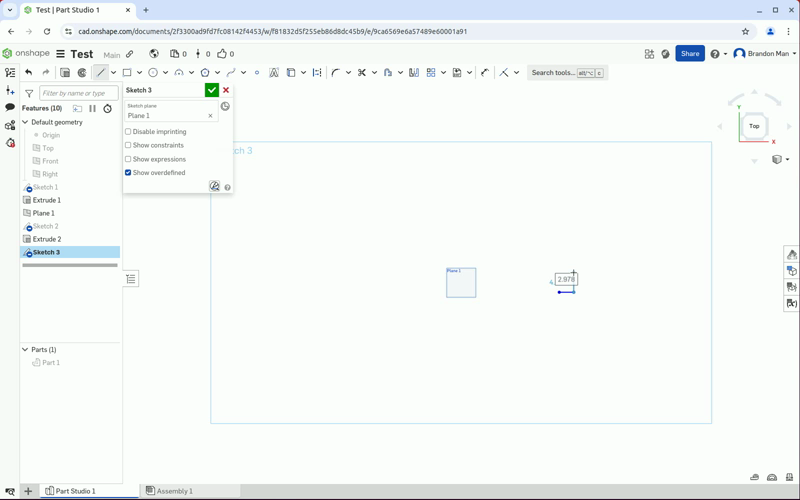
key_down(shift)
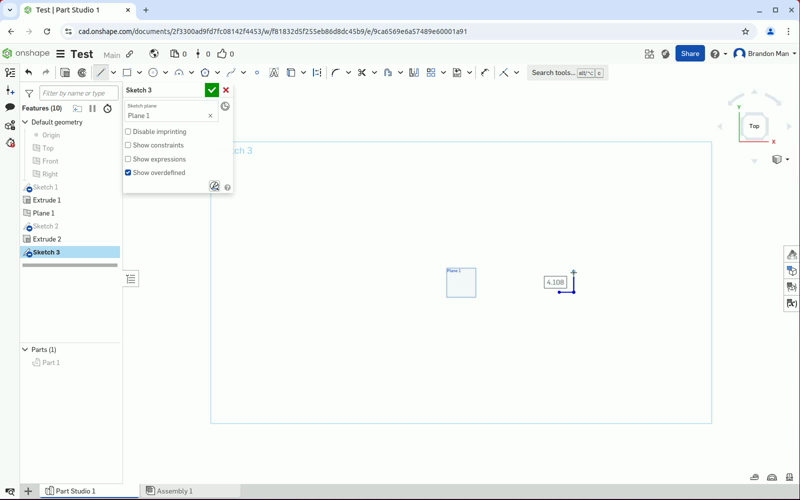
mouse_move(589, 272)
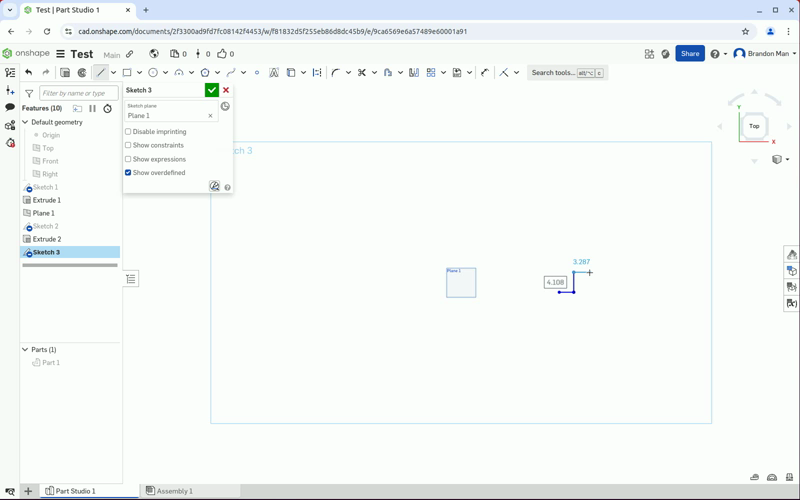
mouse_move(559, 272)
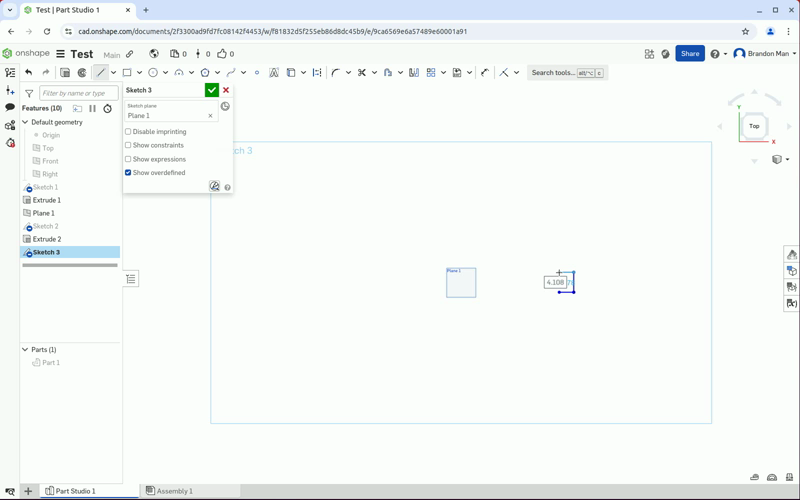
click(559, 272)
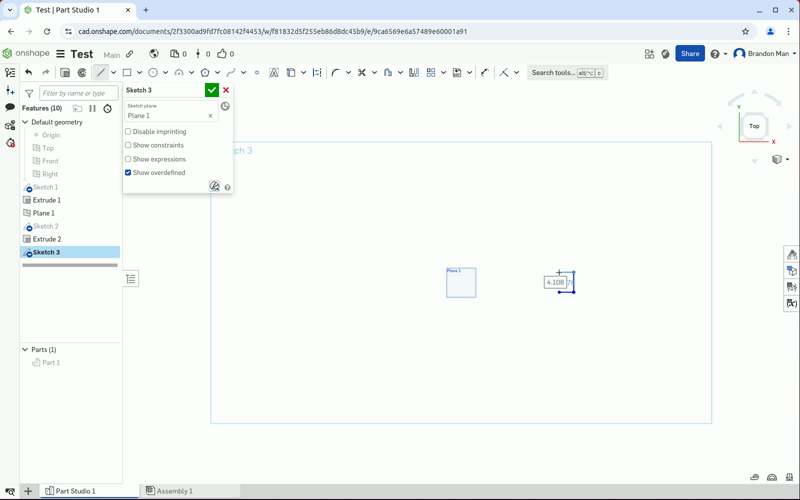
key_up(shift)
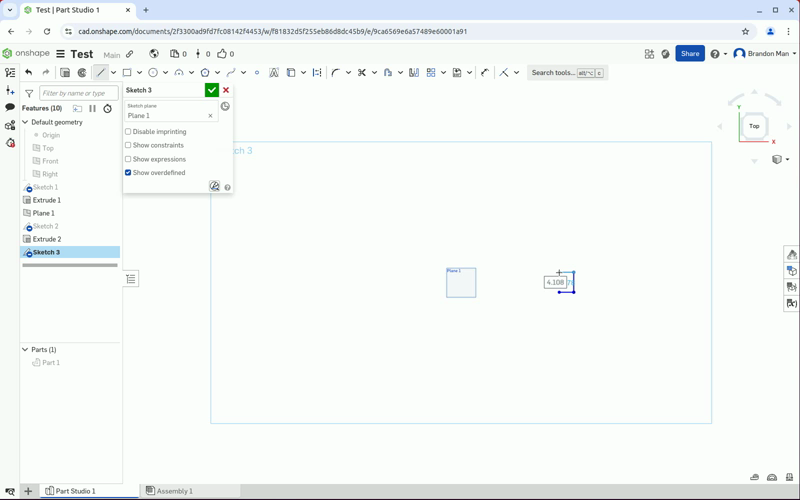
mouse_move(589, 272)
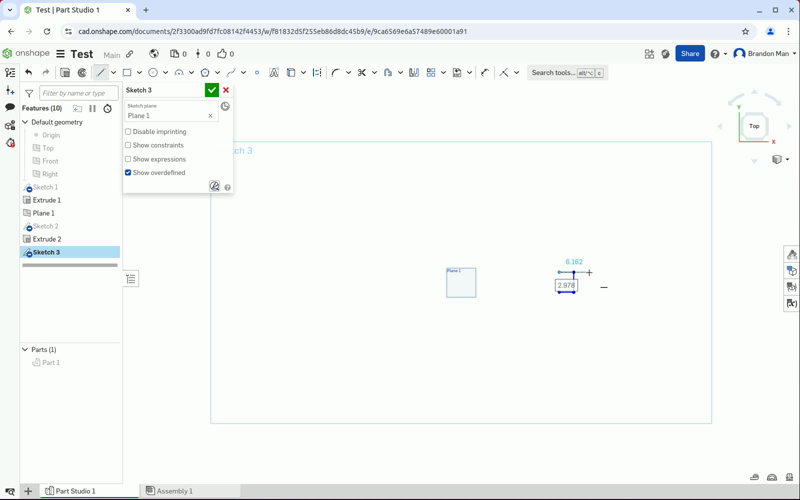
key_down(shift)
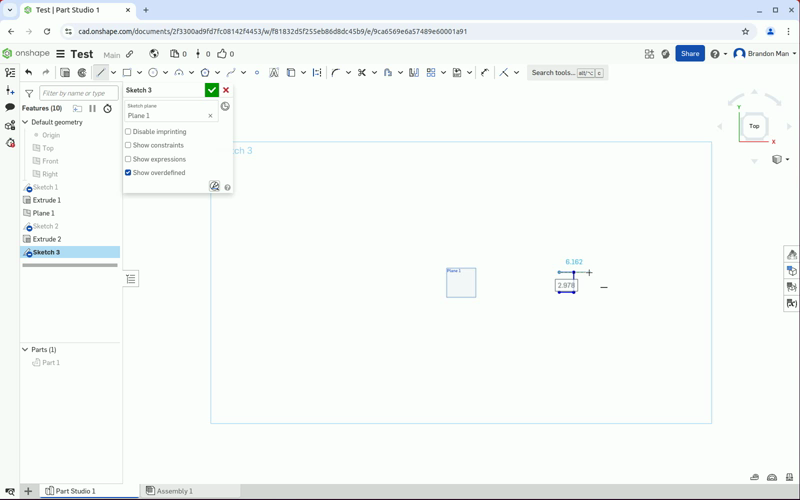
mouse_move(559, 292)
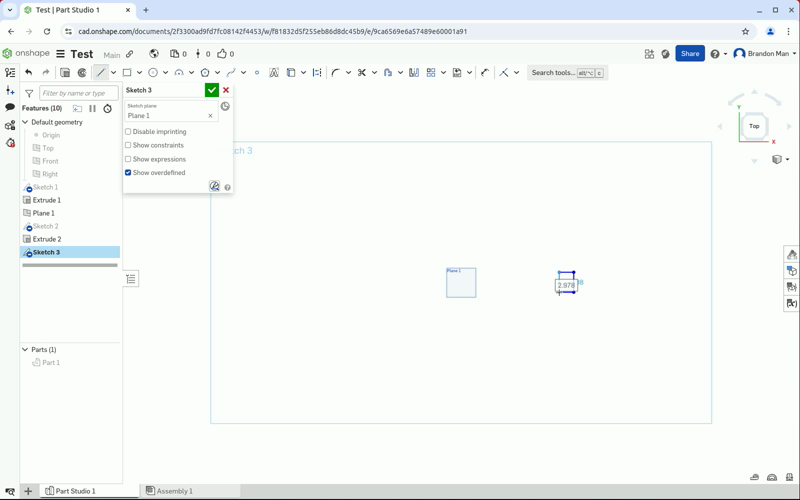
key_up(shift)
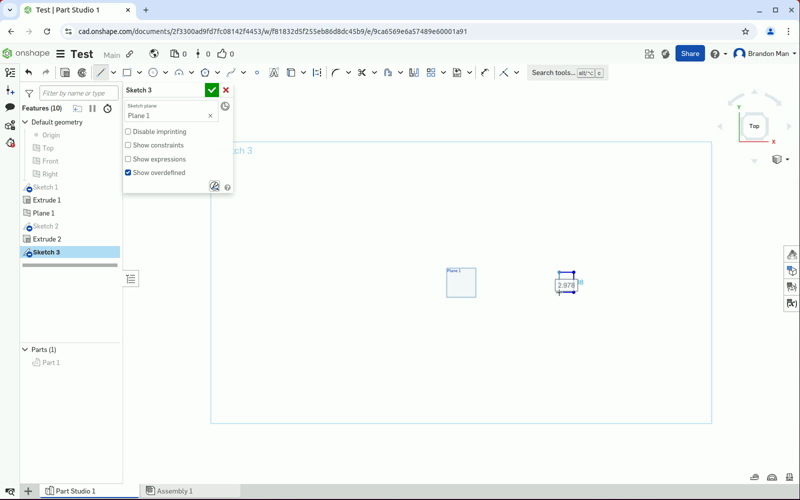
click(559, 292)
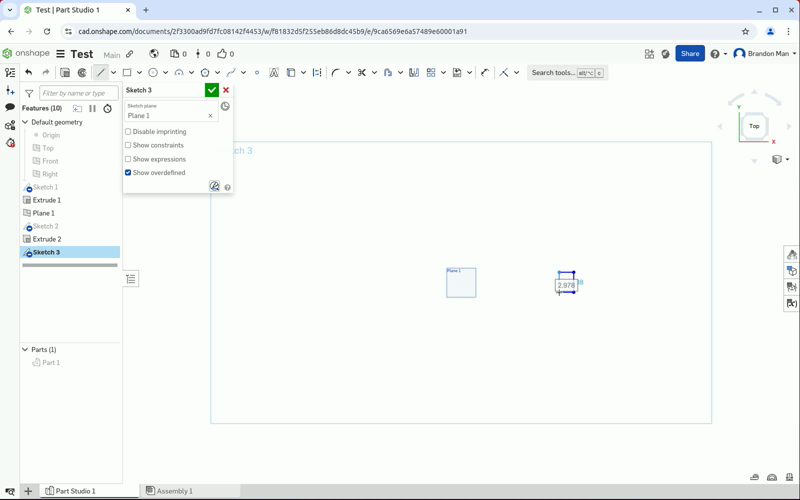
key(esc)
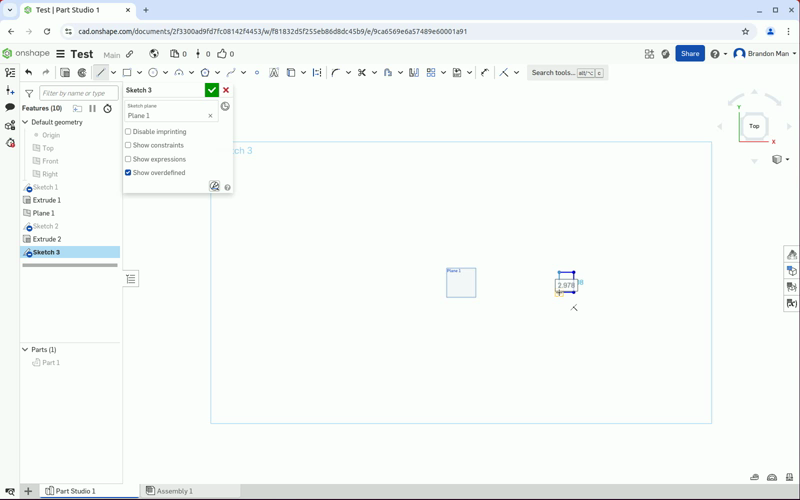
mouse_move(561, 291)
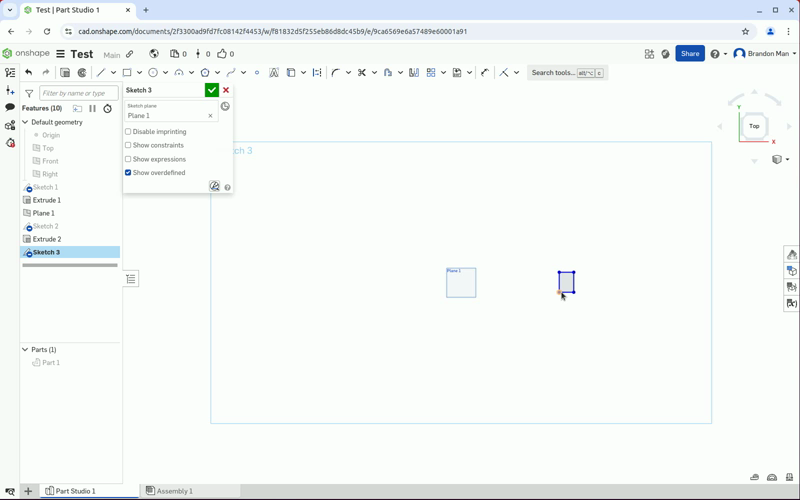
scroll(6)
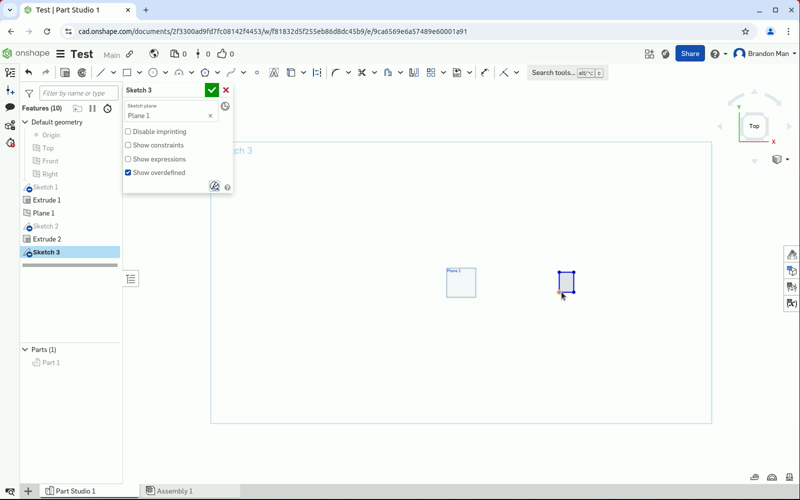
scroll(6)
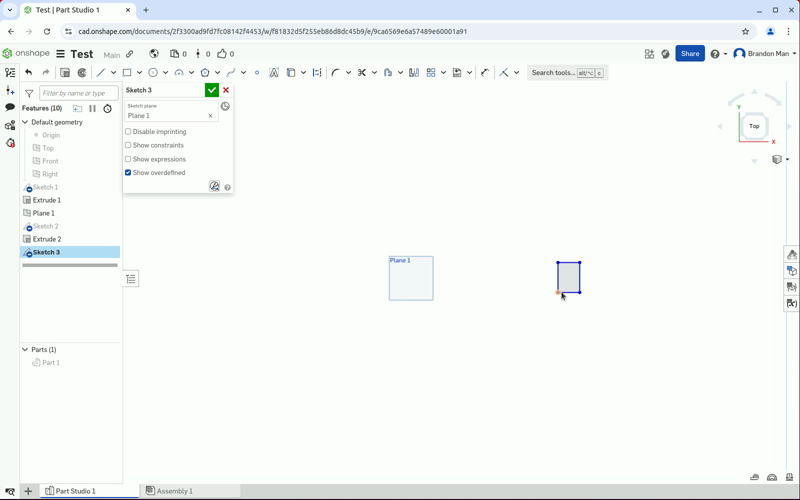
scroll(6)
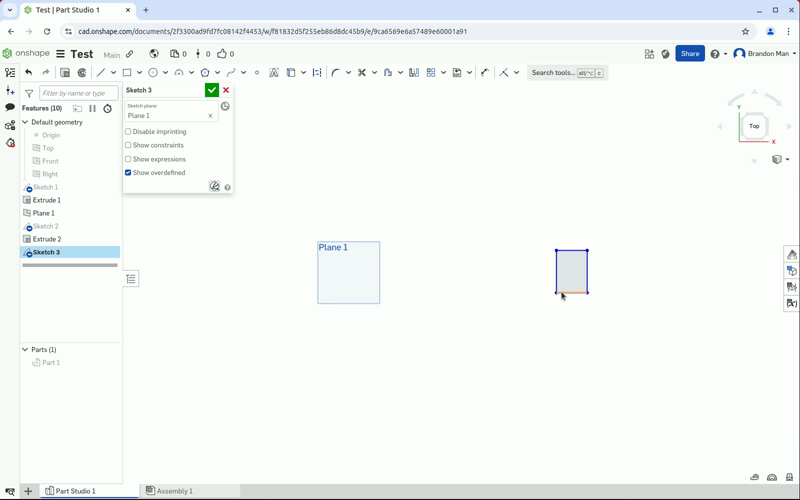
scroll(6)
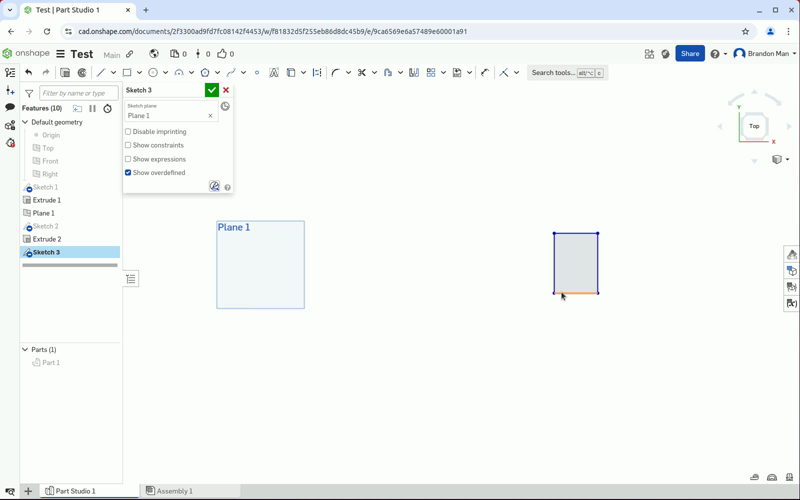
scroll(6)
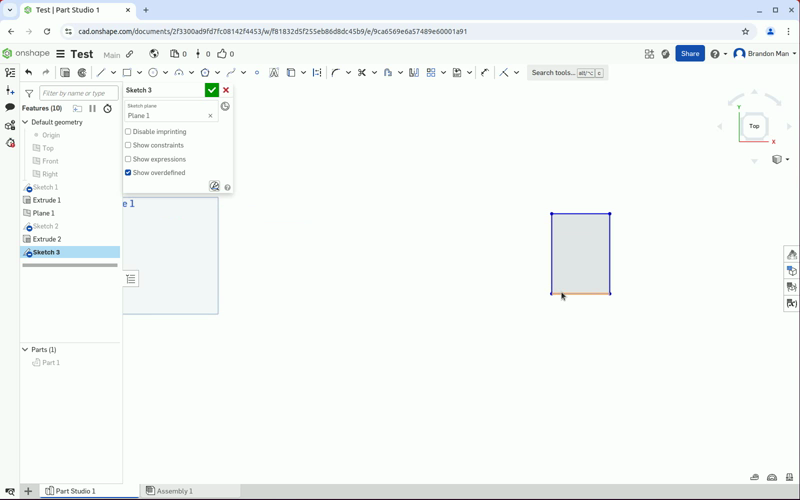
scroll(6)
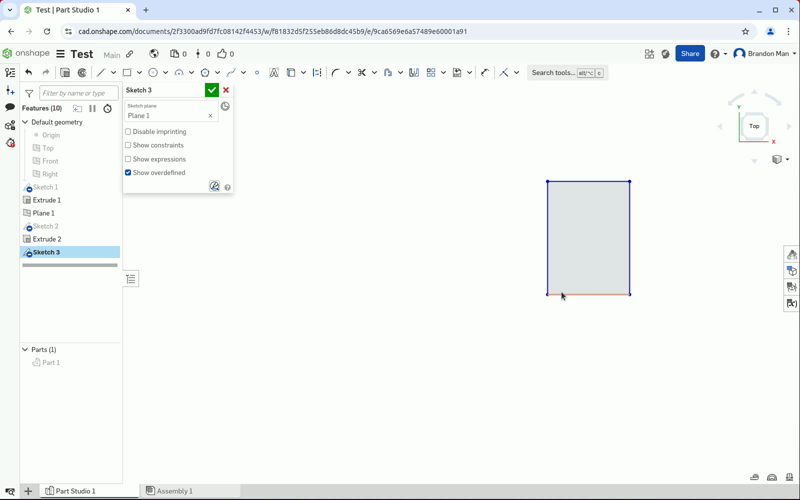
scroll(6)
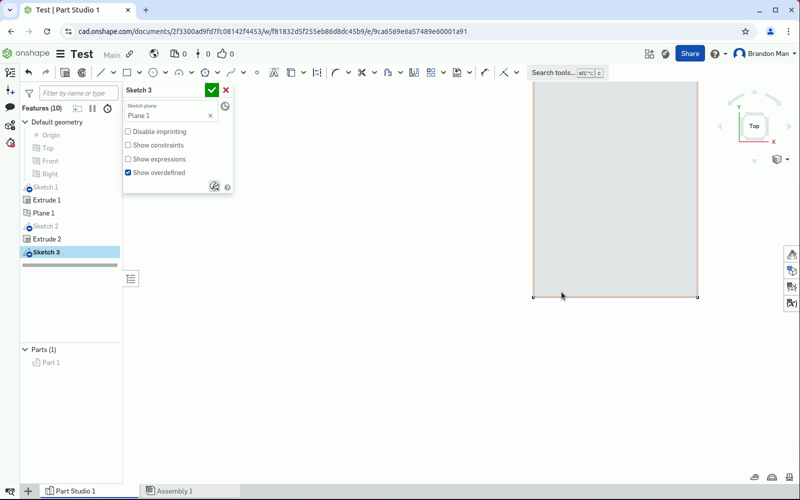
click(561, 291)
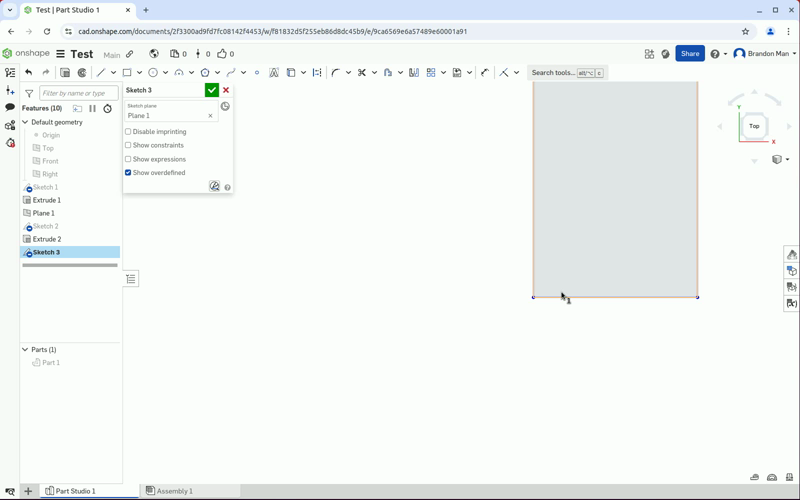
scroll(-6)
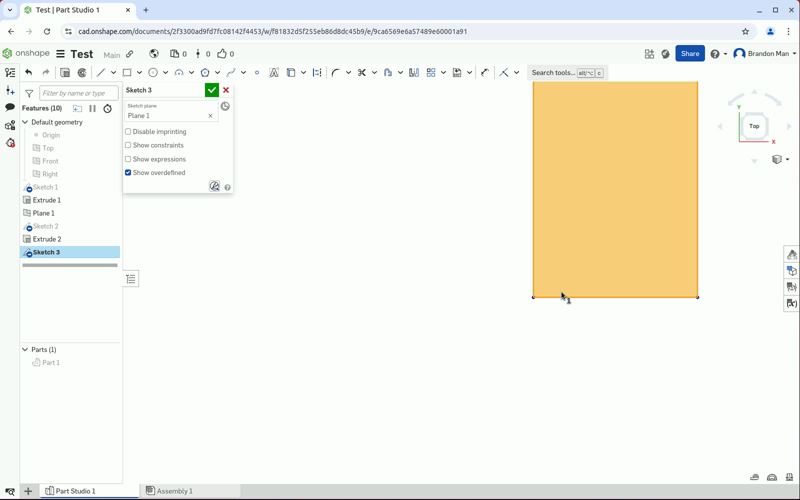
scroll(-6)
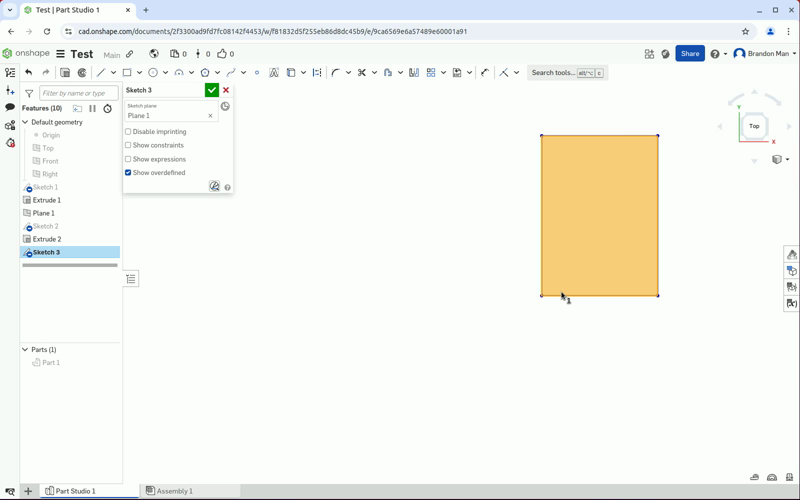
scroll(-6)
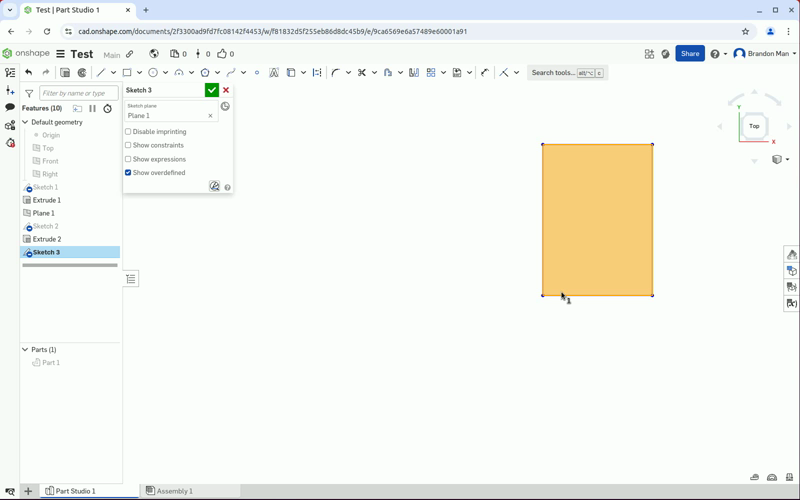
scroll(-6)
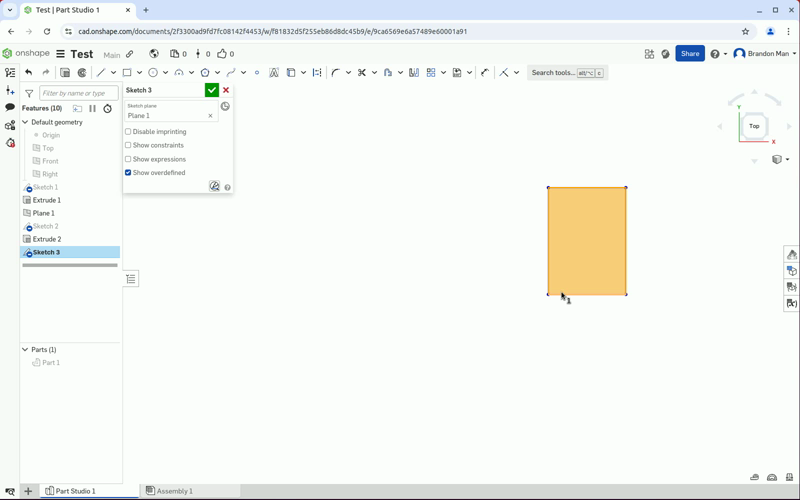
scroll(-6)
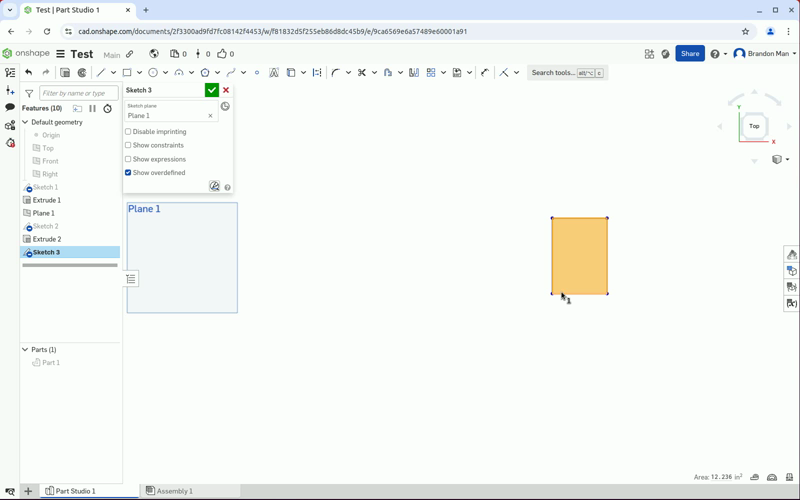
scroll(-6)
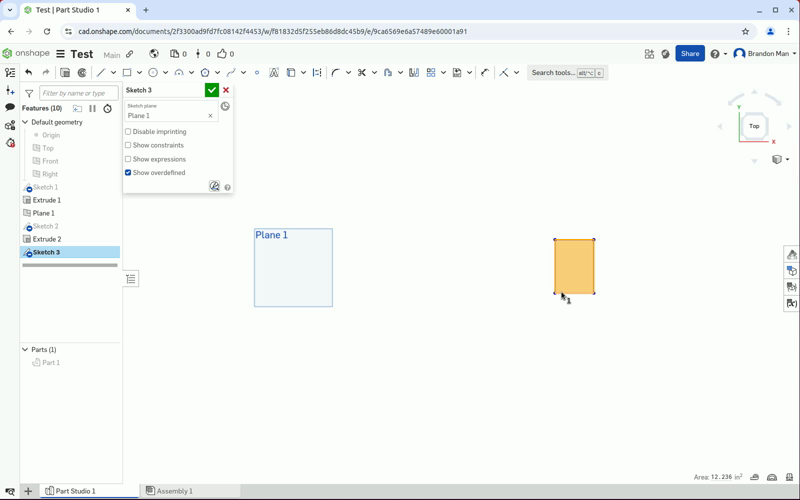
scroll(-6)
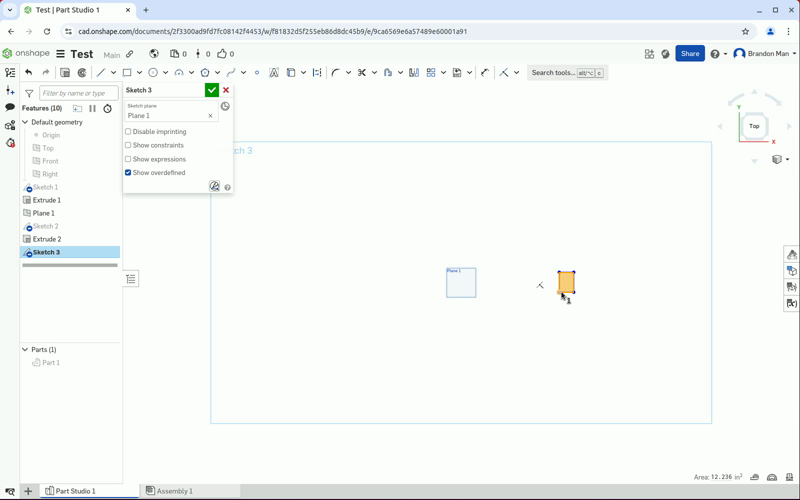
mouse_move(73, 352)
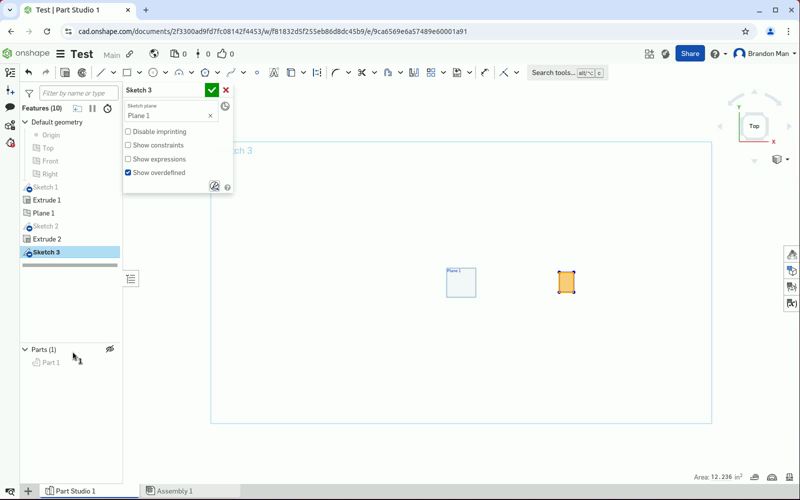
key(shift+y)
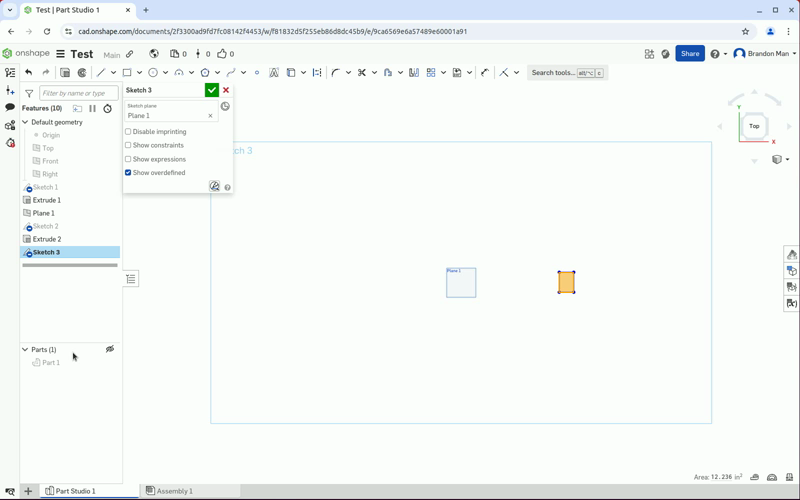
key(shift+e)
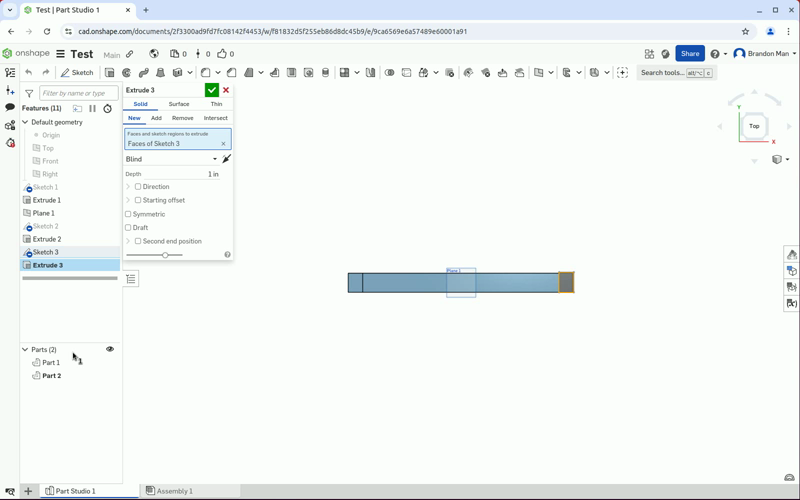
mouse_move(143, 106)
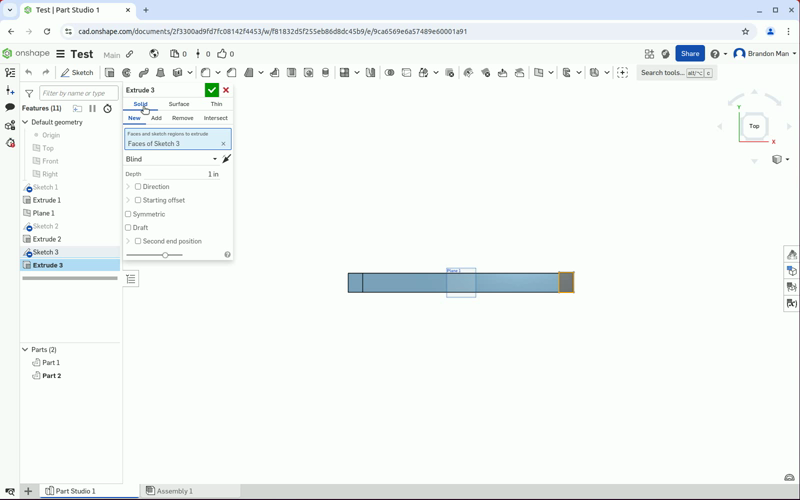
click(143, 106)
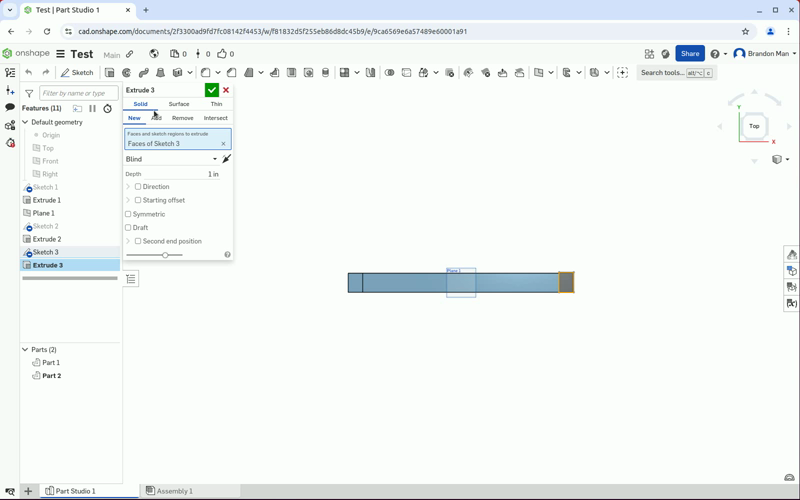
mouse_move(186, 120)
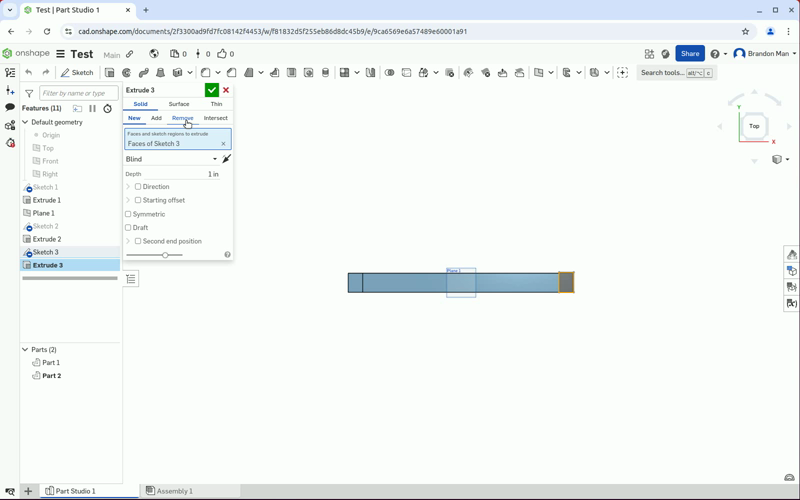
click(186, 120)
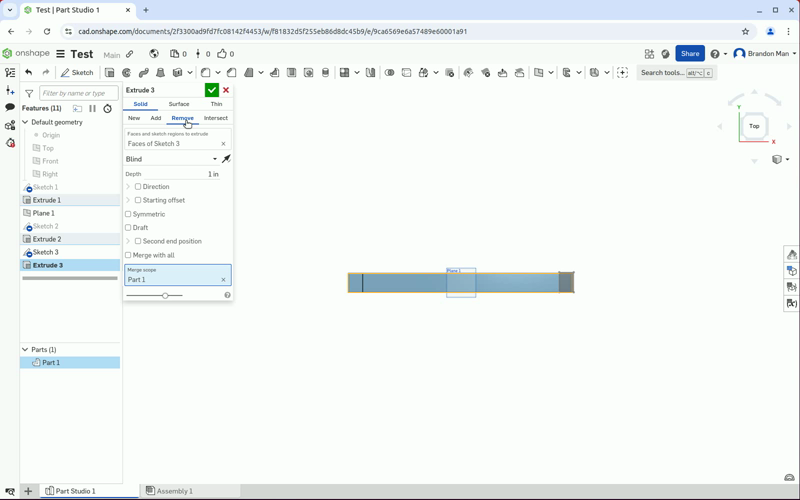
key(tab, 4)
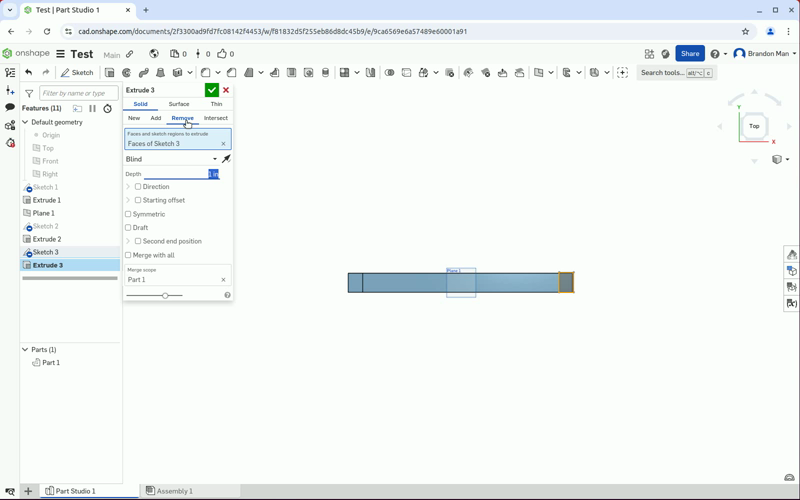
text(10.832)
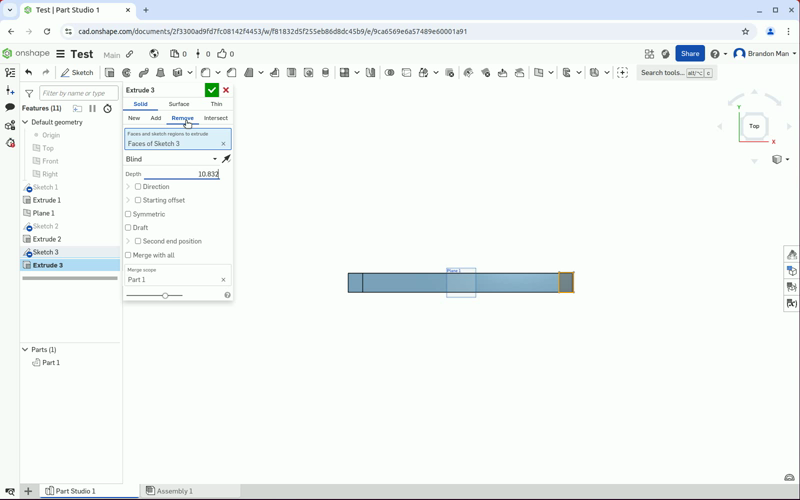
key(tab, 6)
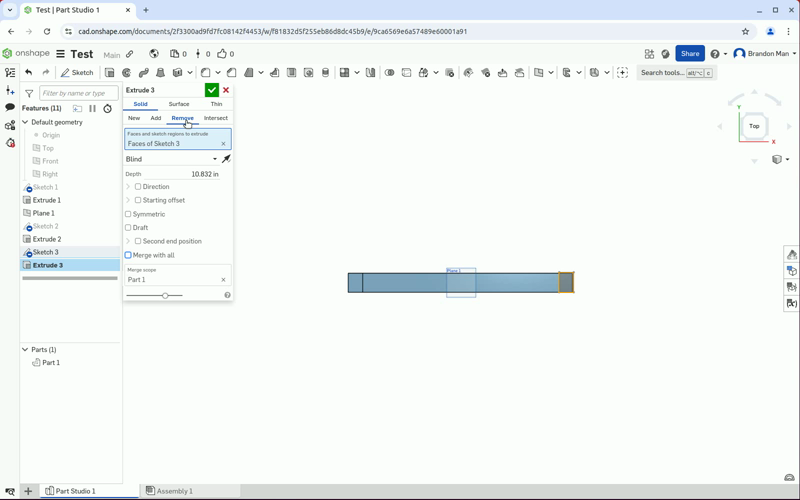
key(space)
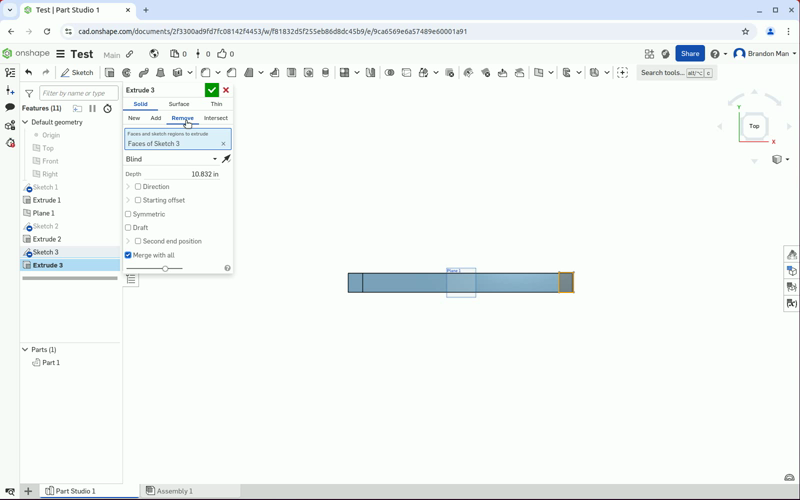
key(enter)
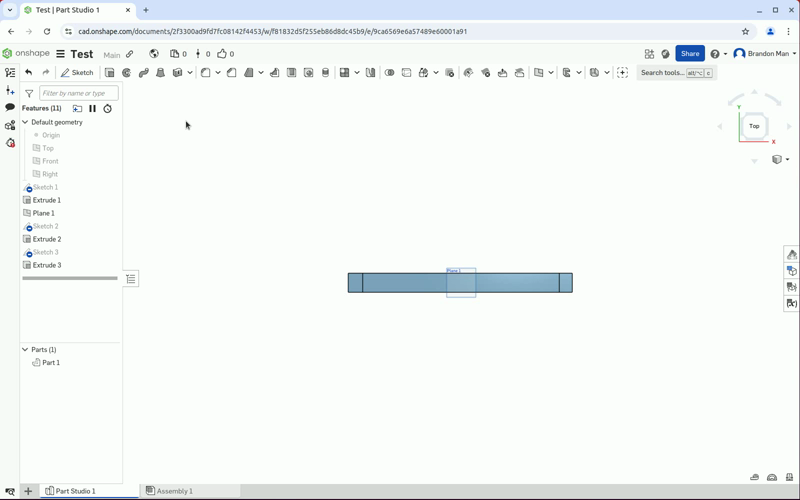
key(shift+h)
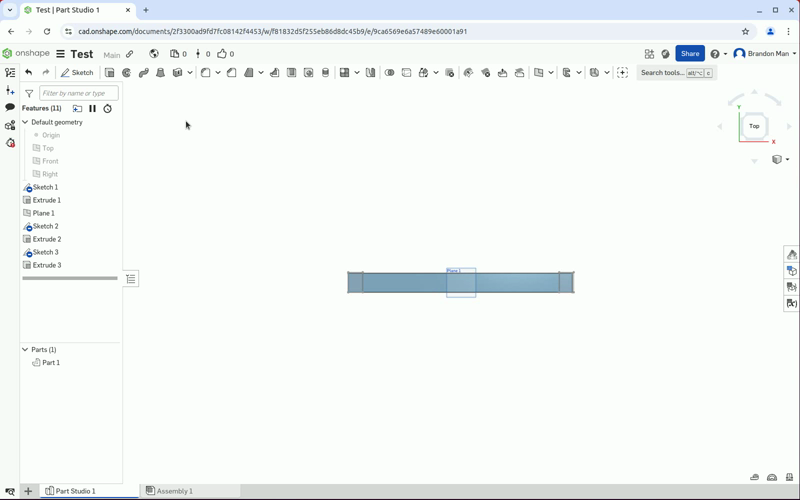
key(shift+h)
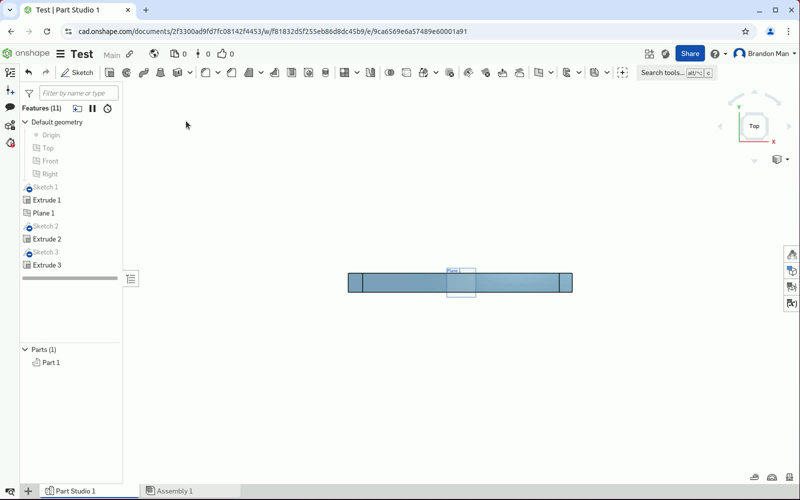
mouse_move(73, 189)
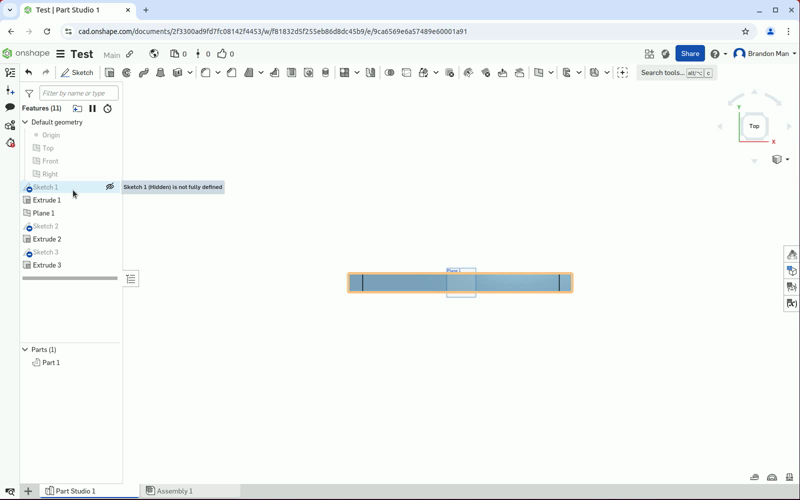
click(73, 189)
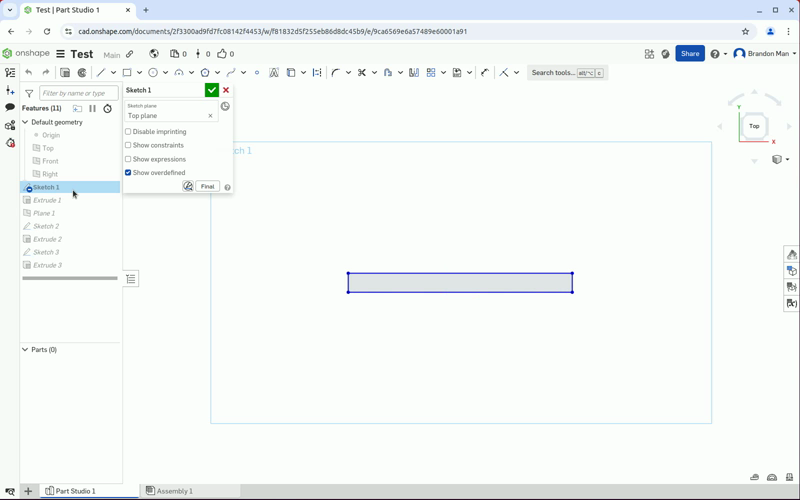
mouse_move(229, 92)
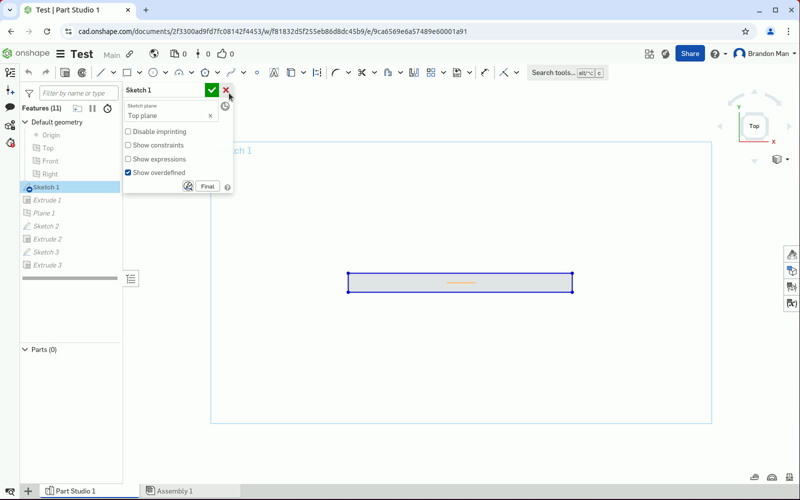
click(229, 92)
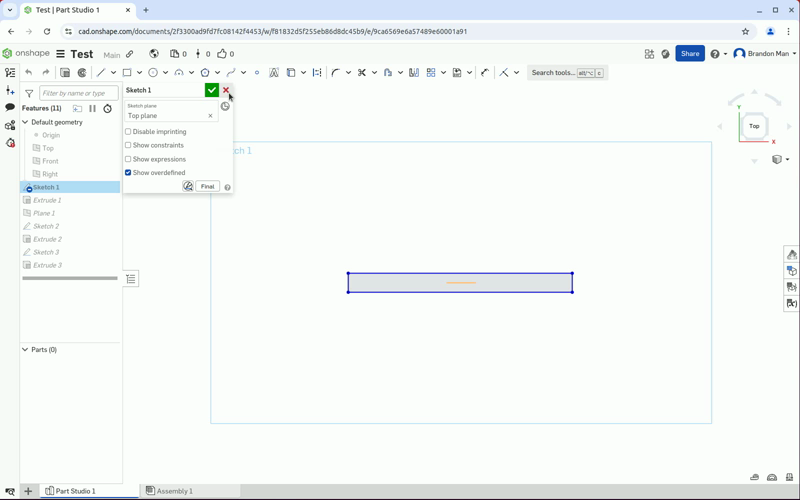
key(shift+s)
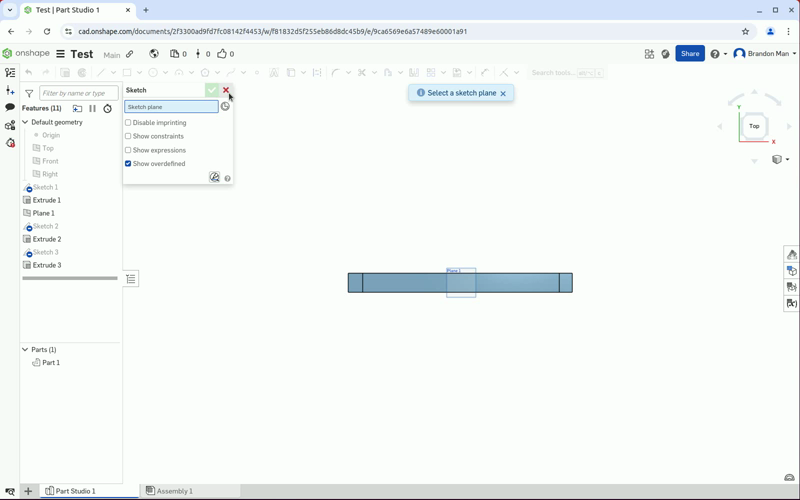
mouse_move(73, 215)
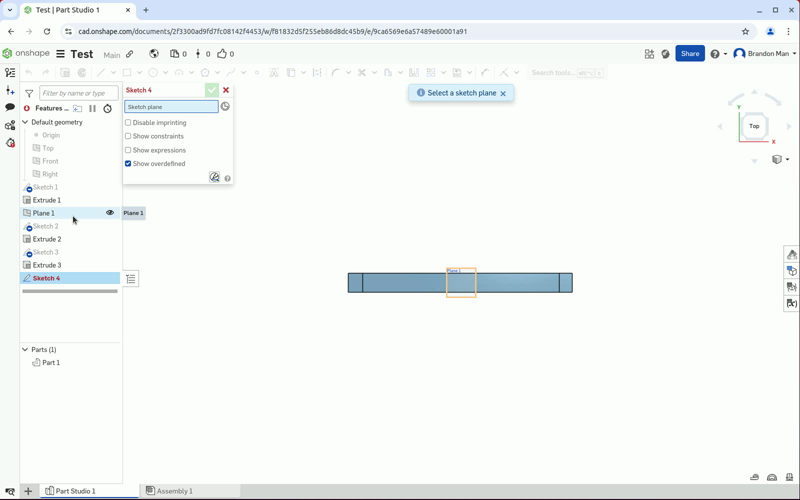
click(73, 215)
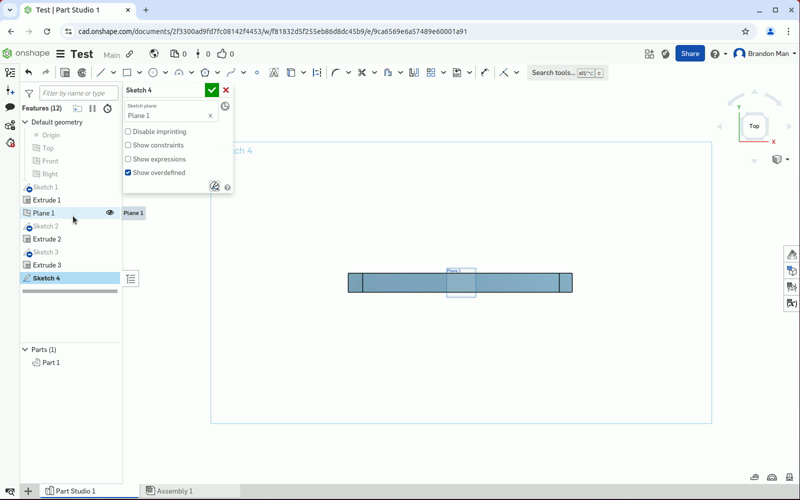
mouse_move(73, 352)
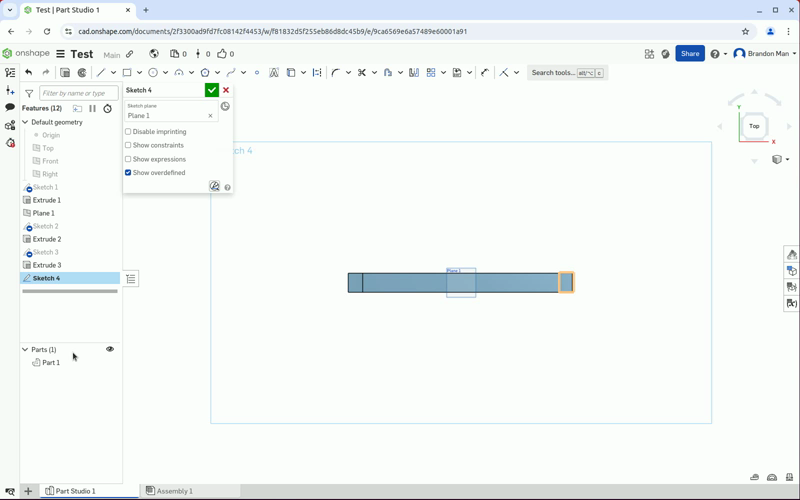
key(y)
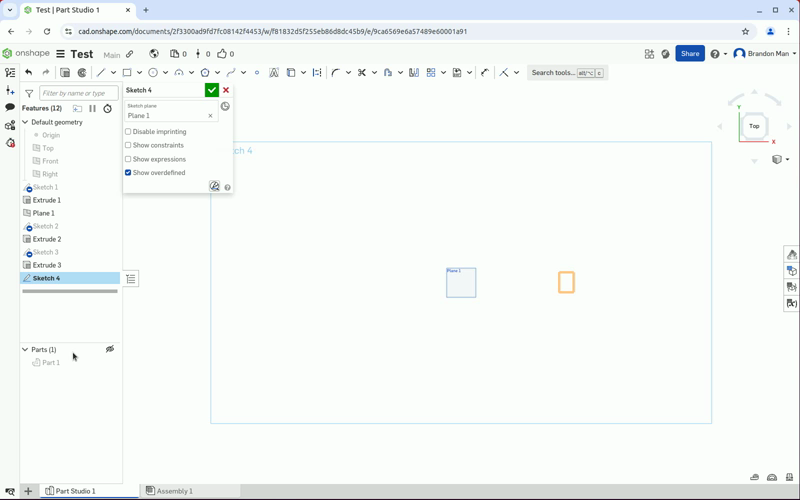
key(l)
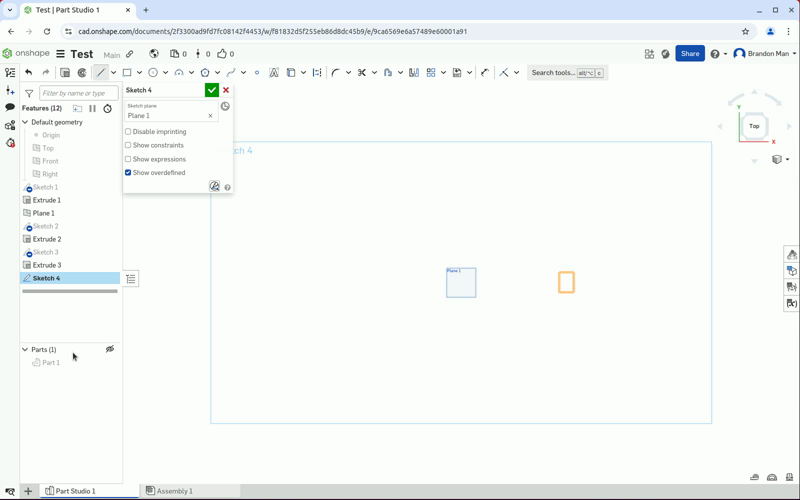
key_down(shift)
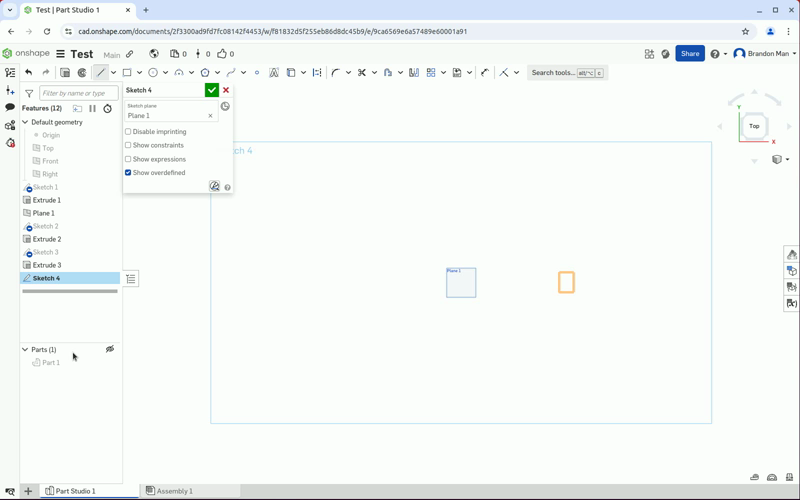
mouse_move(362, 292)
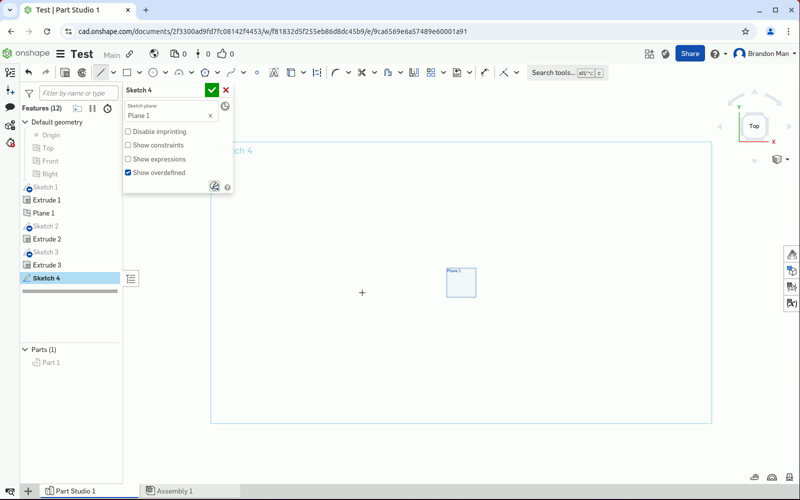
click(362, 292)
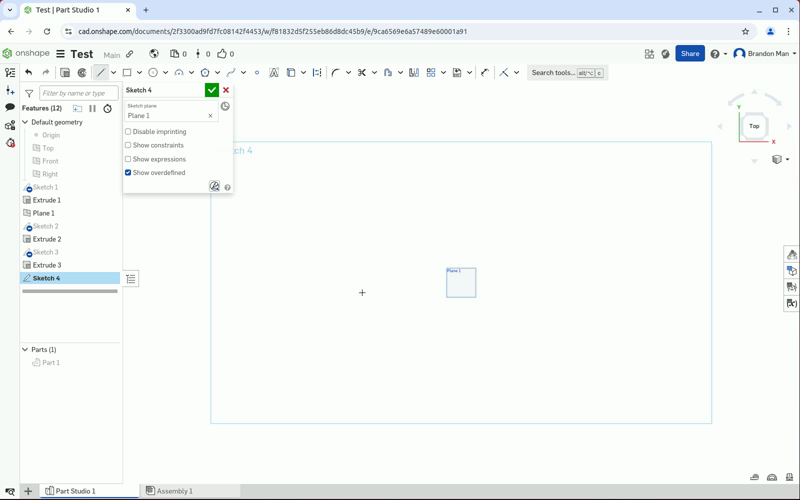
key_up(shift)
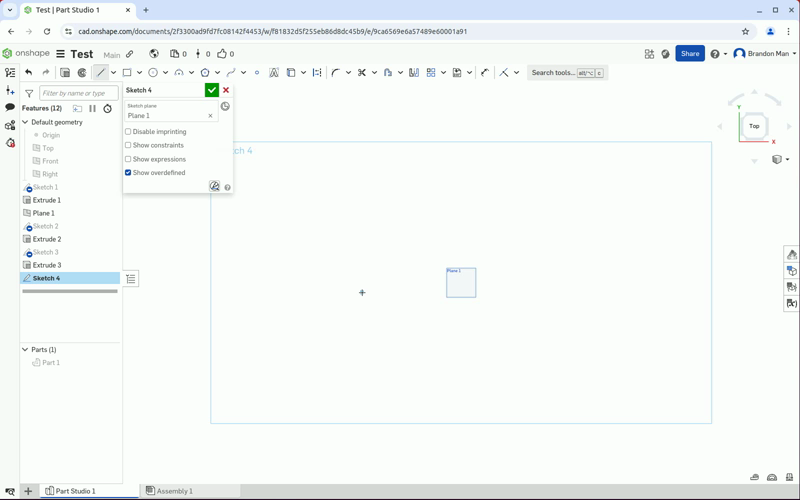
key_down(shift)
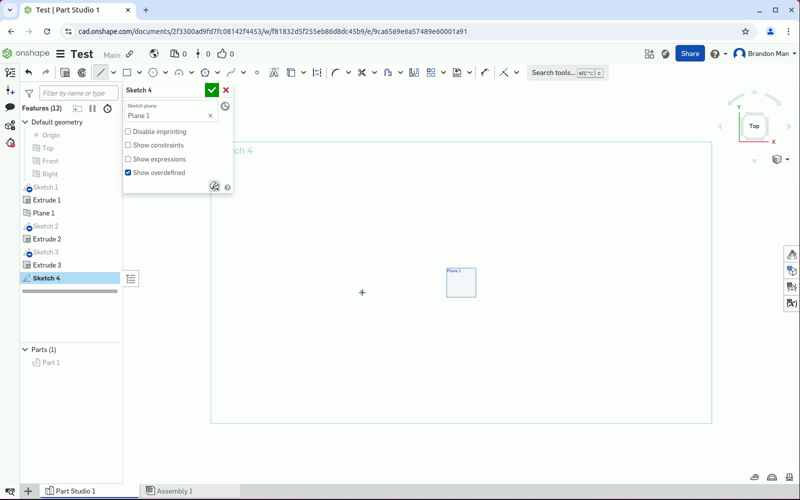
mouse_move(392, 292)
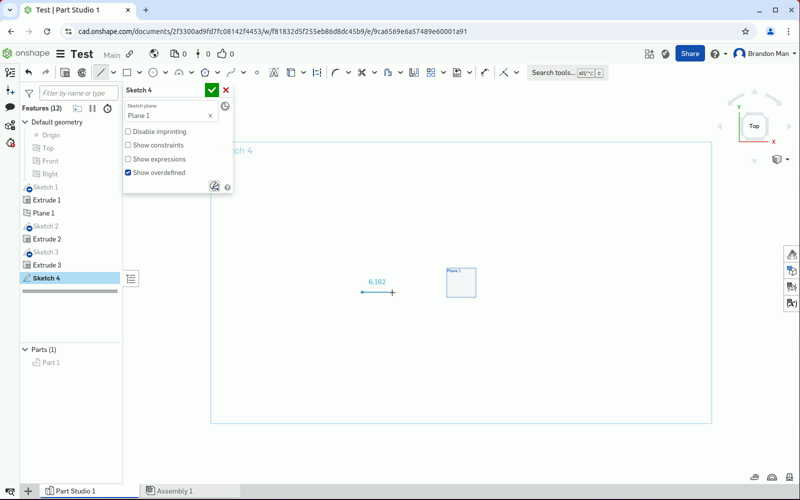
mouse_move(389, 292)
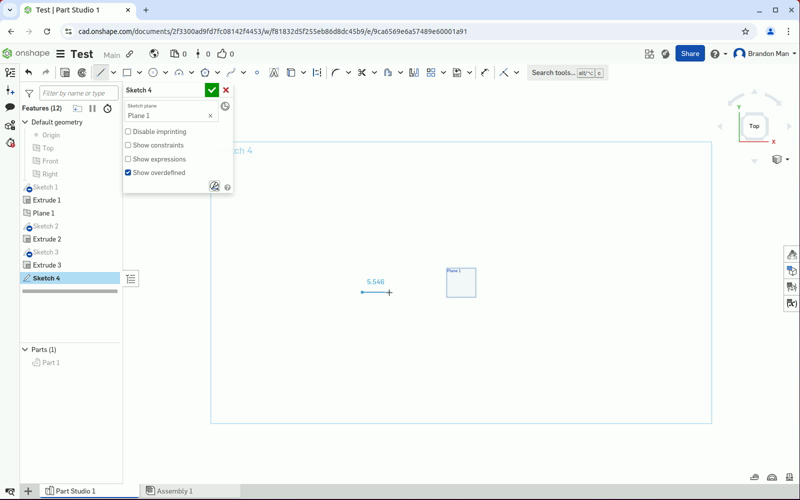
click(389, 292)
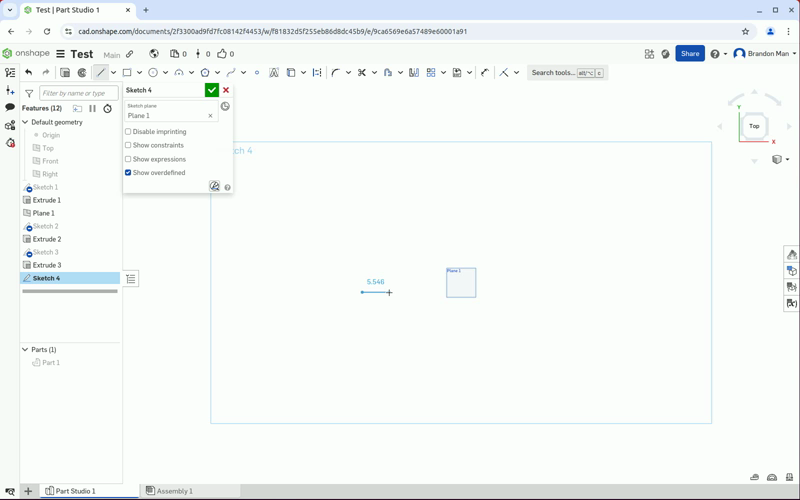
key_up(shift)
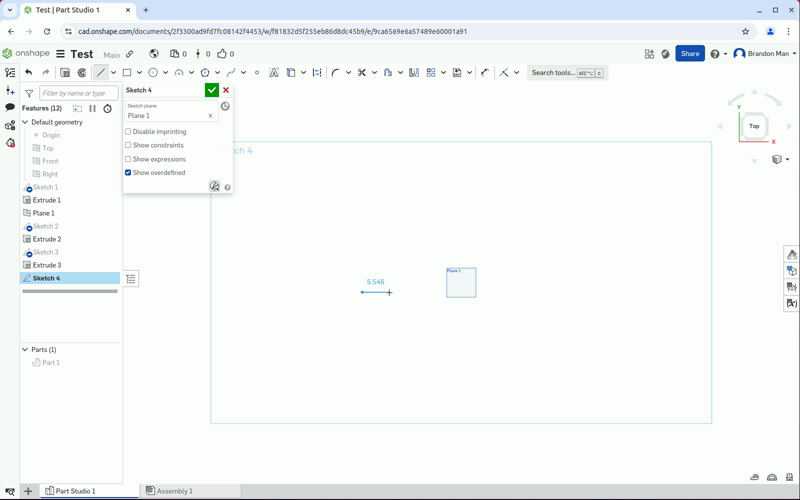
key_down(shift)
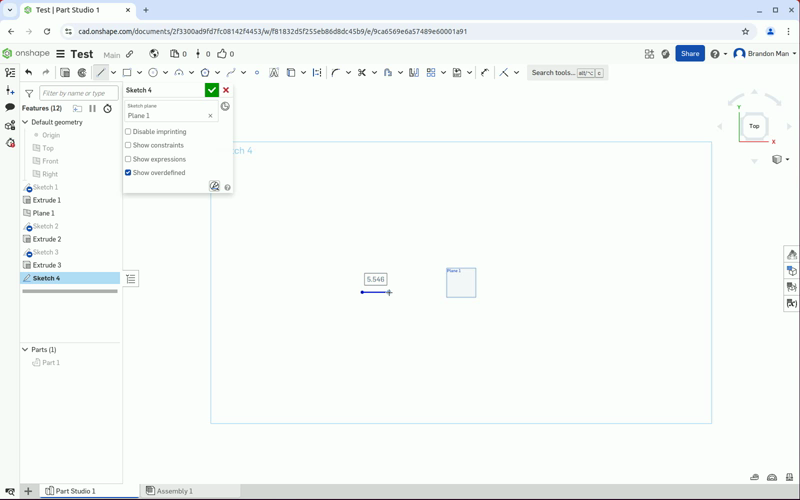
mouse_move(419, 292)
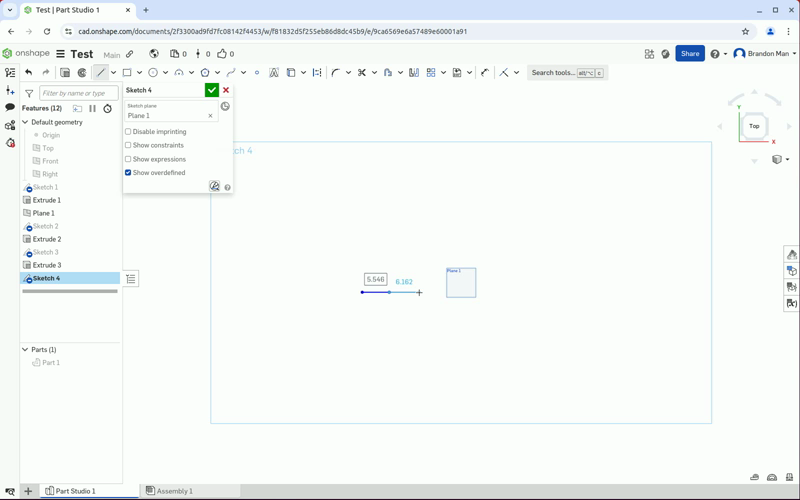
mouse_move(389, 272)
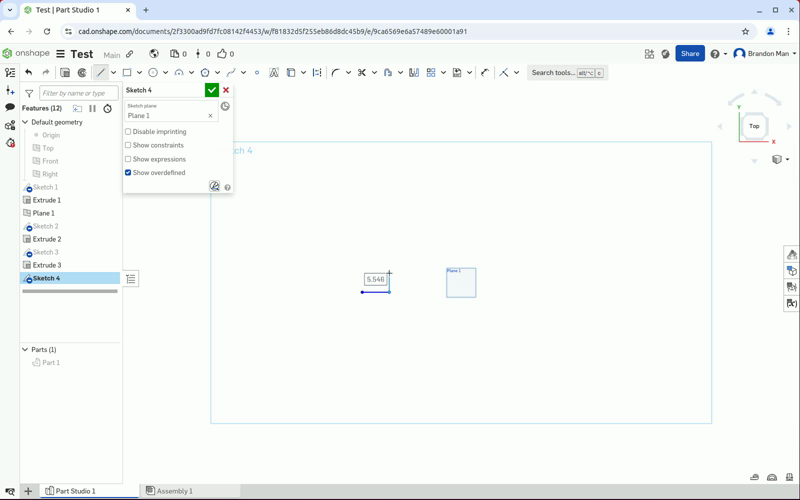
click(389, 272)
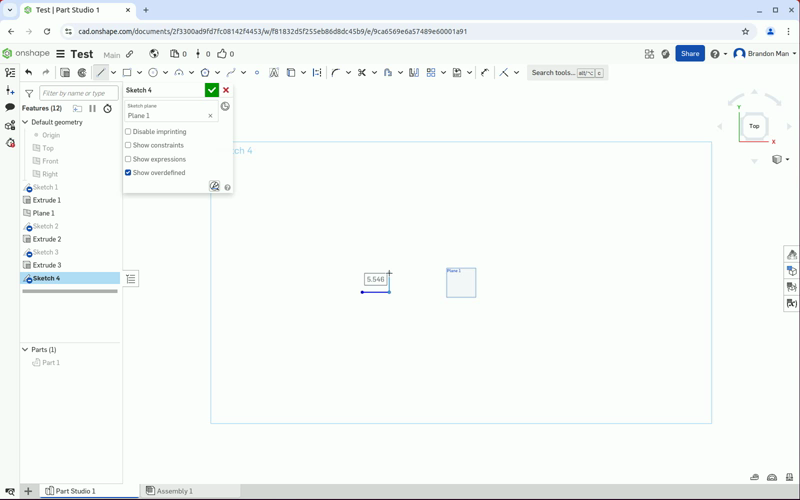
key_up(shift)
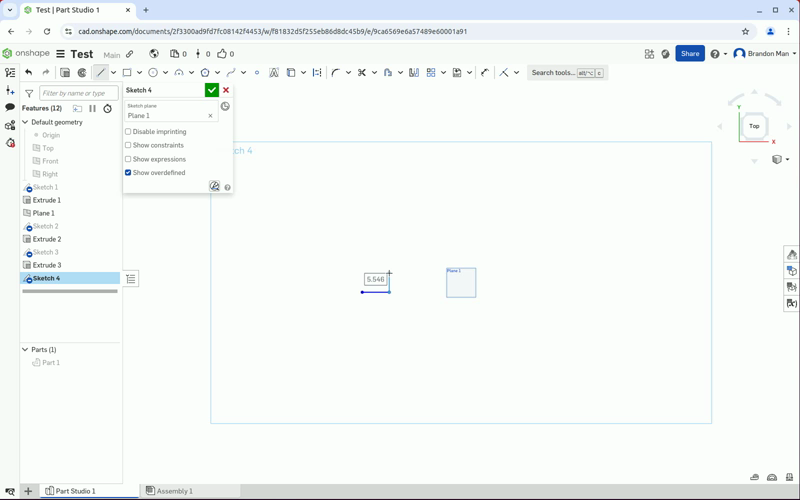
key_down(shift)
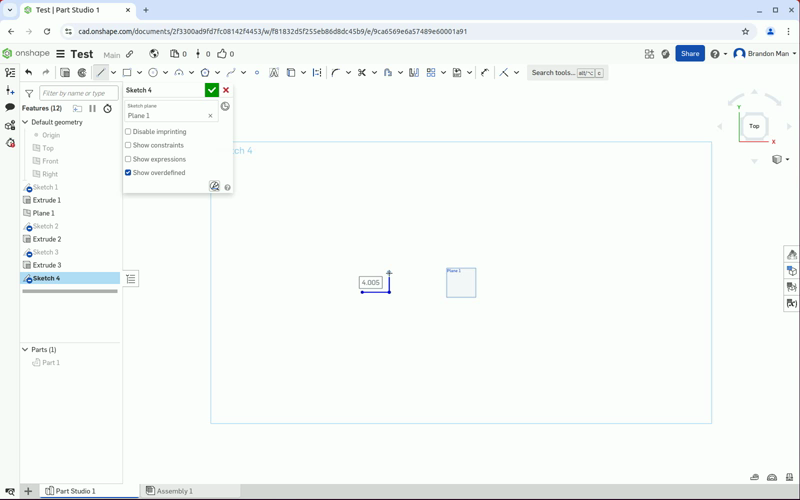
mouse_move(419, 272)
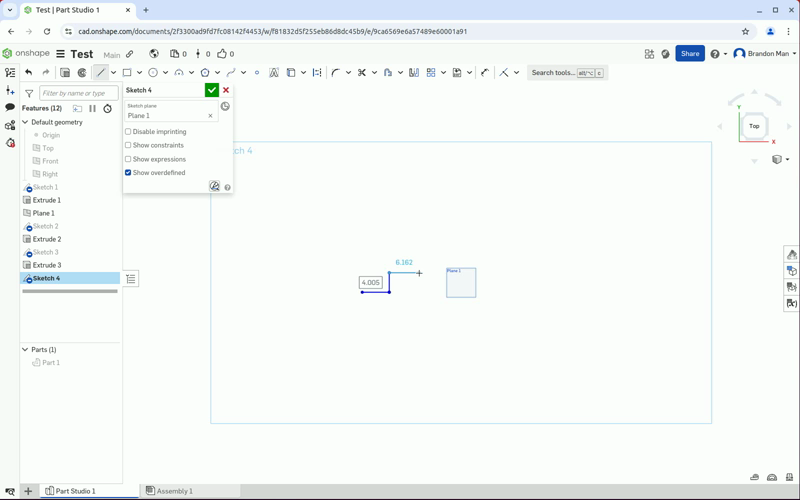
mouse_move(362, 272)
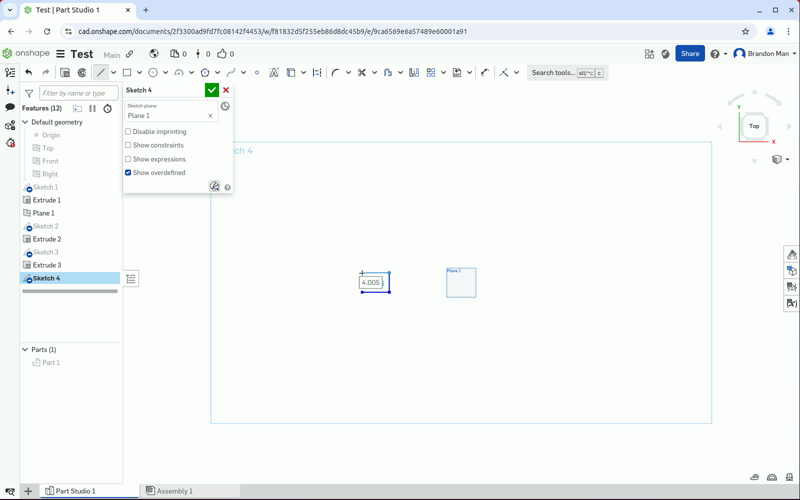
click(362, 272)
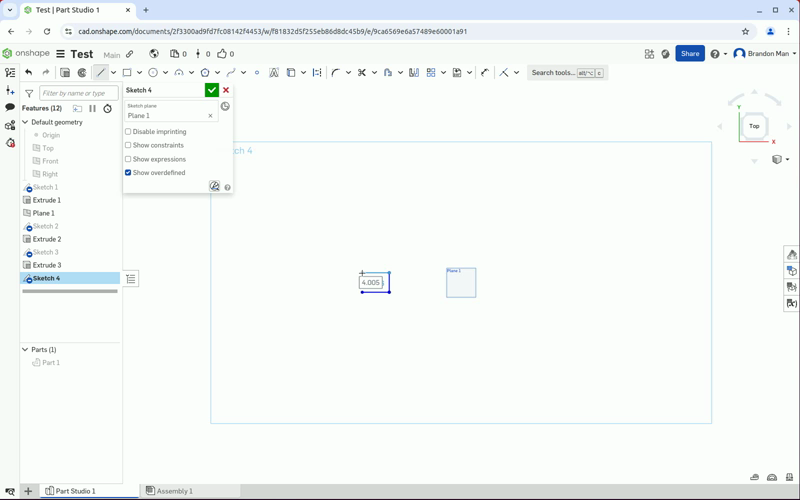
key_up(shift)
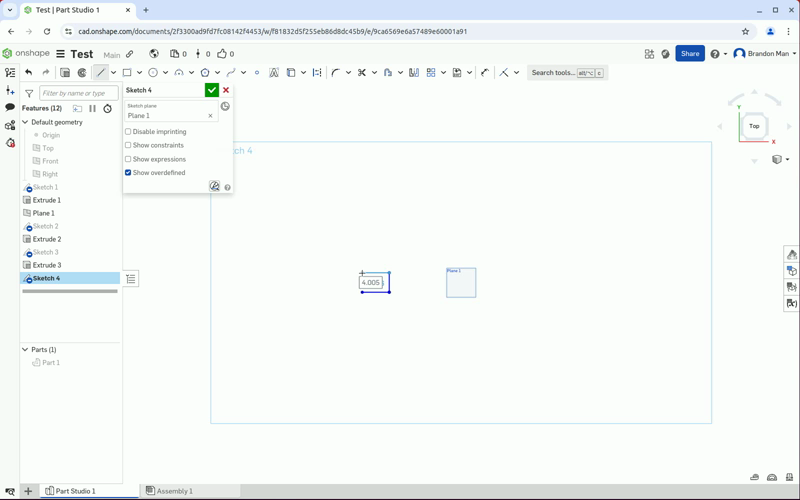
mouse_move(392, 272)
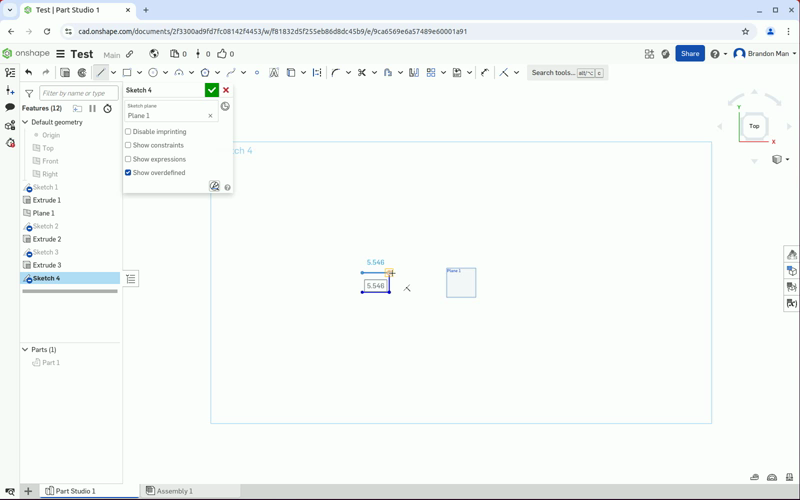
key_down(shift)
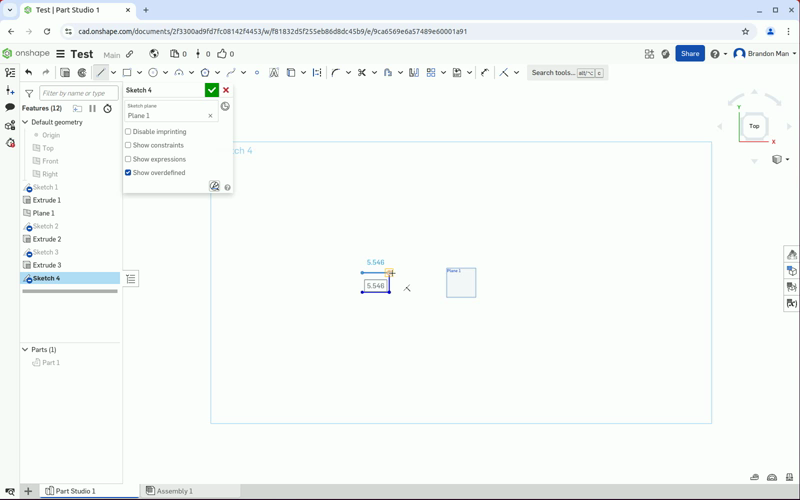
mouse_move(362, 292)
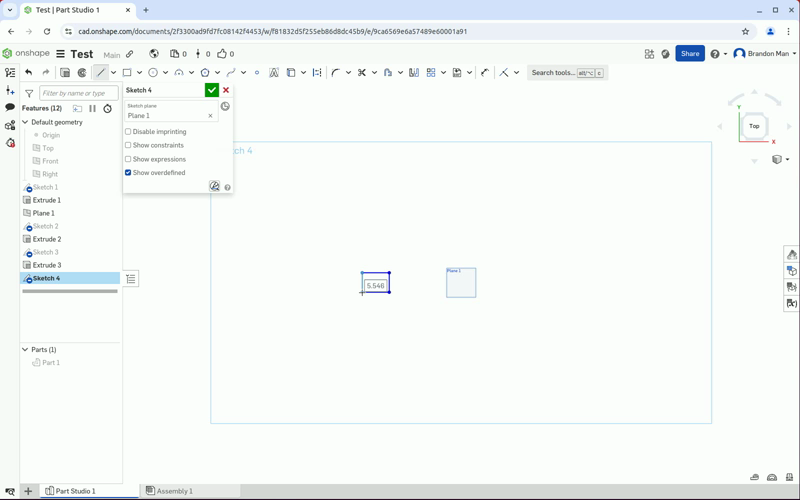
key_up(shift)
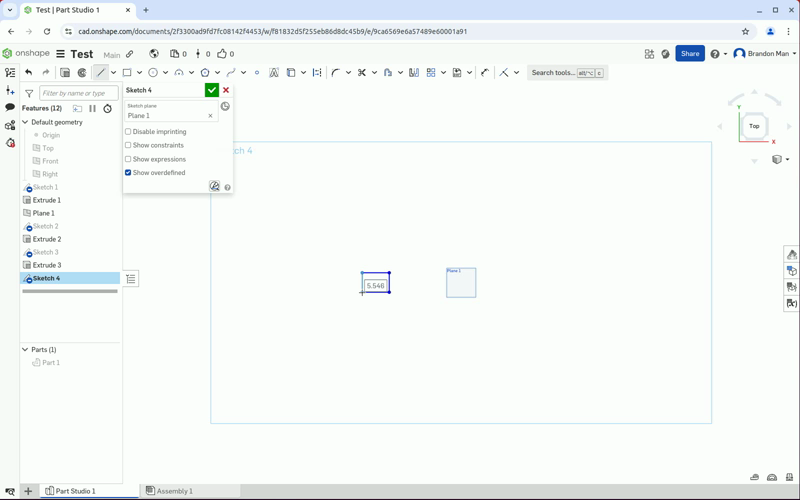
click(362, 292)
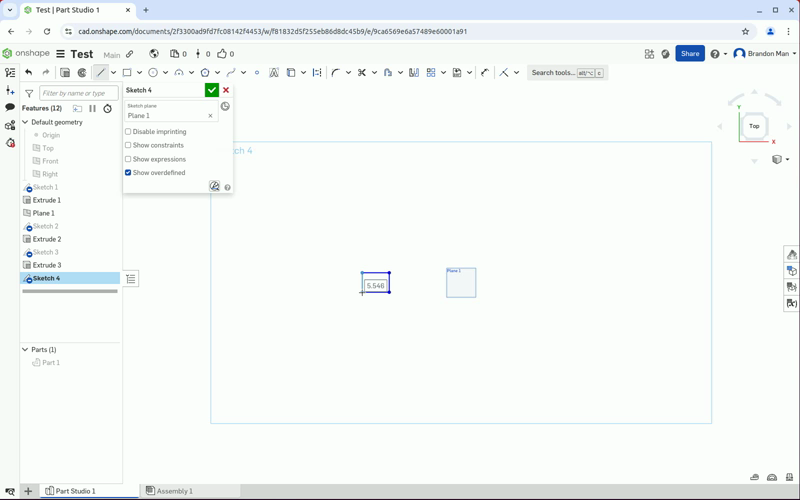
key(esc)
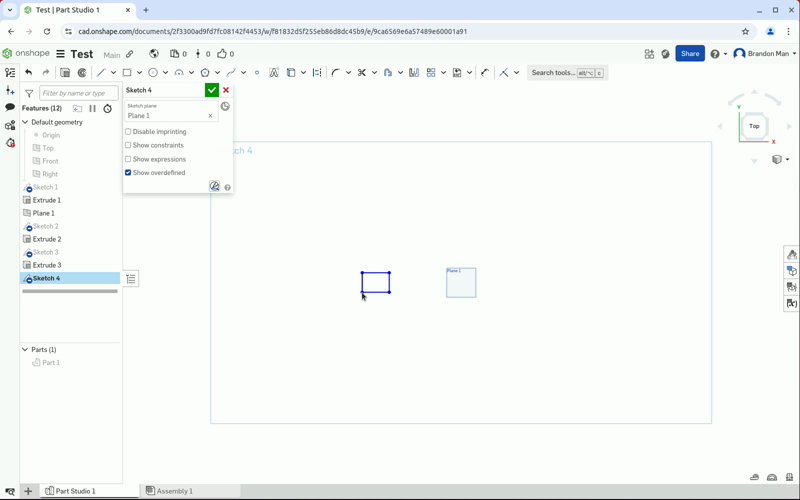
mouse_move(378, 291)
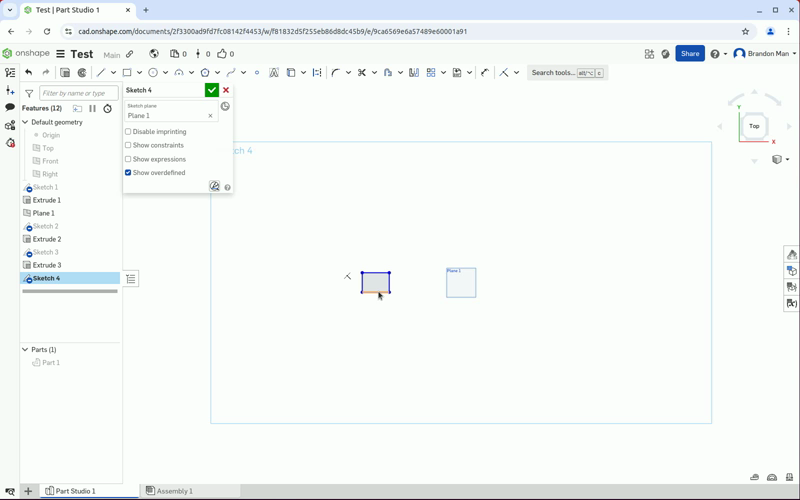
scroll(6)
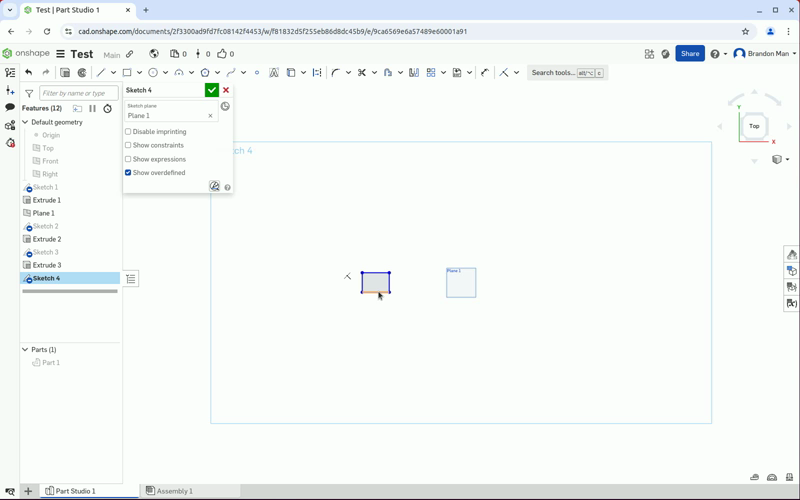
scroll(6)
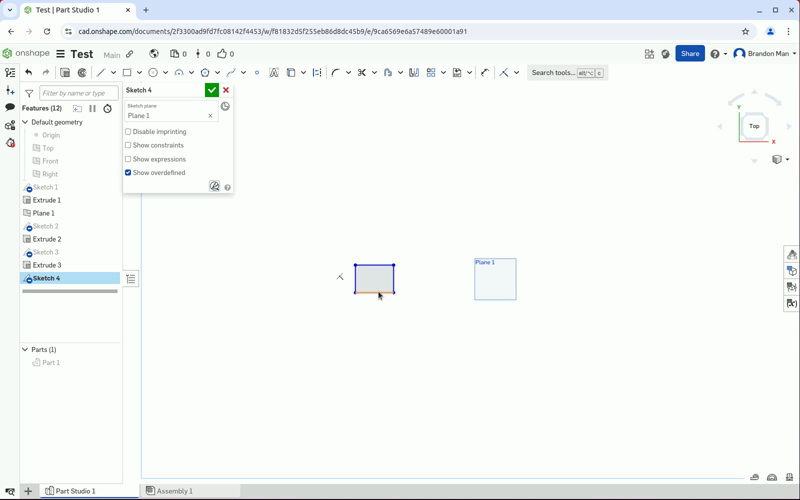
scroll(6)
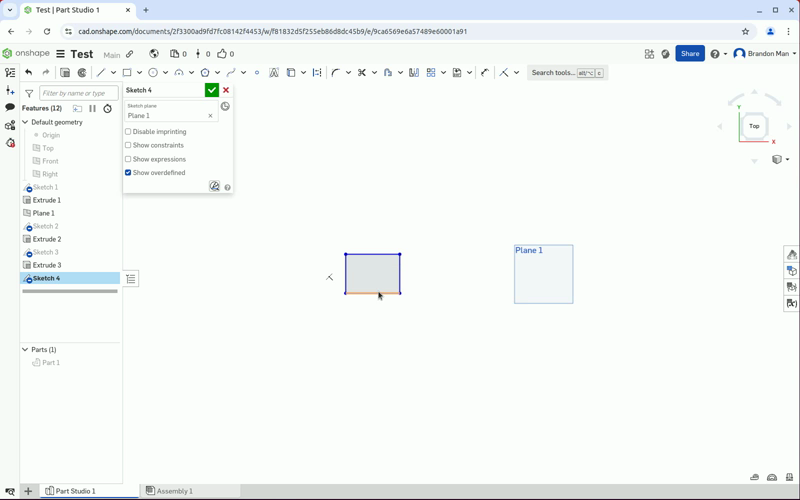
scroll(6)
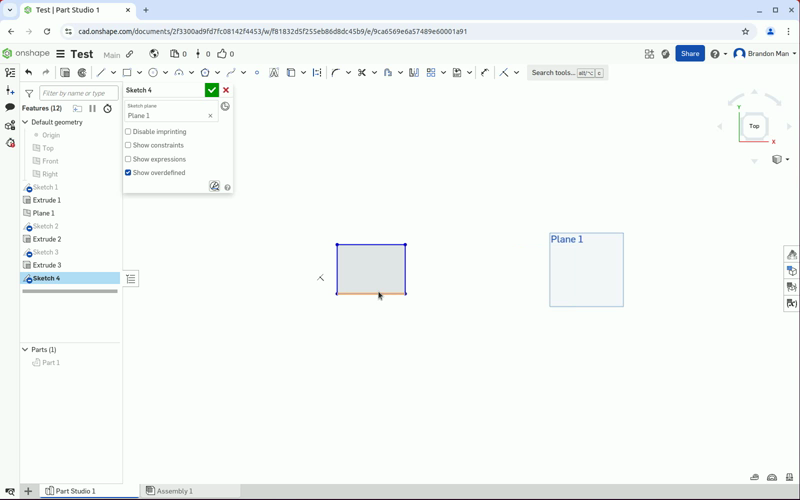
scroll(6)
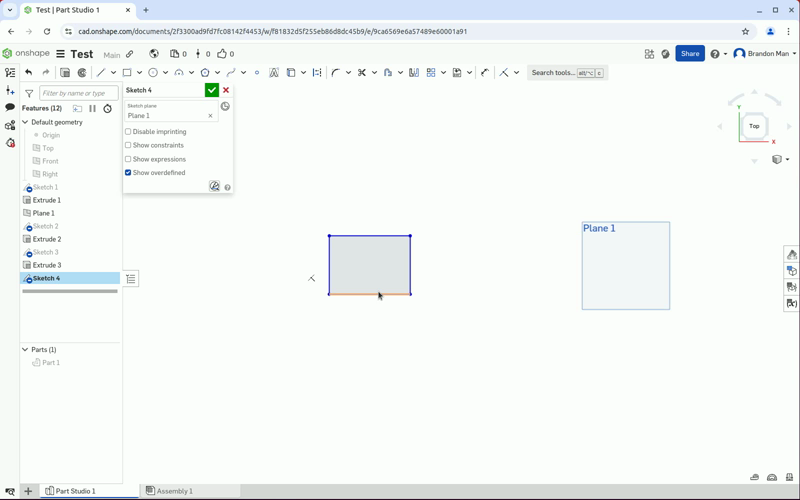
scroll(6)
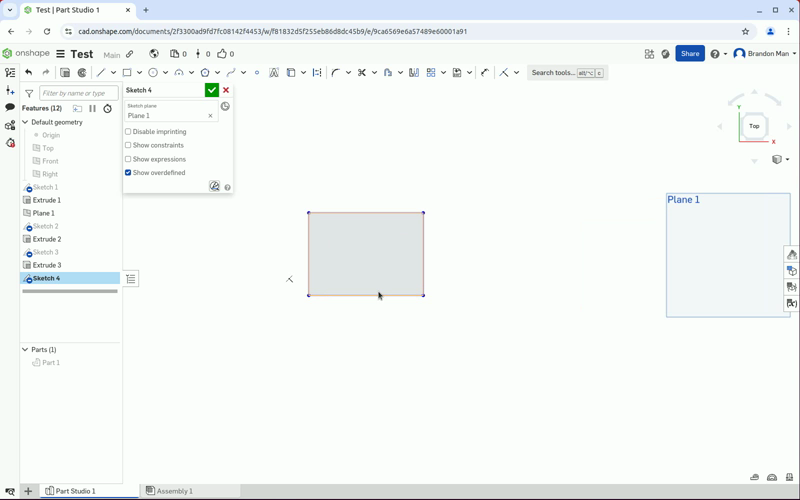
scroll(6)
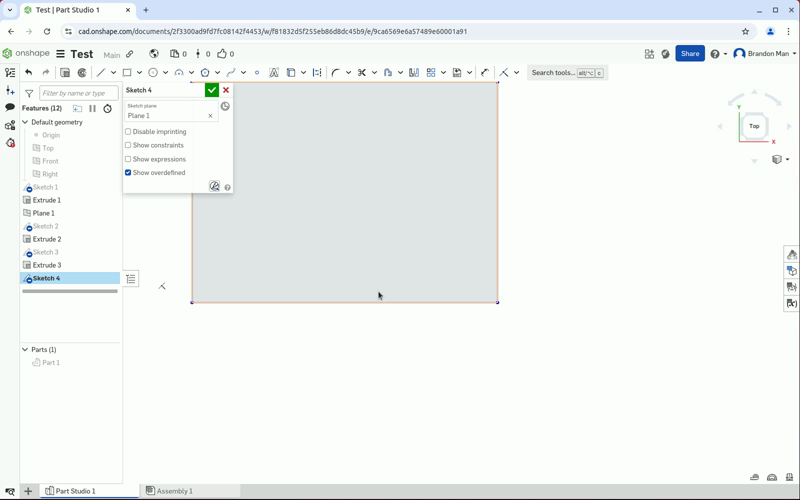
click(378, 291)
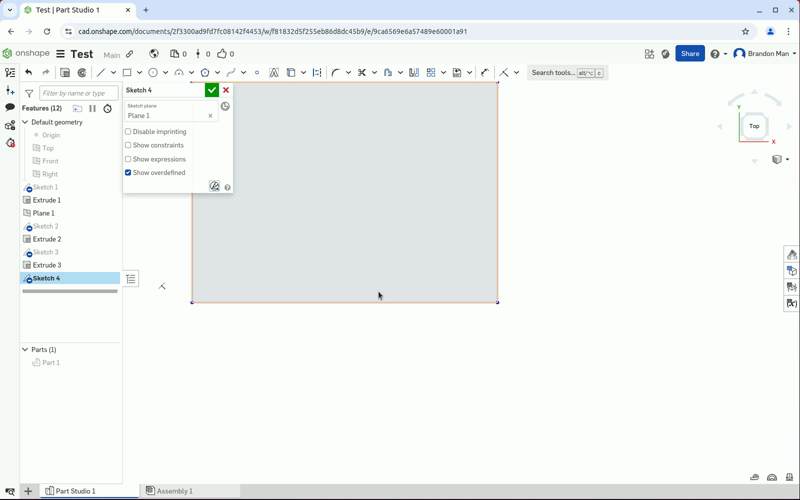
scroll(-6)
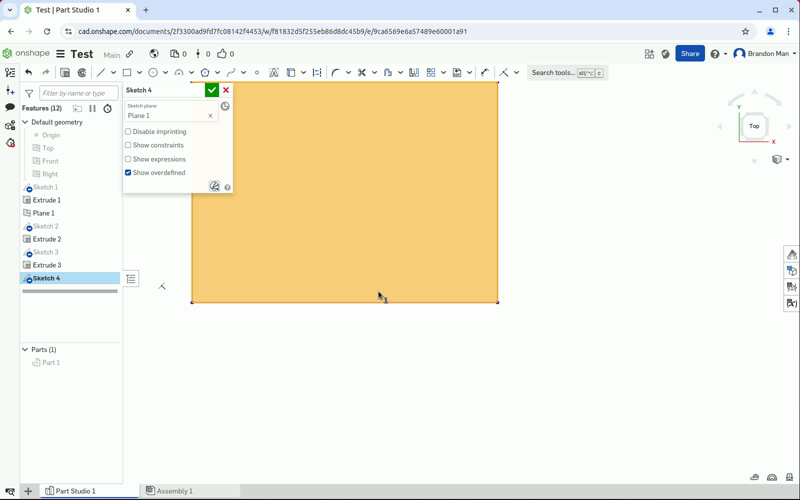
scroll(-6)
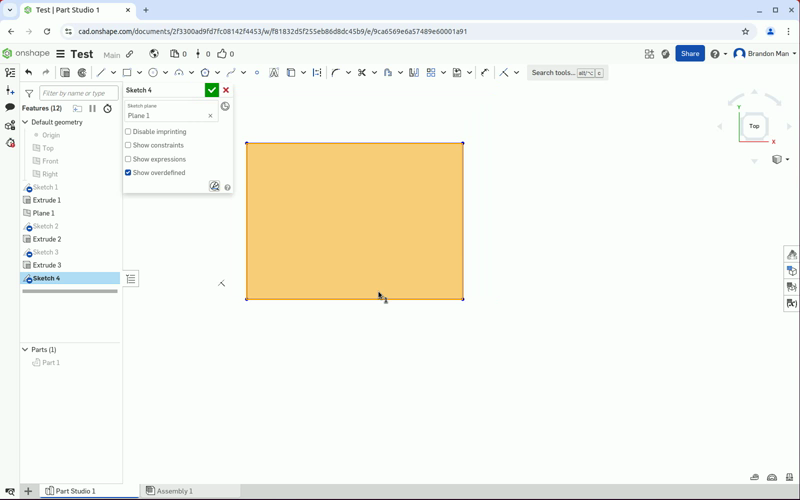
scroll(-6)
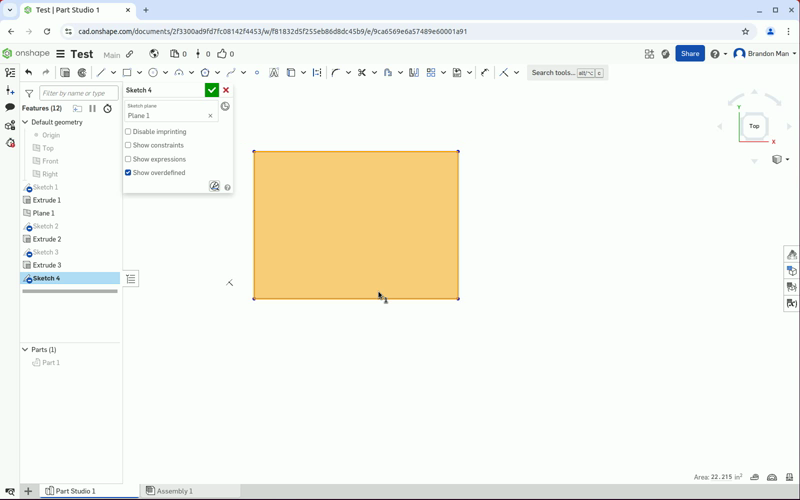
scroll(-6)
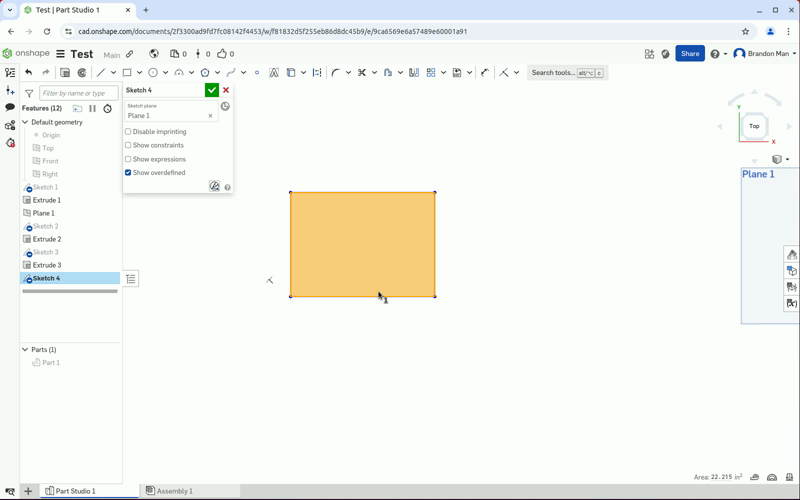
scroll(-6)
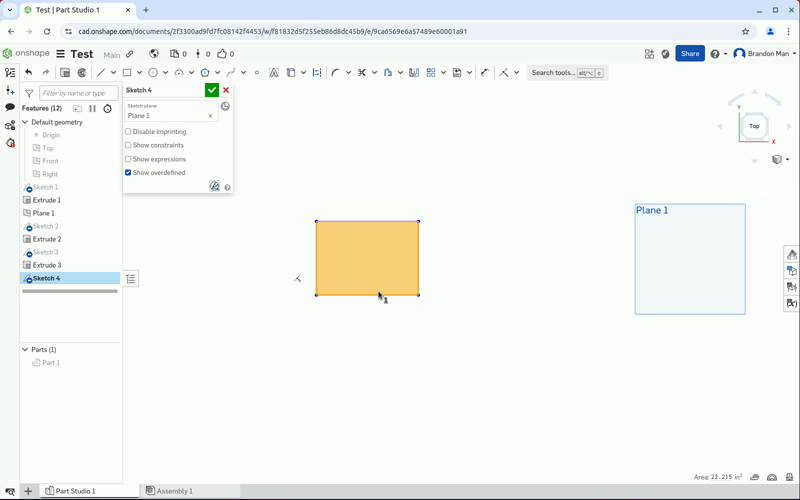
scroll(-6)
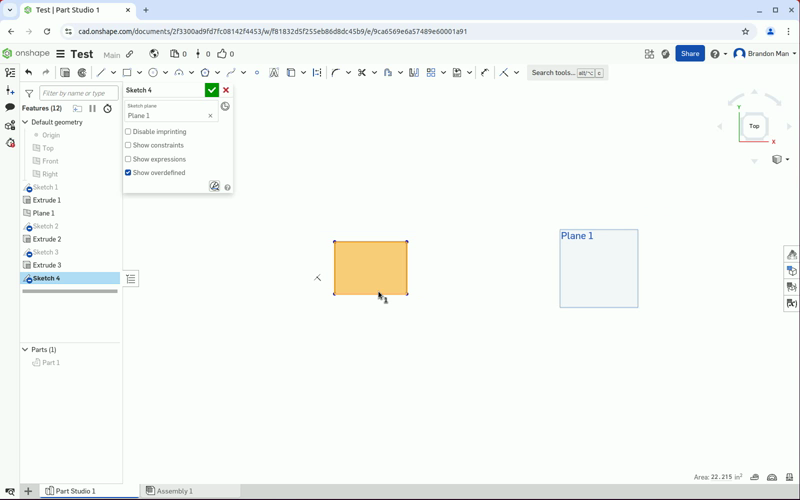
scroll(-6)
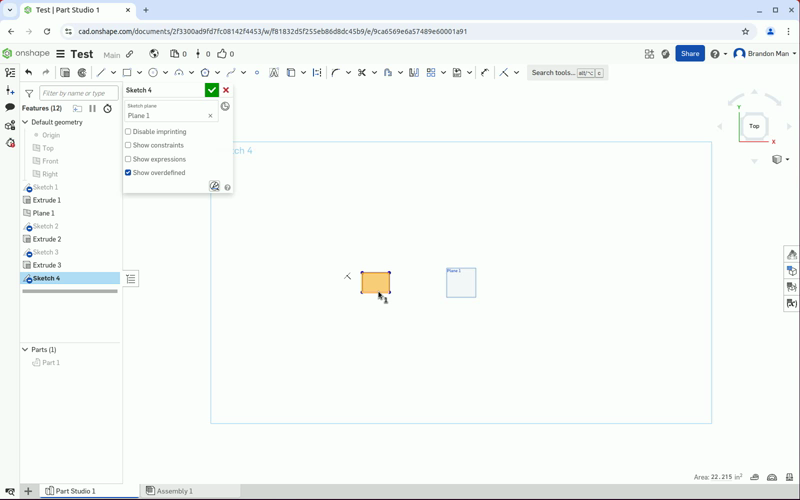
mouse_move(73, 352)
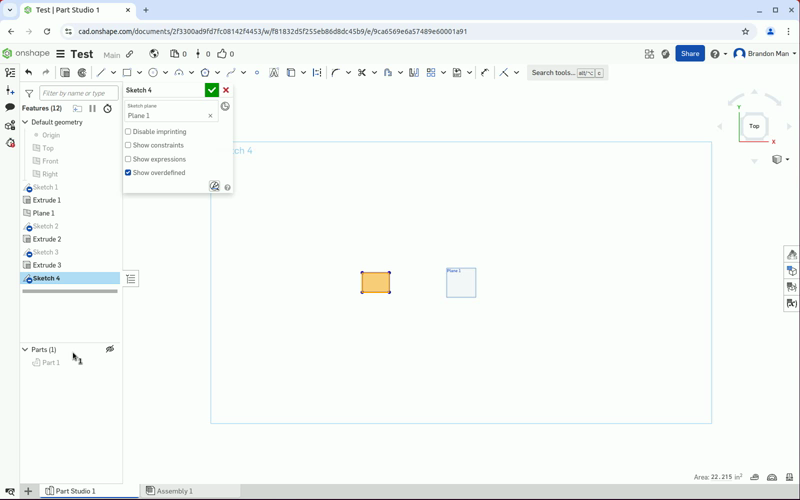
key(shift+y)
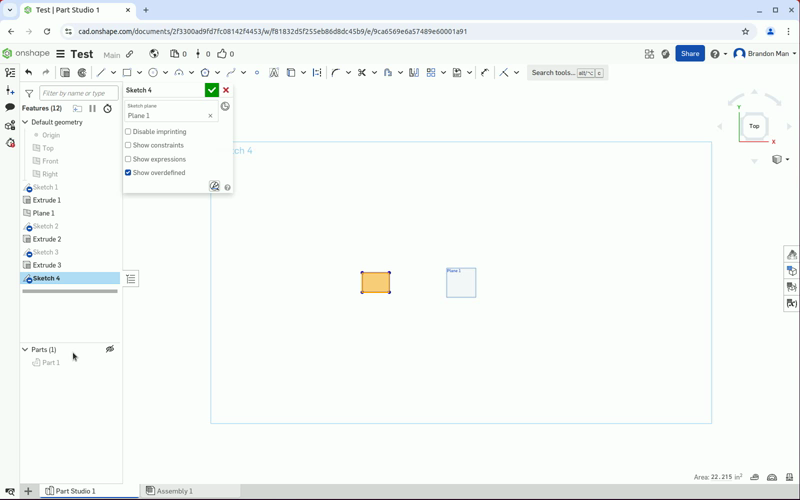
key(shift+e)
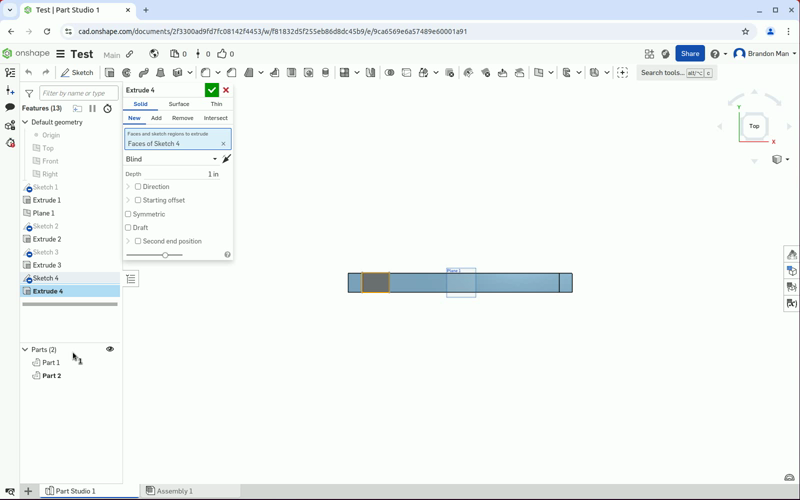
mouse_move(143, 106)
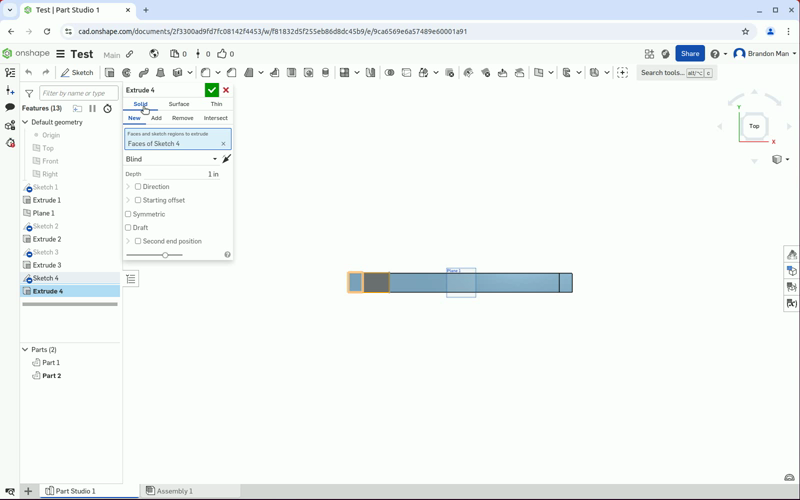
click(143, 106)
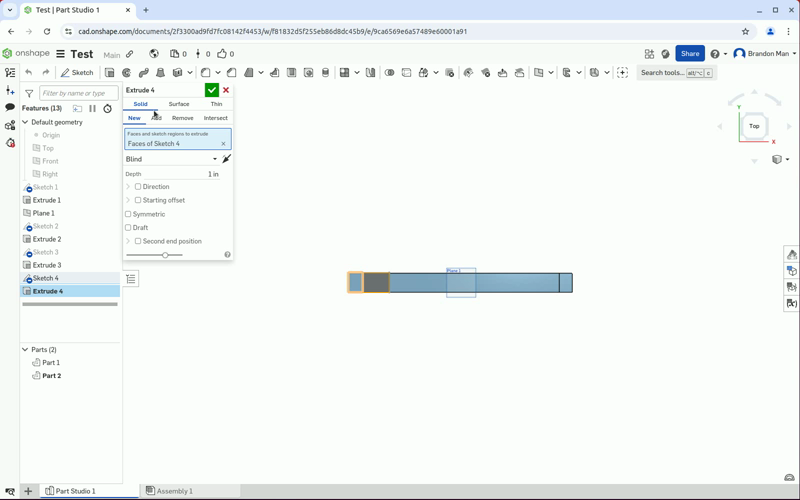
mouse_move(186, 120)
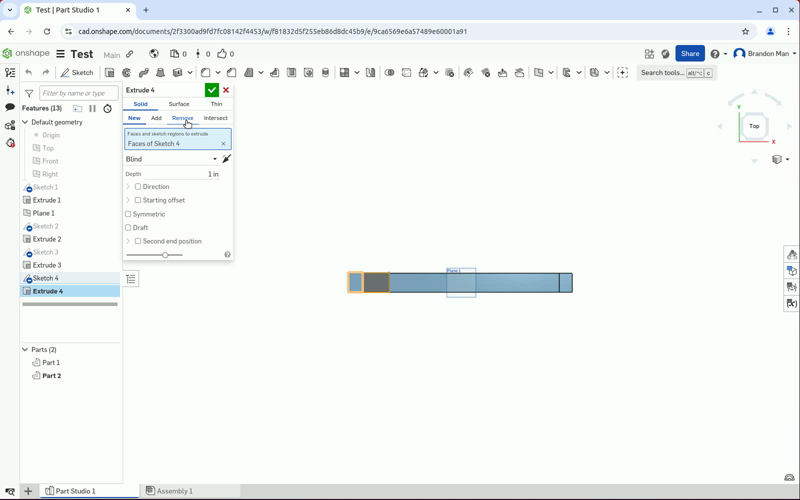
click(186, 120)
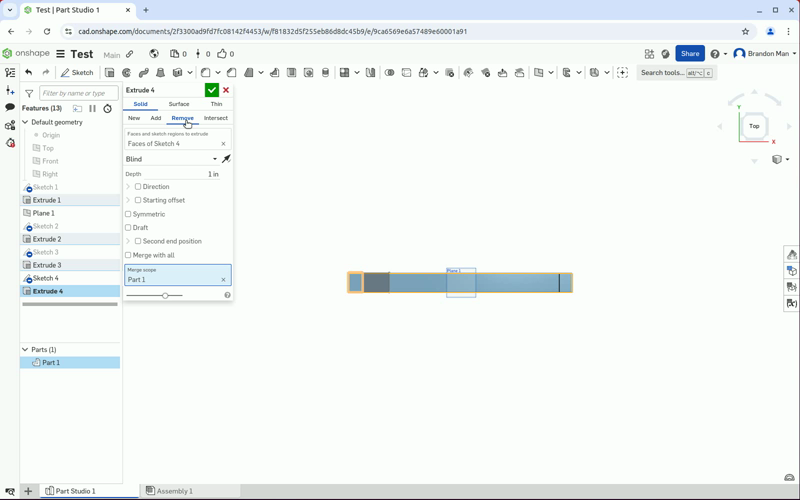
key(tab, 4)
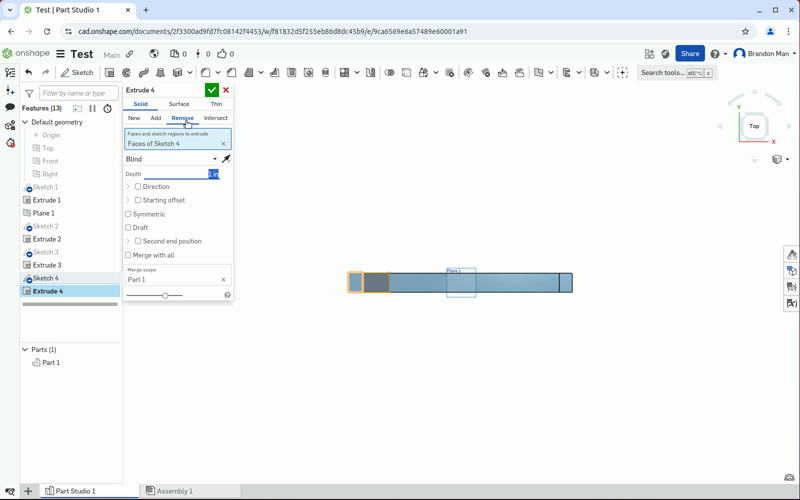
text(0.963)
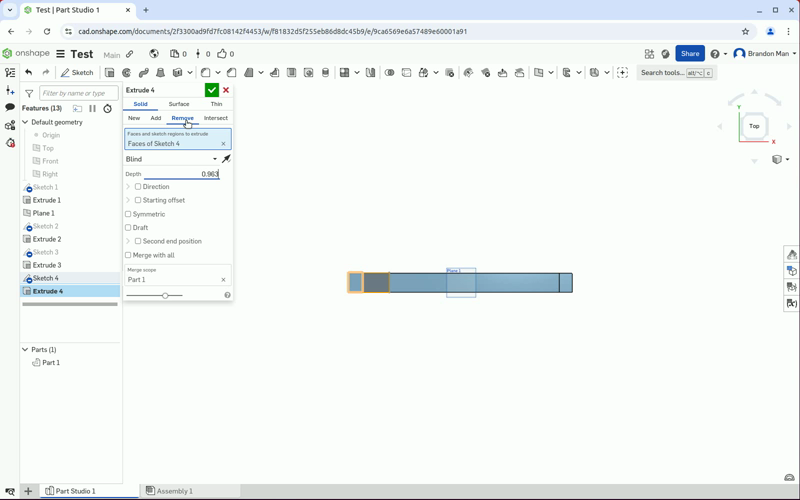
key(tab, 6)
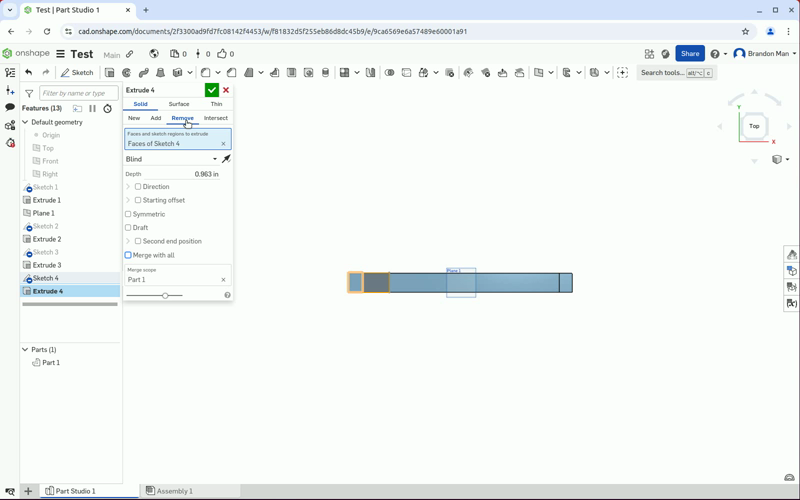
key(space)
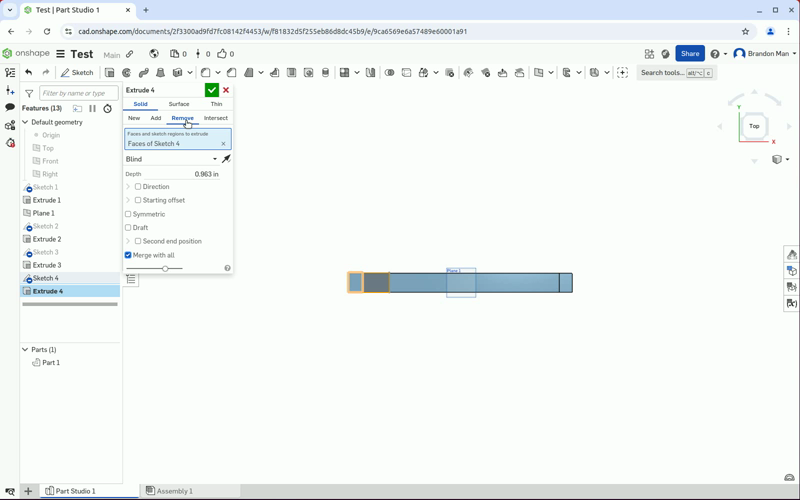
key(enter)
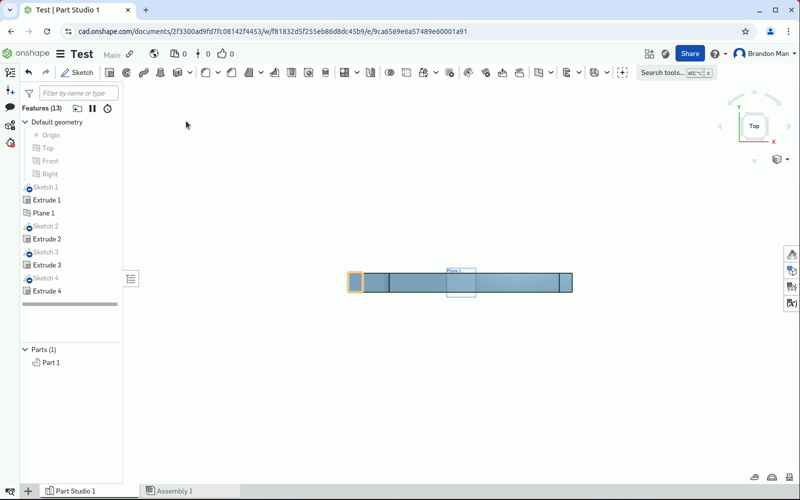
key(shift+h)
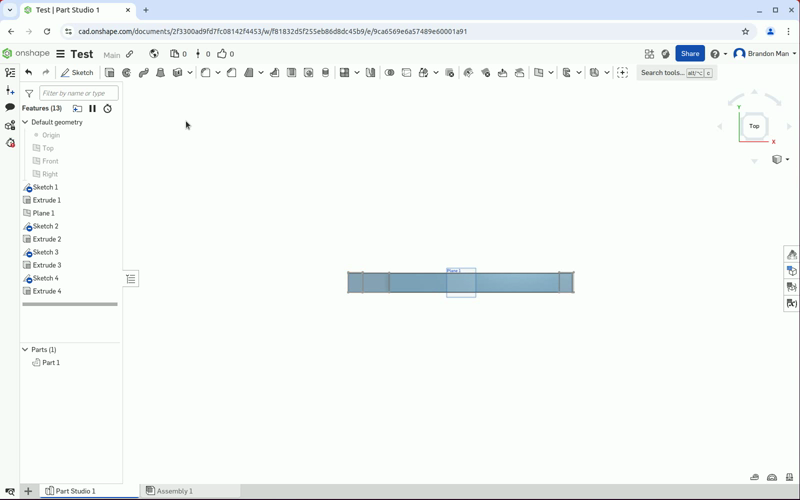
key(shift+h)
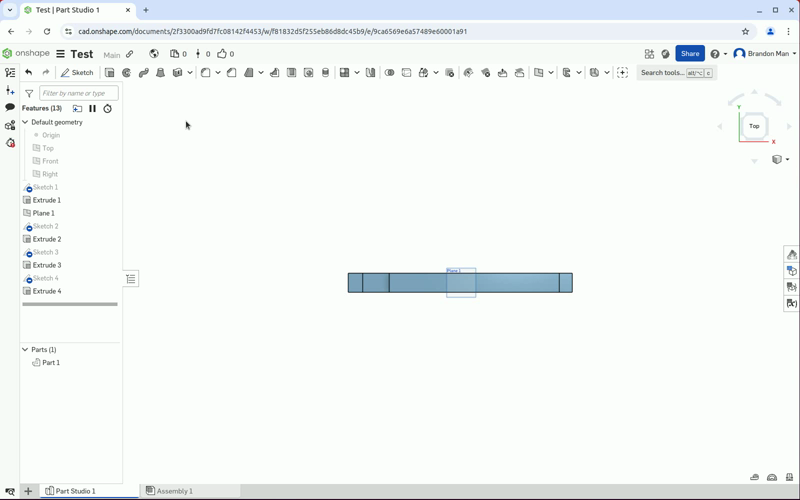
mouse_move(73, 189)
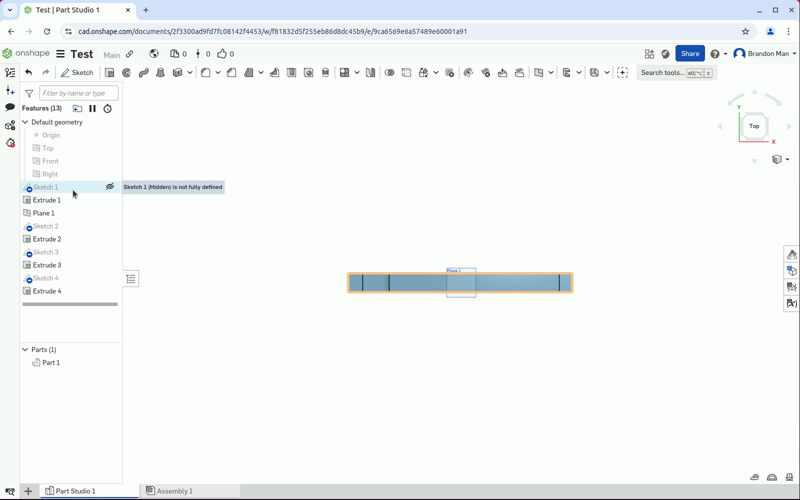
click(73, 189)
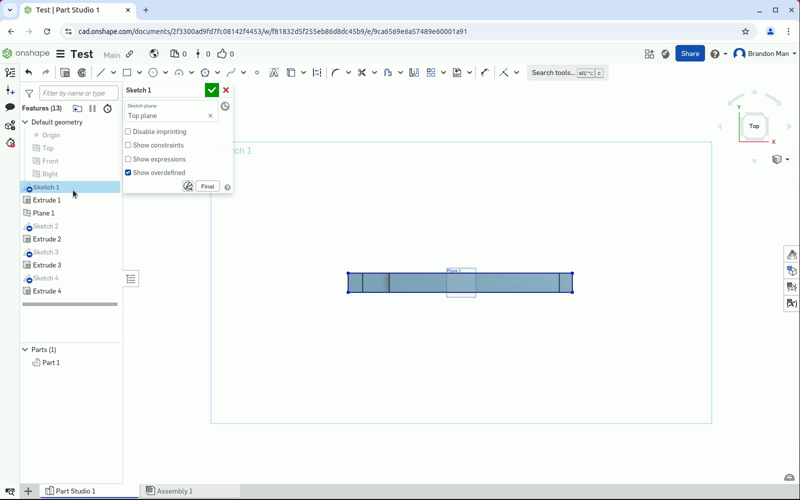
mouse_move(229, 92)
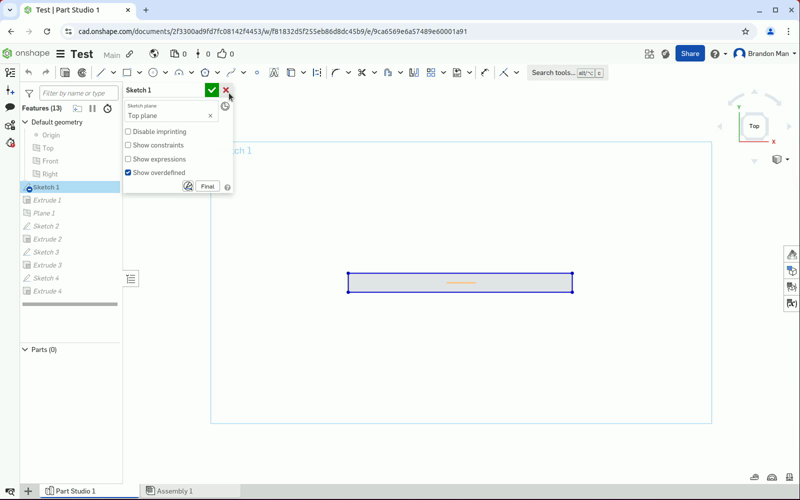
click(229, 92)
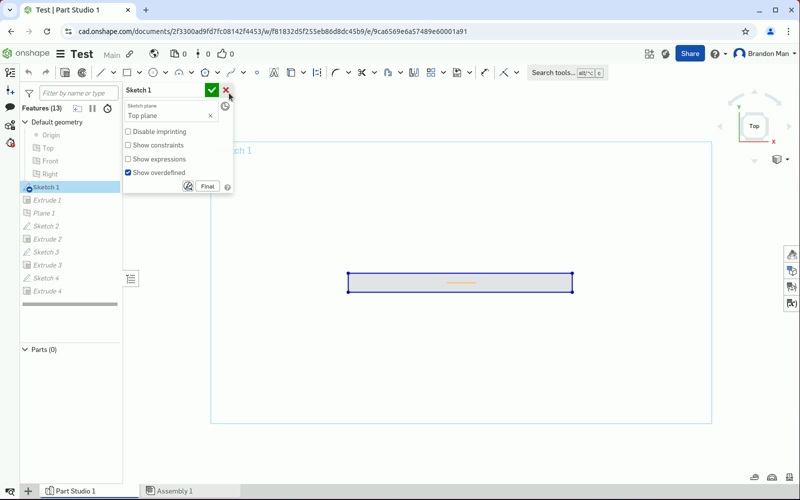
key(shift+s)
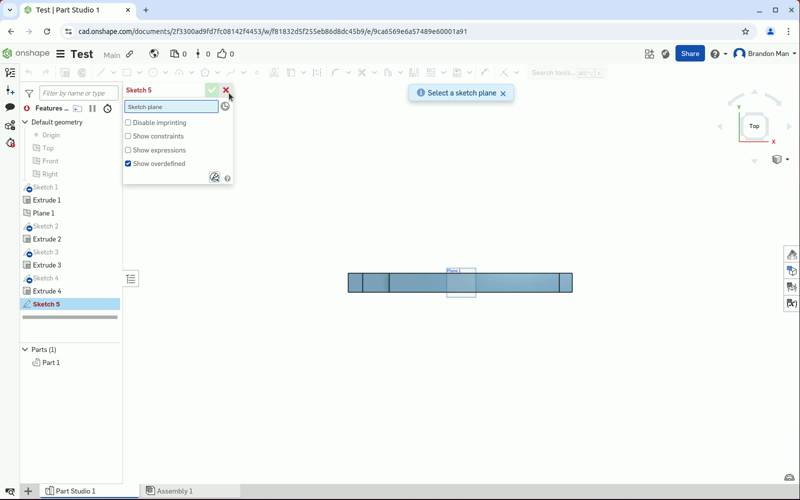
mouse_move(73, 215)
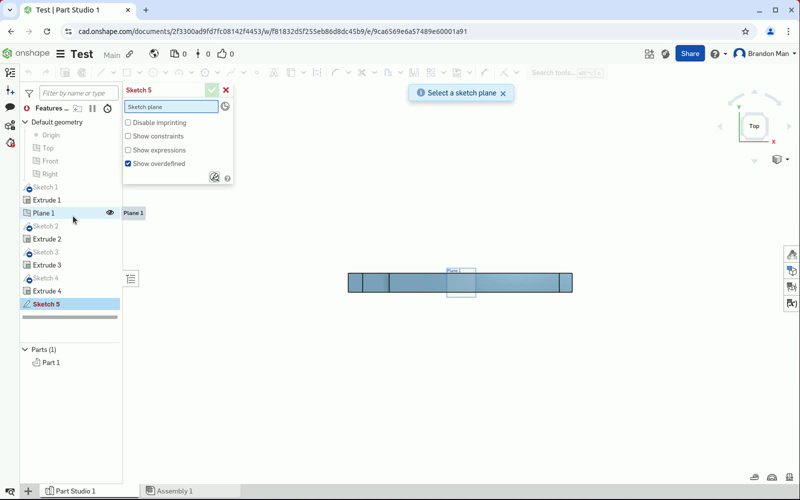
click(73, 215)
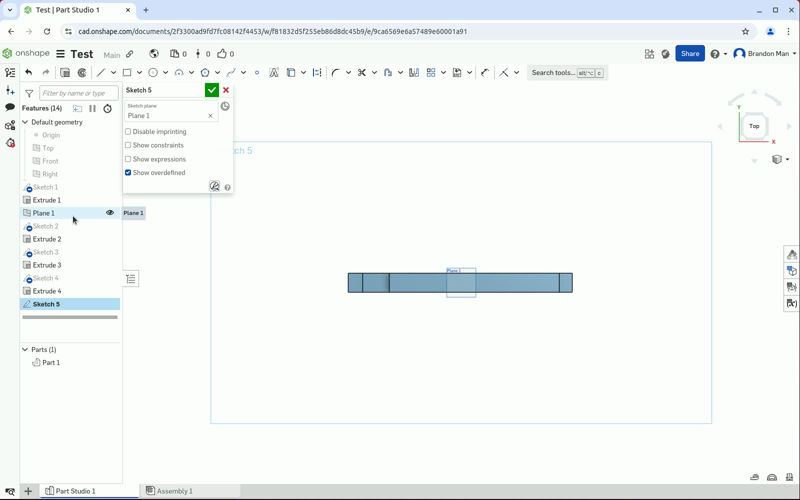
mouse_move(73, 352)
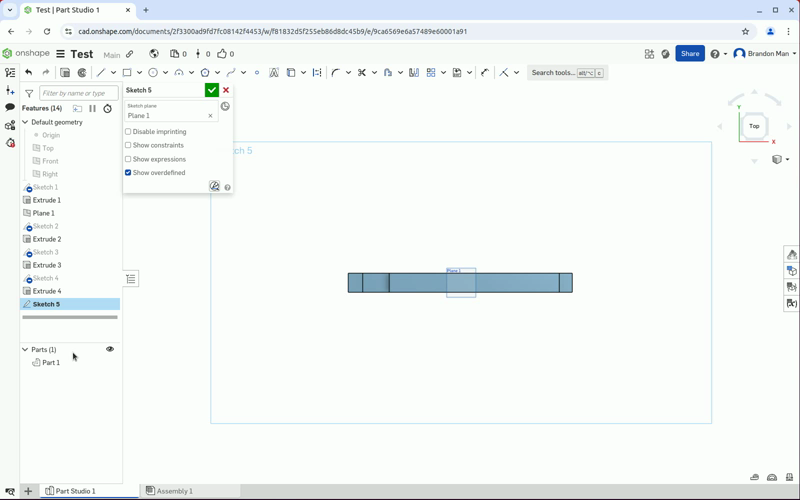
key(y)
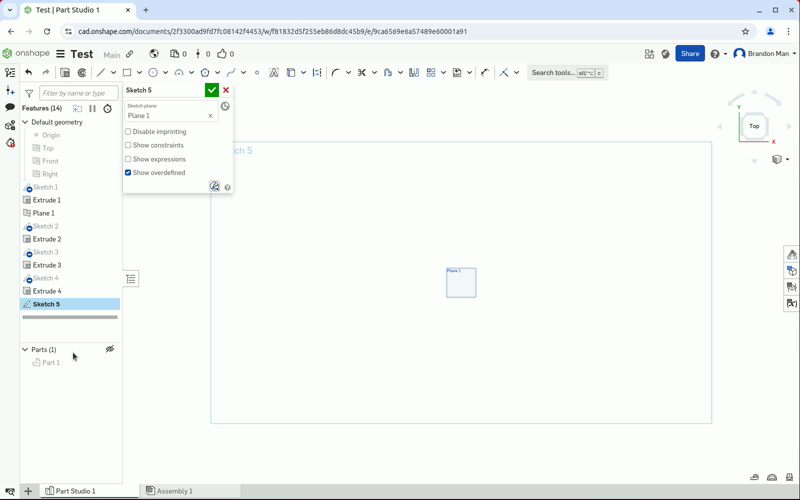
key(l)
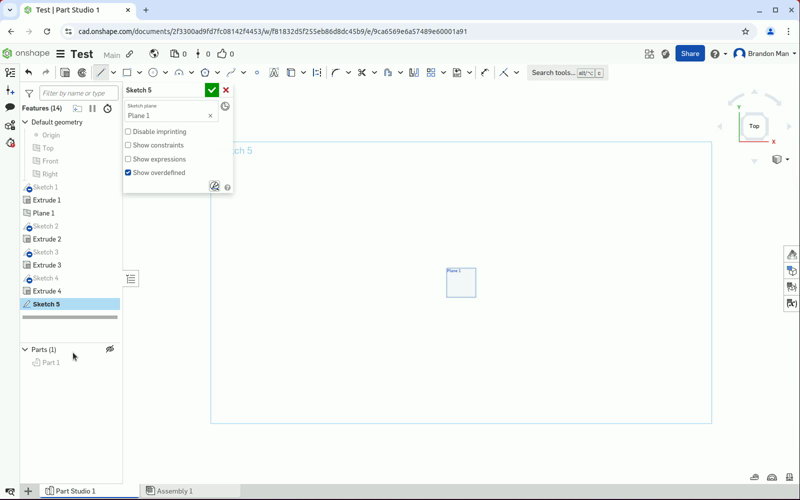
key_down(shift)
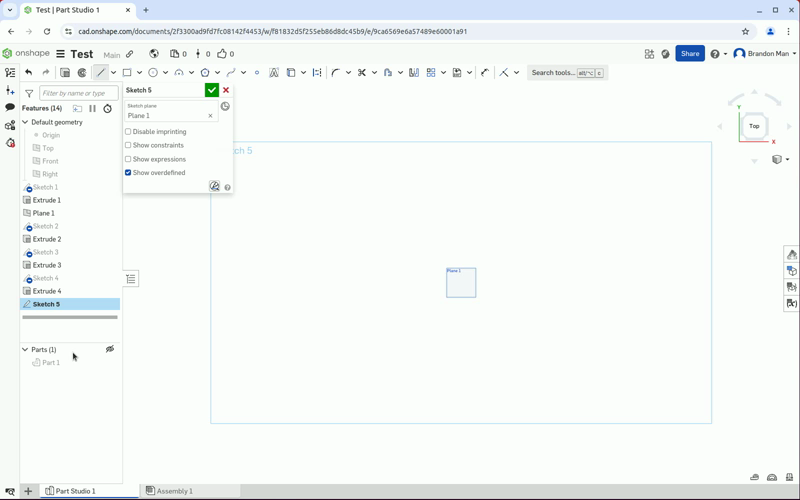
mouse_move(397, 292)
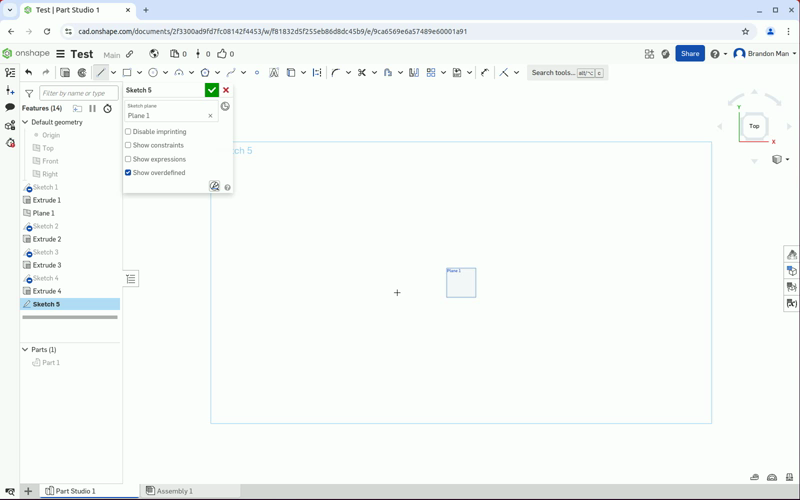
click(397, 292)
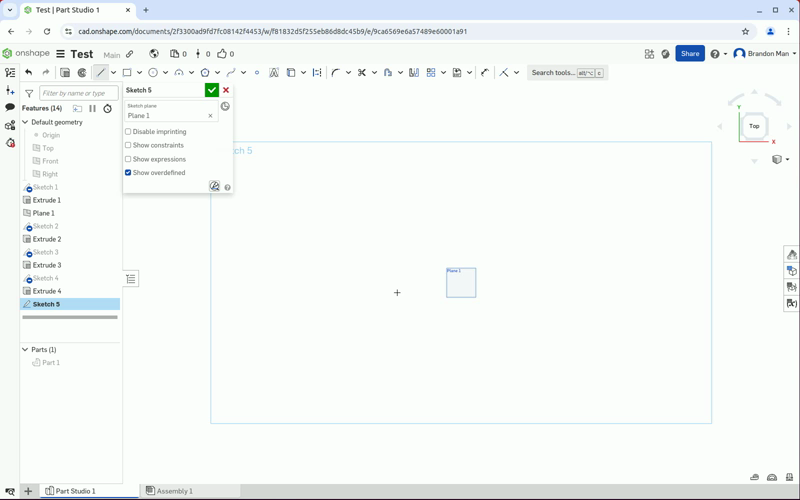
key_up(shift)
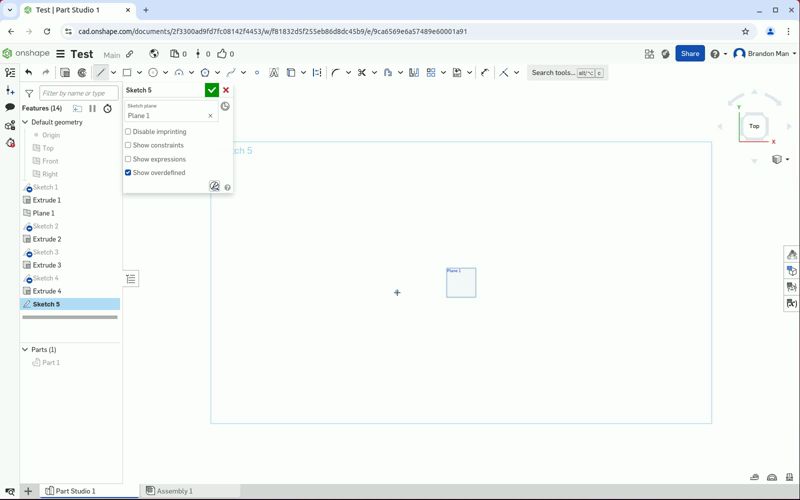
key_down(shift)
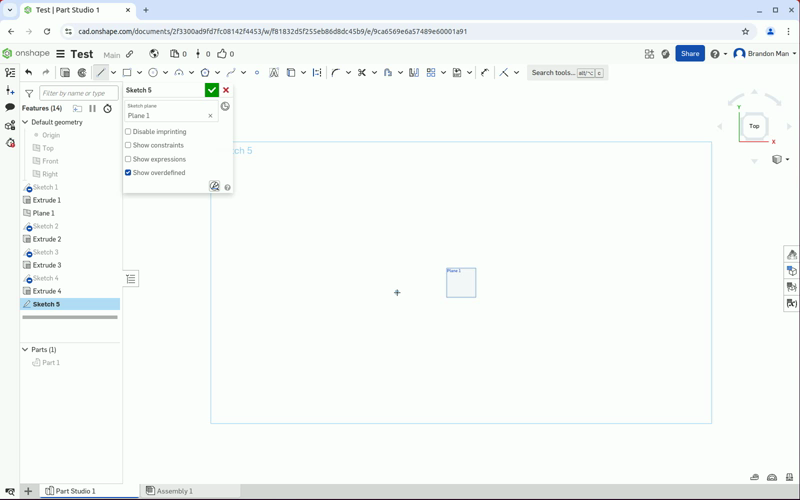
mouse_move(523, 292)
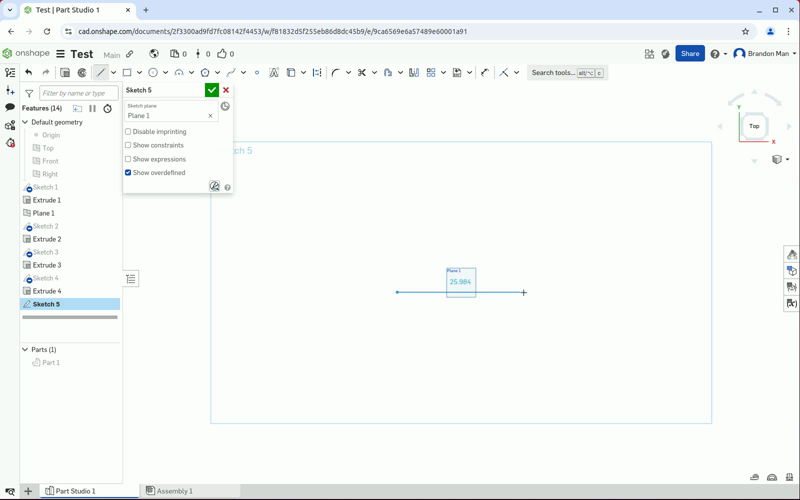
click(523, 292)
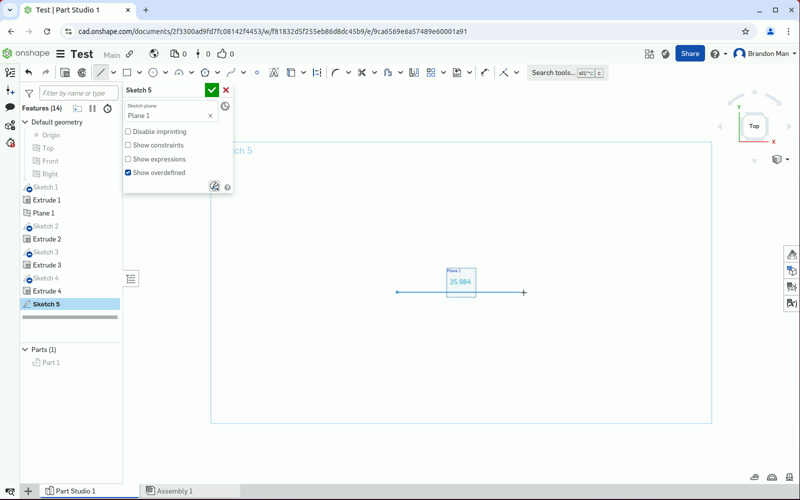
key_up(shift)
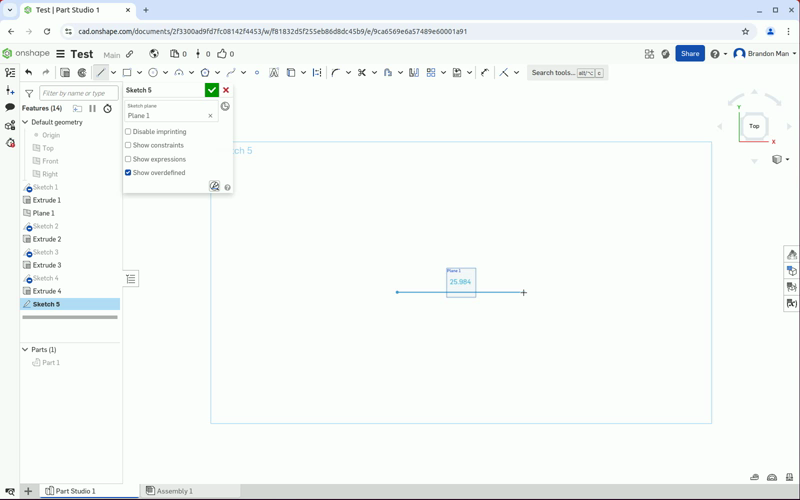
key_down(shift)
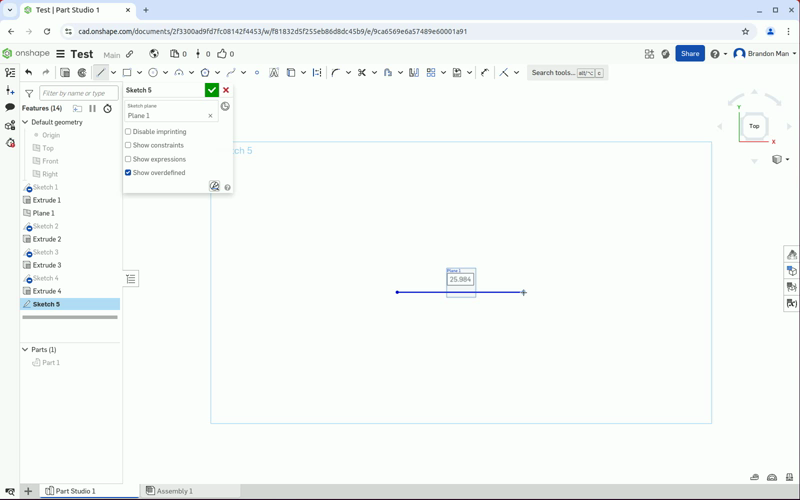
mouse_move(553, 292)
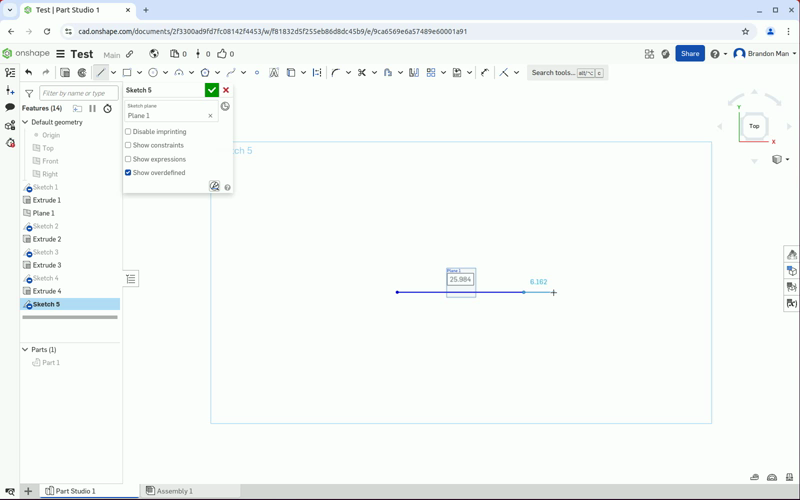
mouse_move(523, 273)
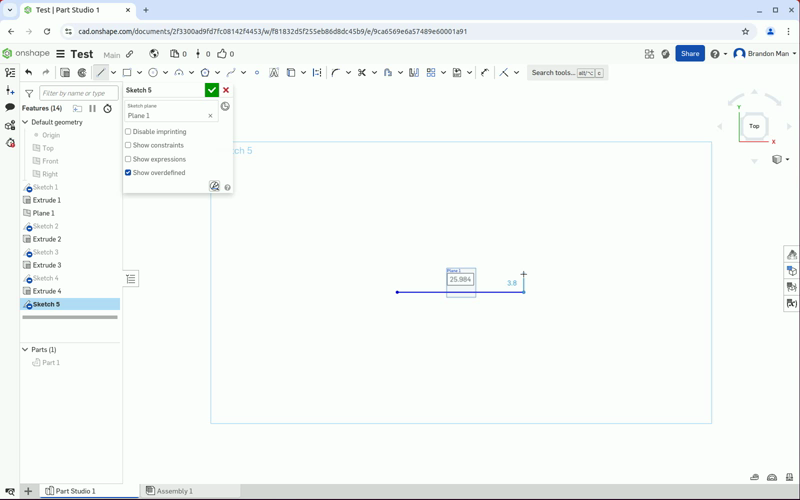
click(523, 273)
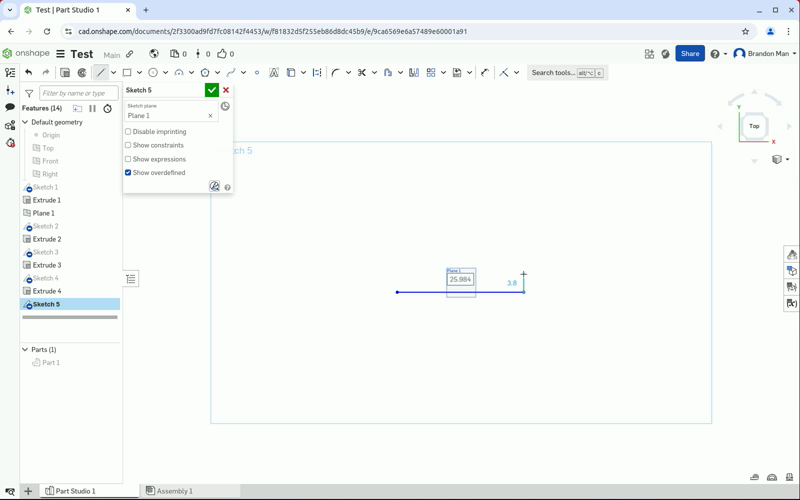
key_up(shift)
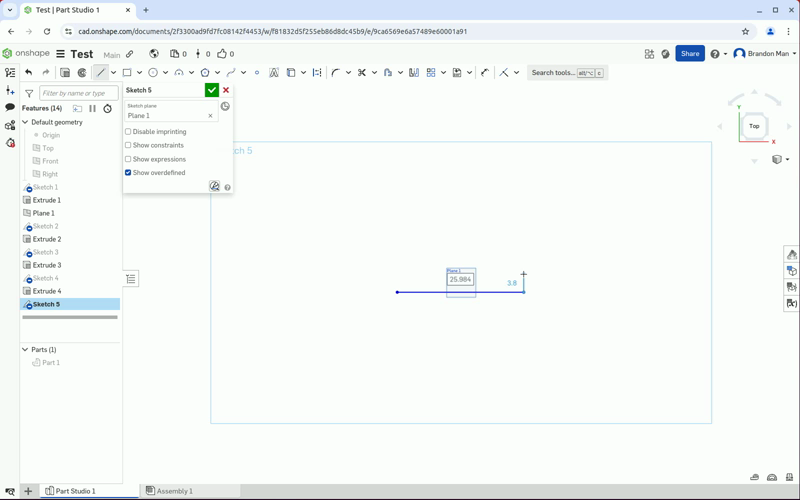
key_down(shift)
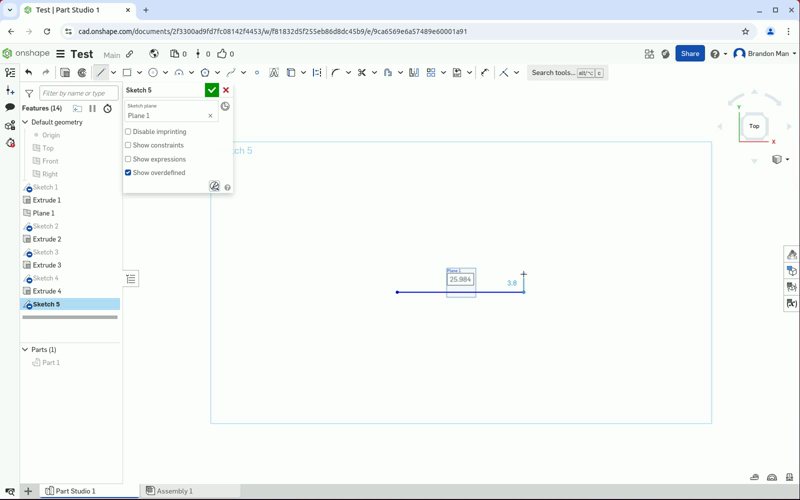
mouse_move(397, 273)
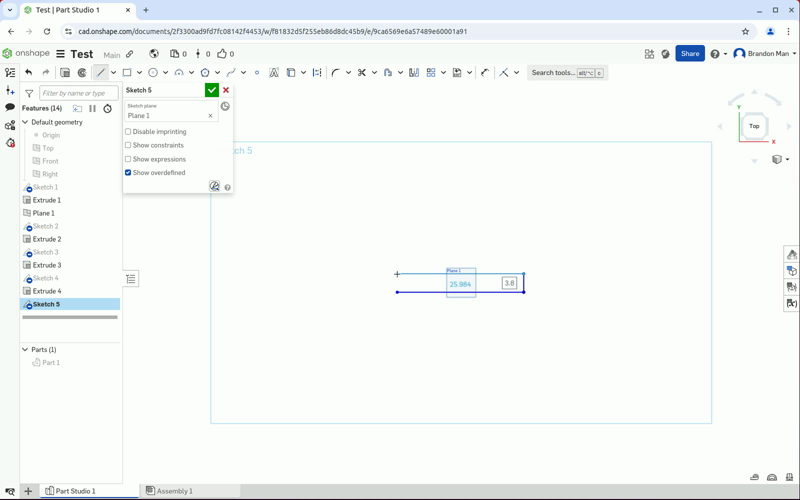
click(397, 273)
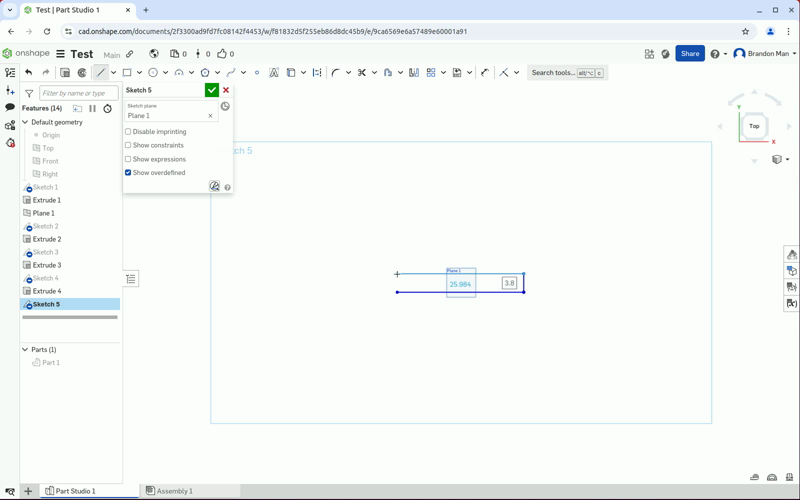
key_up(shift)
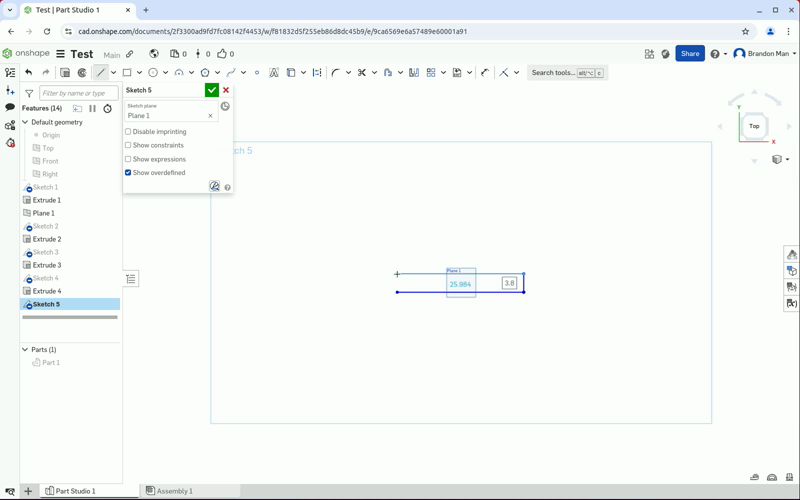
mouse_move(427, 273)
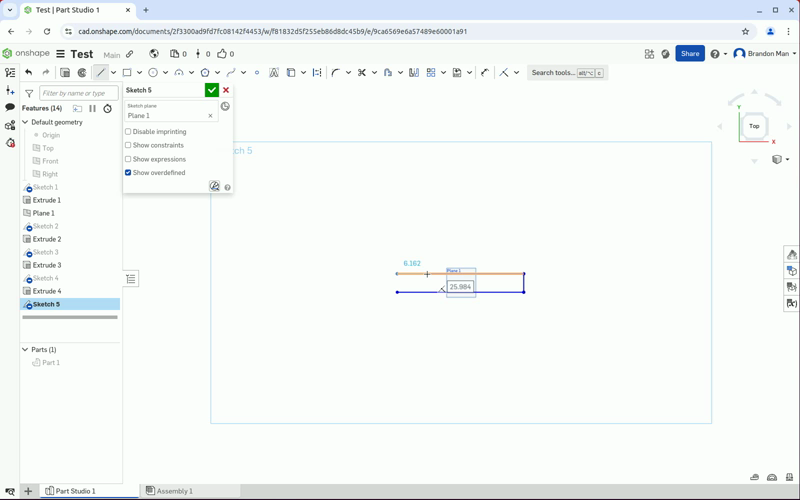
key_down(shift)
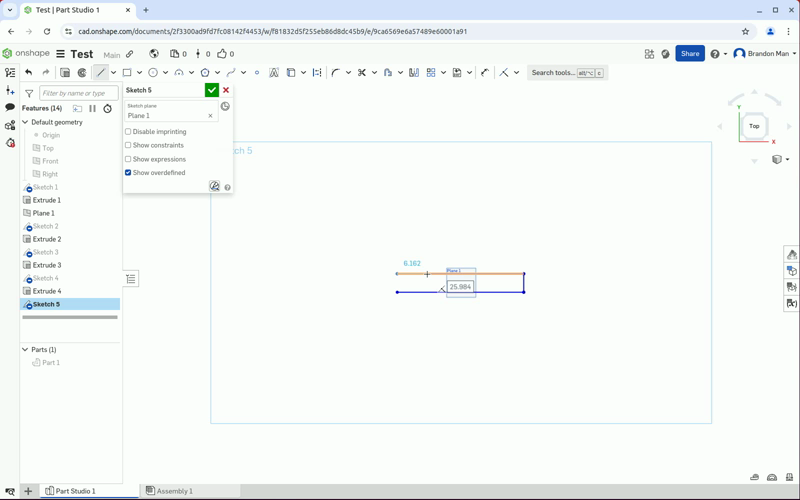
mouse_move(397, 292)
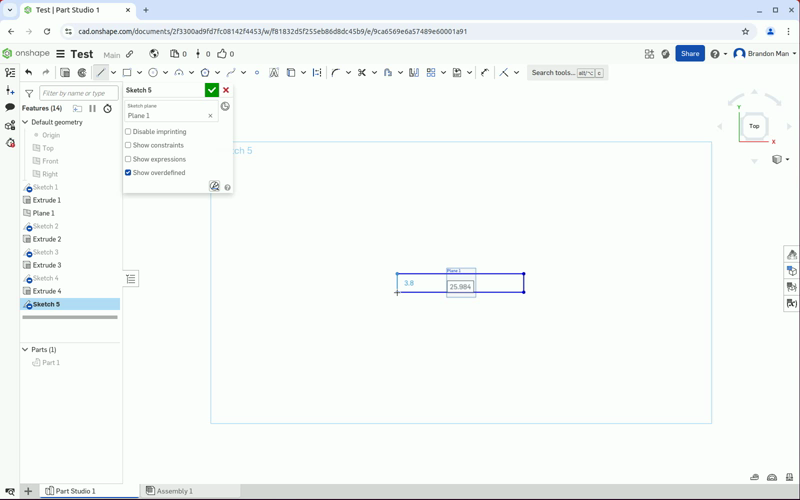
key_up(shift)
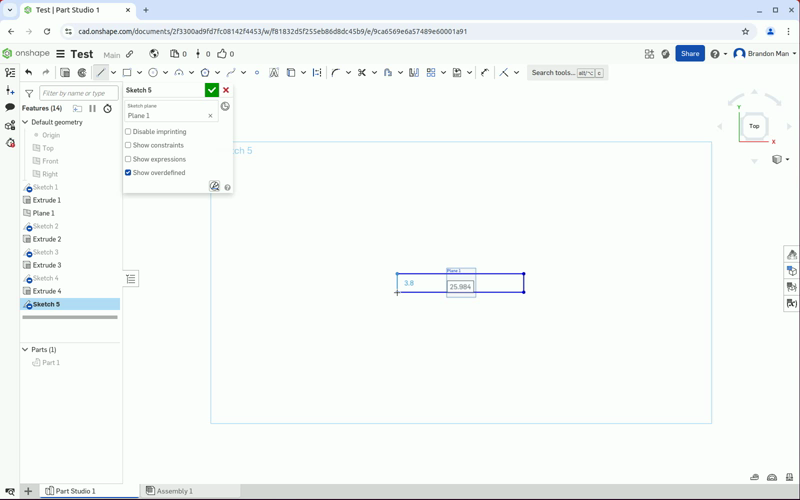
click(397, 292)
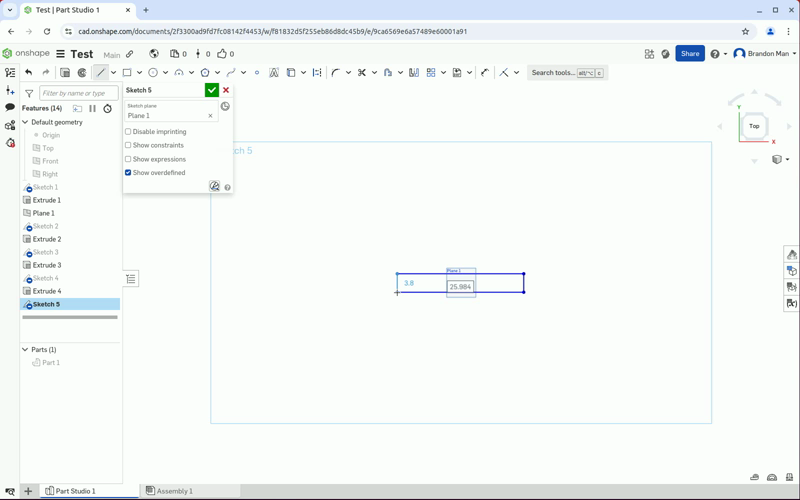
key(esc)
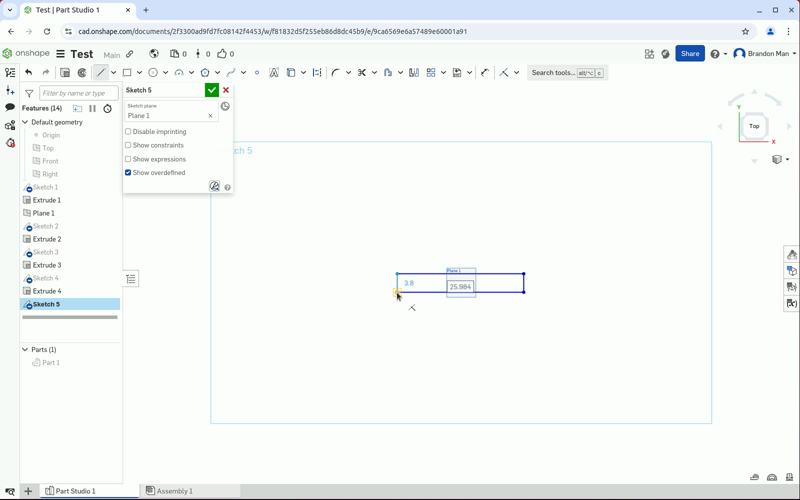
mouse_move(478, 275)
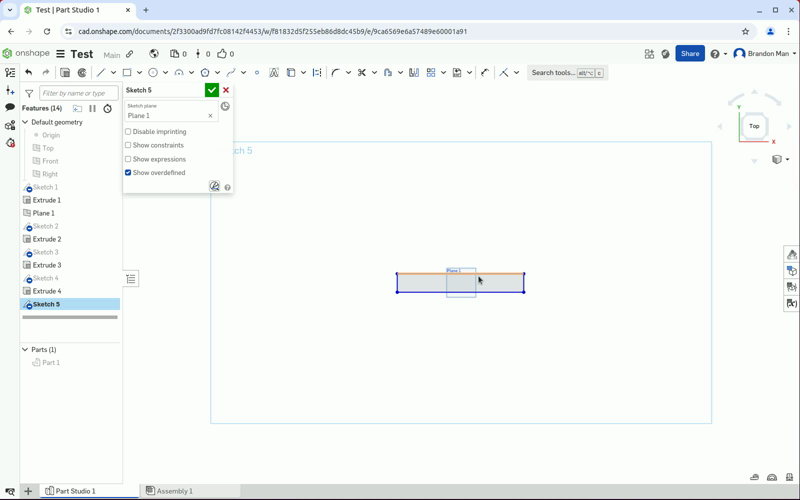
click(478, 275)
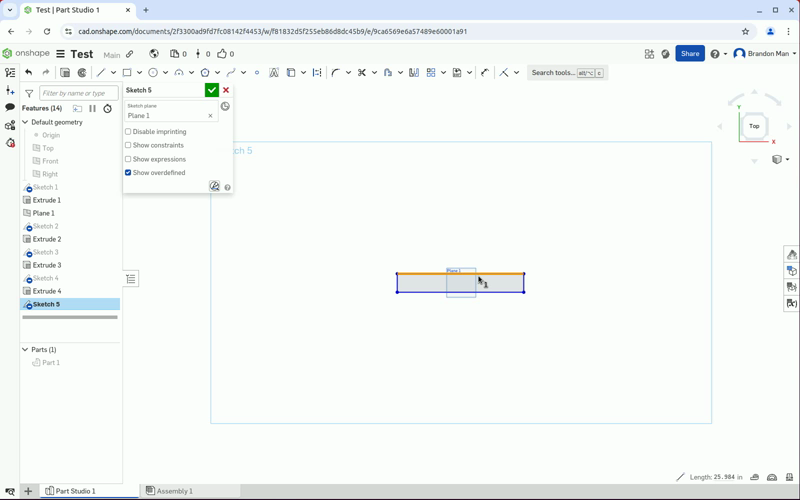
mouse_move(73, 352)
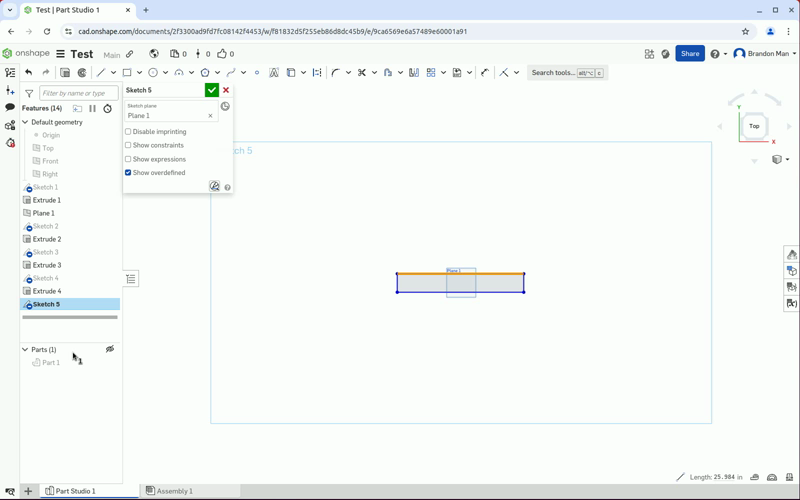
key(shift+y)
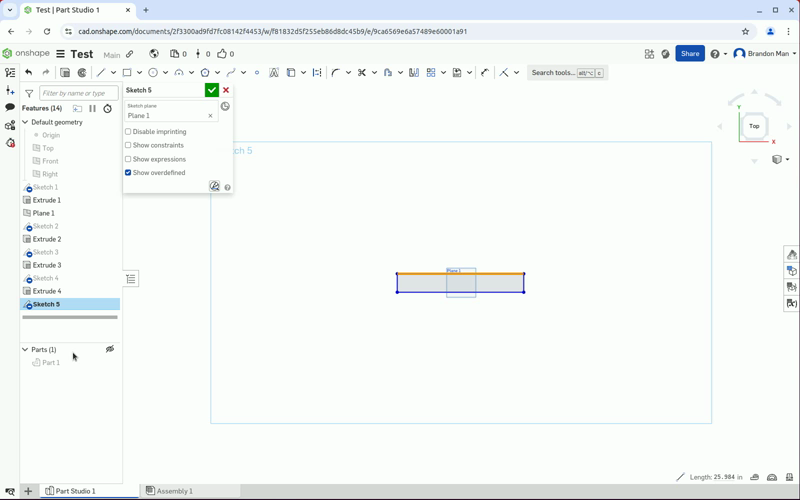
key(shift+e)
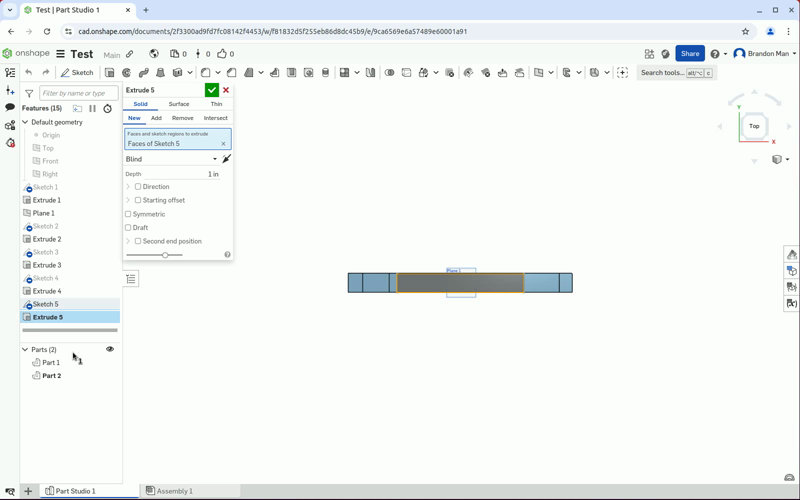
mouse_move(143, 106)
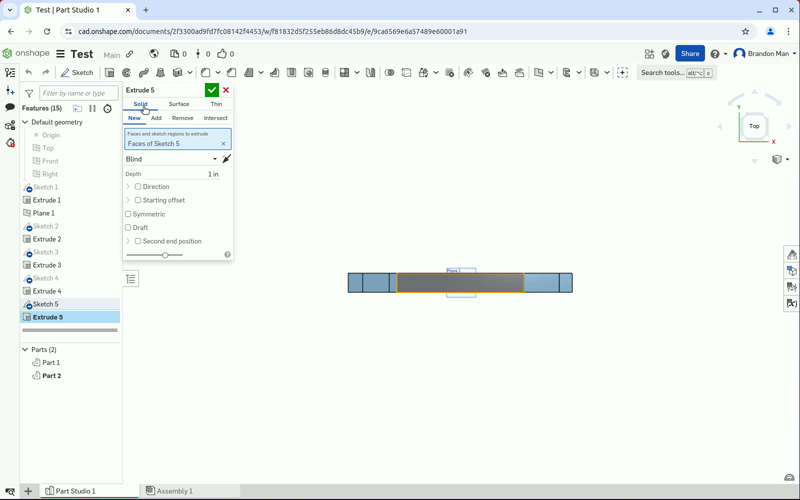
click(143, 106)
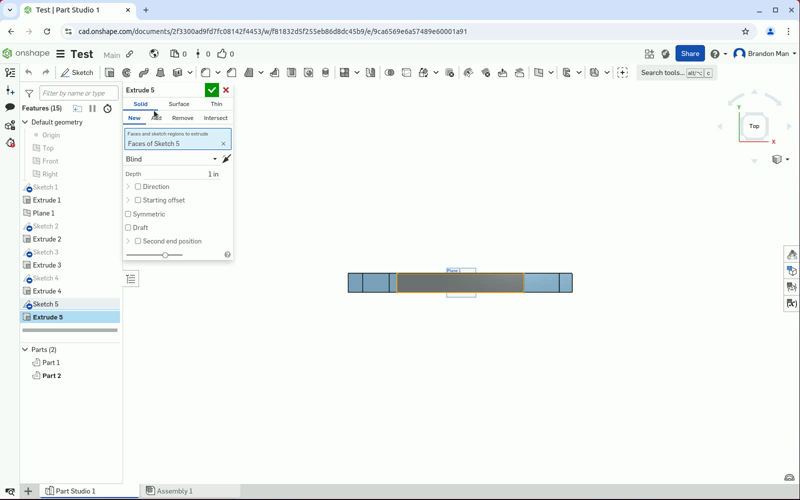
mouse_move(186, 120)
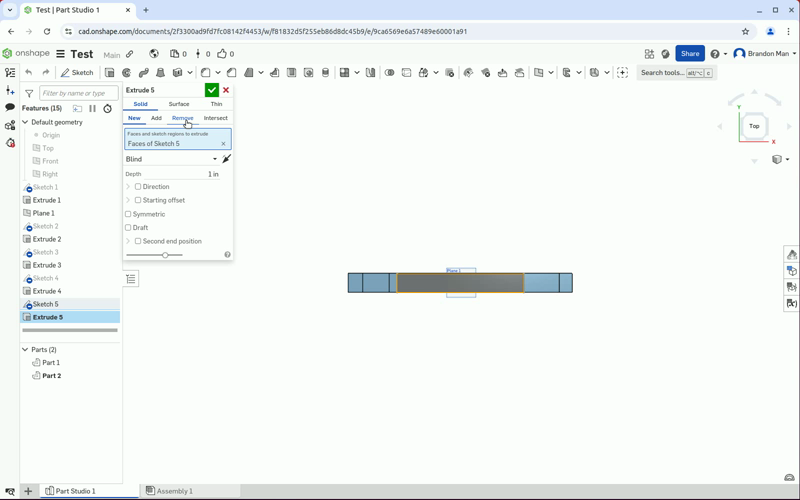
click(186, 120)
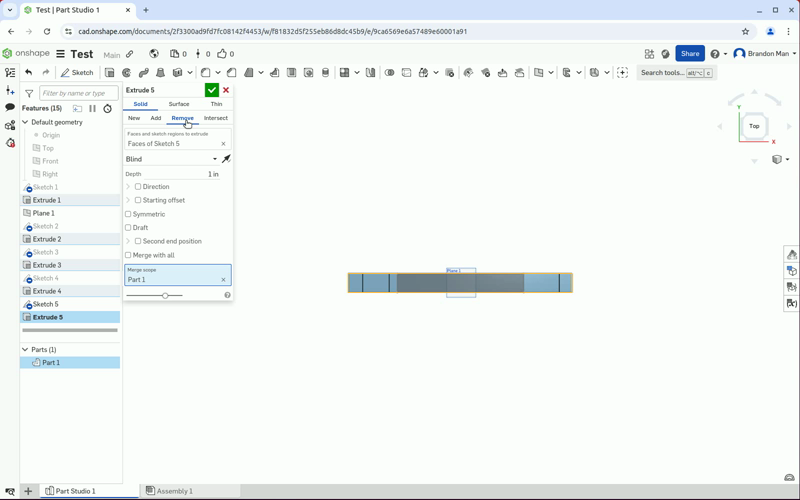
key(tab, 4)
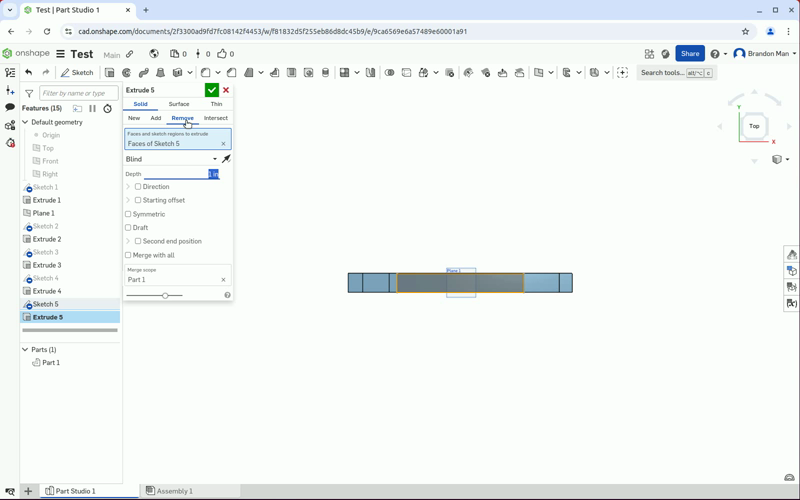
text(0.963)
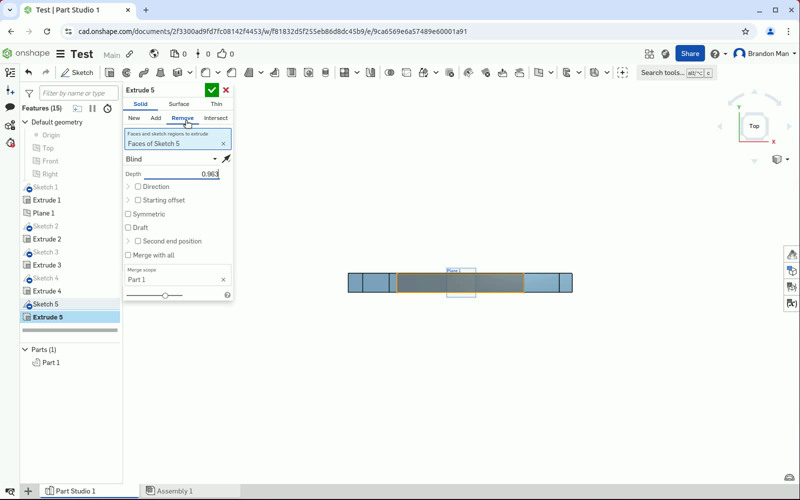
key(tab, 6)
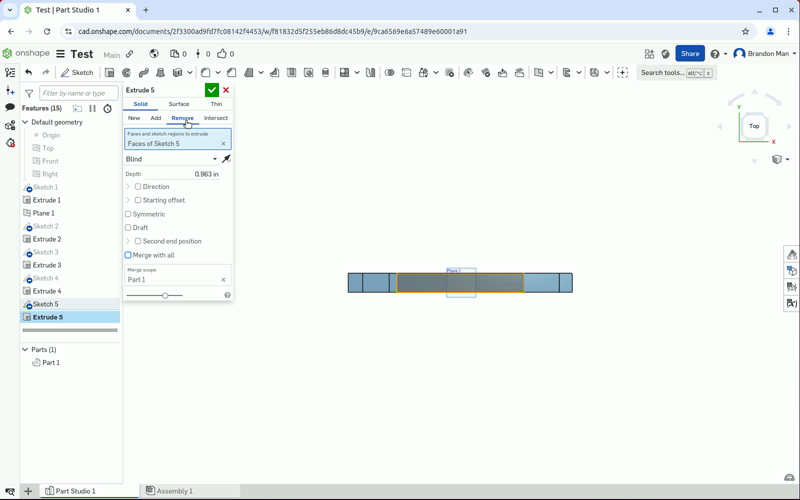
key(space)
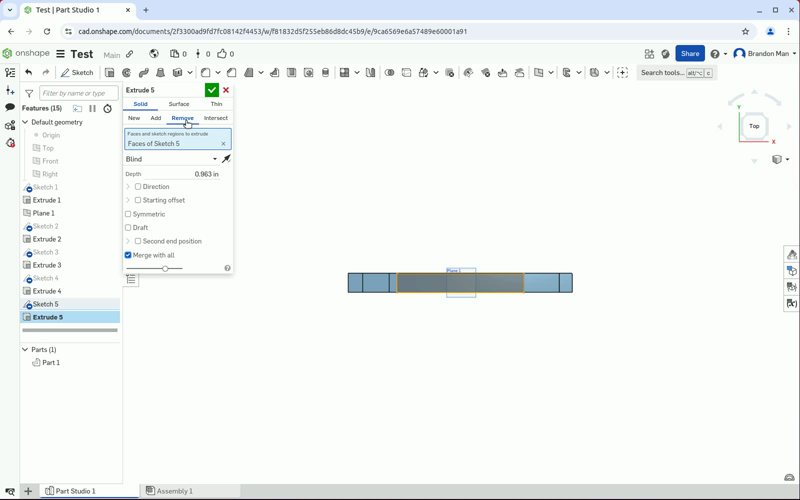
key(enter)
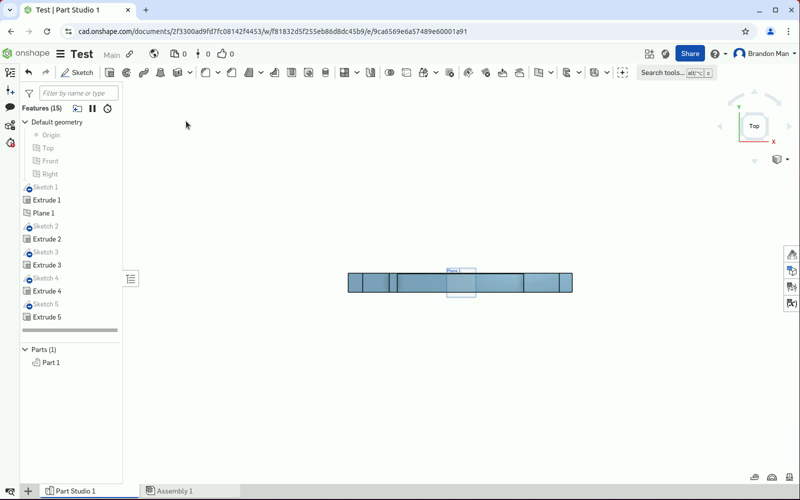
key(shift+h)
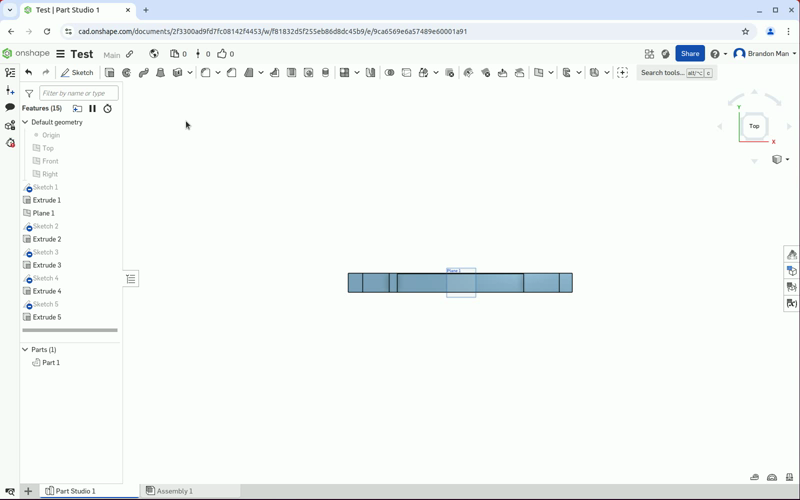
key(shift+h)
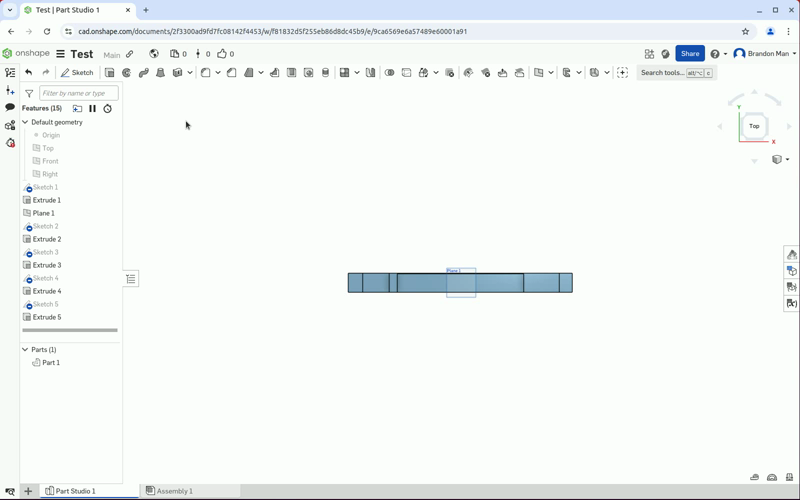
mouse_move(73, 189)
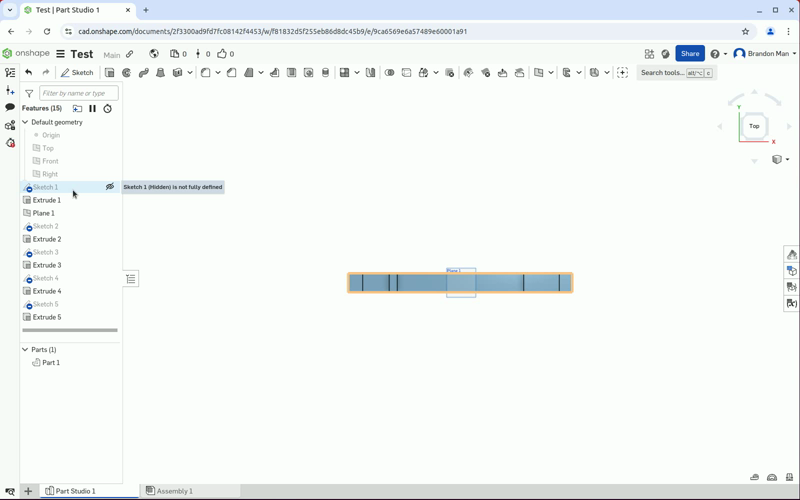
click(73, 189)
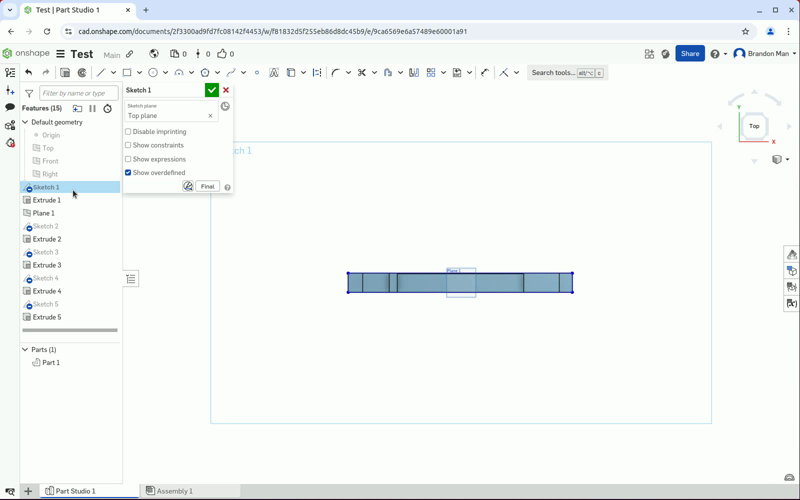
mouse_move(229, 92)
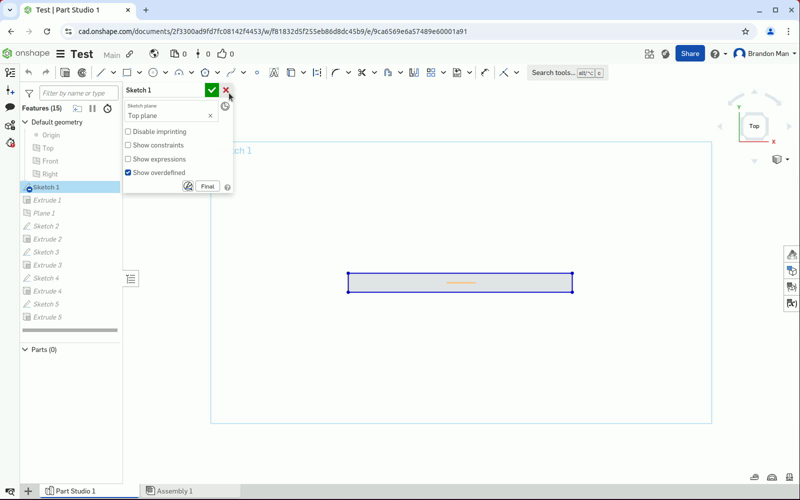
click(229, 92)
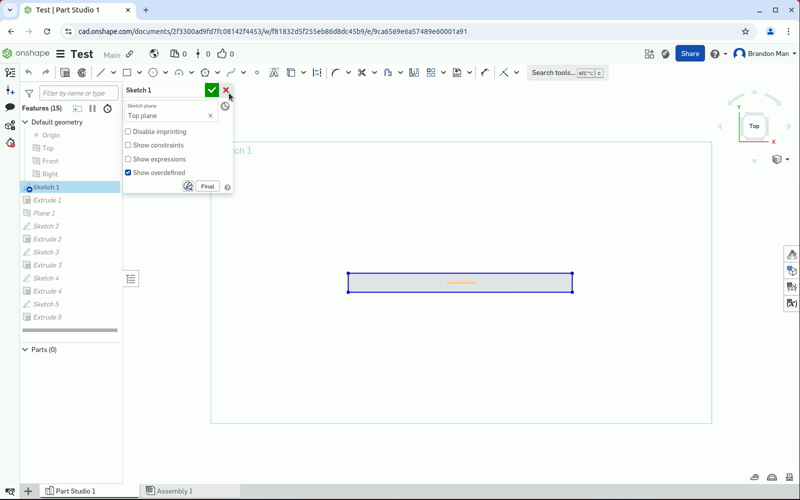
key(shift+s)
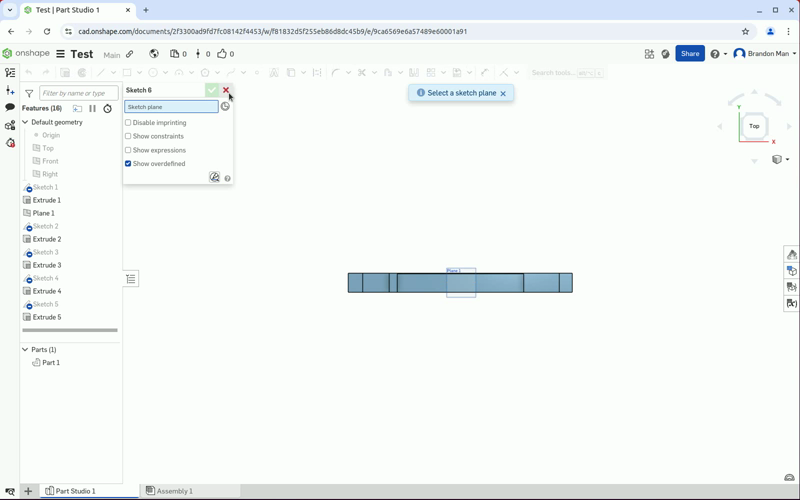
mouse_move(69, 215)
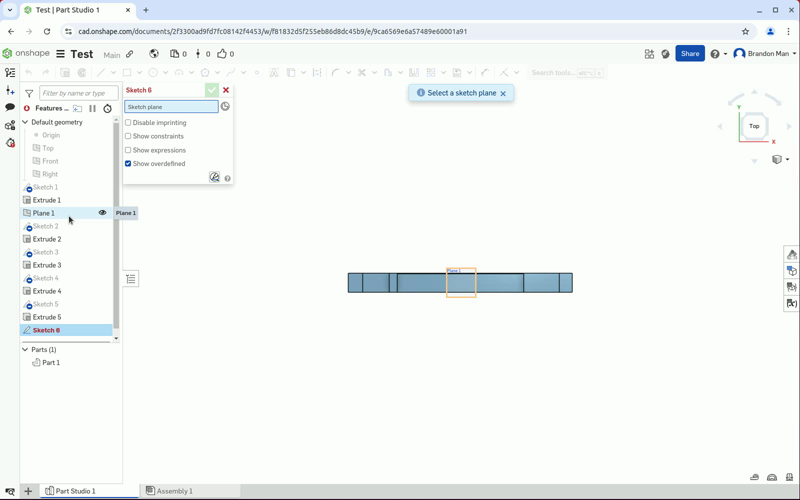
click(69, 215)
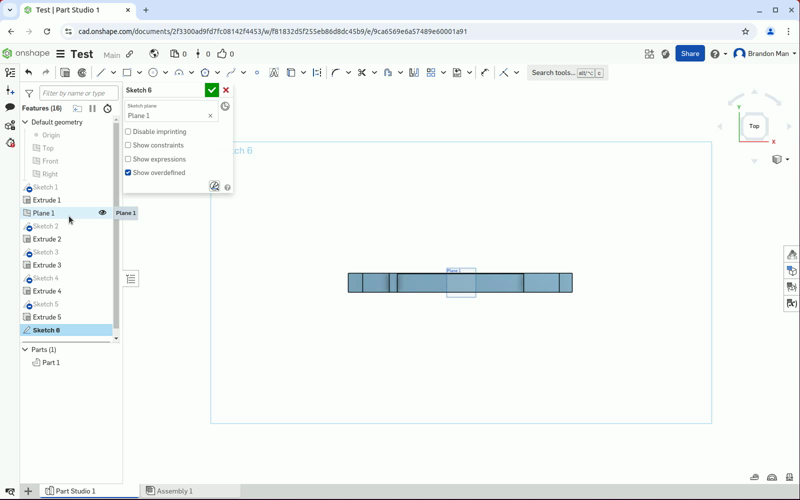
mouse_move(73, 352)
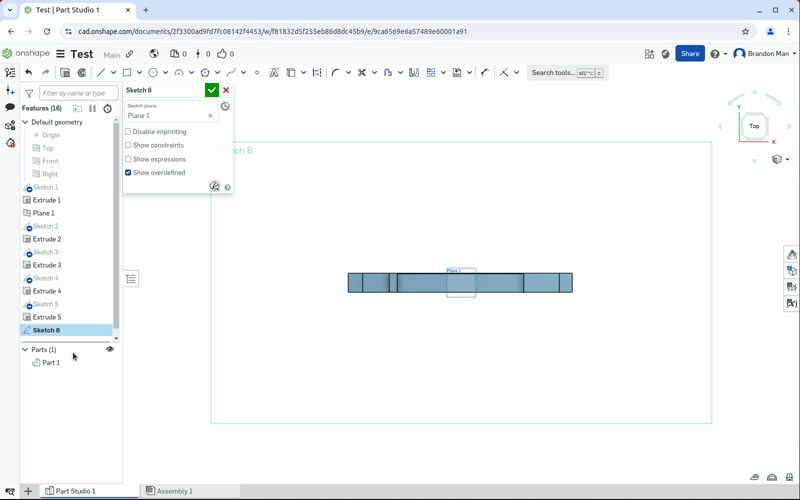
key(y)
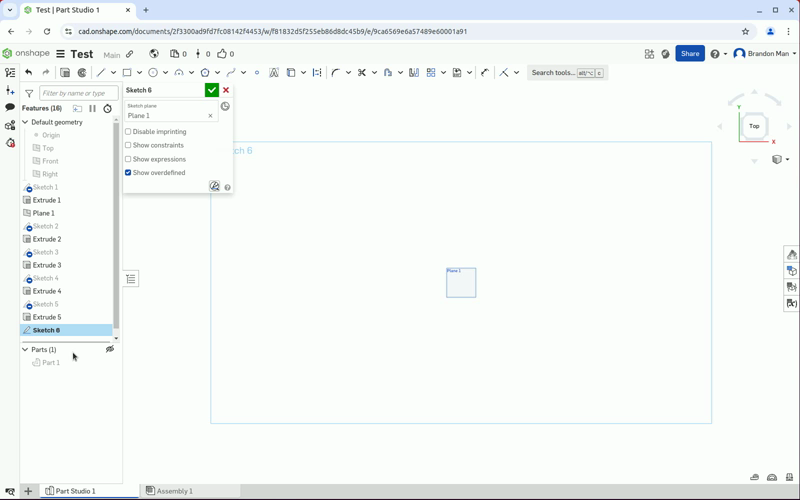
key(l)
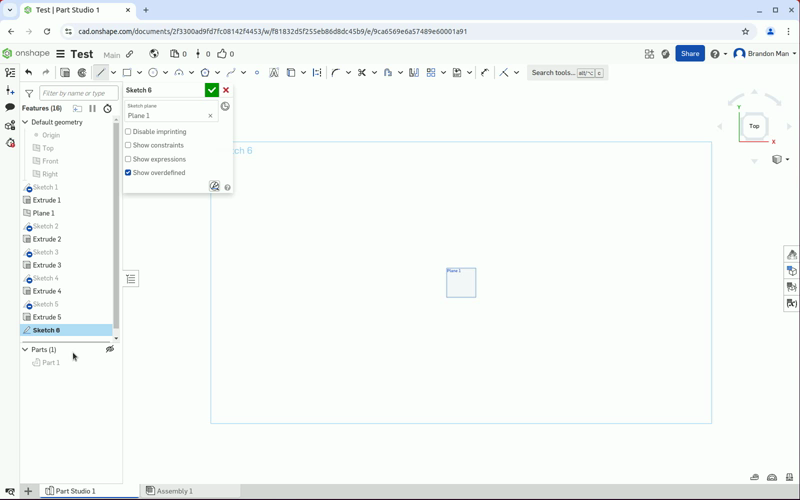
key_down(shift)
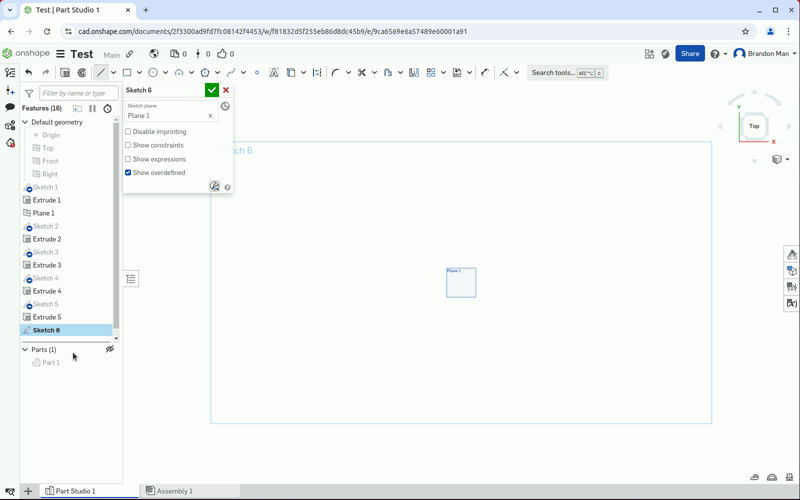
mouse_move(533, 292)
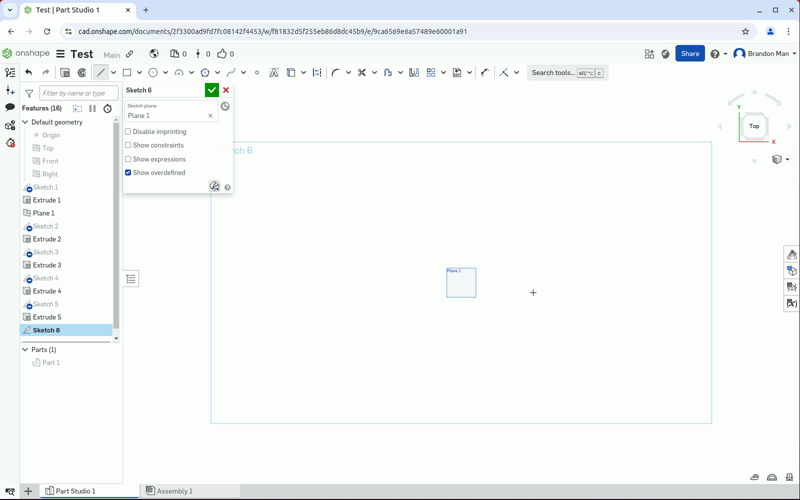
click(533, 292)
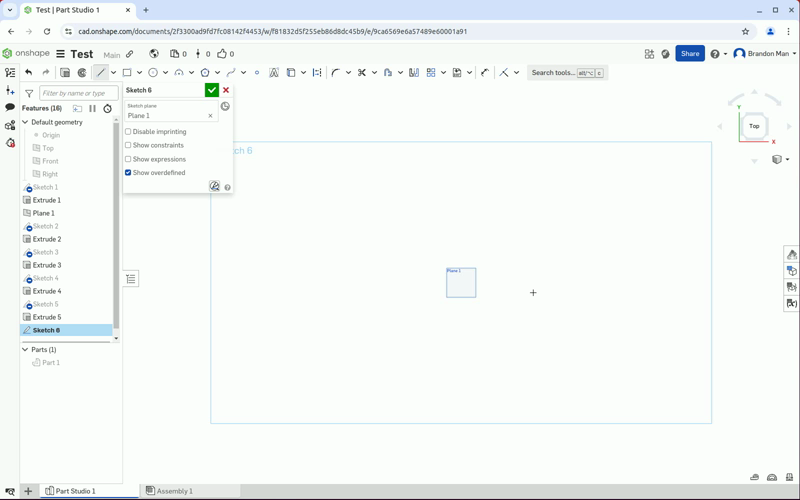
key_up(shift)
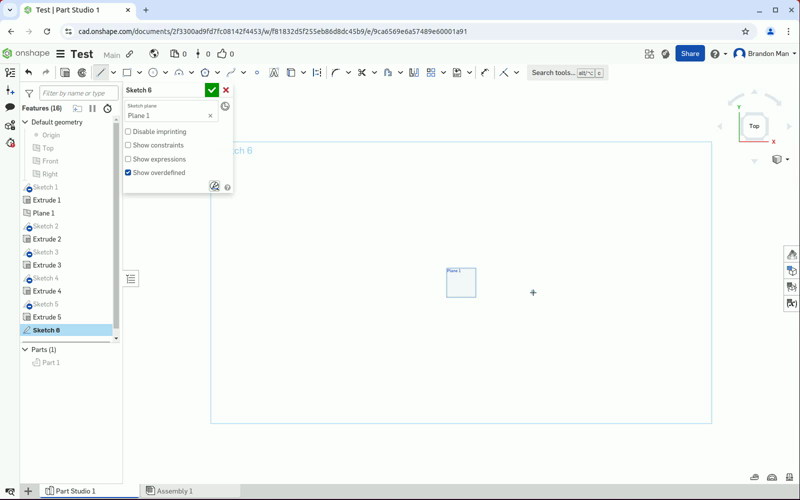
key_down(shift)
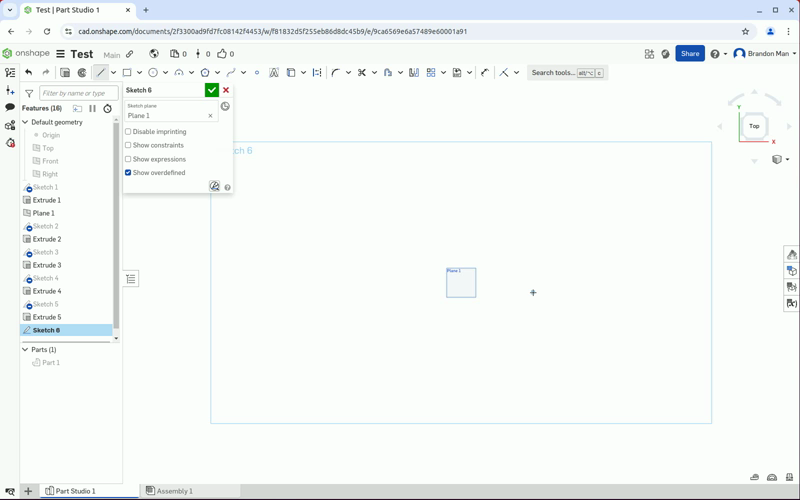
mouse_move(563, 292)
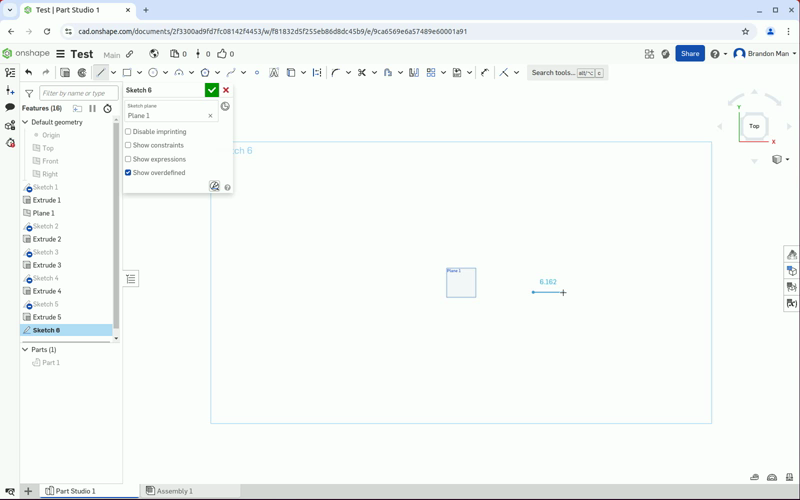
mouse_move(560, 292)
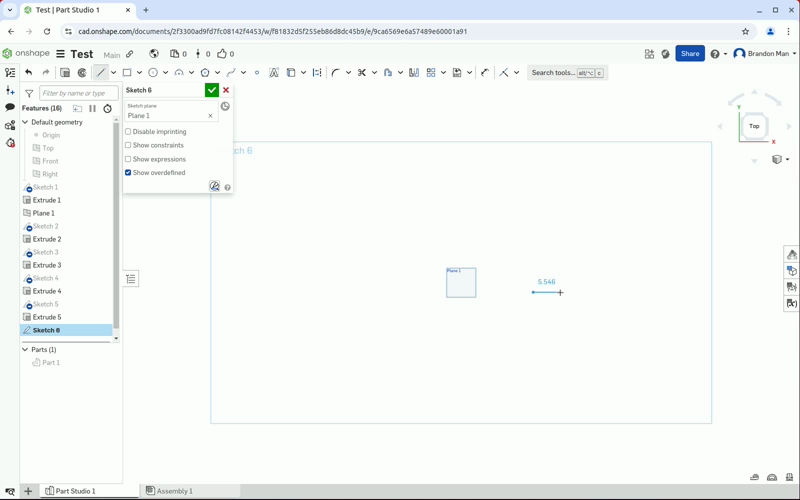
click(560, 292)
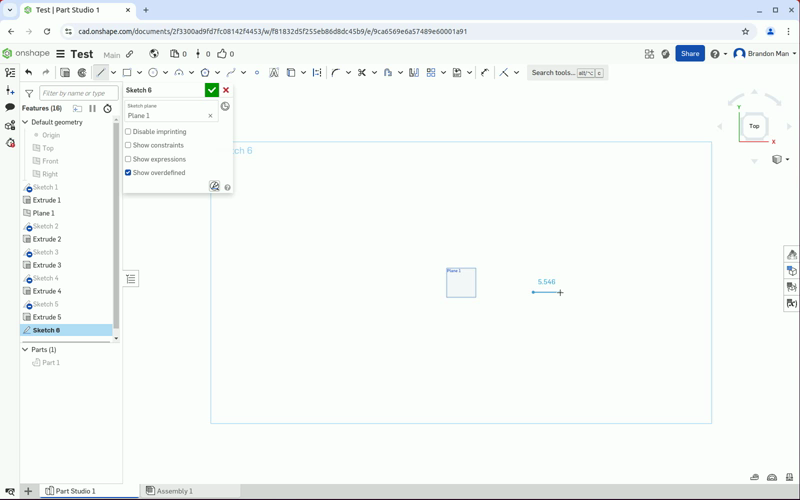
key_up(shift)
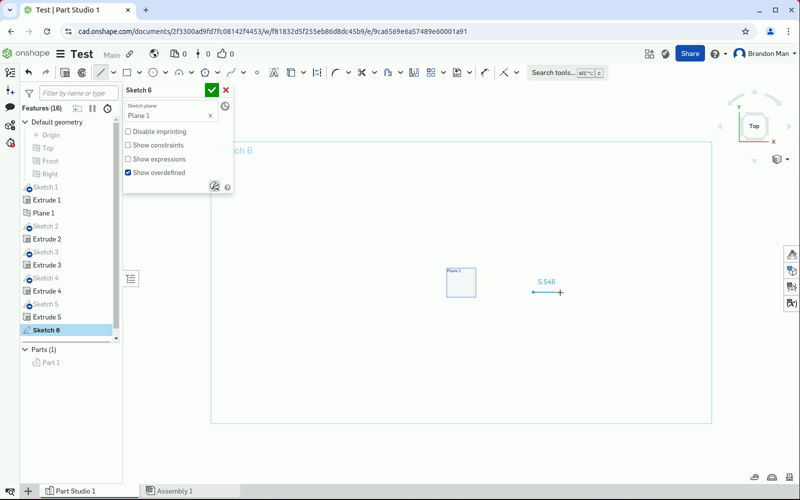
key_down(shift)
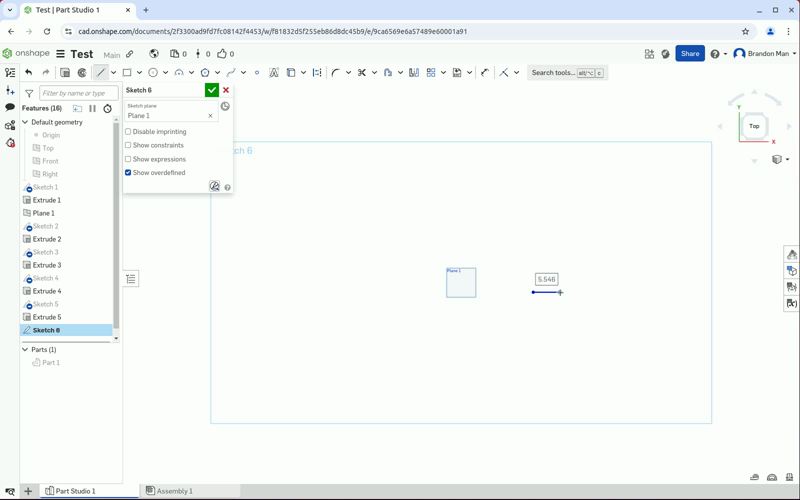
mouse_move(589, 292)
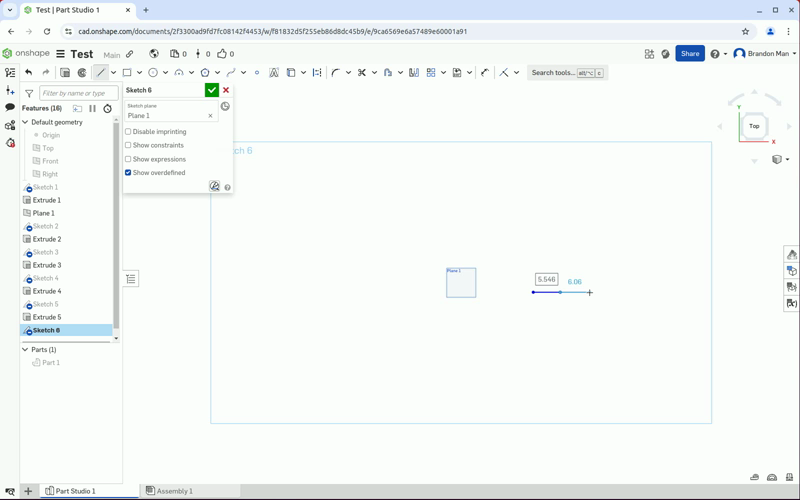
mouse_move(560, 272)
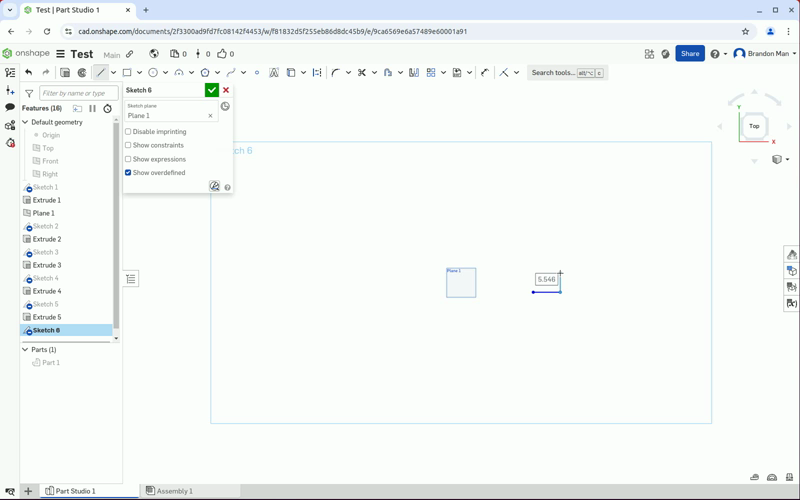
click(560, 272)
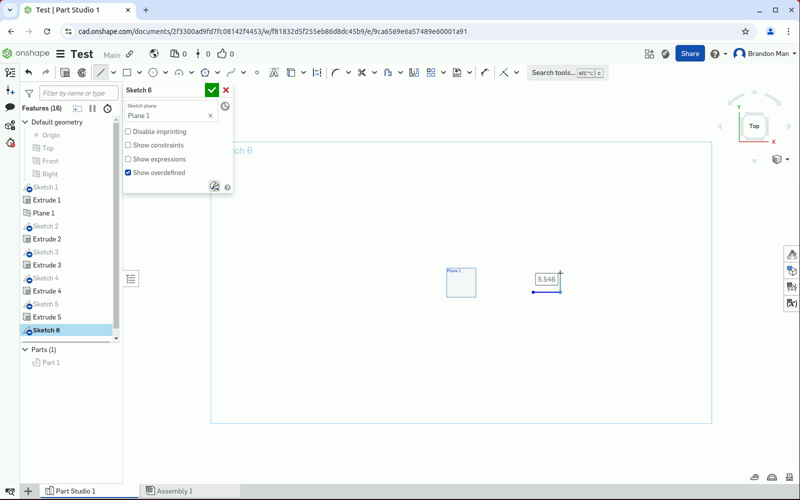
key_up(shift)
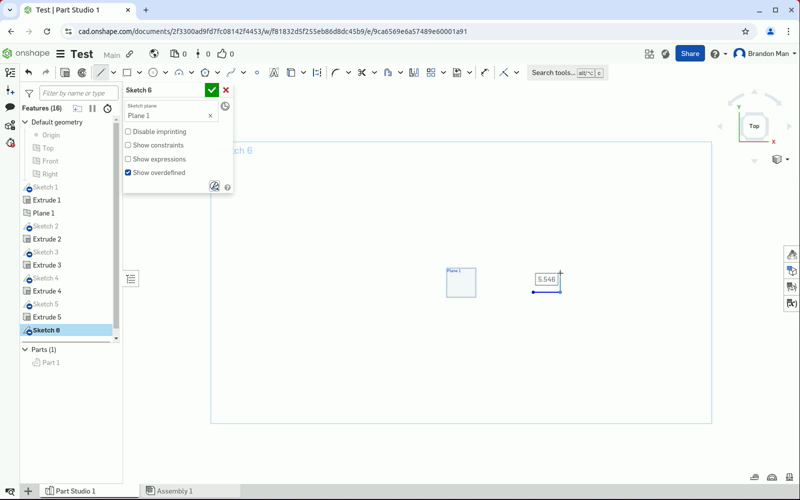
key_down(shift)
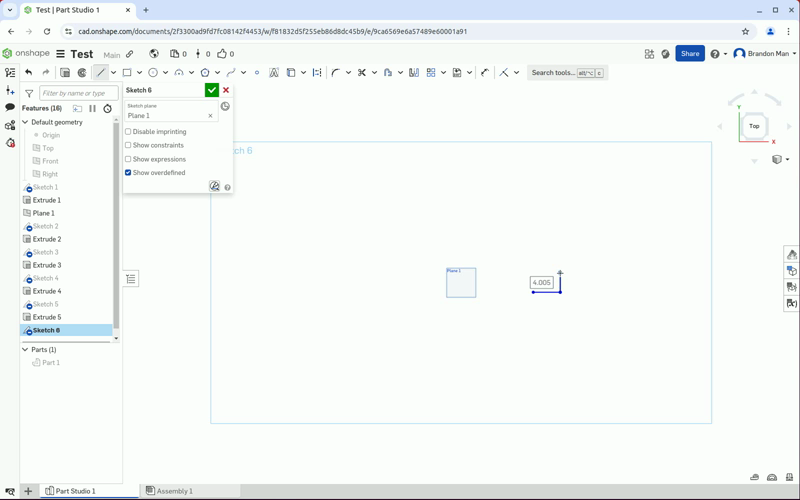
mouse_move(589, 272)
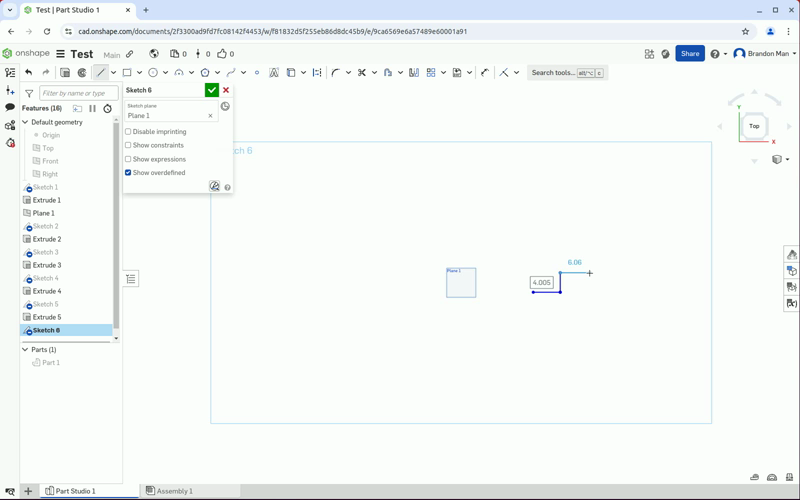
mouse_move(533, 272)
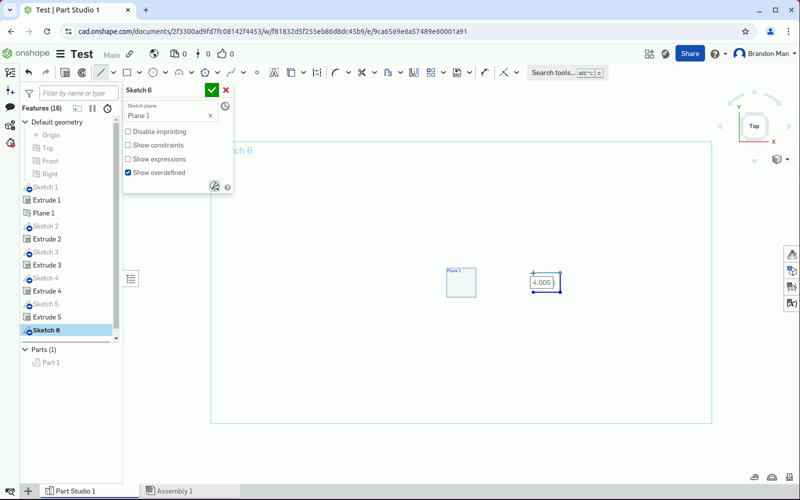
click(533, 272)
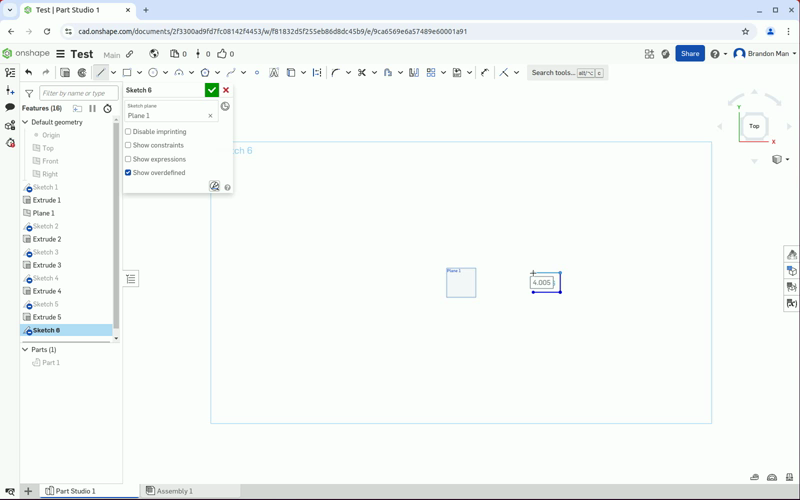
key_up(shift)
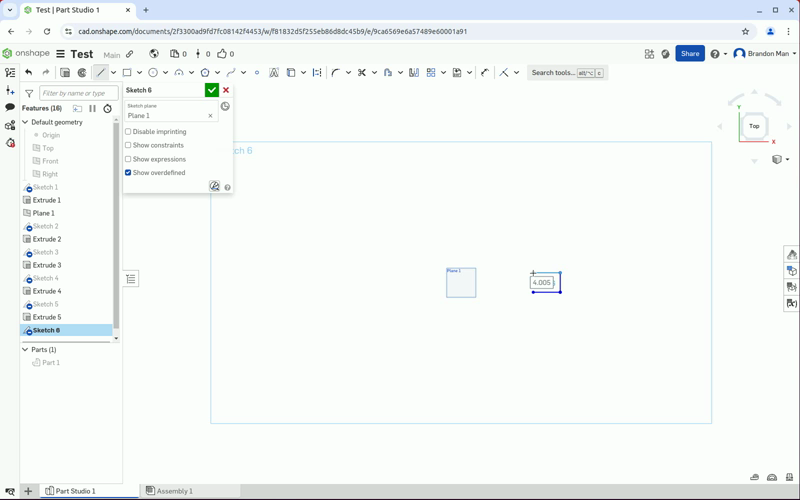
mouse_move(563, 272)
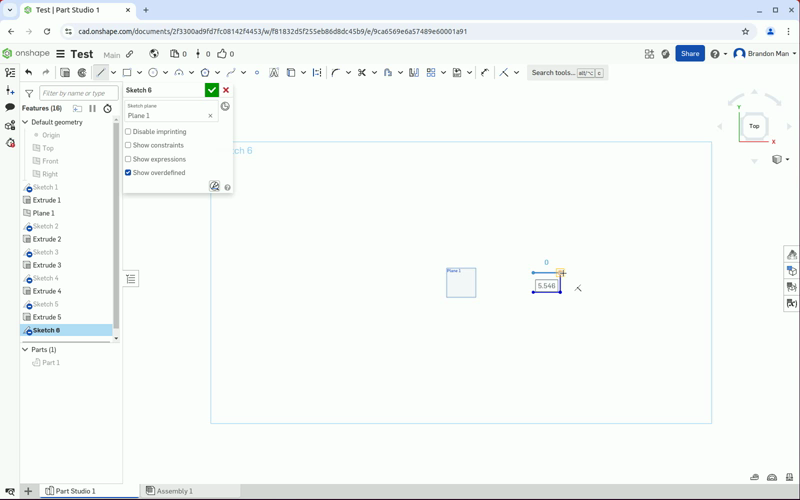
key_down(shift)
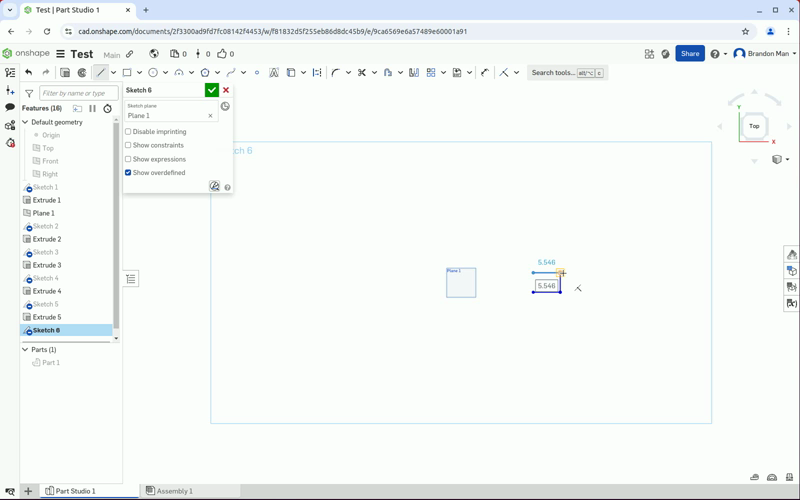
mouse_move(533, 292)
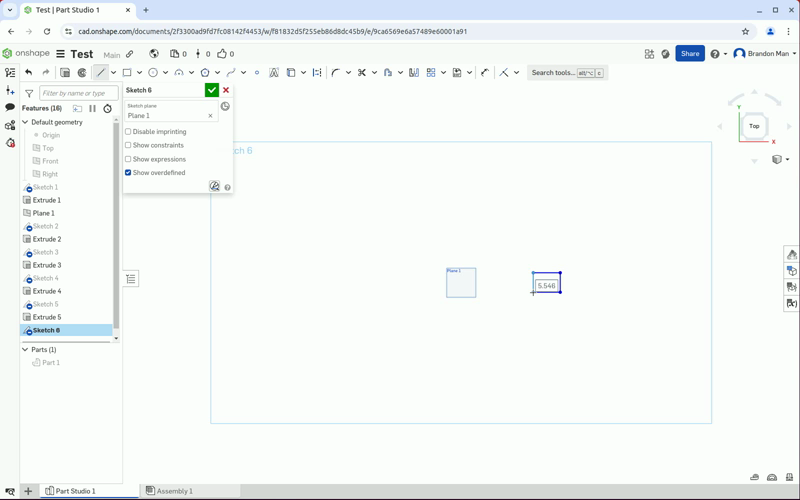
key_up(shift)
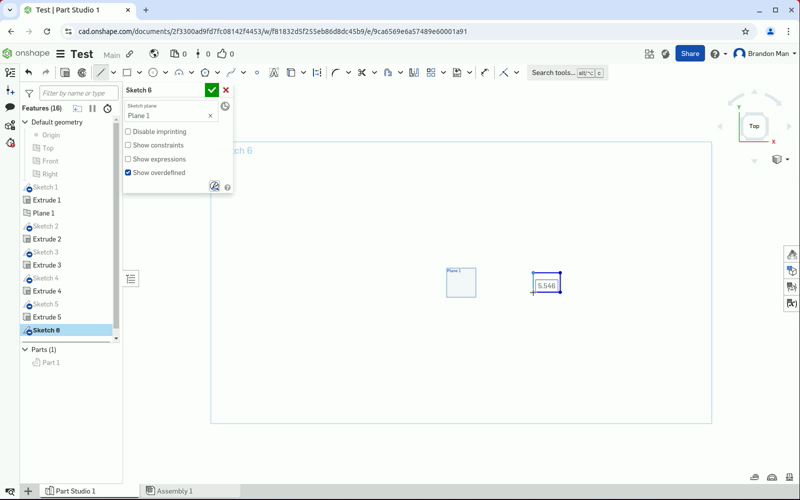
click(533, 292)
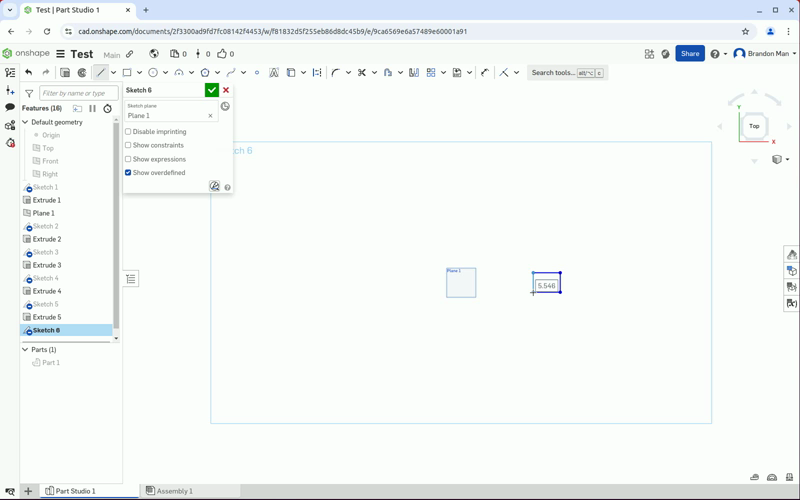
key(esc)
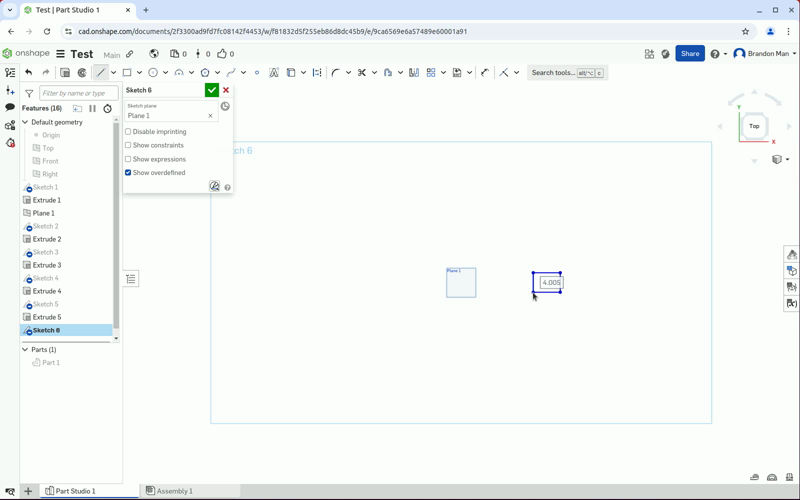
mouse_move(536, 290)
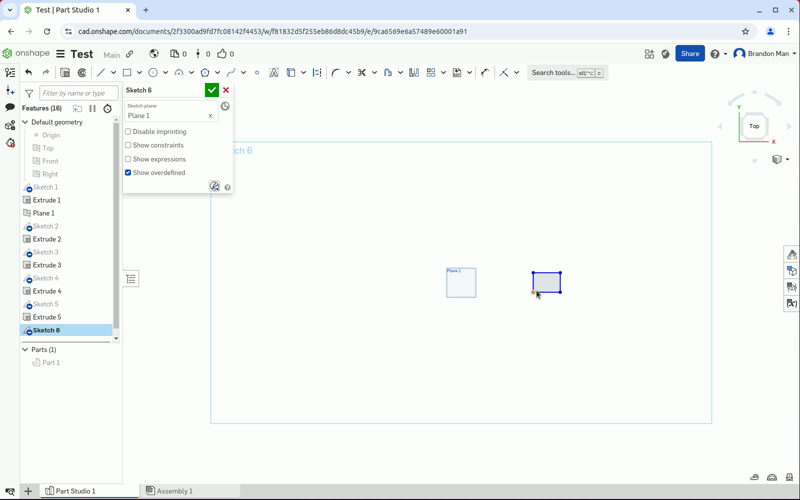
scroll(6)
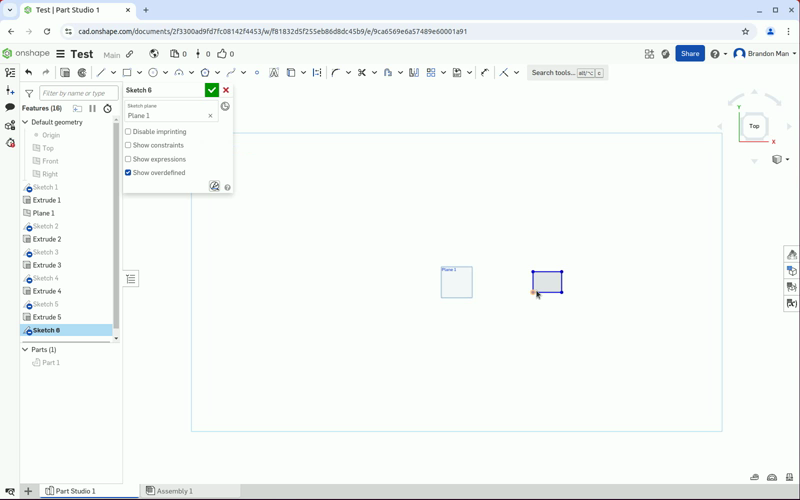
scroll(6)
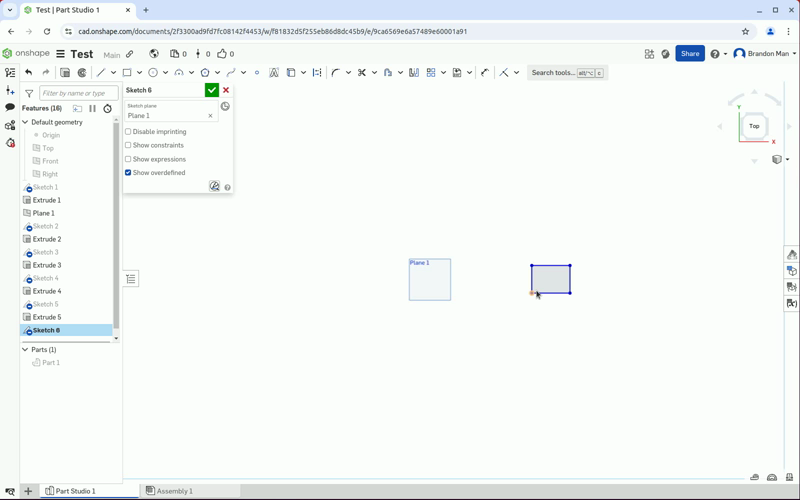
scroll(6)
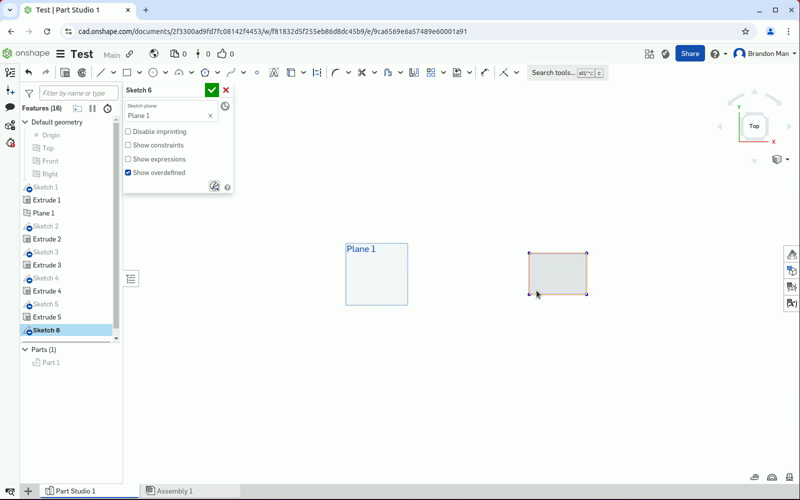
scroll(6)
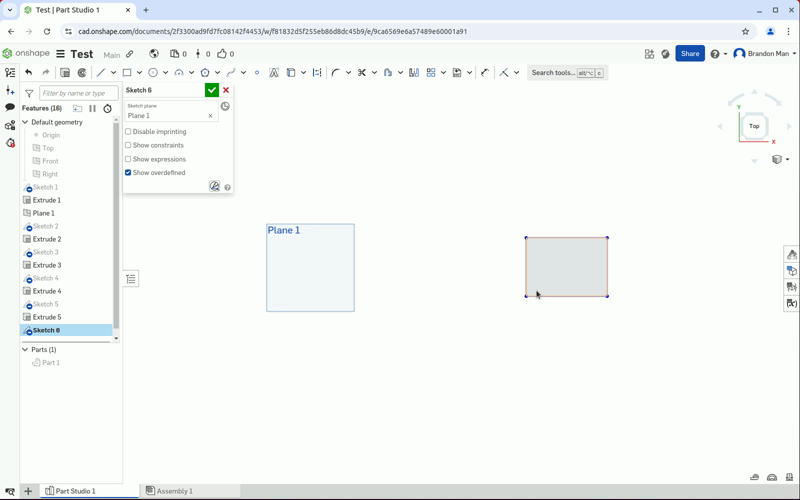
scroll(6)
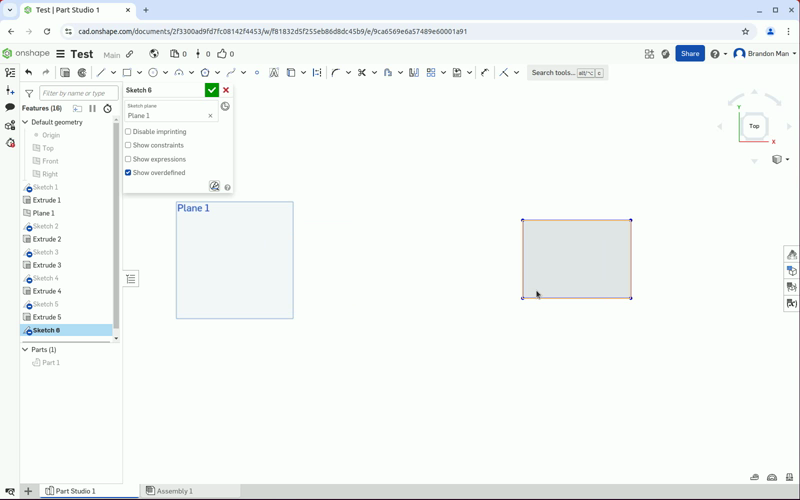
scroll(6)
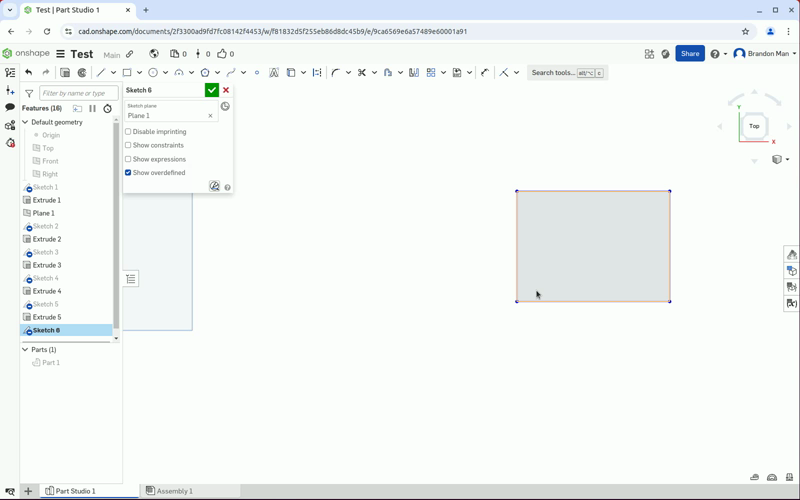
scroll(6)
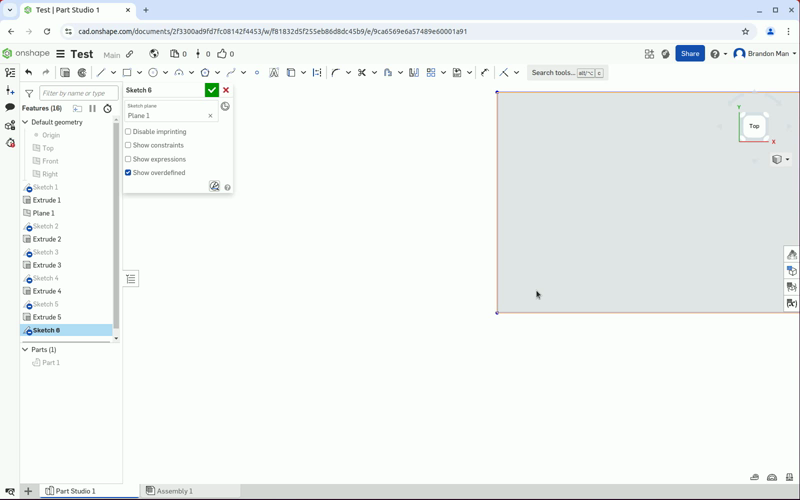
click(536, 290)
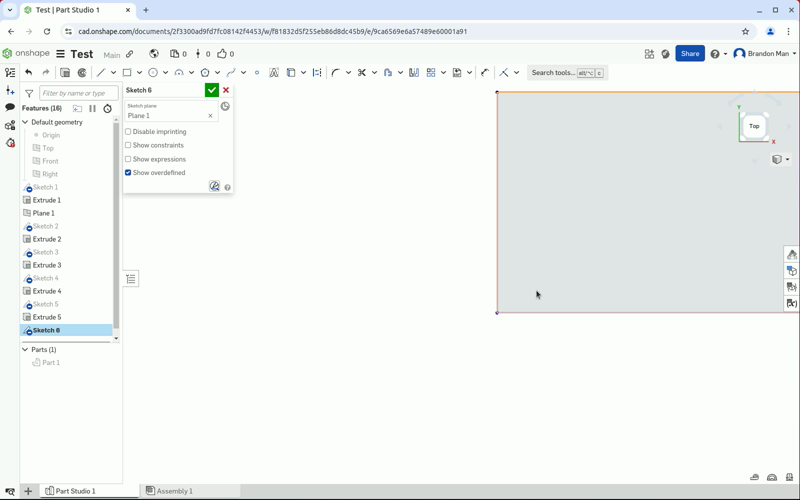
scroll(-6)
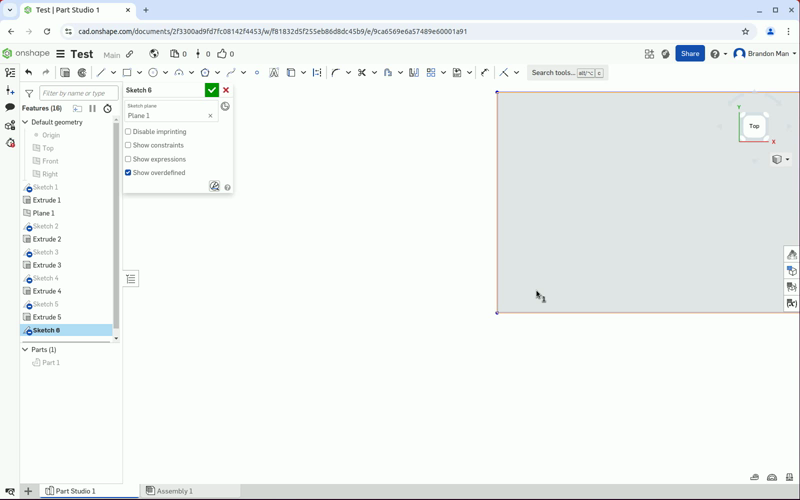
scroll(-6)
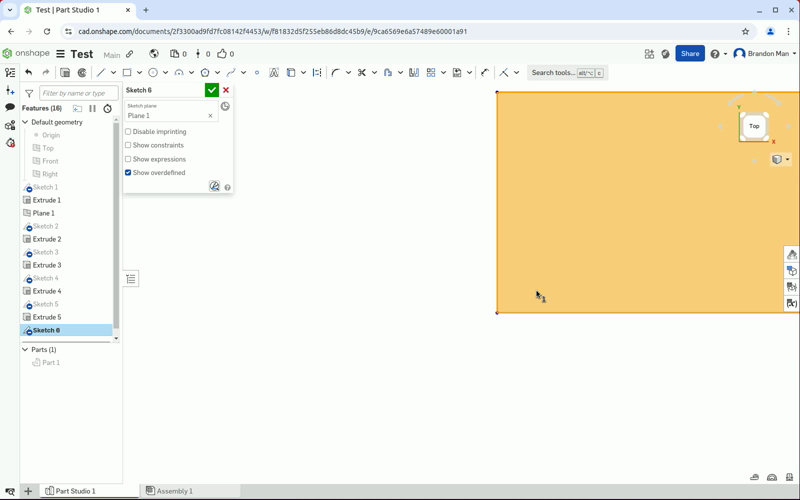
scroll(-6)
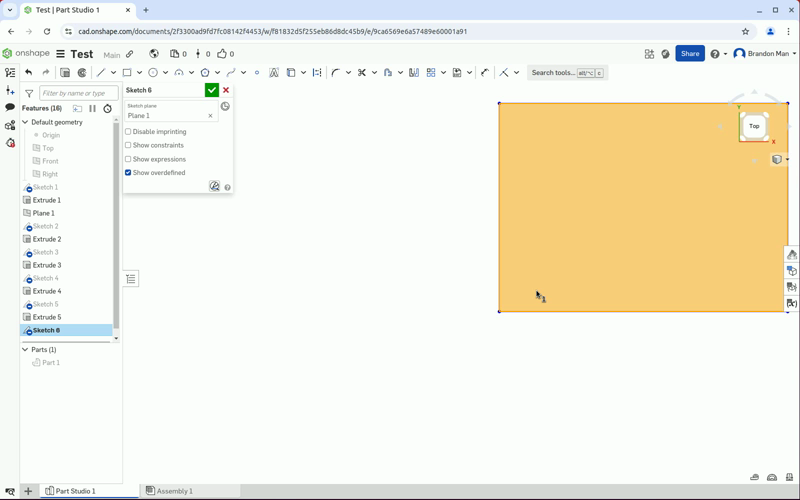
scroll(-6)
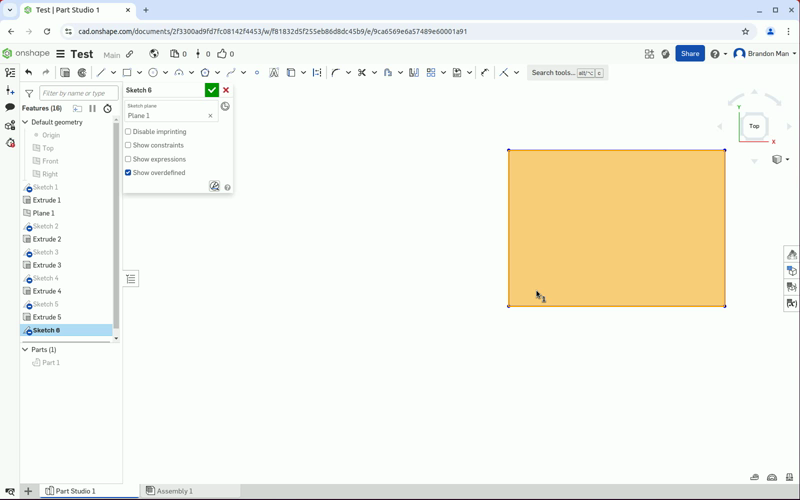
scroll(-6)
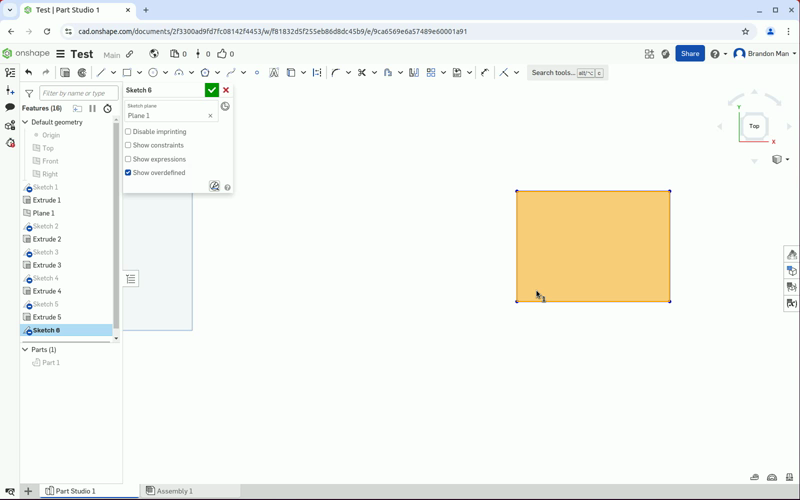
scroll(-6)
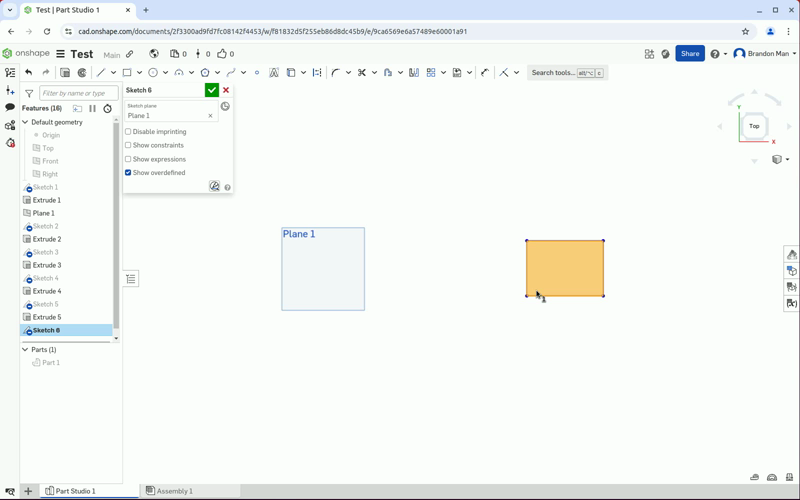
scroll(-6)
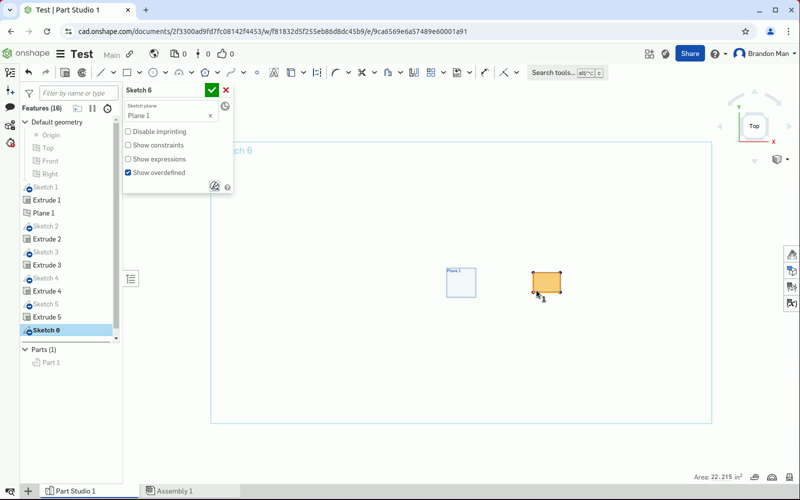
mouse_move(73, 352)
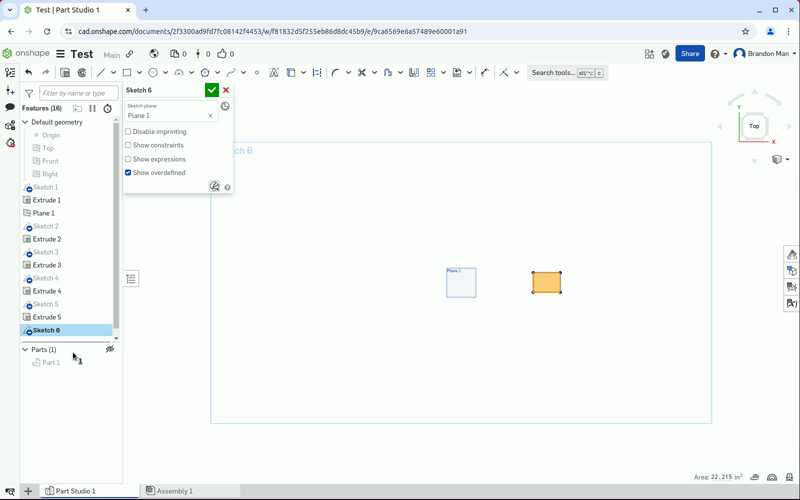
key(shift+y)
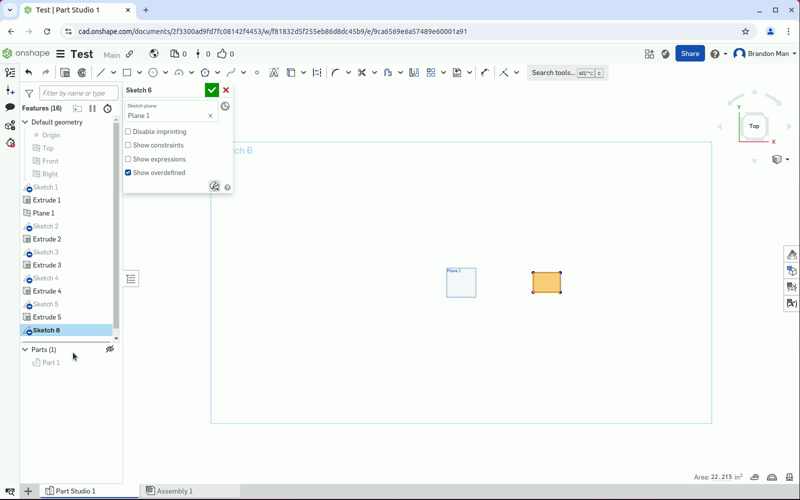
key(shift+e)
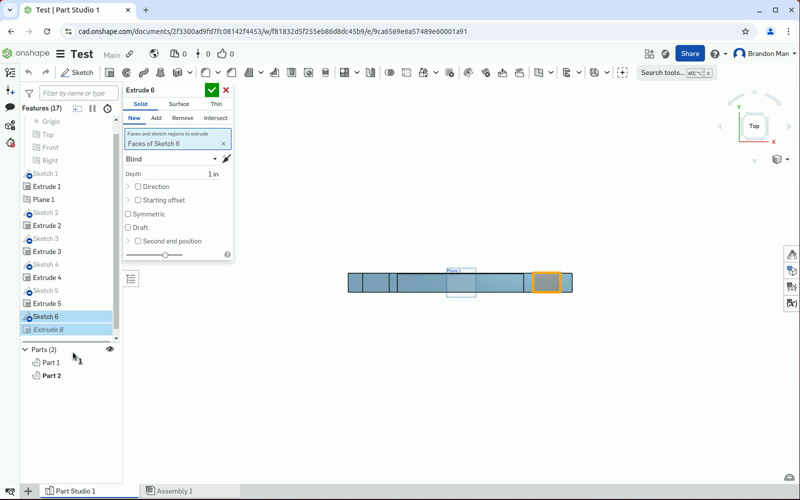
mouse_move(143, 106)
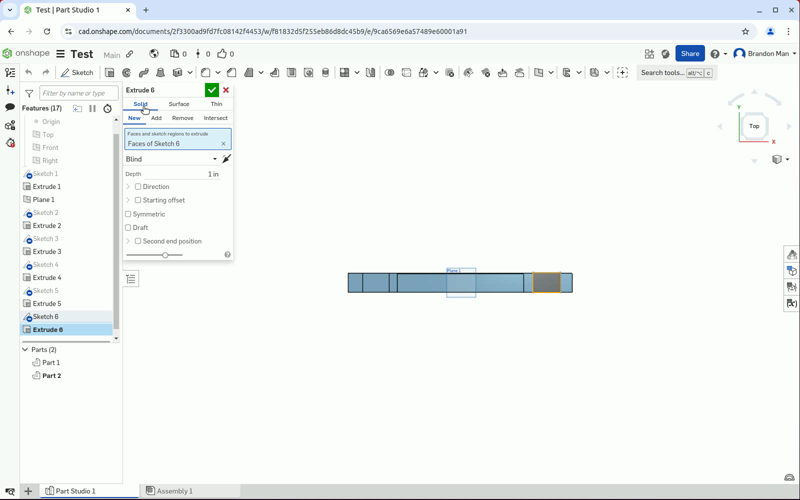
click(143, 106)
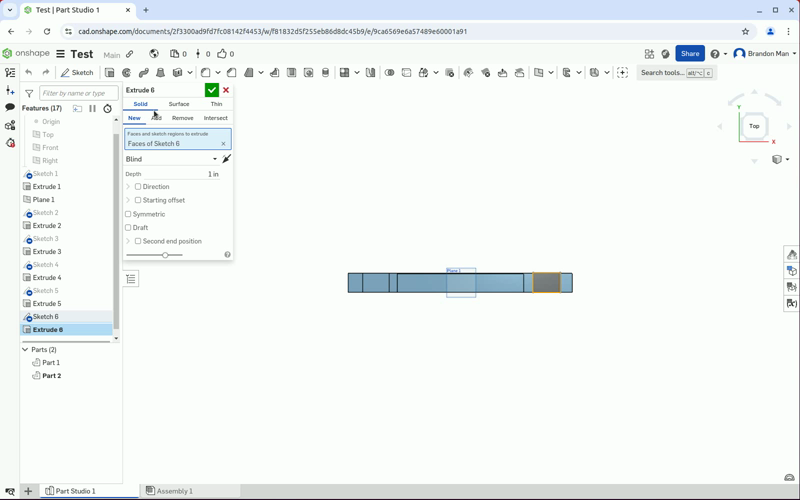
mouse_move(186, 120)
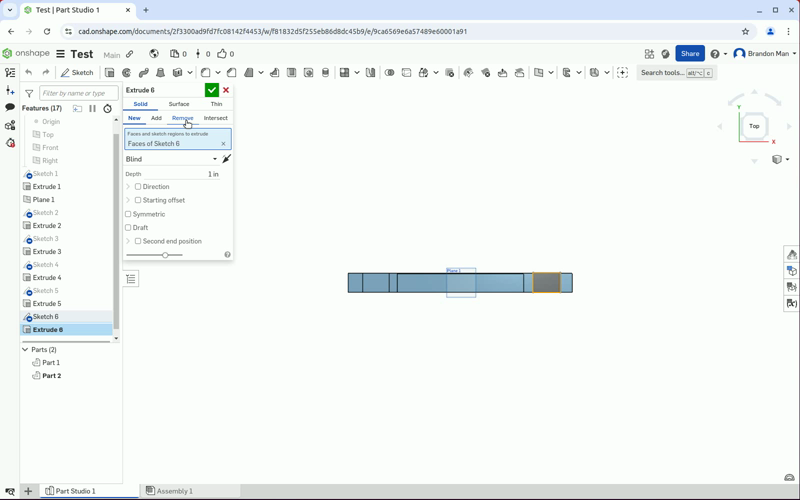
click(186, 120)
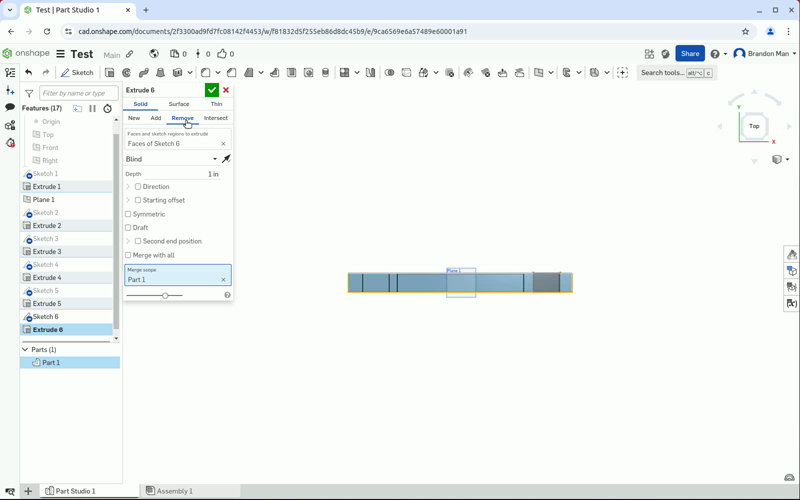
key(tab, 4)
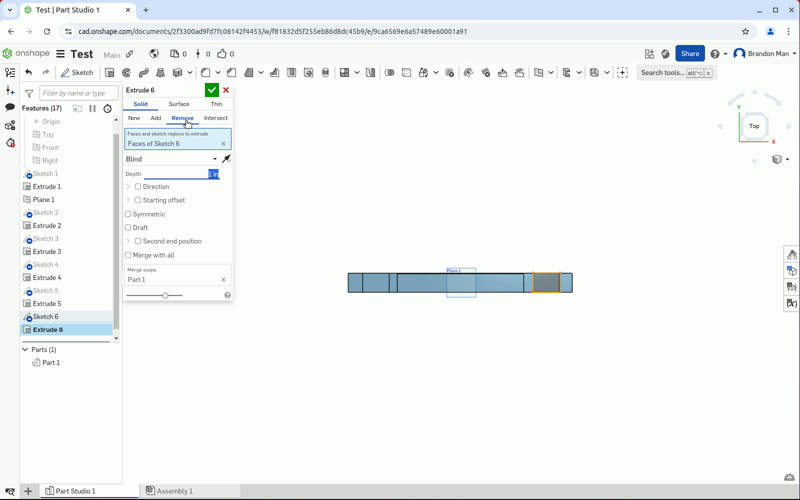
text(0.963)
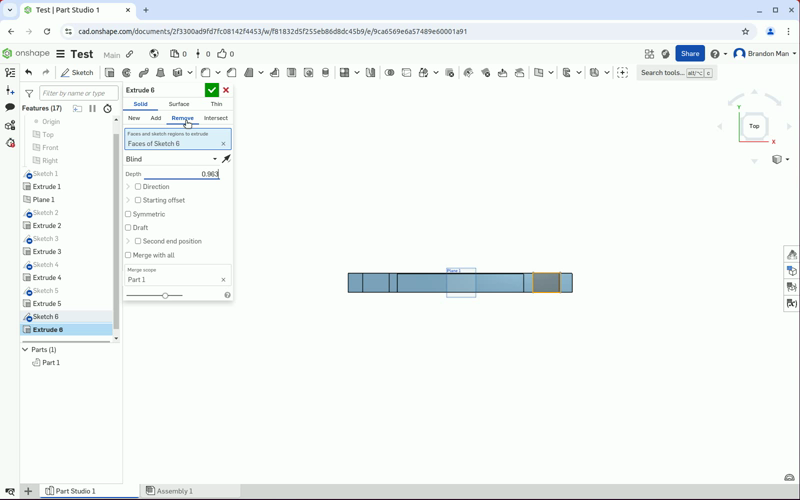
key(tab, 6)
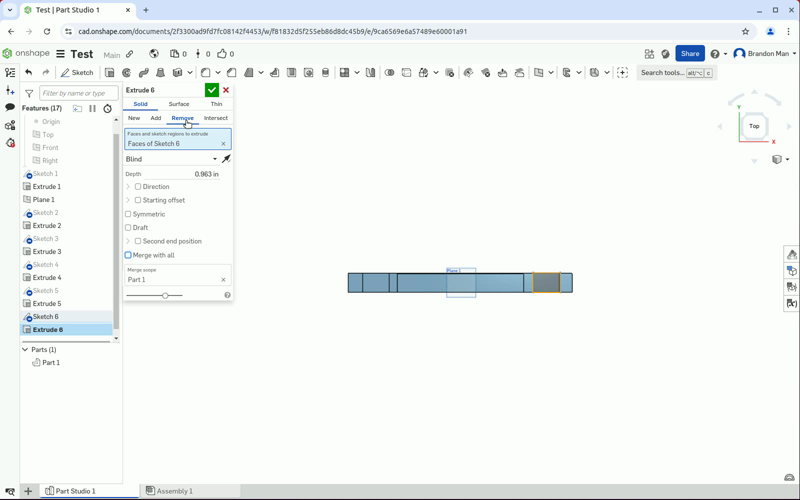
key(space)
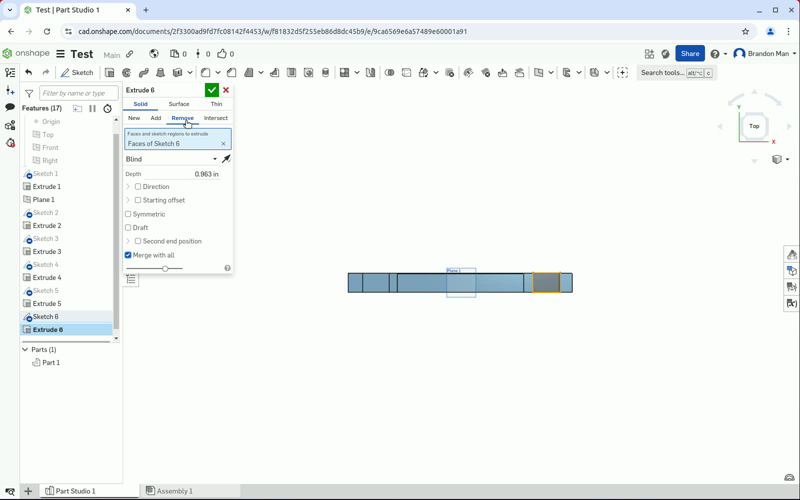
key(enter)
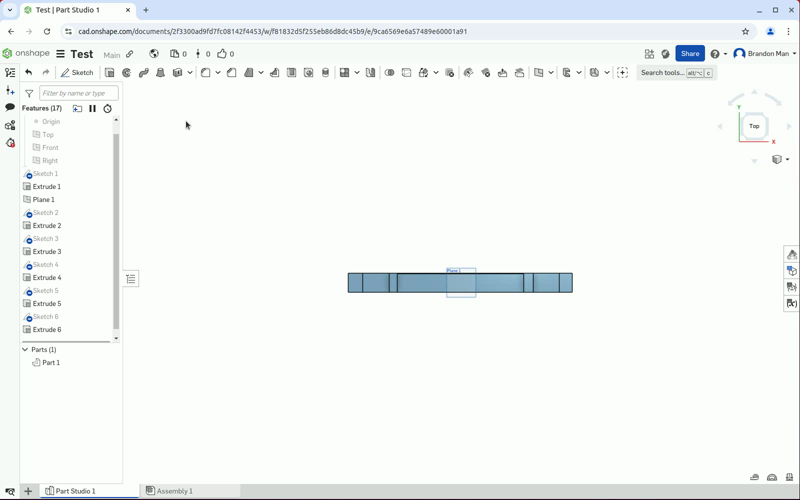
key(shift+h)
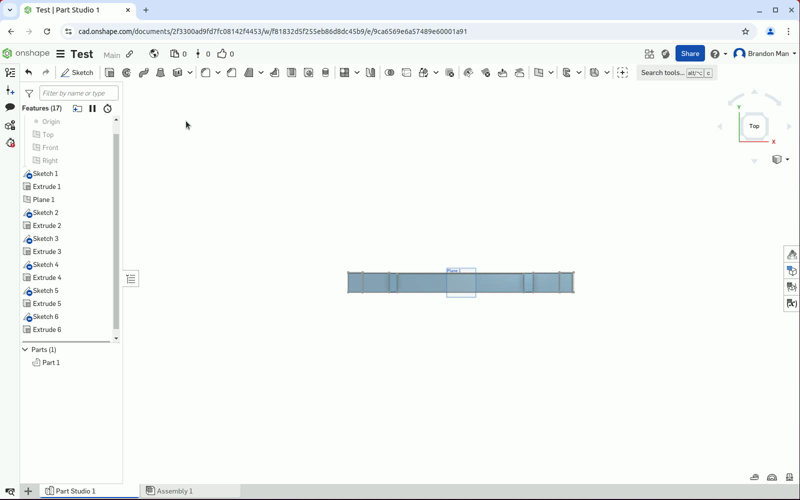
key(shift+h)
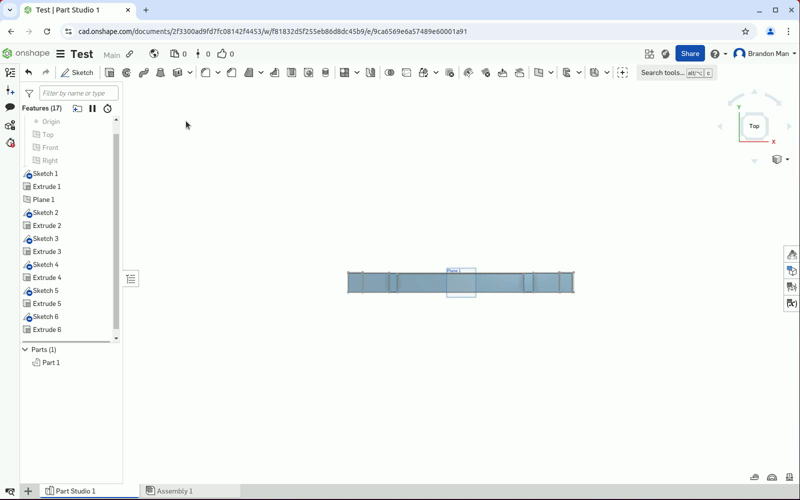
key(shift+7)
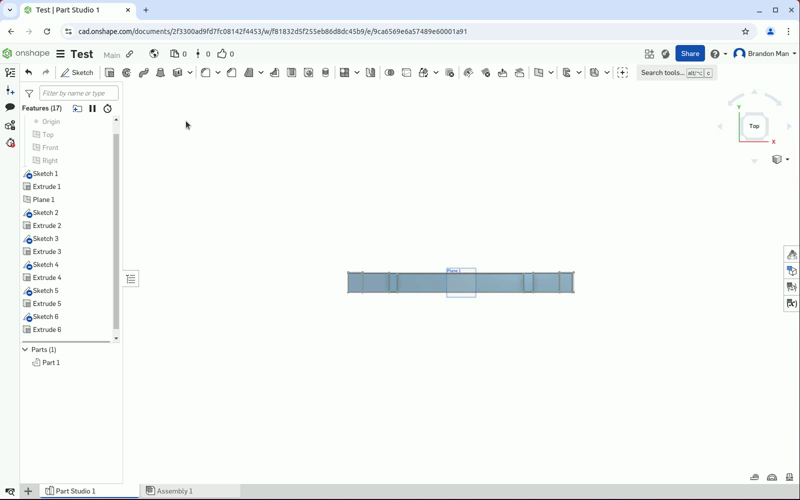
key(up, 3)
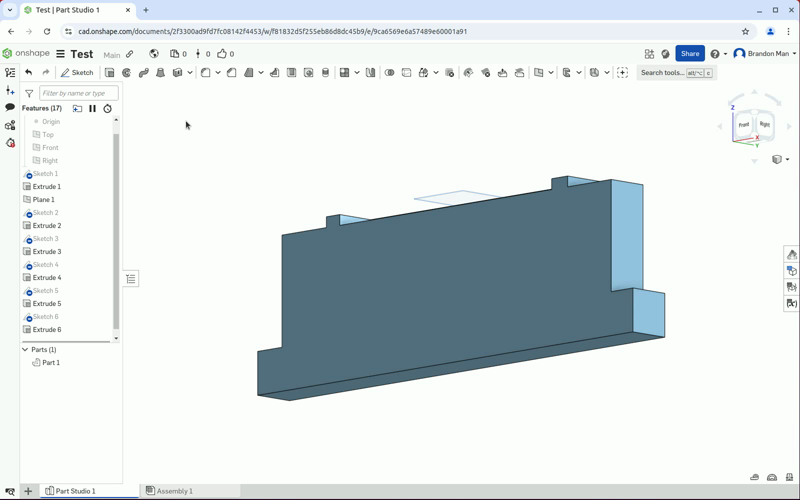
key(left, 3)
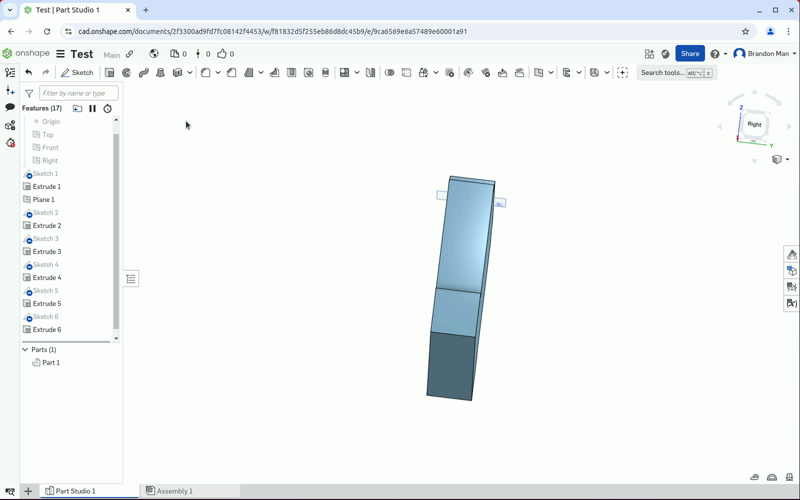
key(right, 3)
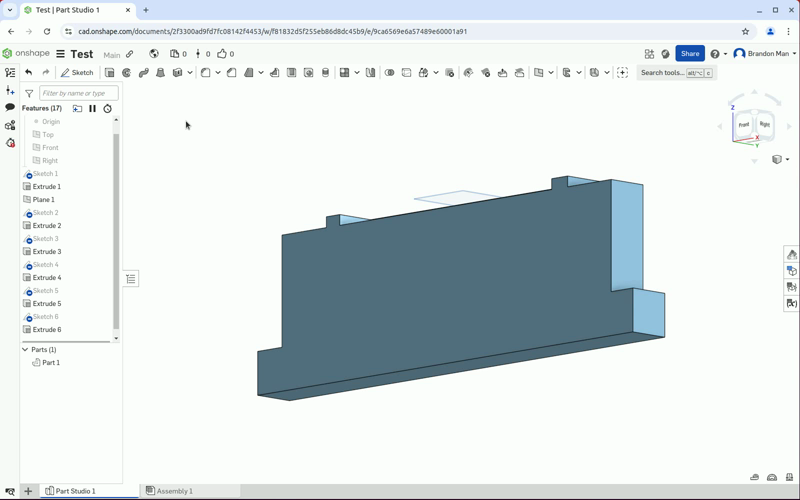
key(down, 3)
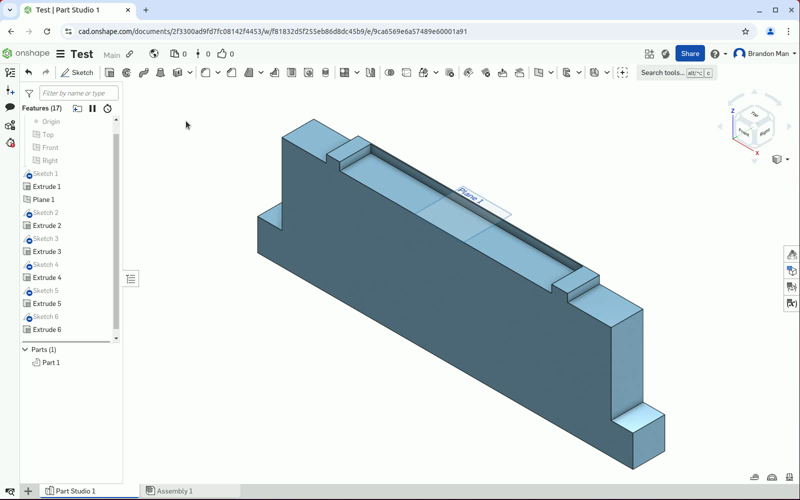
mouse_move(69, 176)
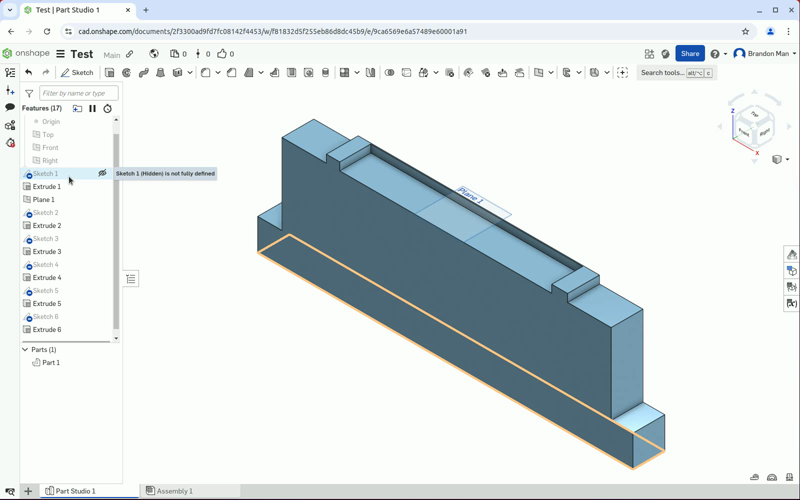
click(69, 176)